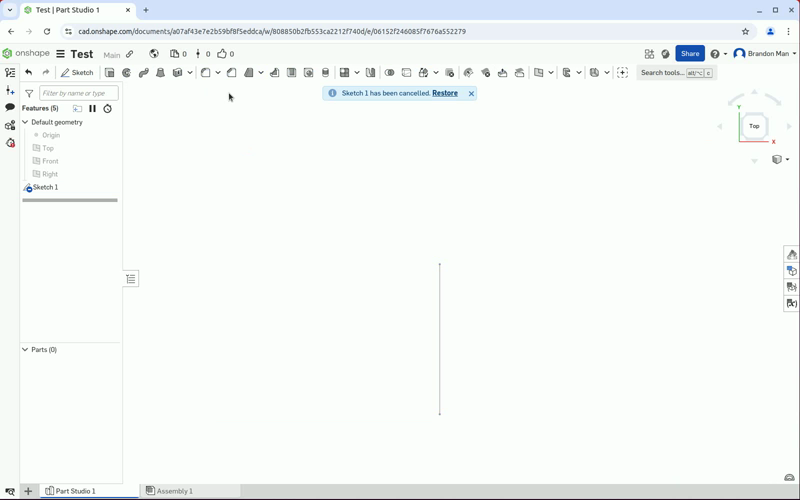
key(shift+h)
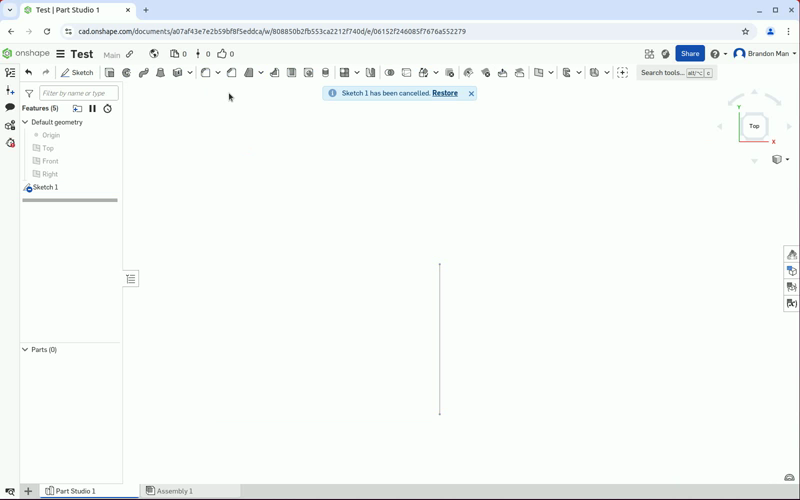
key(shift+s)
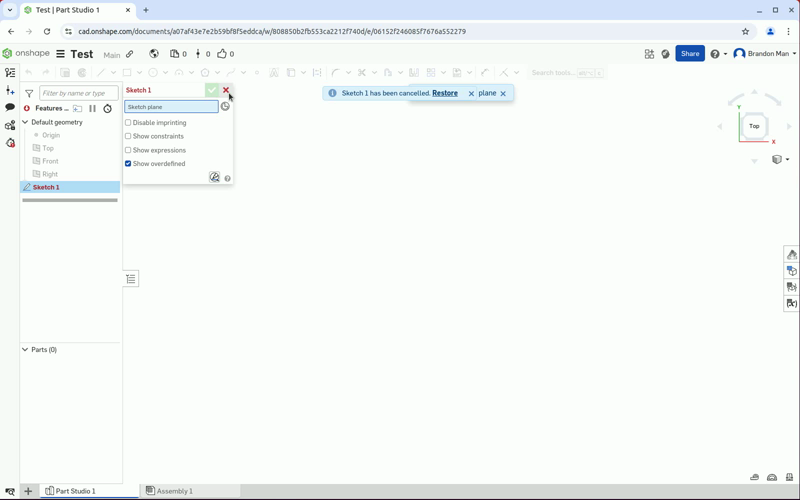
mouse_move(73, 150)
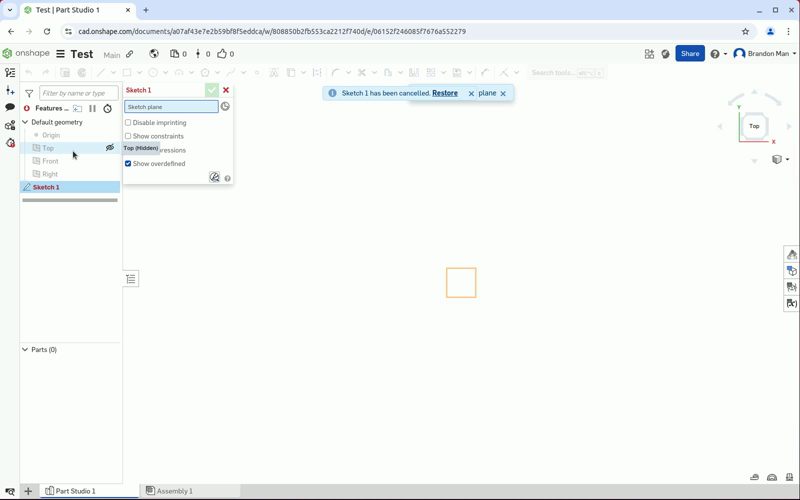
click(73, 150)
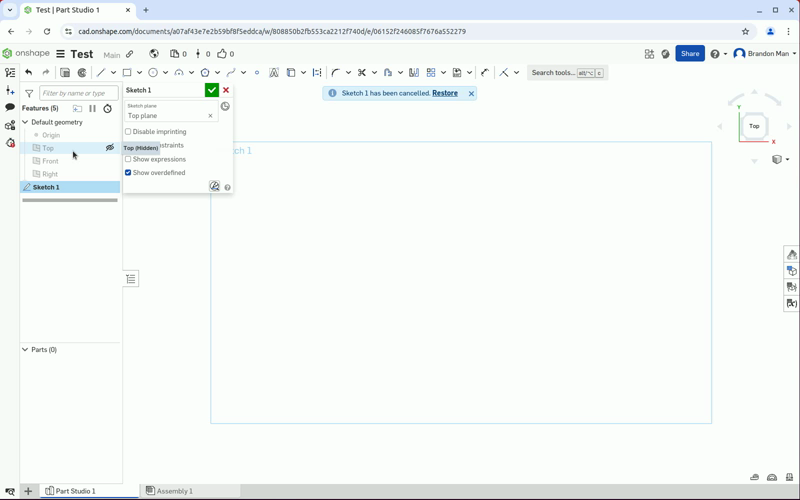
mouse_move(73, 352)
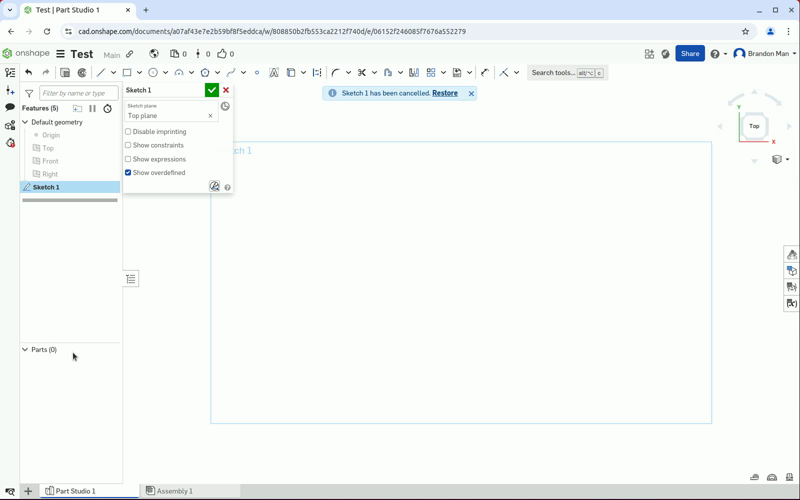
key(y)
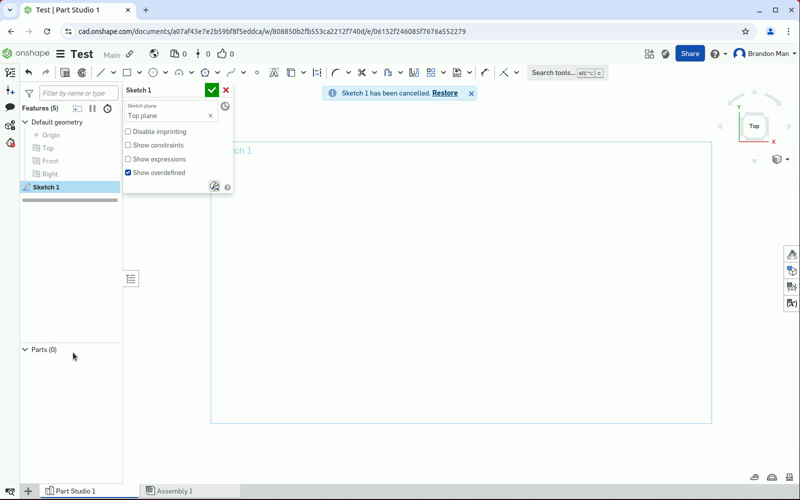
key(l)
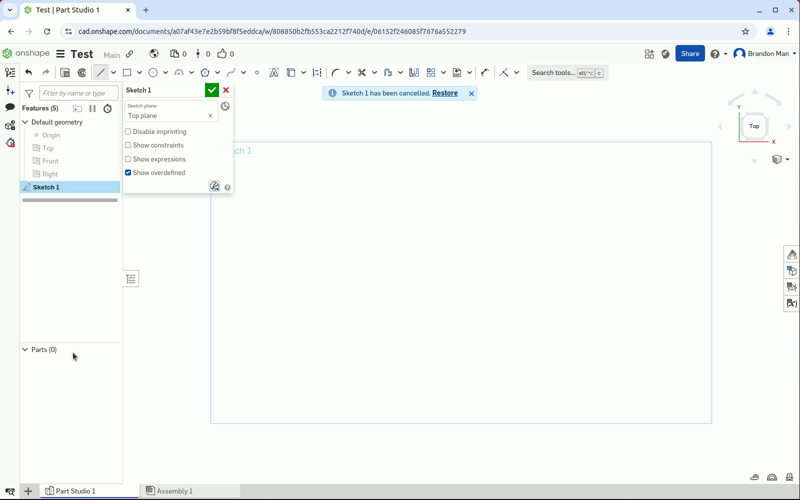
key_down(shift)
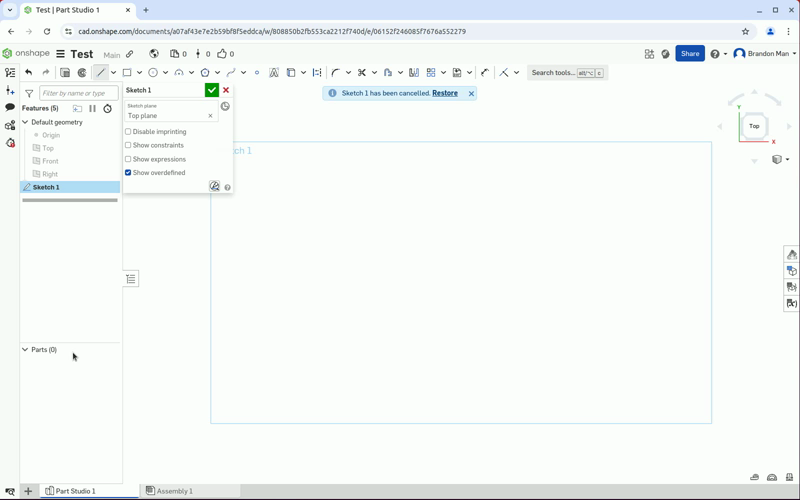
mouse_move(348, 210)
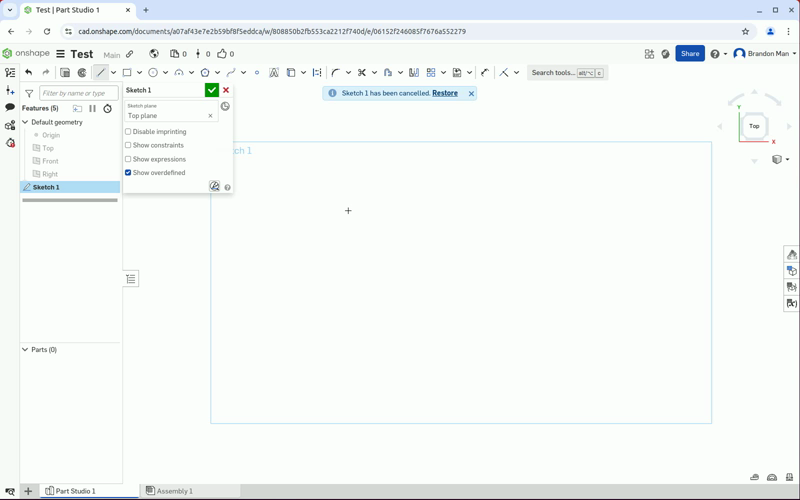
click(348, 210)
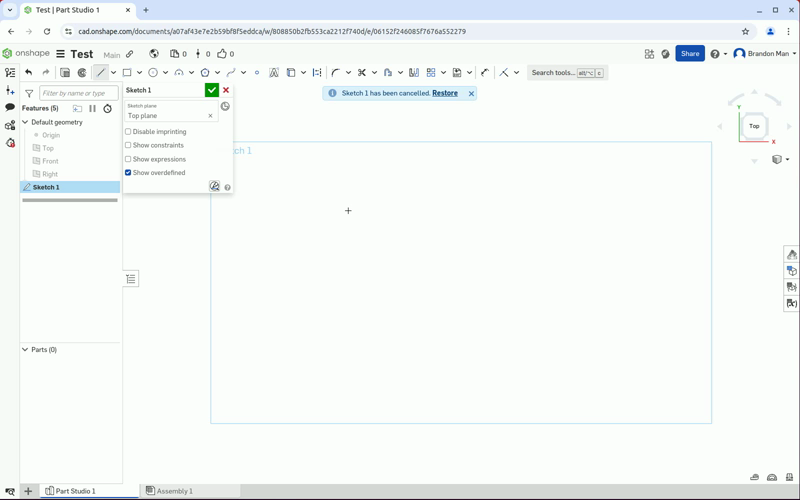
key_up(shift)
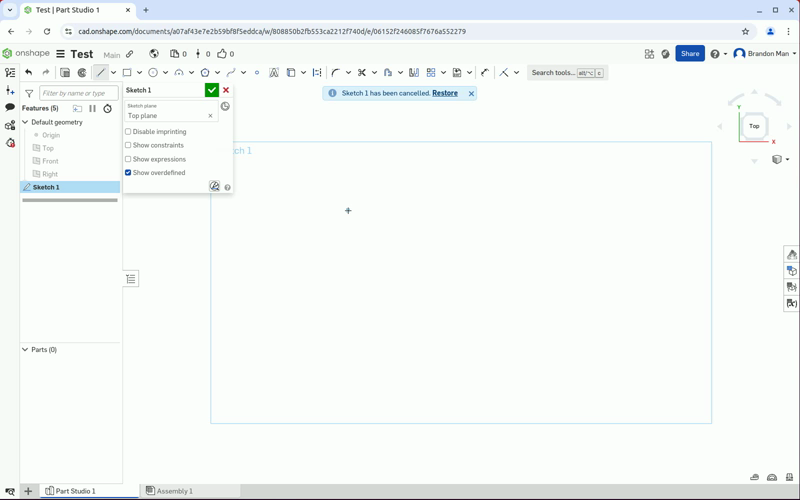
key_down(shift)
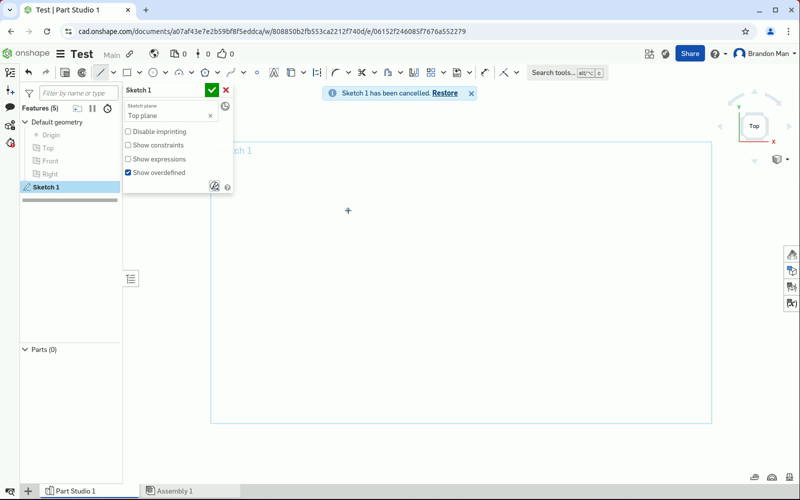
mouse_move(378, 210)
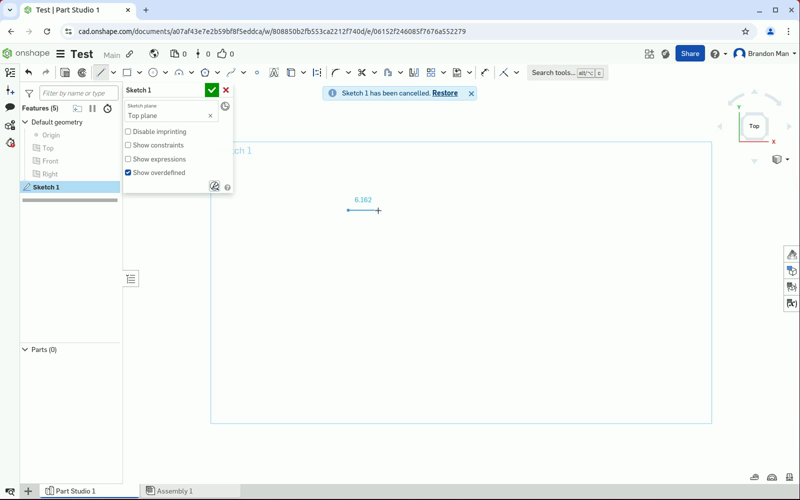
mouse_move(388, 210)
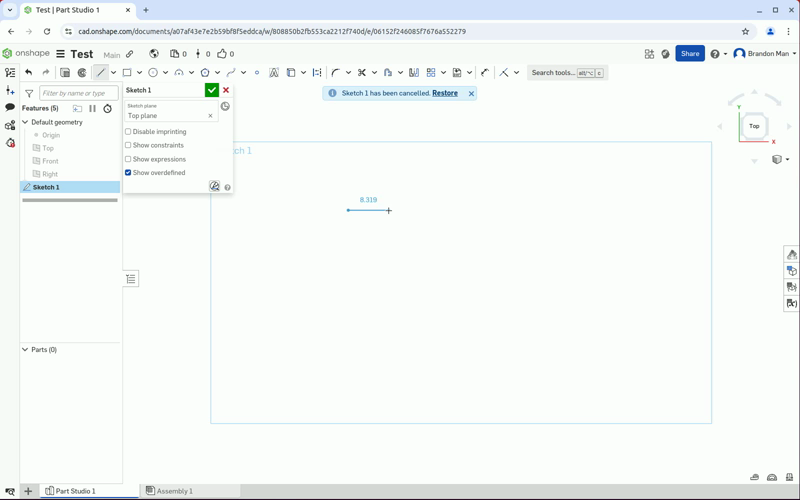
click(388, 210)
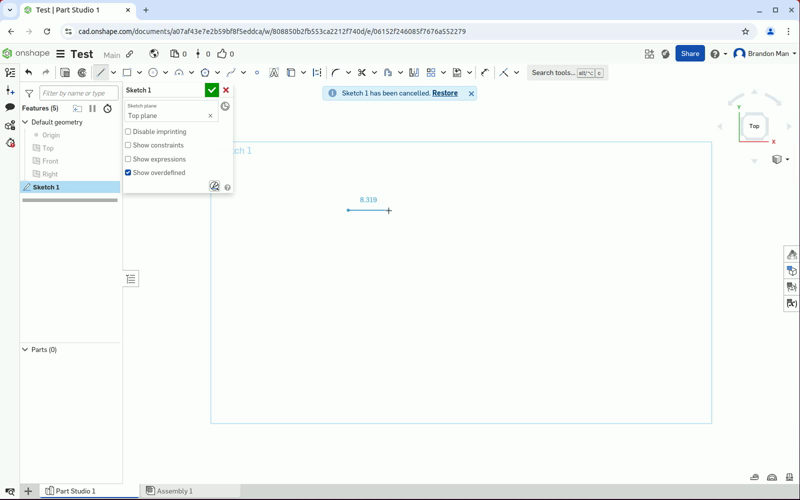
key_up(shift)
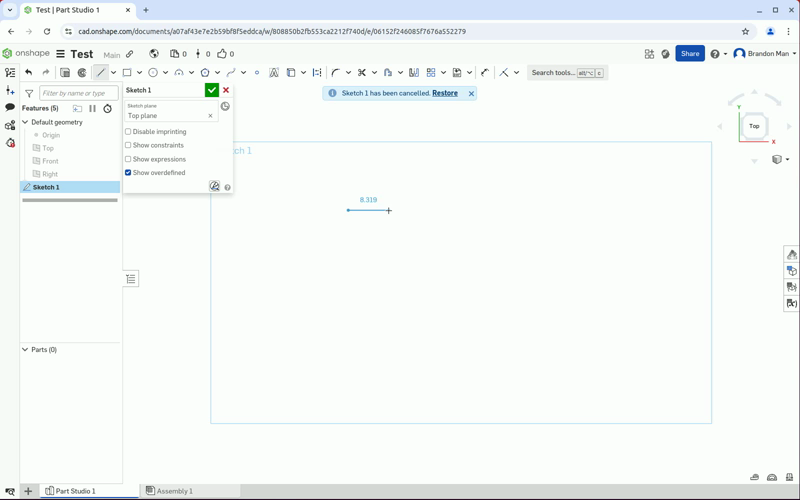
key_down(shift)
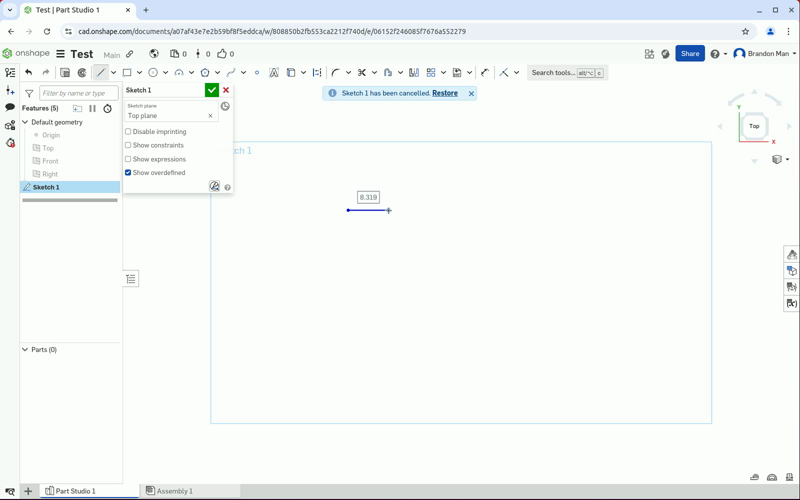
mouse_move(418, 210)
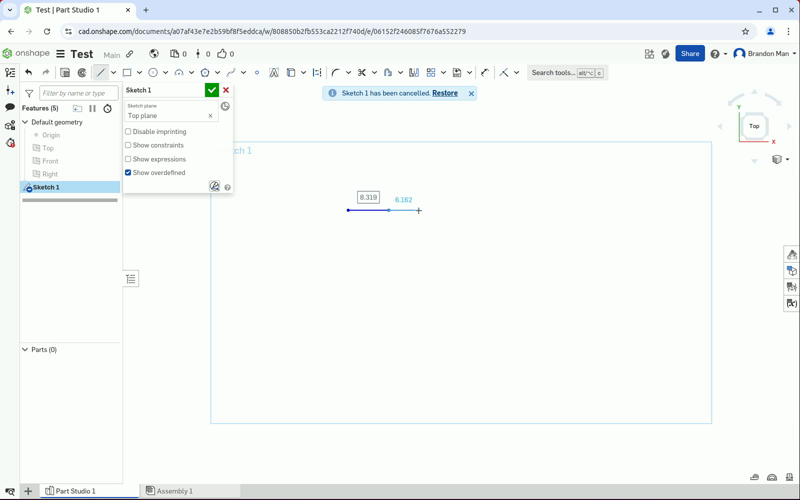
mouse_move(388, 169)
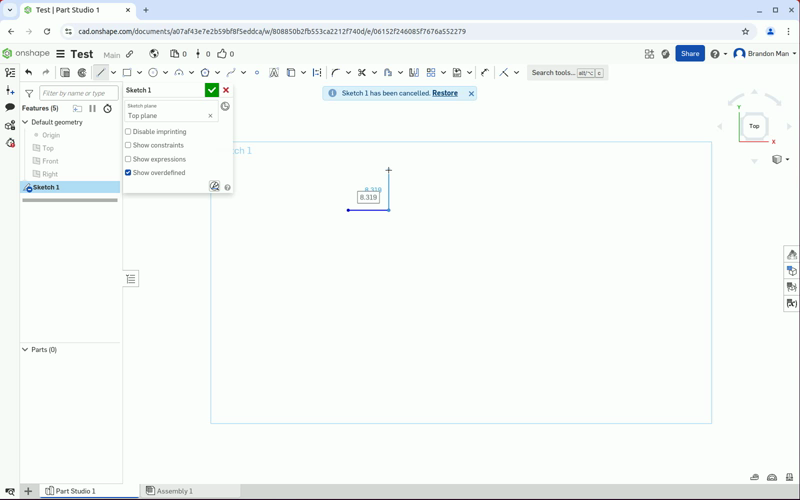
click(388, 169)
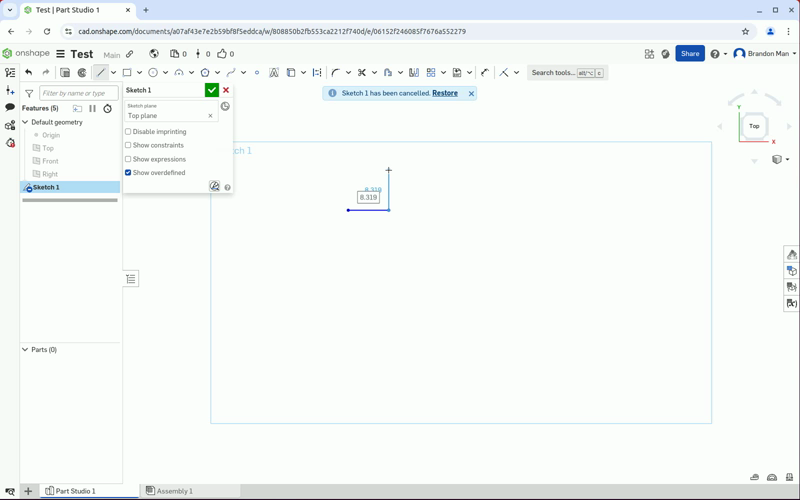
key_up(shift)
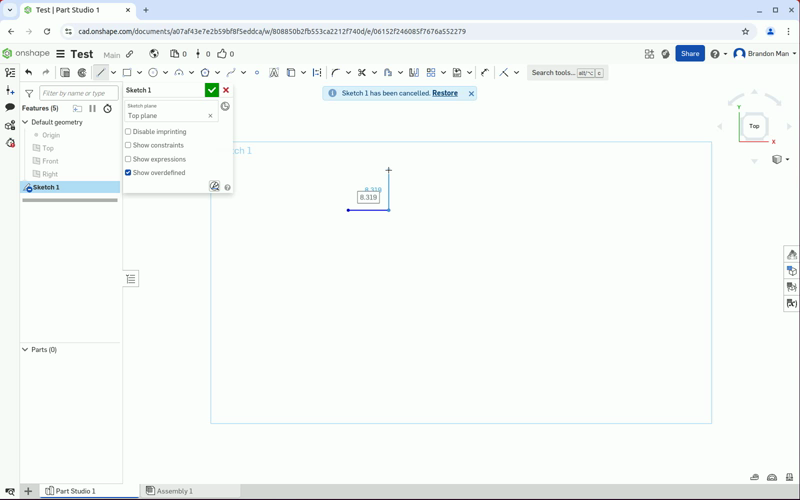
key_down(shift)
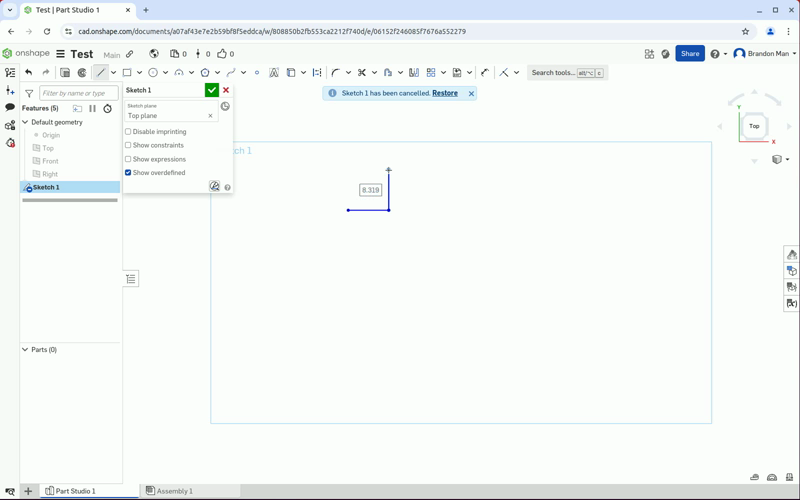
mouse_move(418, 169)
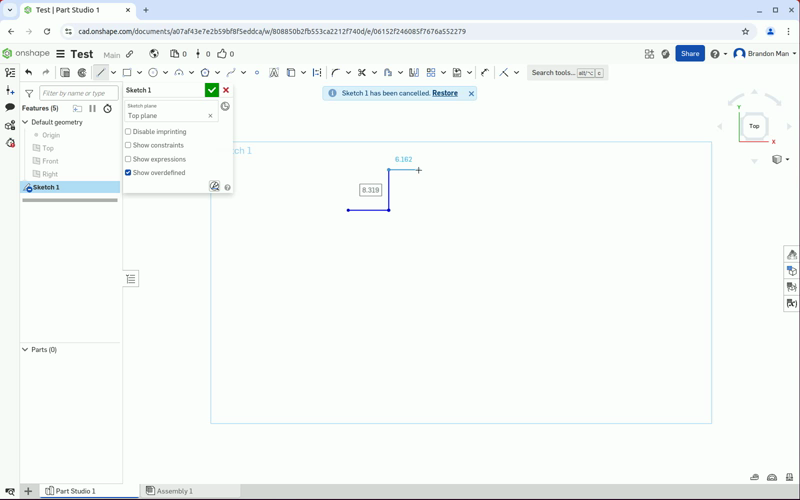
mouse_move(348, 169)
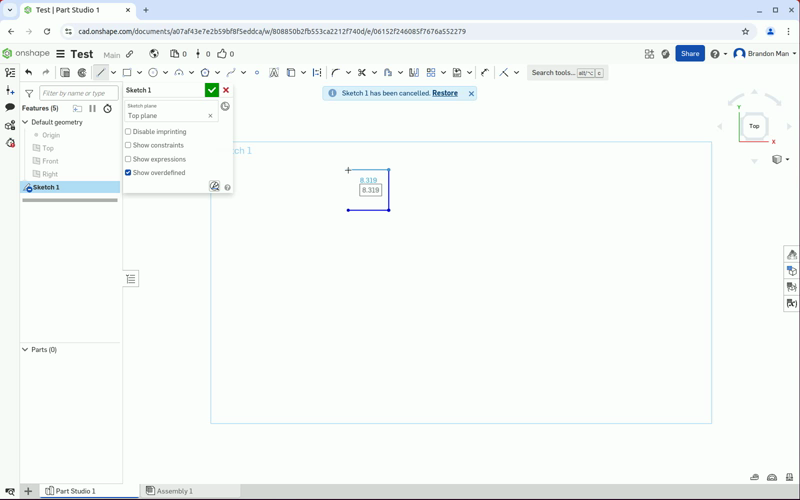
click(348, 169)
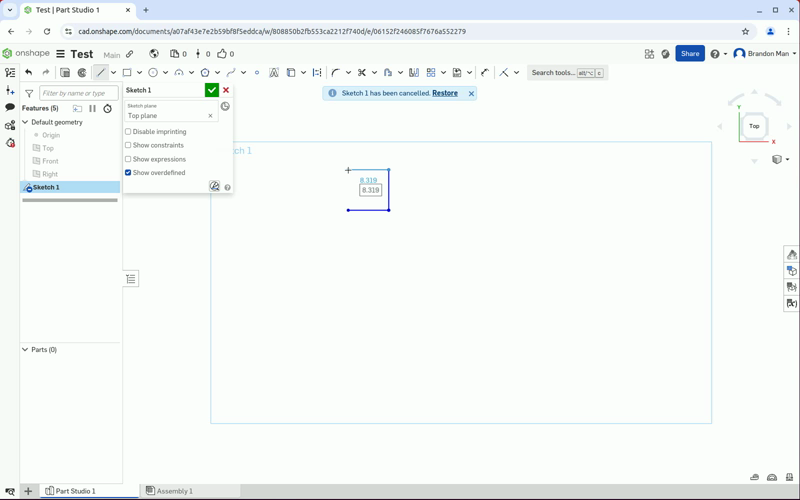
key_up(shift)
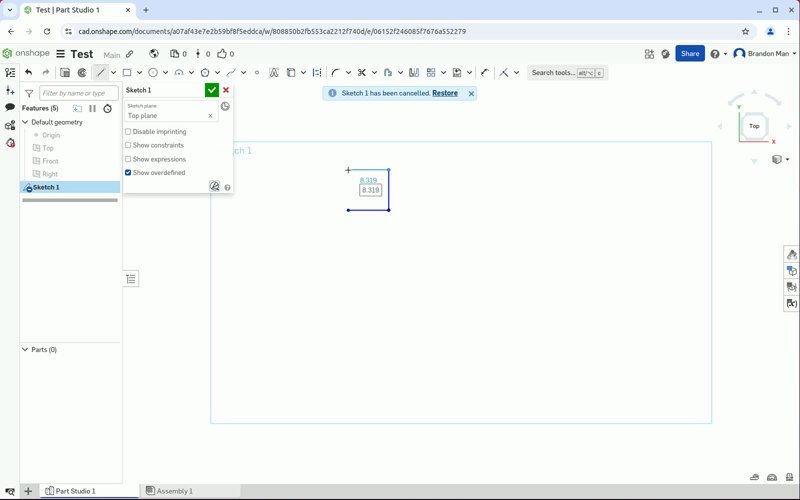
mouse_move(378, 169)
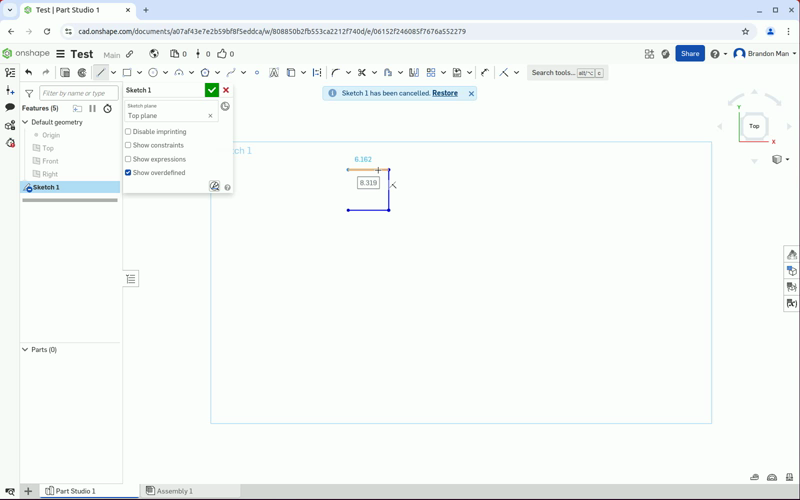
key_down(shift)
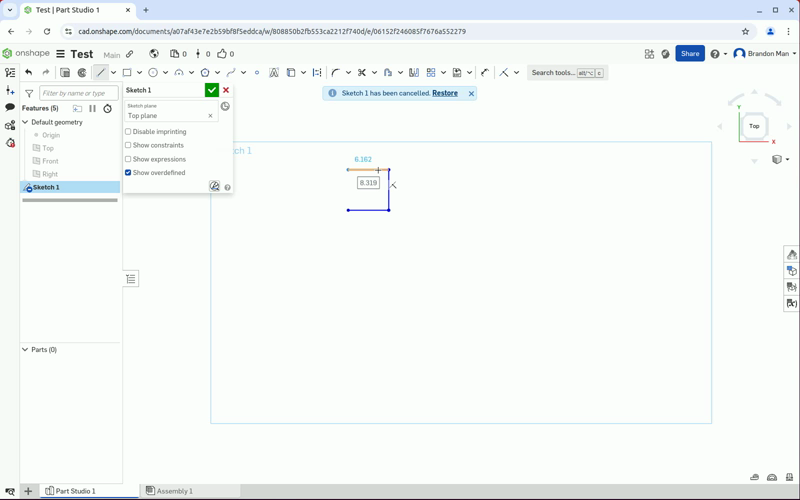
mouse_move(348, 210)
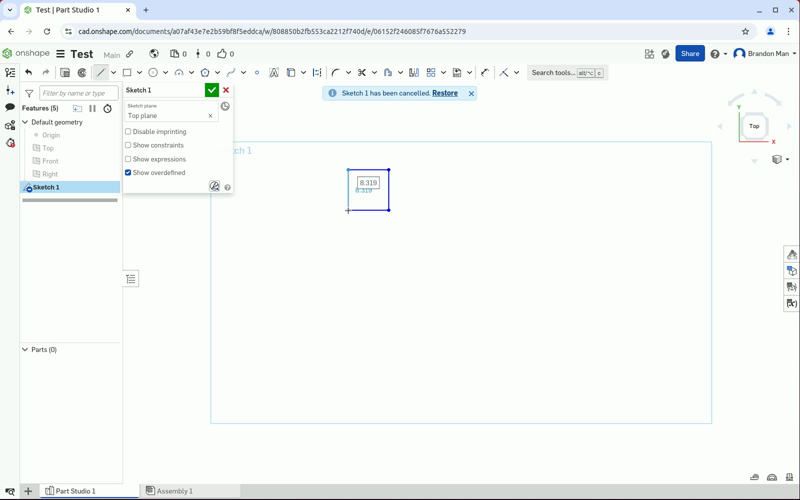
key_up(shift)
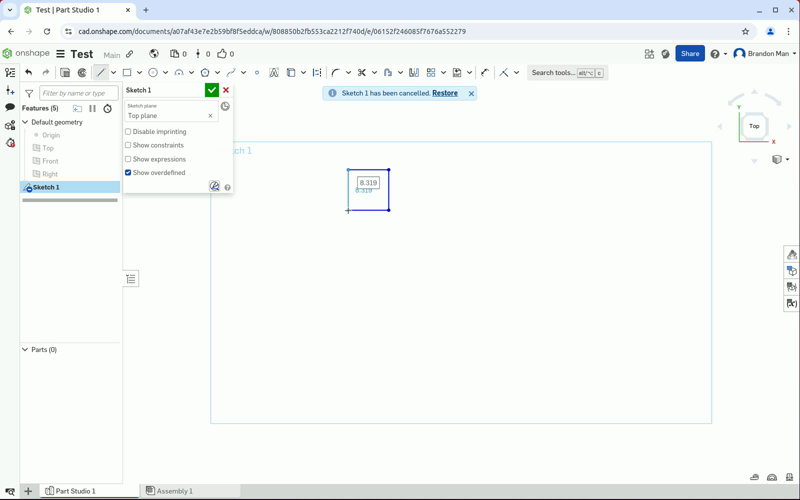
click(348, 210)
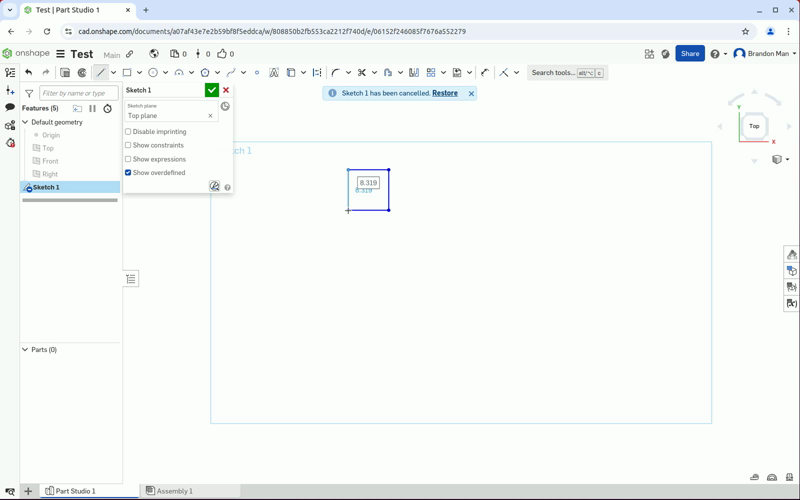
key(esc)
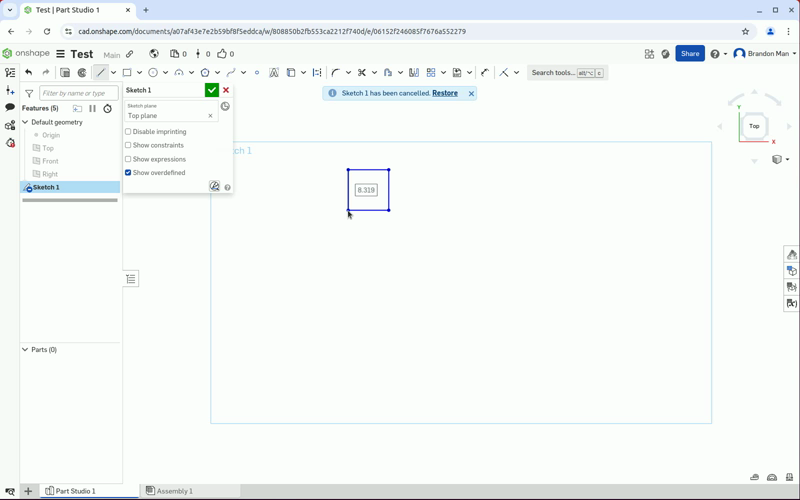
mouse_move(371, 192)
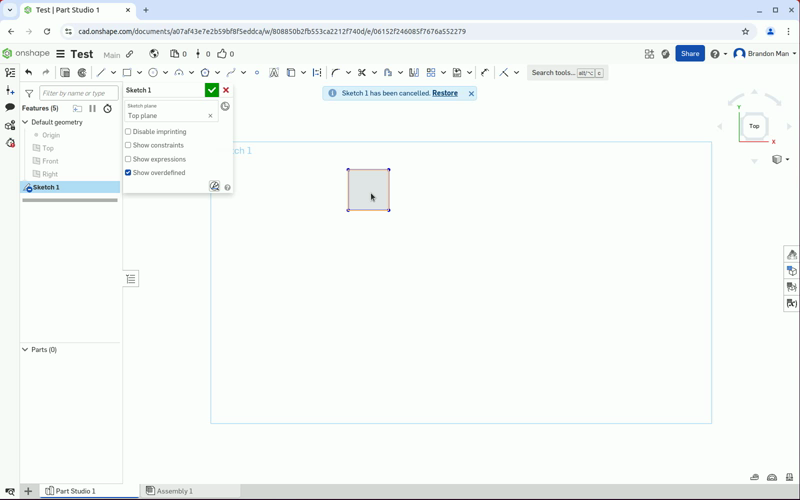
scroll(6)
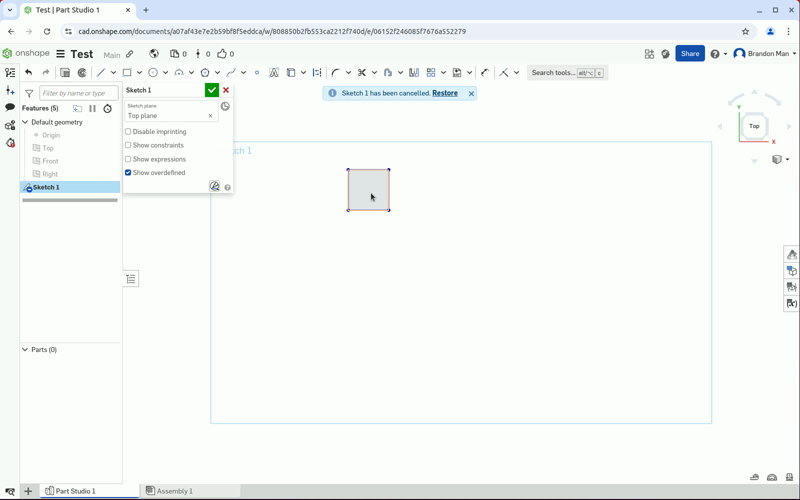
scroll(6)
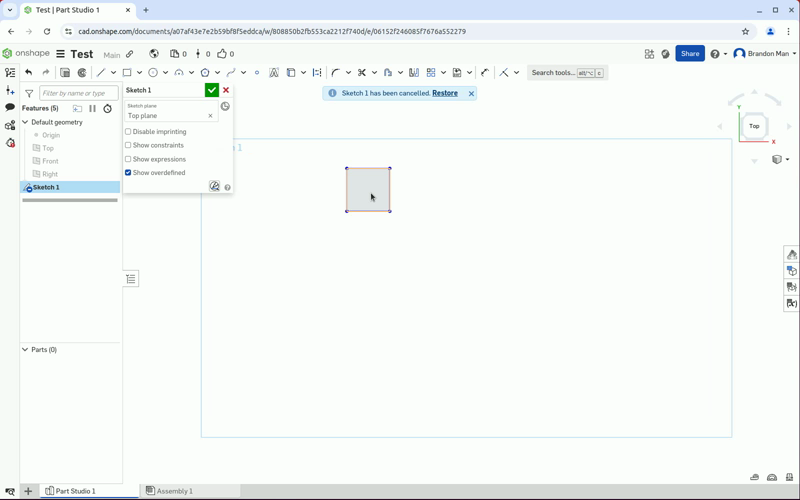
scroll(6)
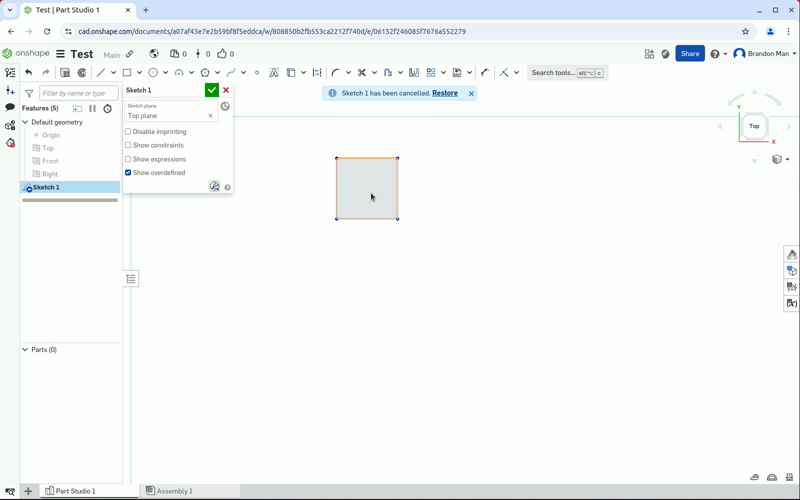
scroll(6)
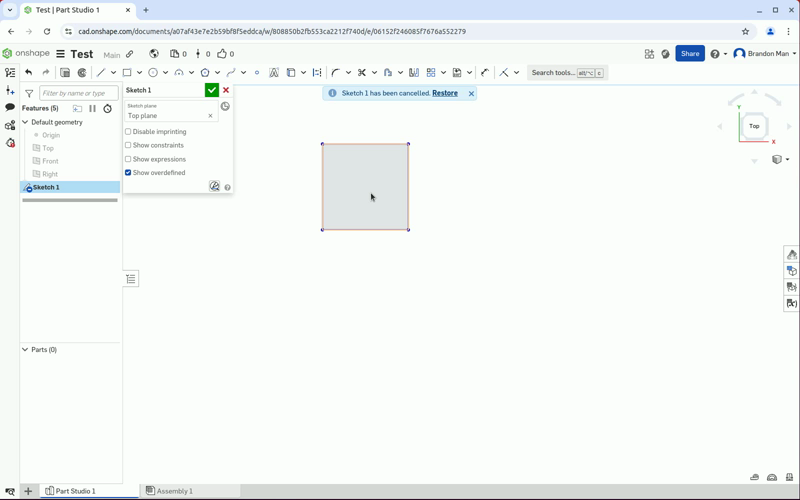
scroll(6)
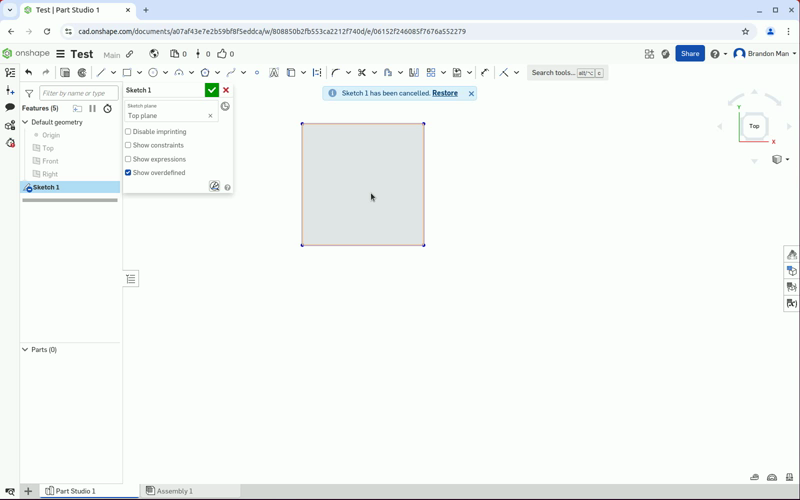
scroll(6)
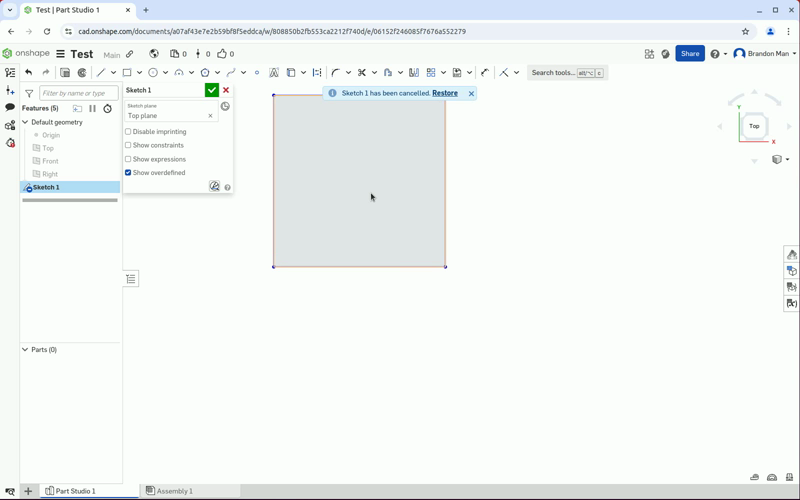
scroll(6)
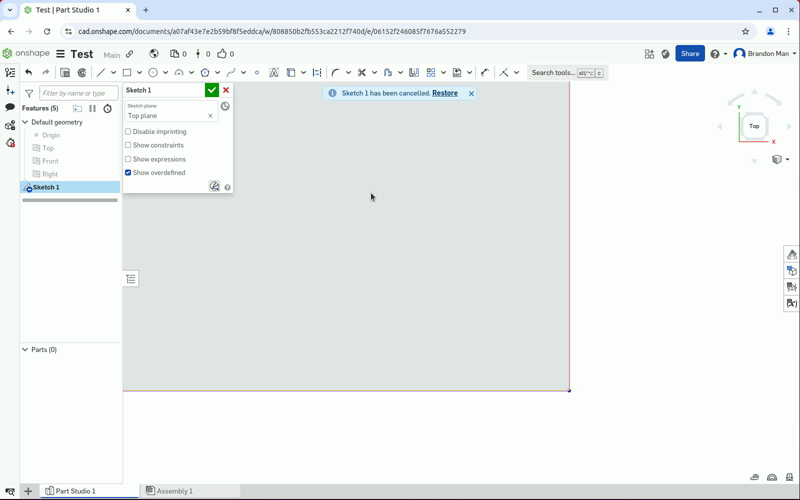
click(371, 192)
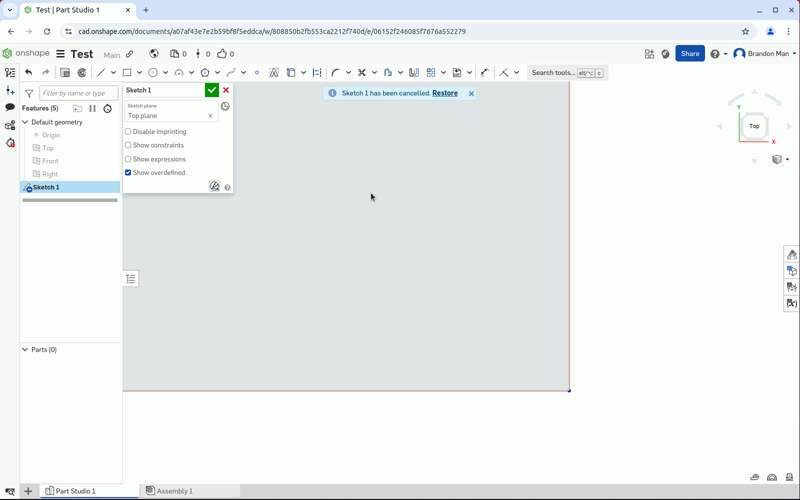
scroll(-6)
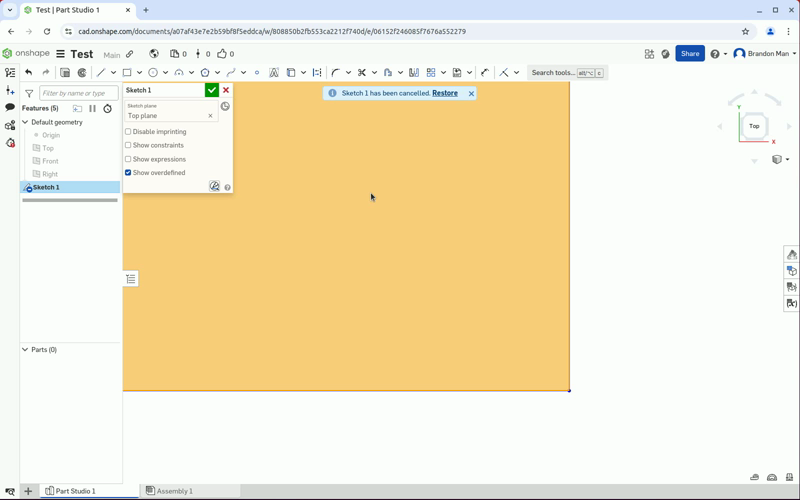
scroll(-6)
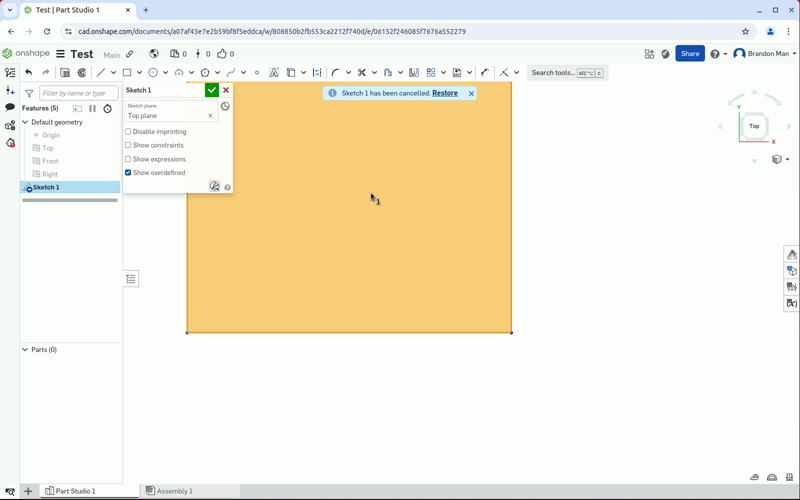
scroll(-6)
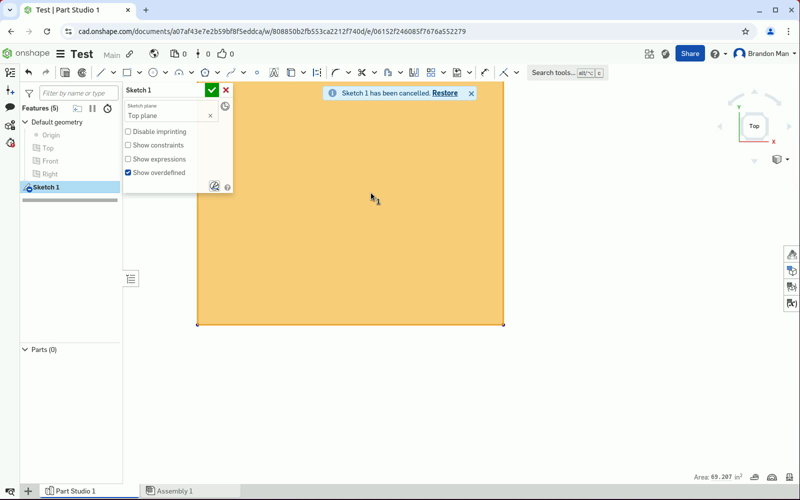
scroll(-6)
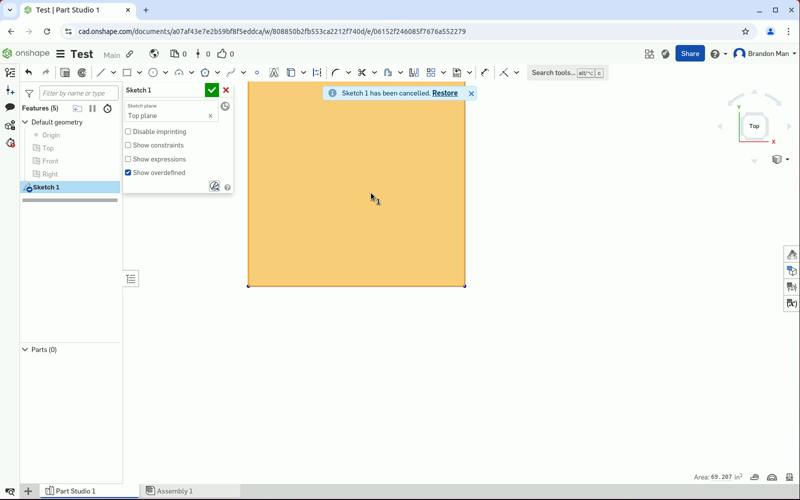
scroll(-6)
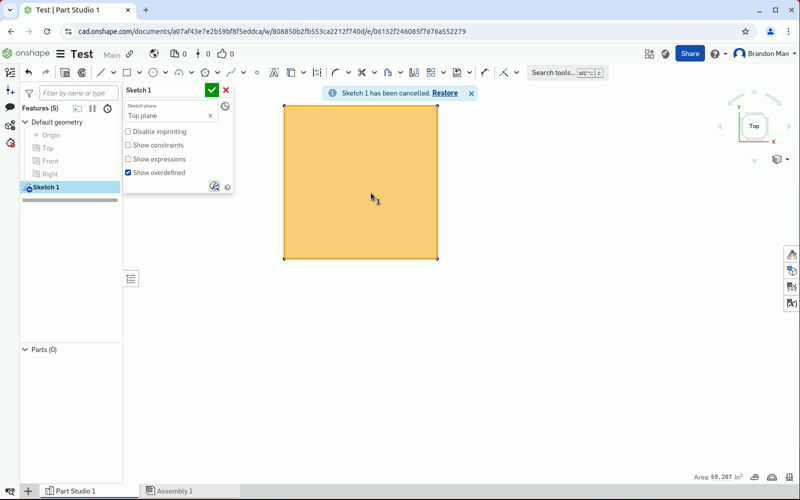
scroll(-6)
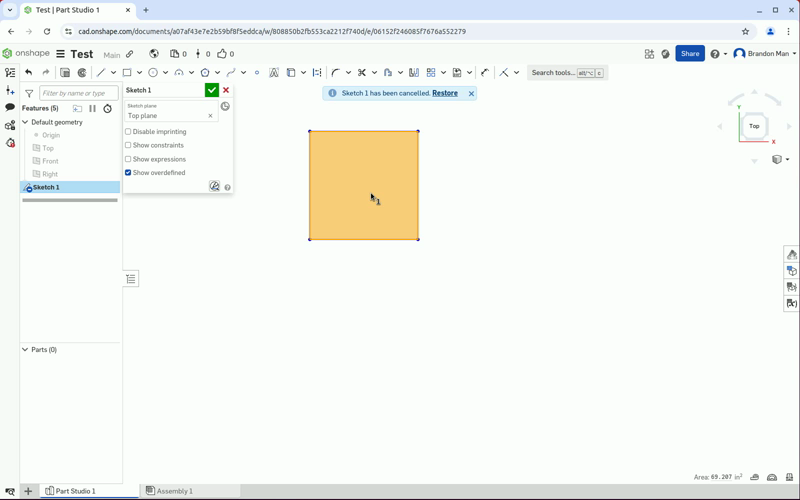
scroll(-6)
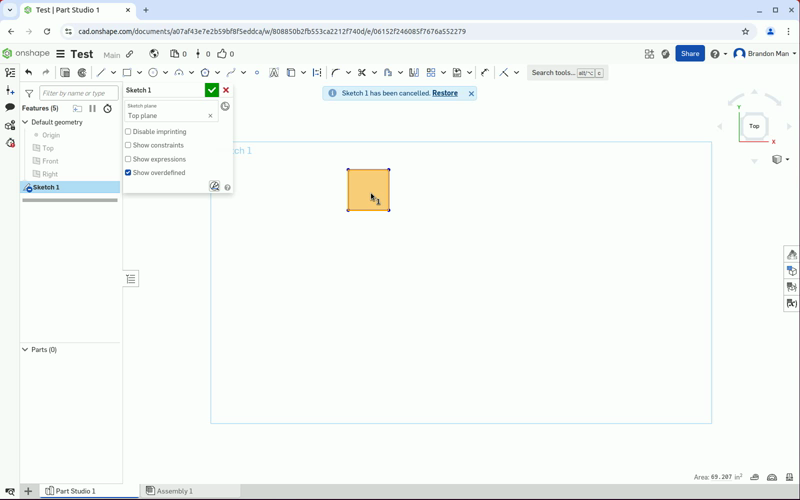
mouse_move(73, 352)
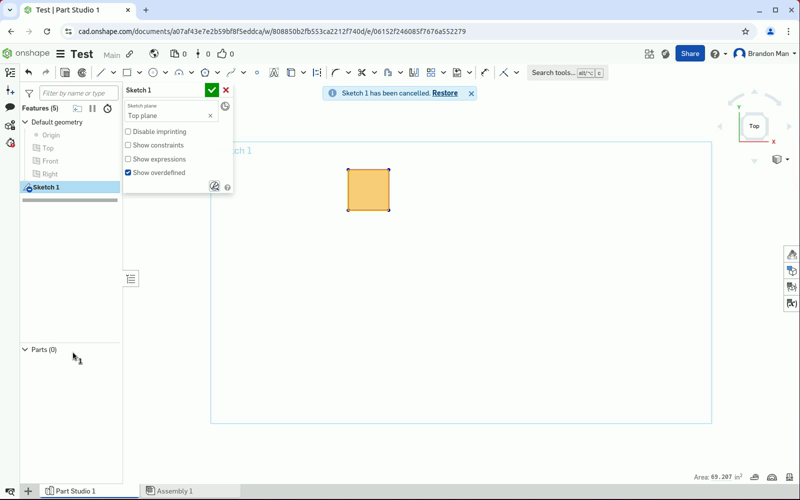
key(shift+y)
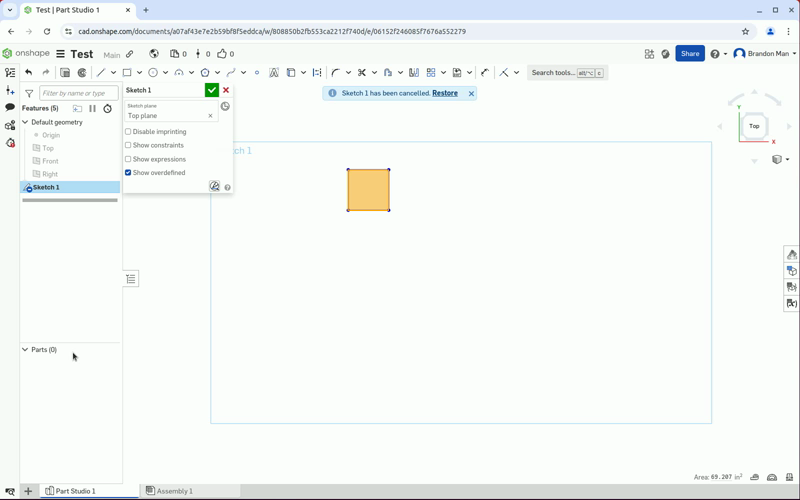
key(shift+e)
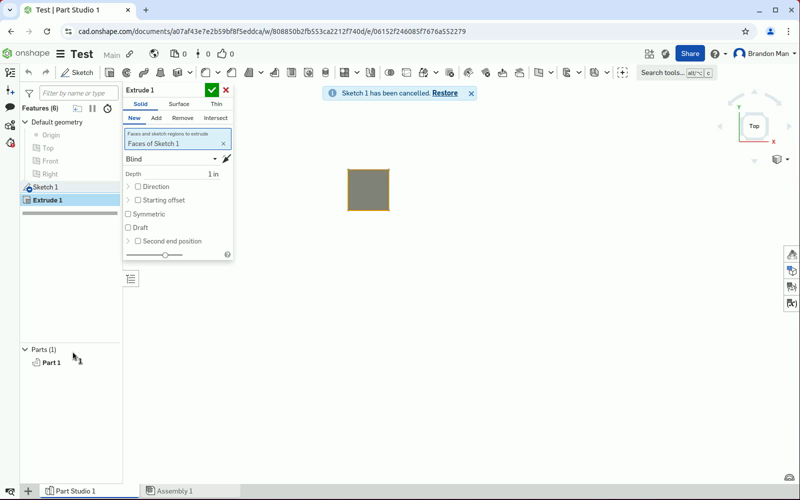
mouse_move(143, 106)
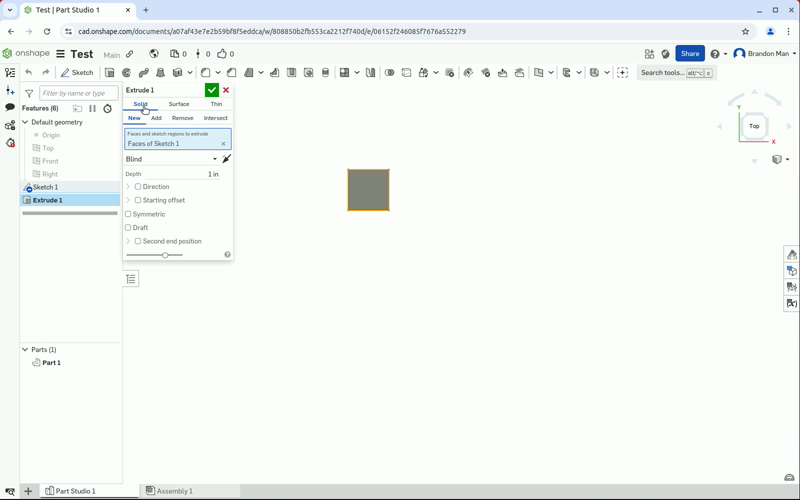
click(143, 106)
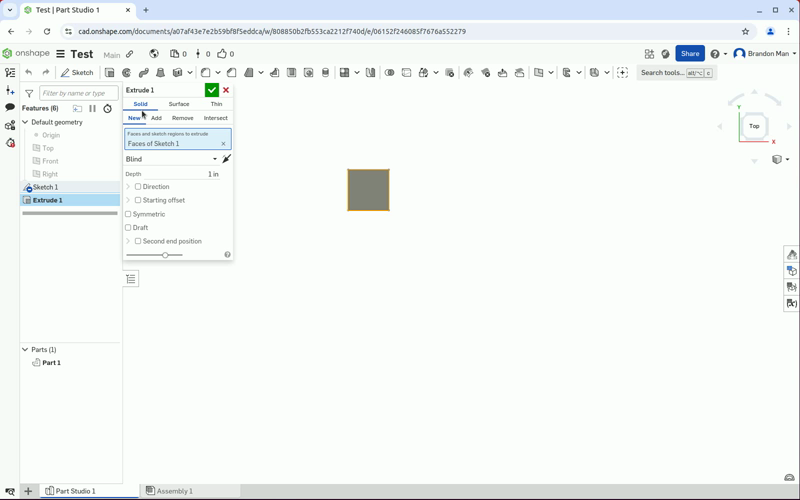
mouse_move(137, 120)
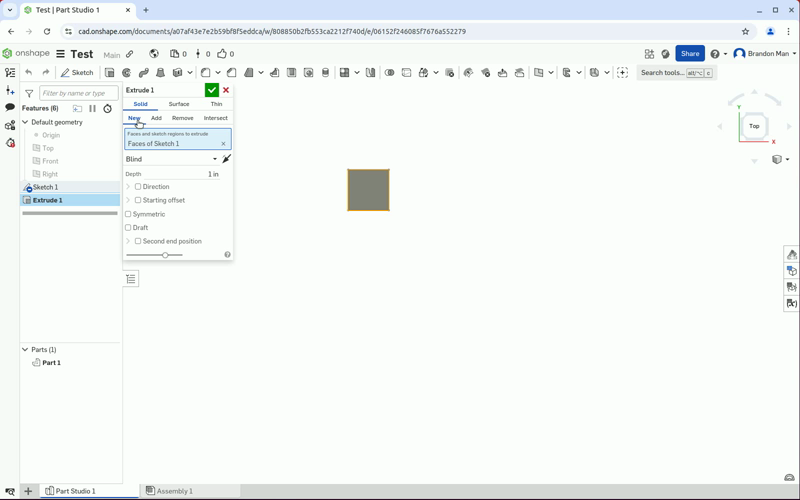
click(137, 120)
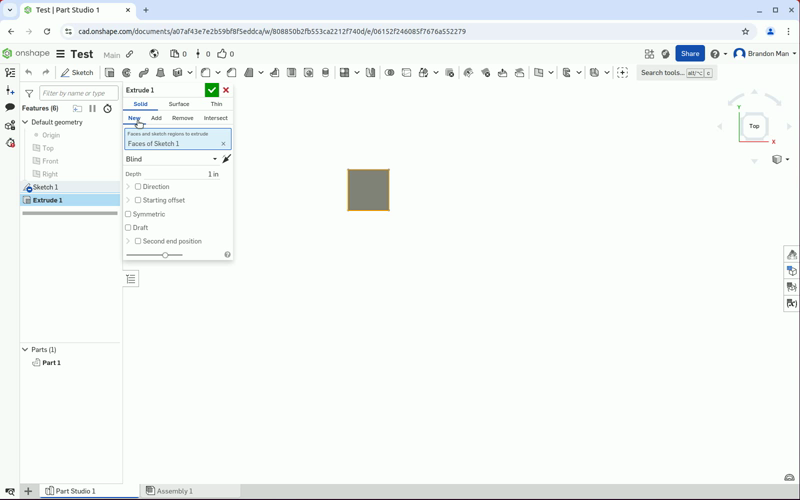
key(tab, 4)
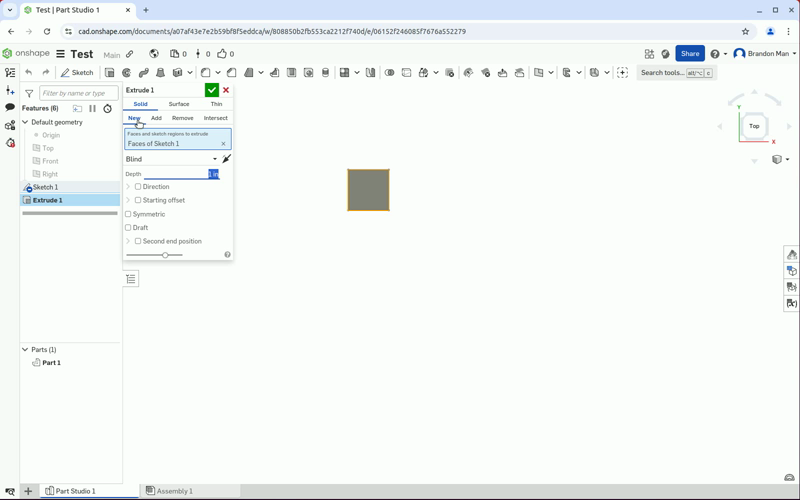
text(8.184)
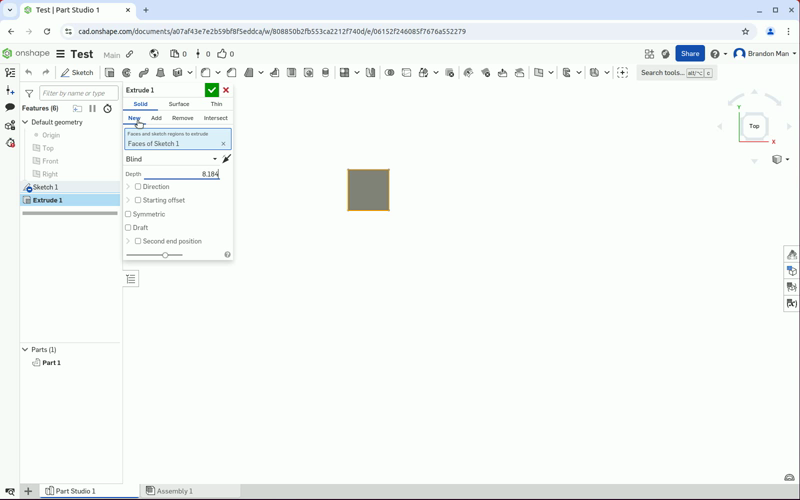
key(enter)
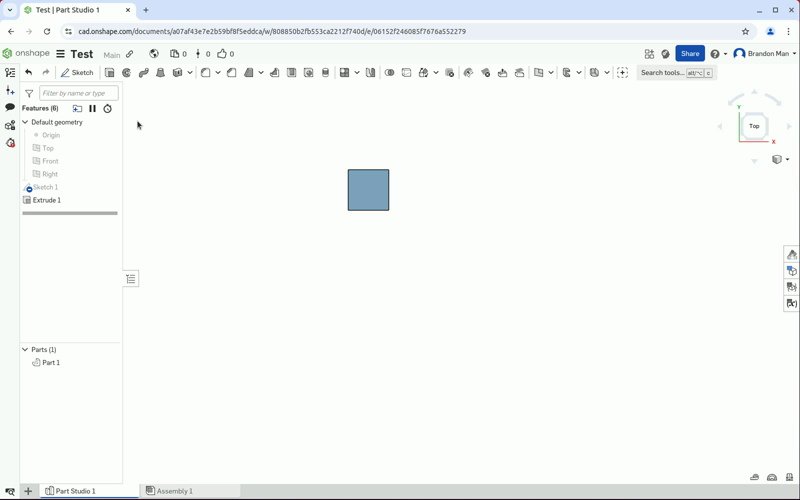
key(shift+h)
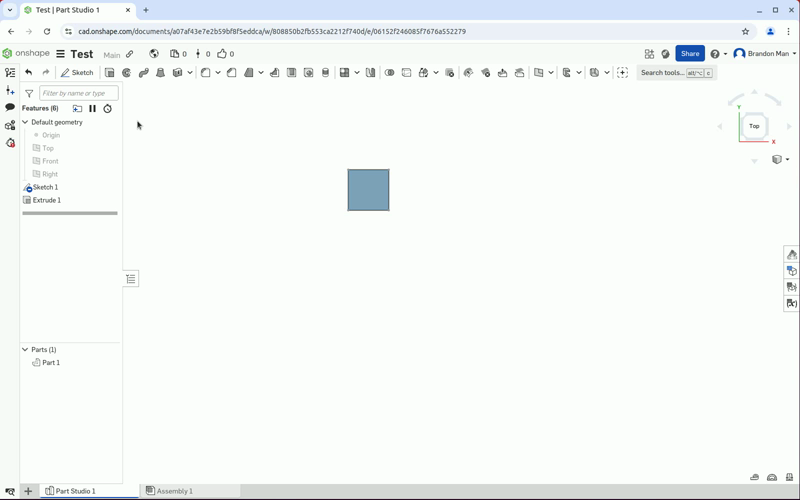
key(shift+h)
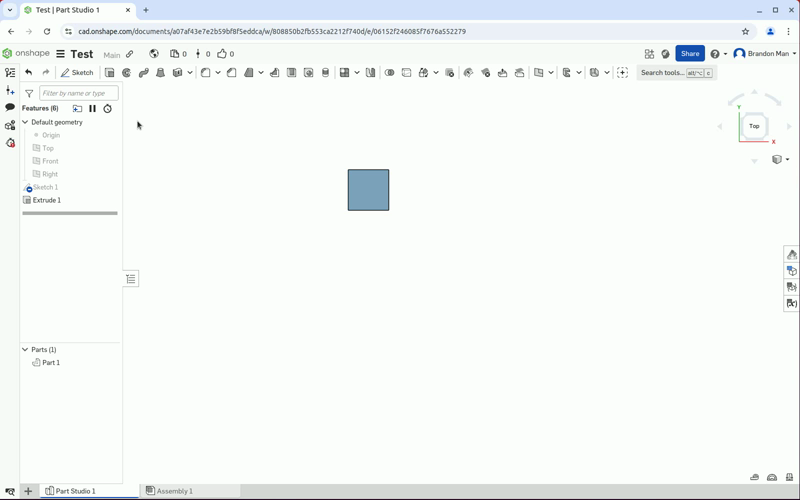
mouse_move(73, 189)
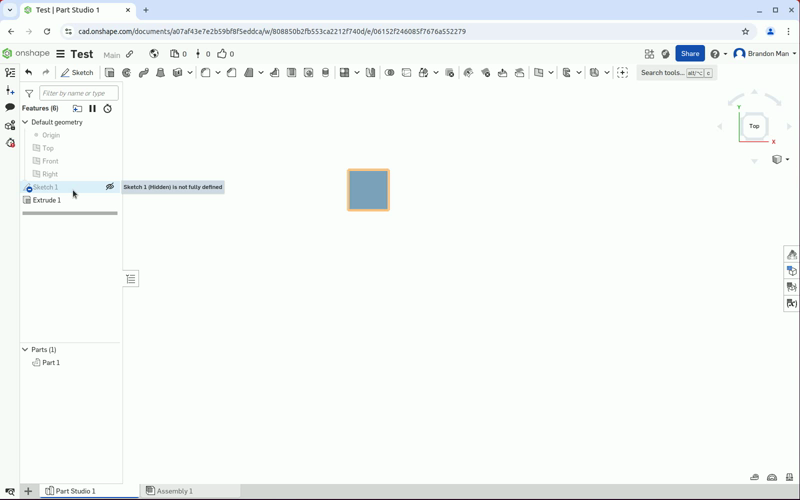
click(73, 189)
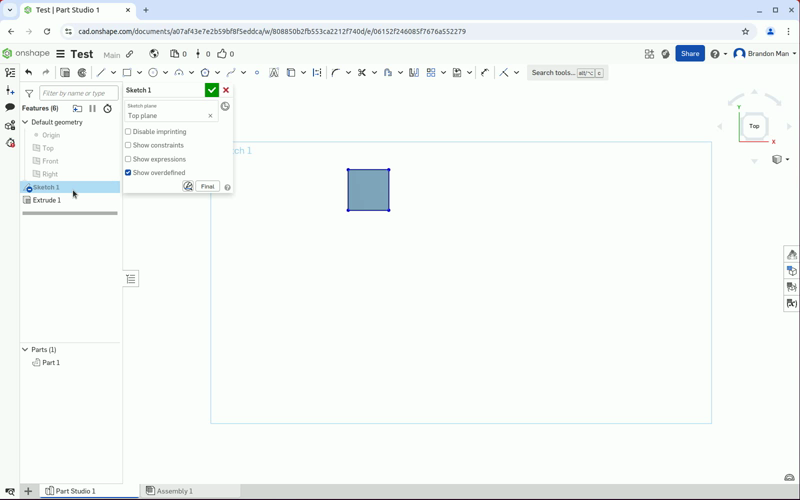
mouse_move(229, 92)
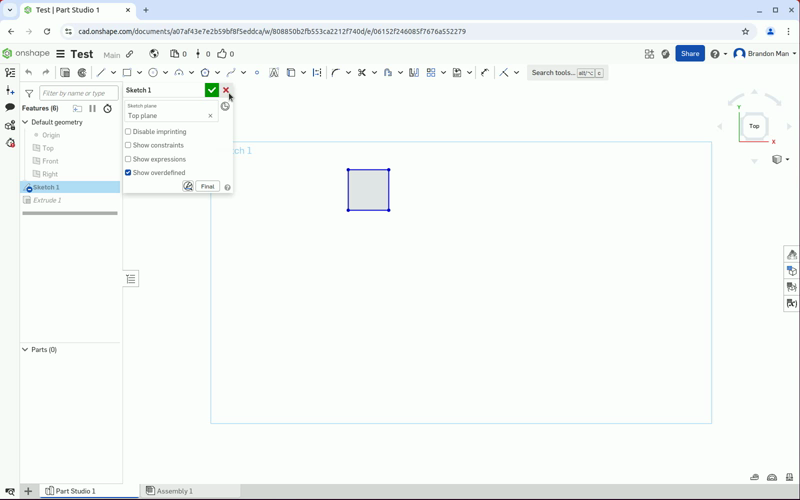
click(229, 92)
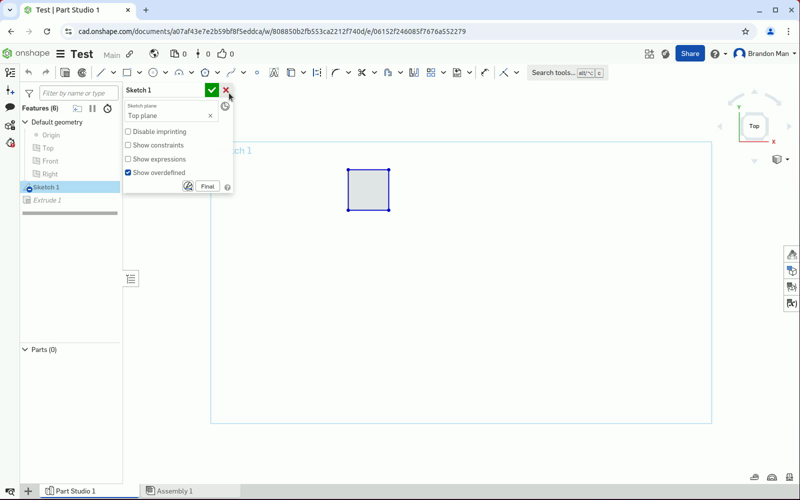
key(shift+s)
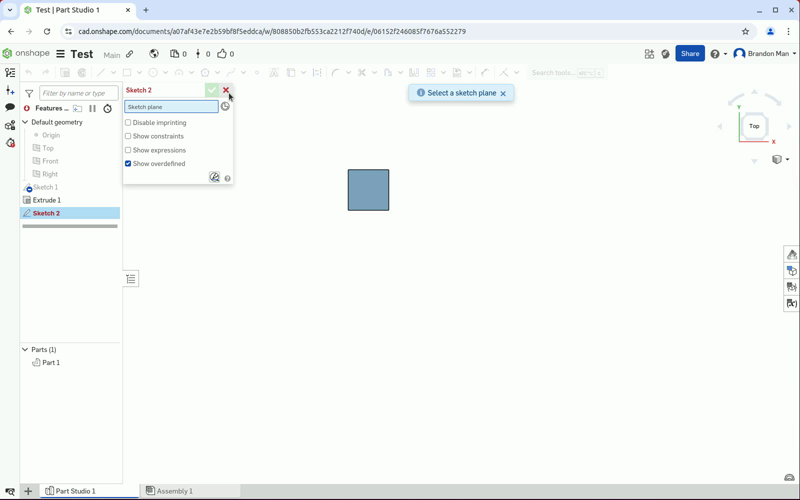
mouse_move(73, 150)
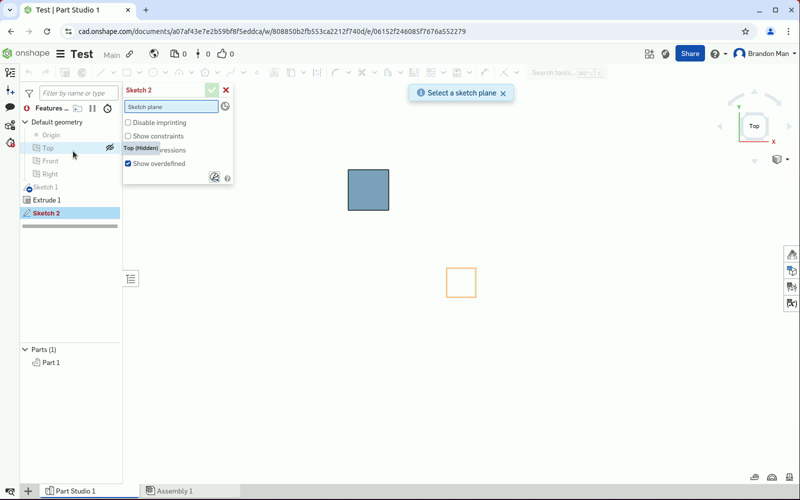
click(73, 150)
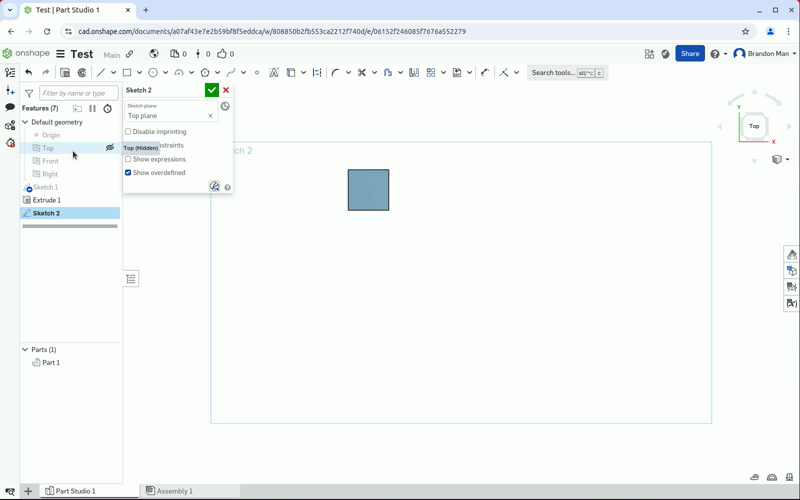
mouse_move(73, 352)
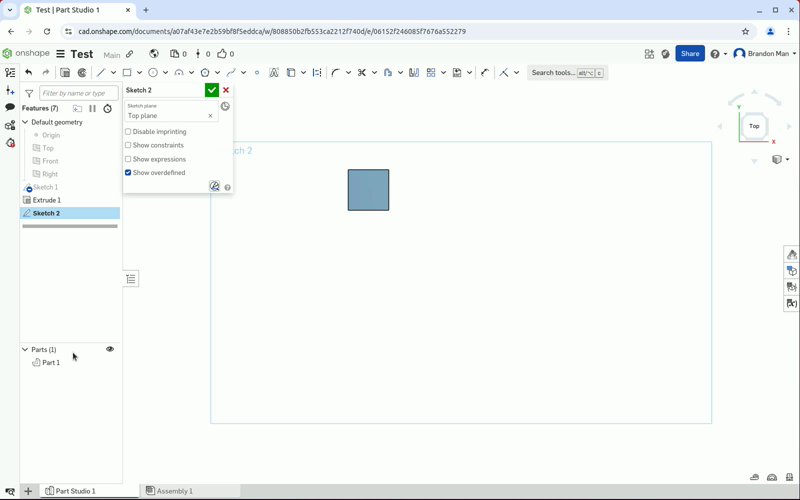
key(y)
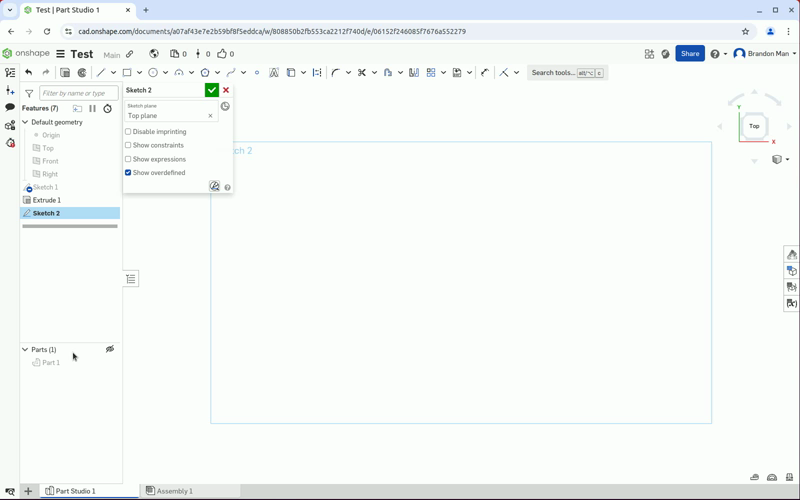
key(l)
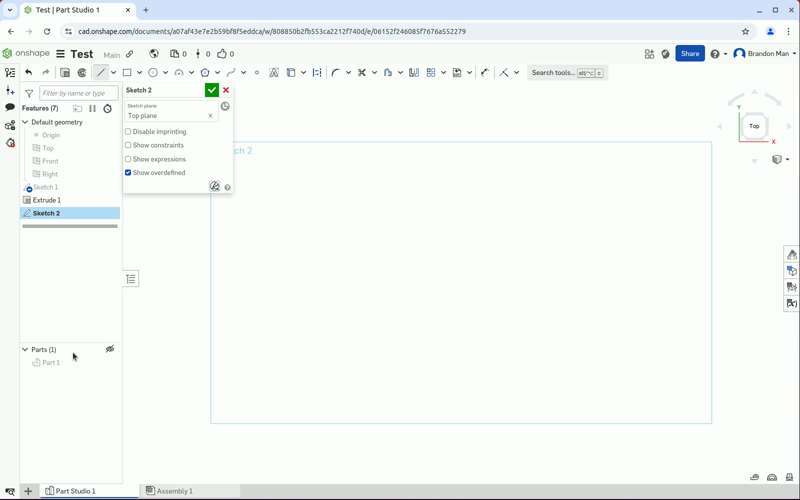
key_down(shift)
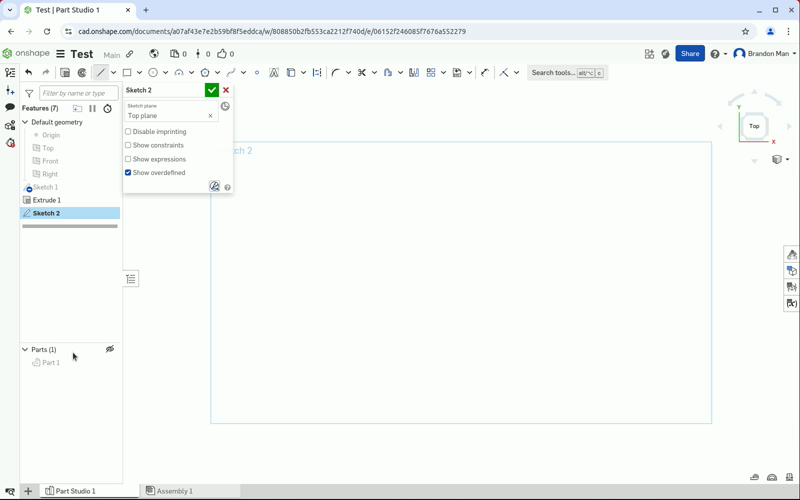
mouse_move(388, 210)
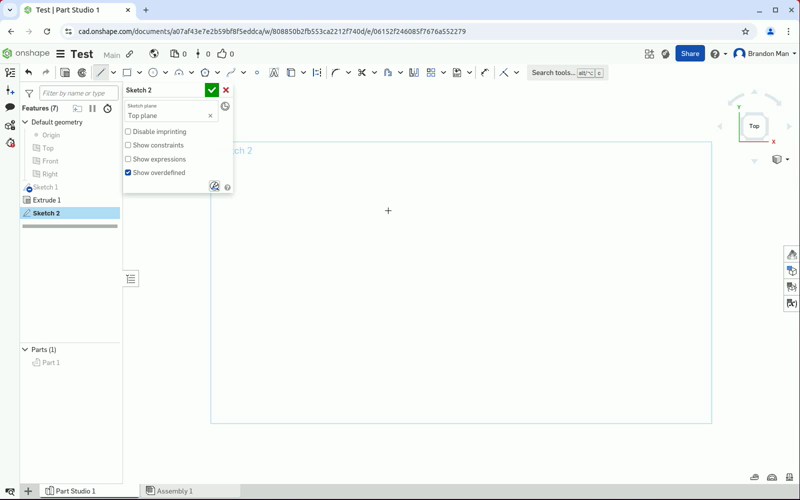
click(388, 210)
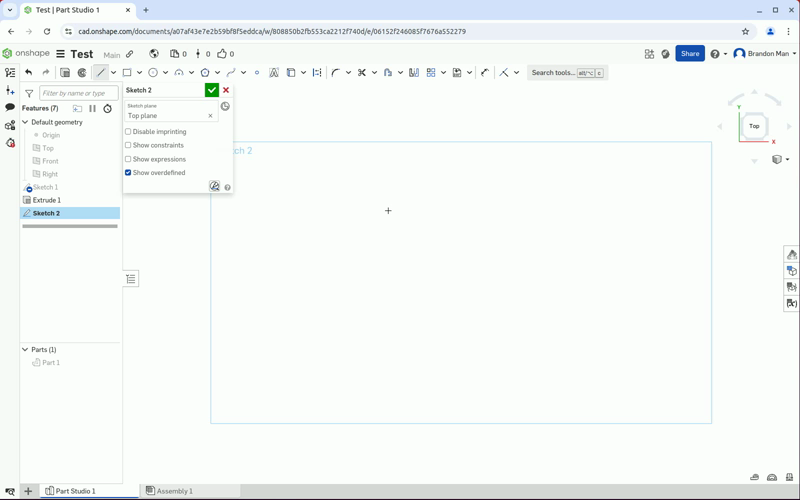
key_up(shift)
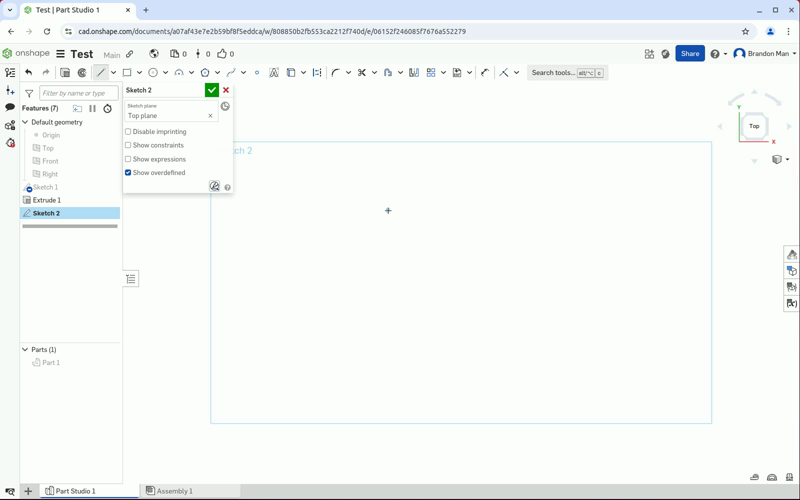
key_down(shift)
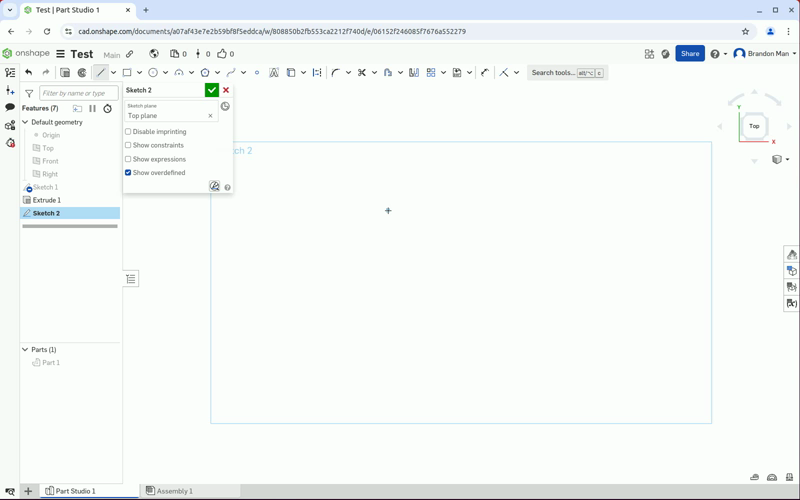
mouse_move(418, 210)
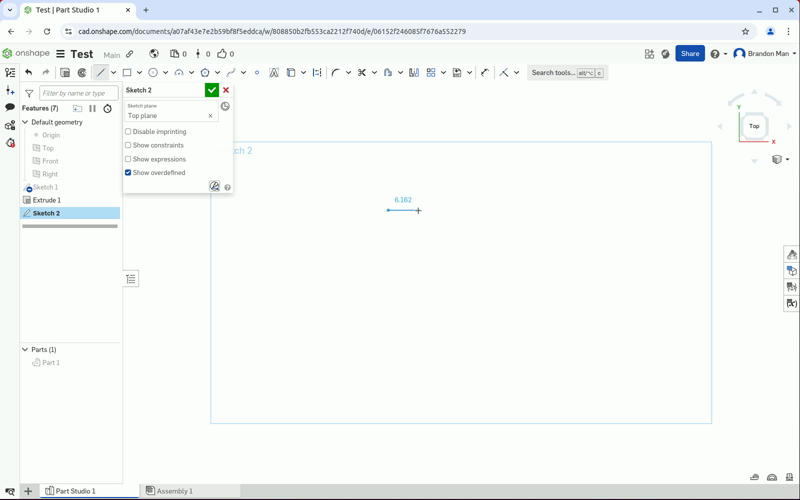
mouse_move(428, 210)
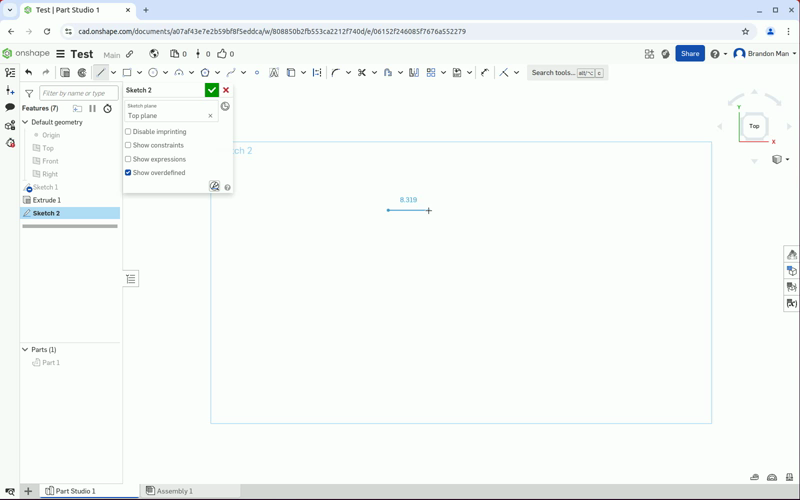
click(428, 210)
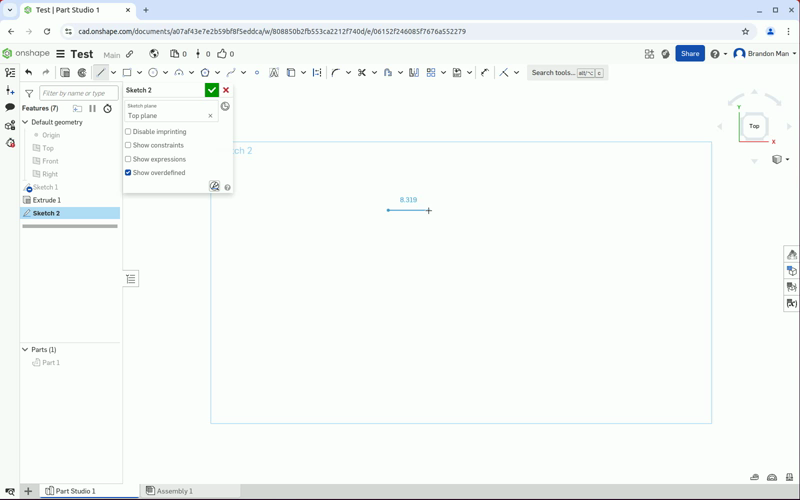
key_up(shift)
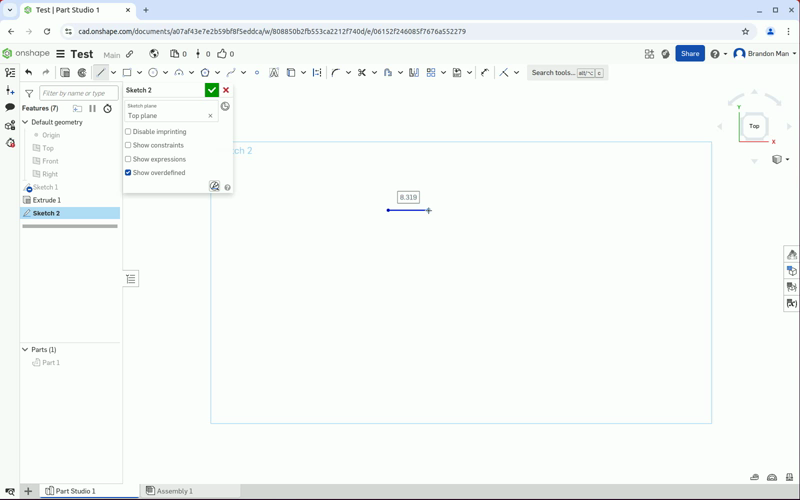
key_down(shift)
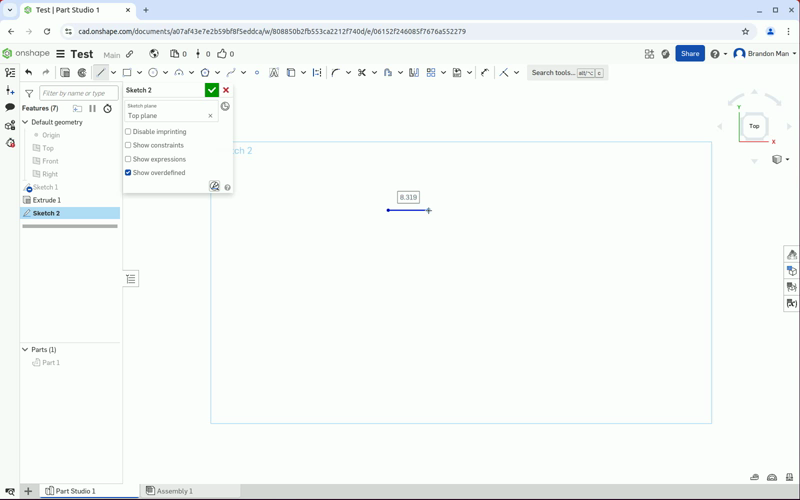
mouse_move(458, 210)
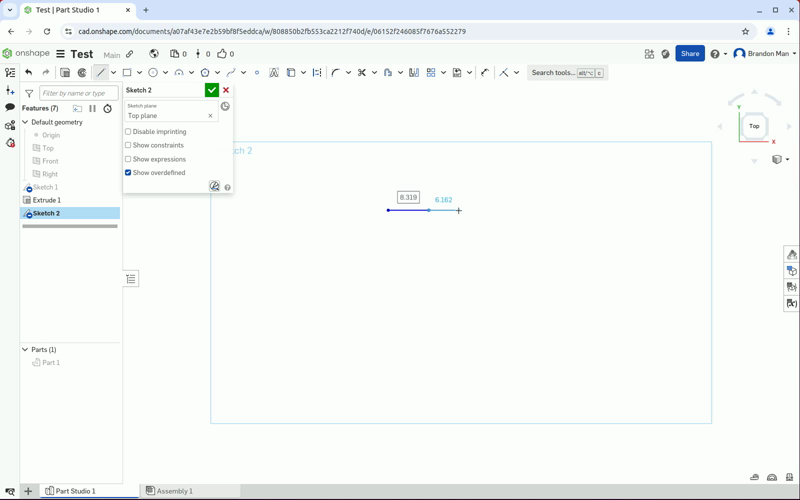
mouse_move(428, 169)
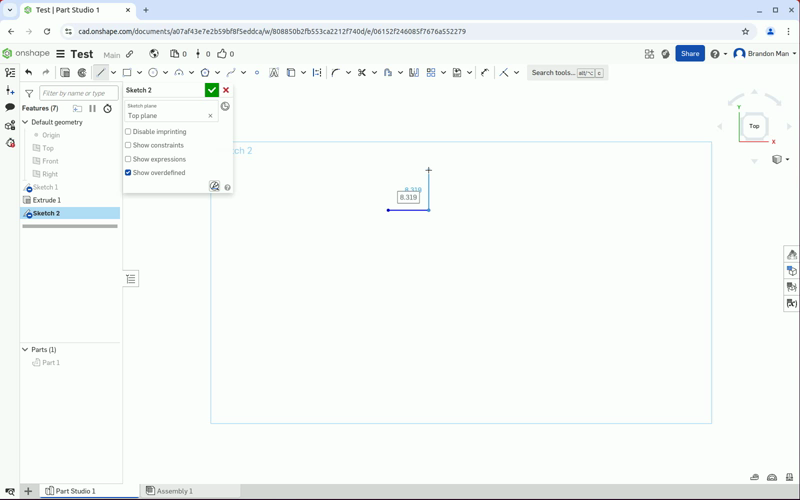
click(428, 169)
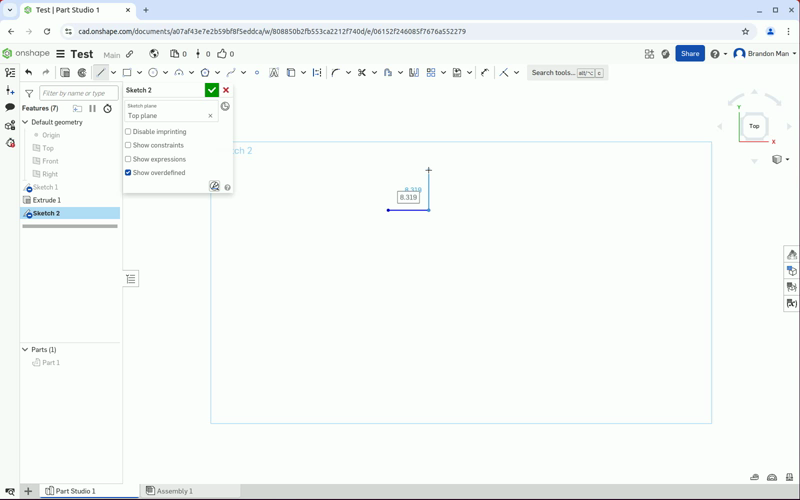
key_up(shift)
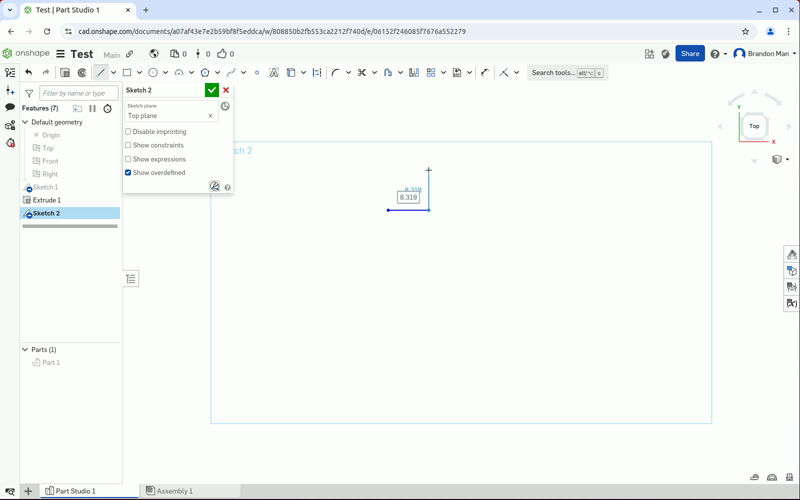
key_down(shift)
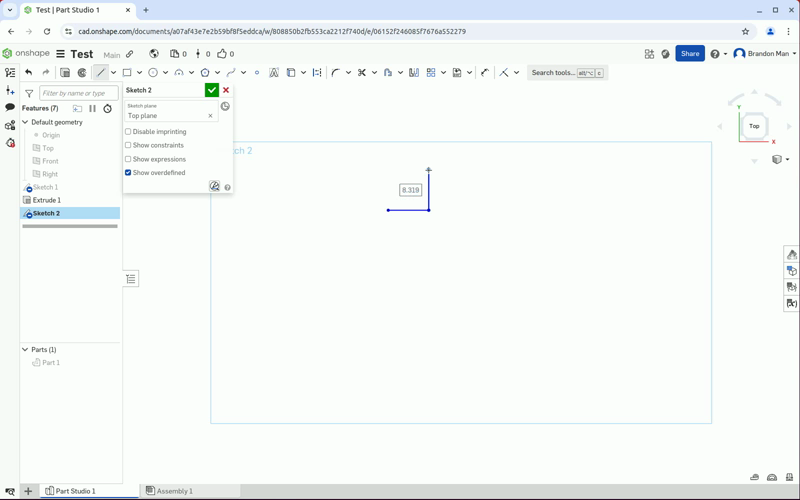
mouse_move(458, 169)
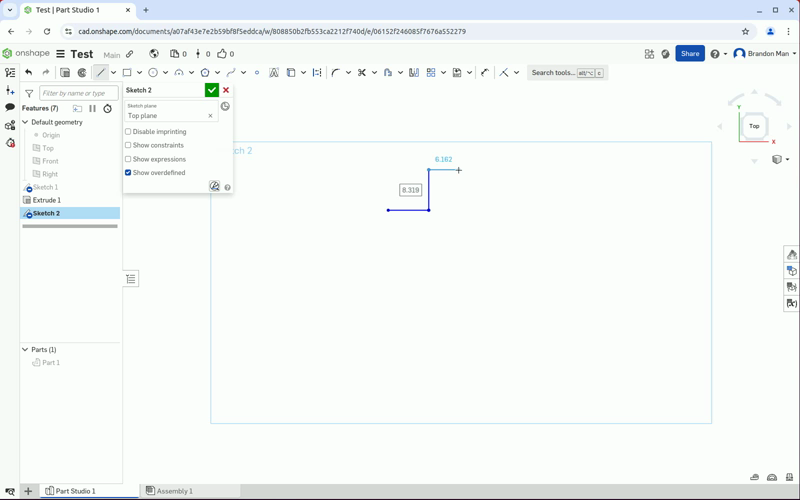
mouse_move(388, 169)
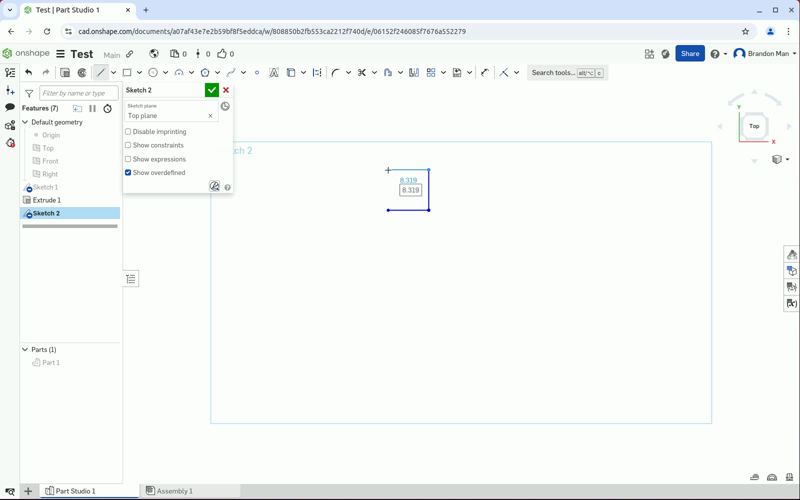
click(388, 169)
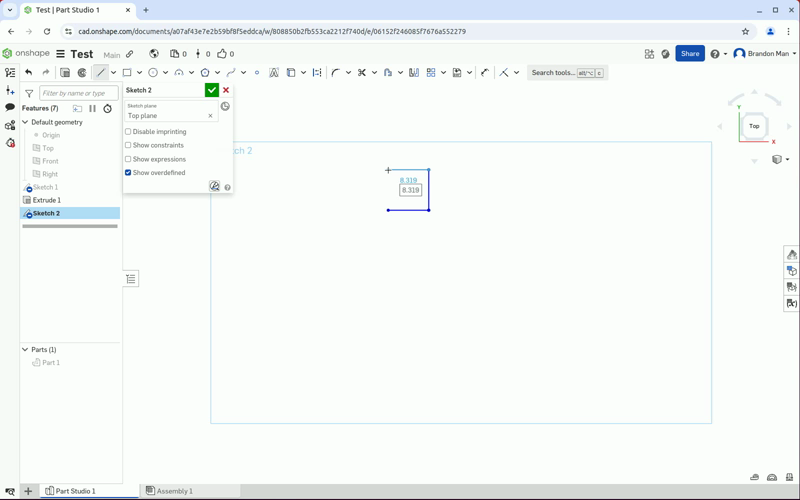
key_up(shift)
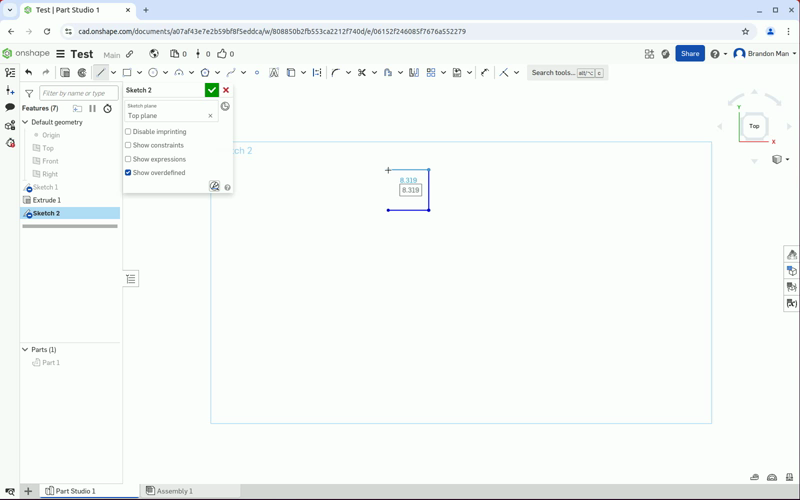
mouse_move(418, 169)
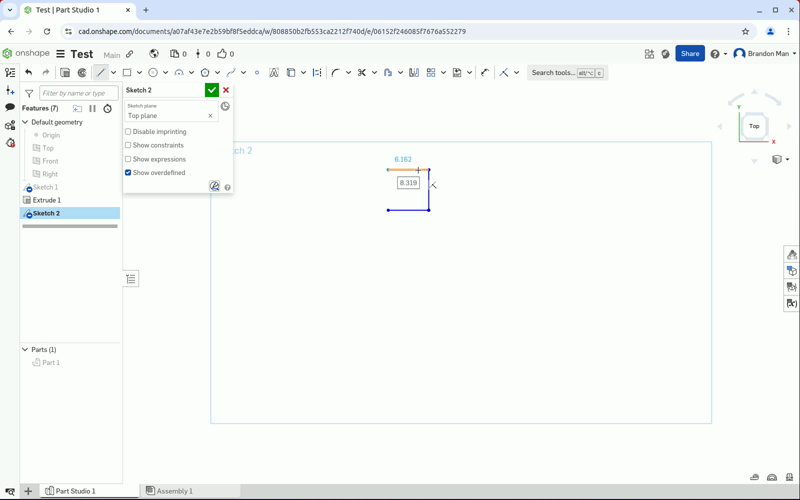
key_down(shift)
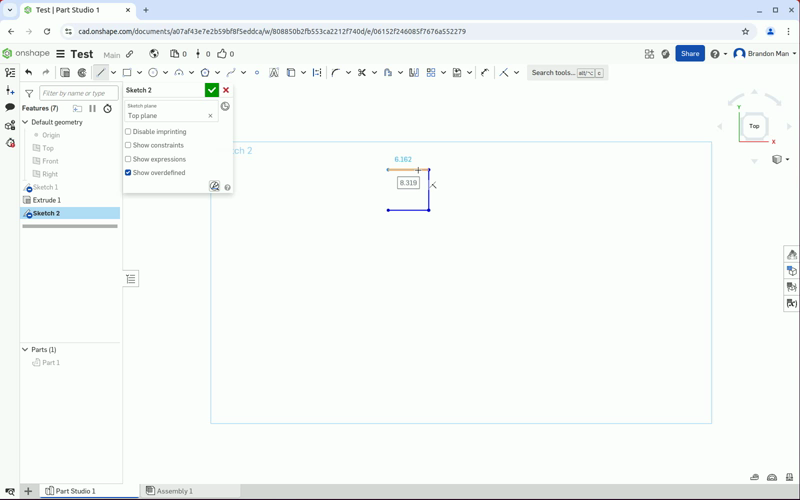
mouse_move(388, 210)
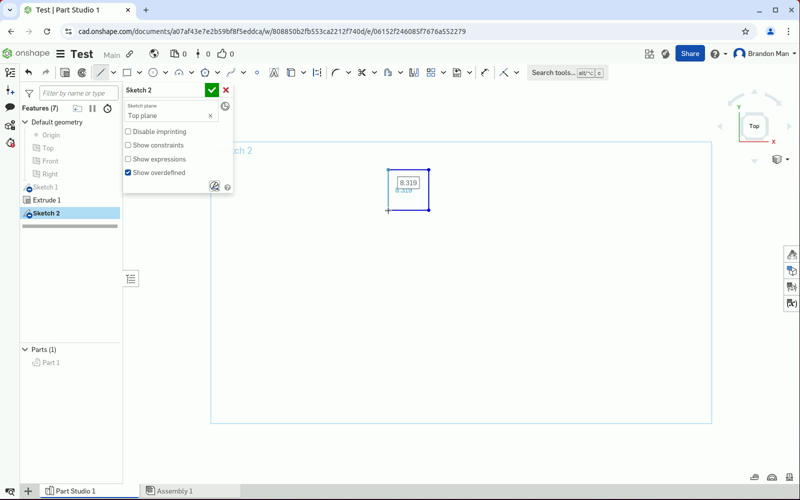
key_up(shift)
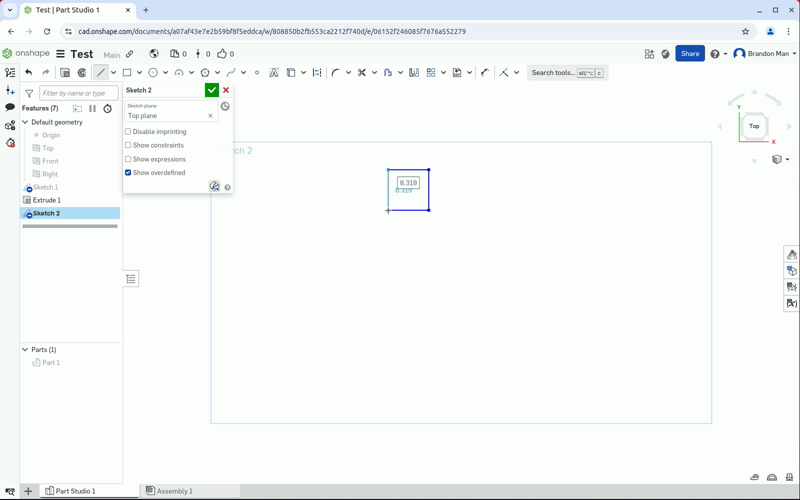
click(388, 210)
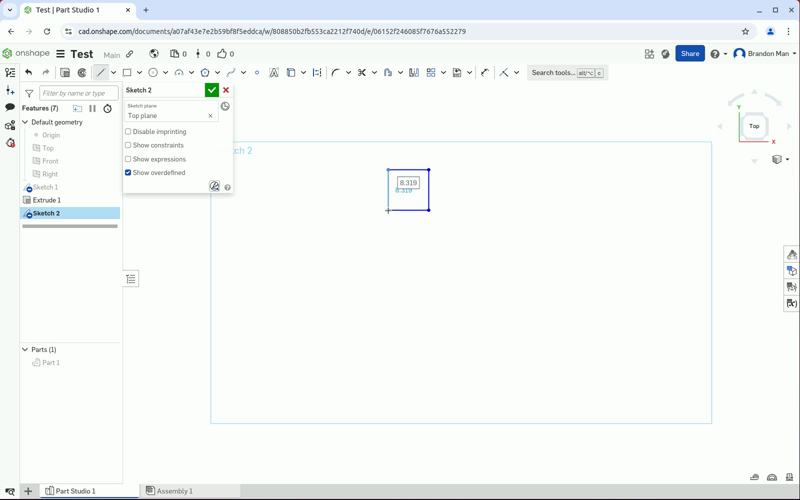
key(esc)
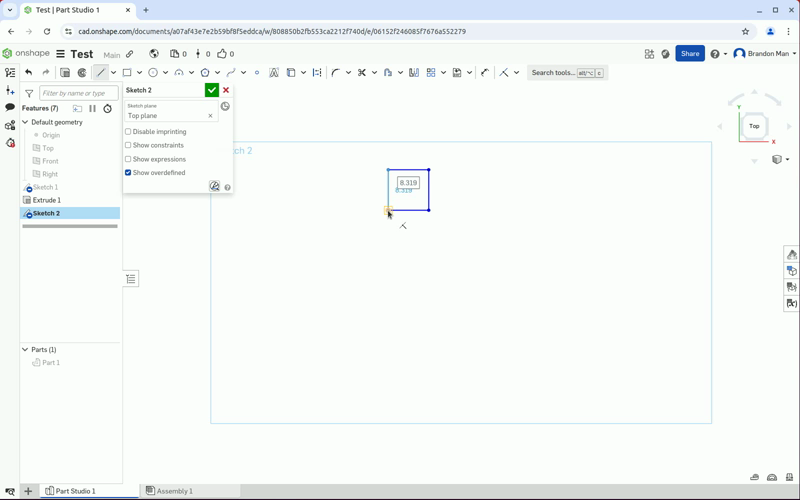
mouse_move(406, 196)
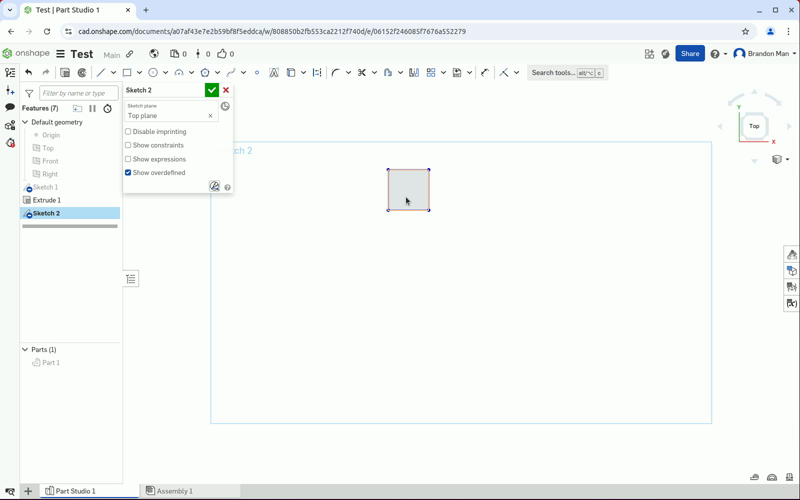
scroll(6)
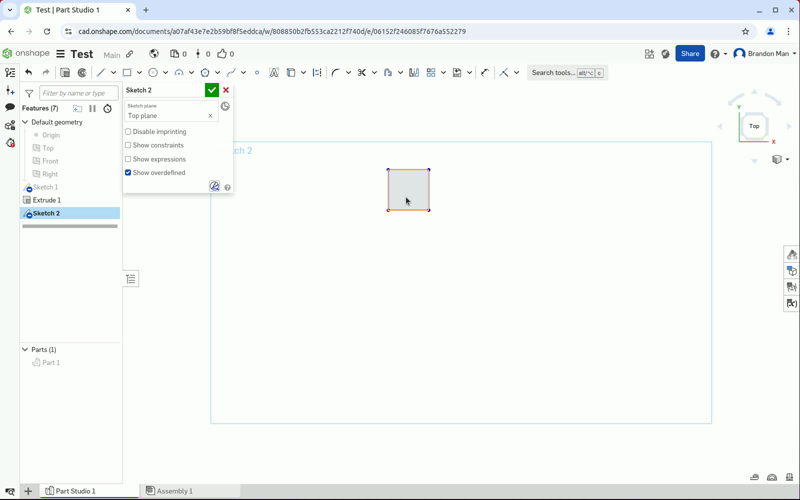
scroll(6)
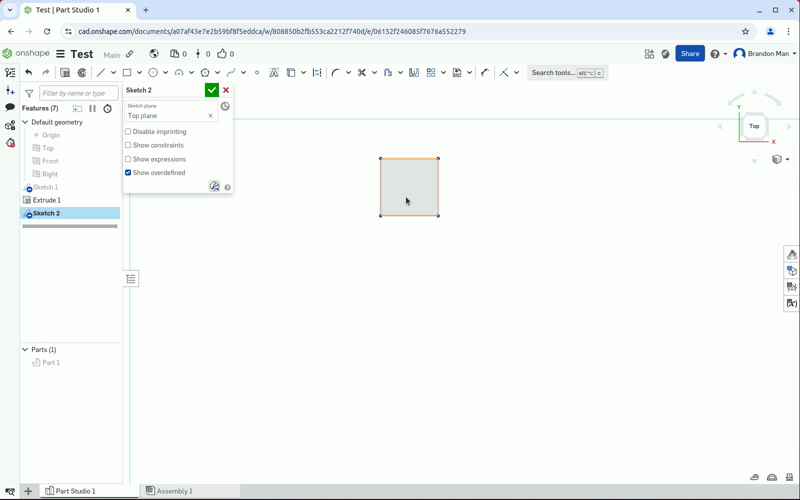
scroll(6)
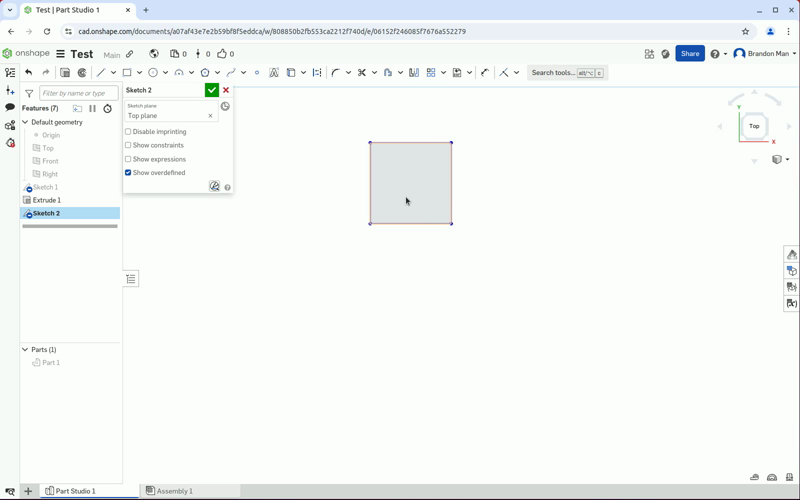
scroll(6)
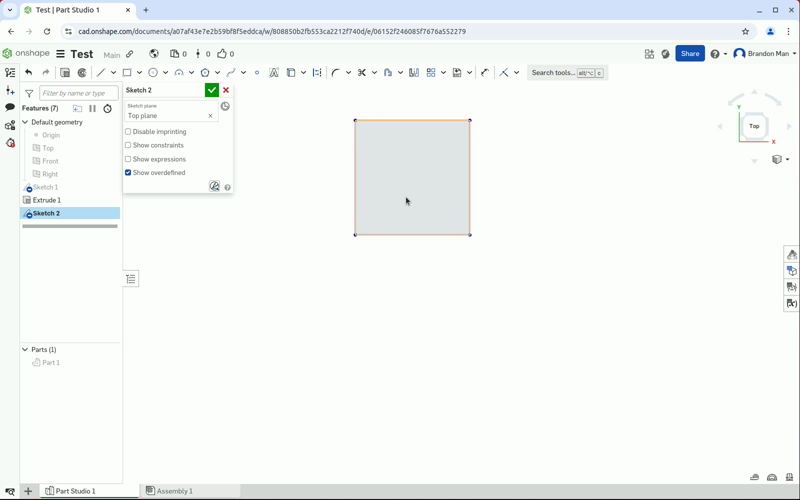
scroll(6)
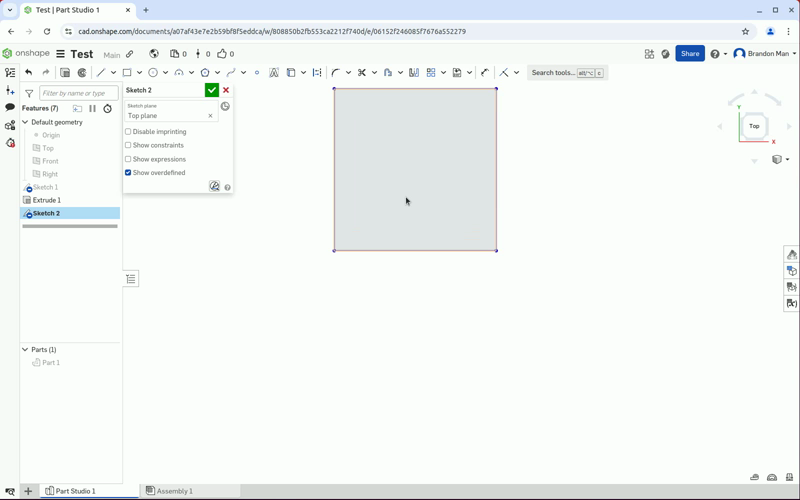
scroll(6)
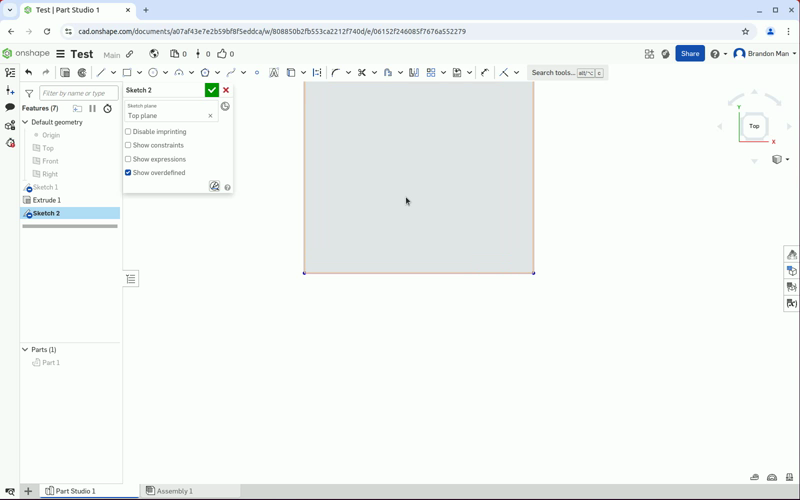
scroll(6)
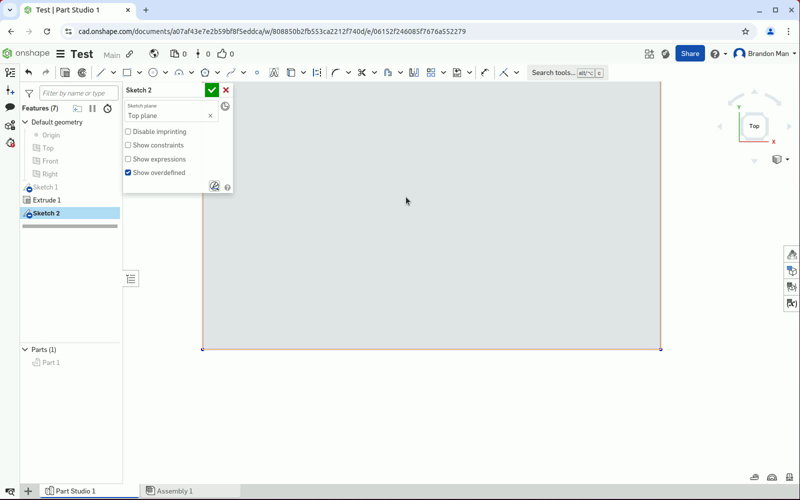
click(406, 196)
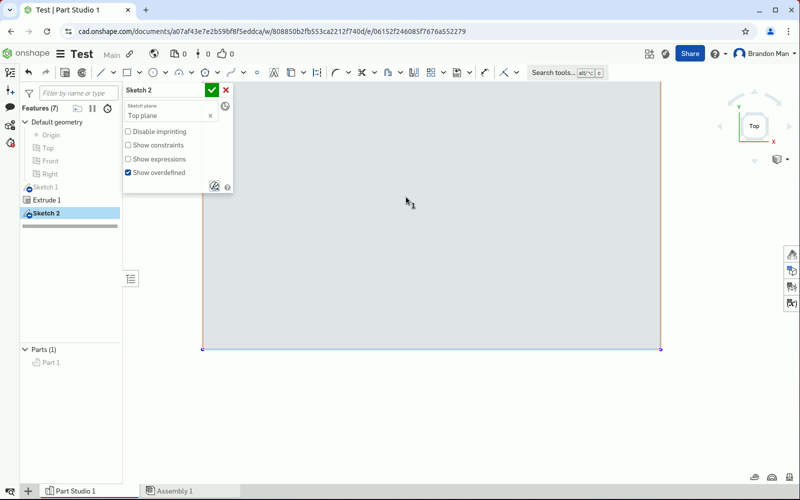
scroll(-6)
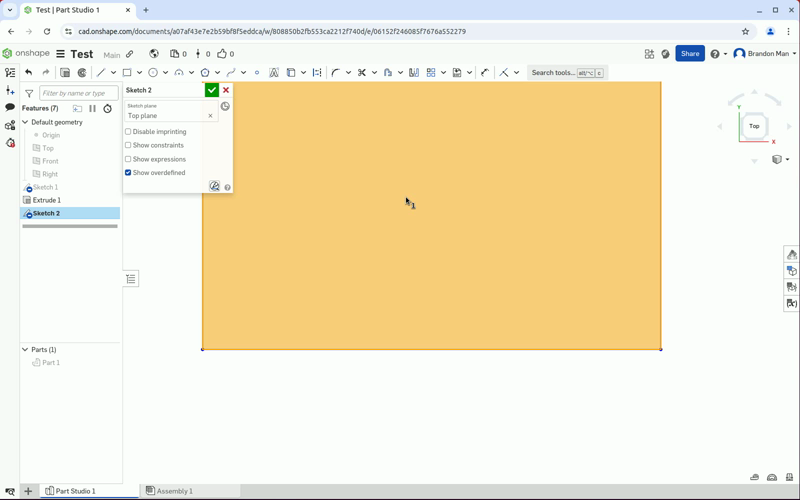
scroll(-6)
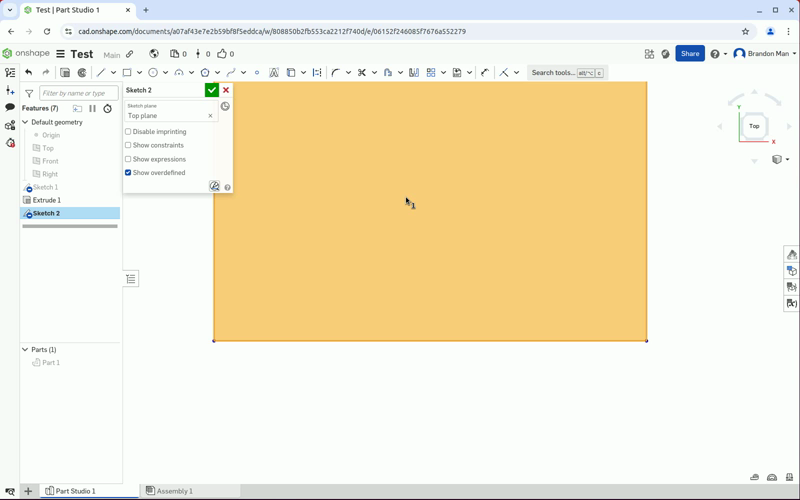
scroll(-6)
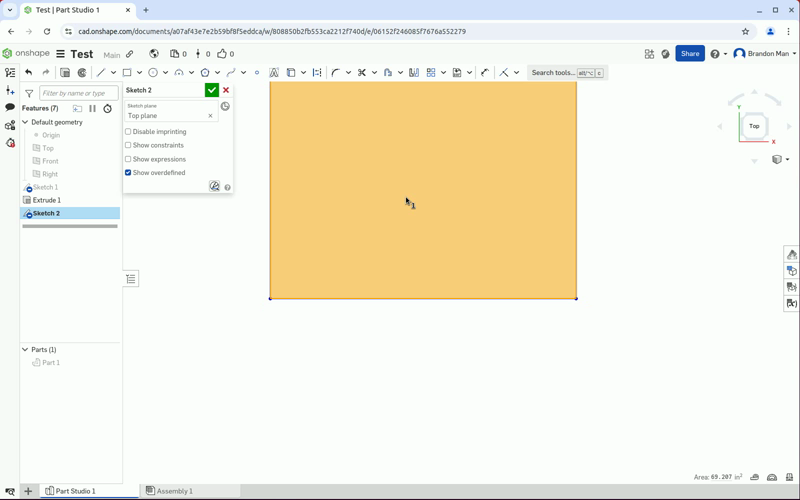
scroll(-6)
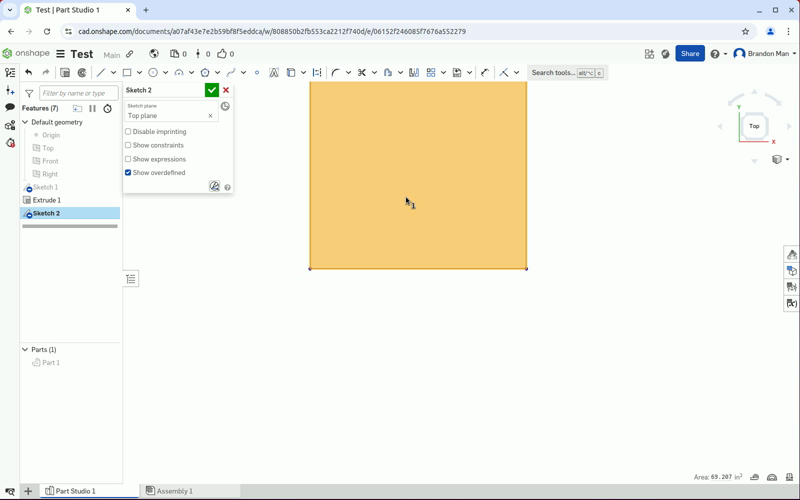
scroll(-6)
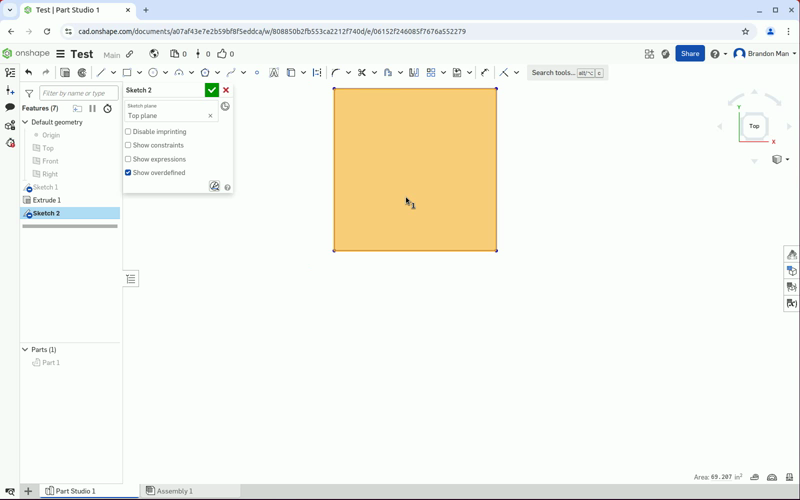
scroll(-6)
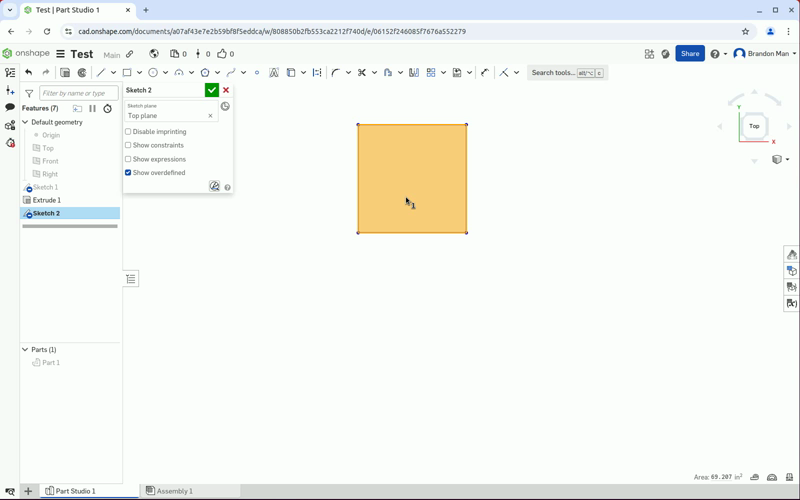
scroll(-6)
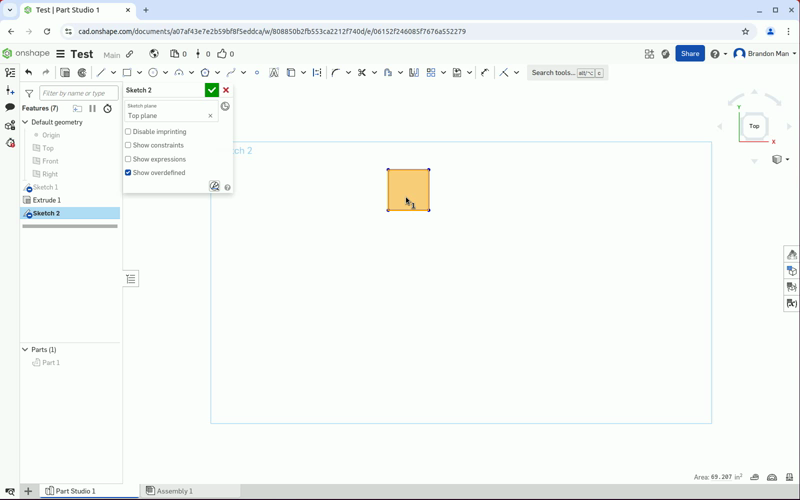
mouse_move(73, 352)
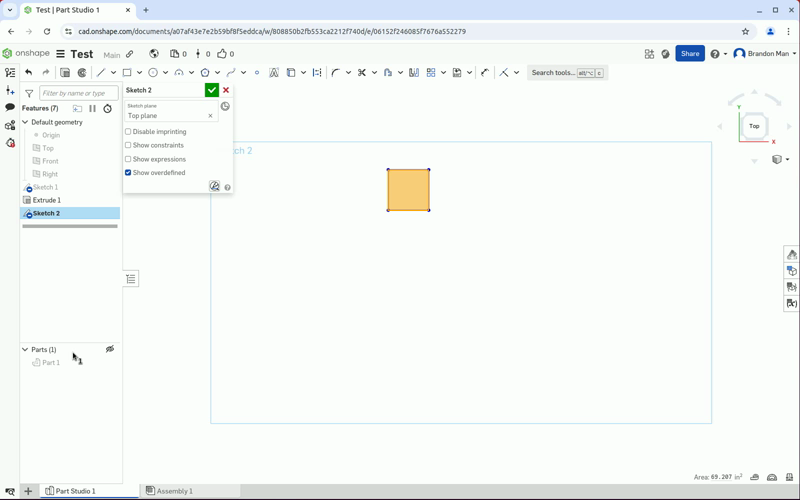
key(shift+y)
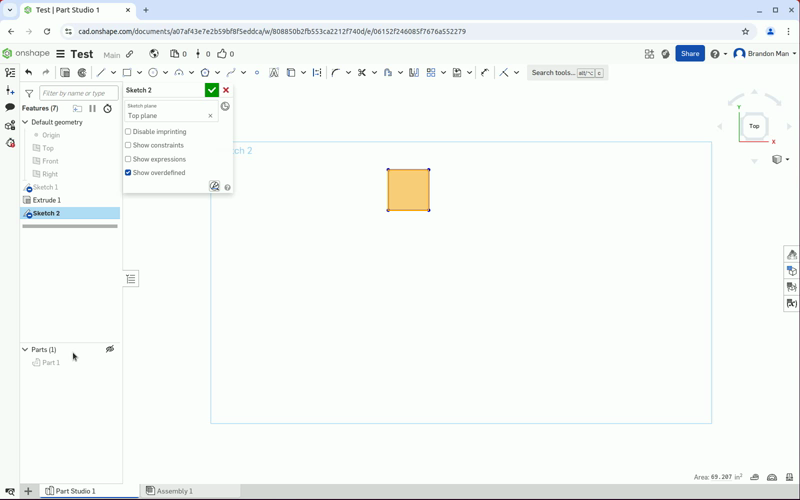
key(shift+e)
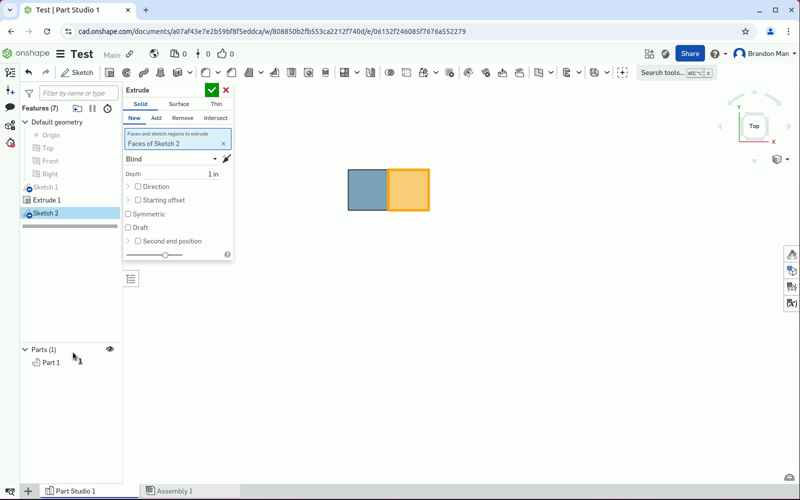
mouse_move(143, 106)
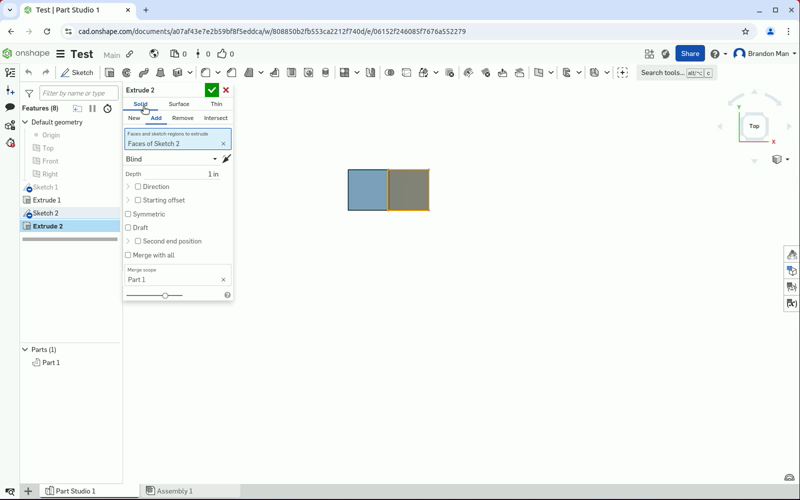
click(143, 106)
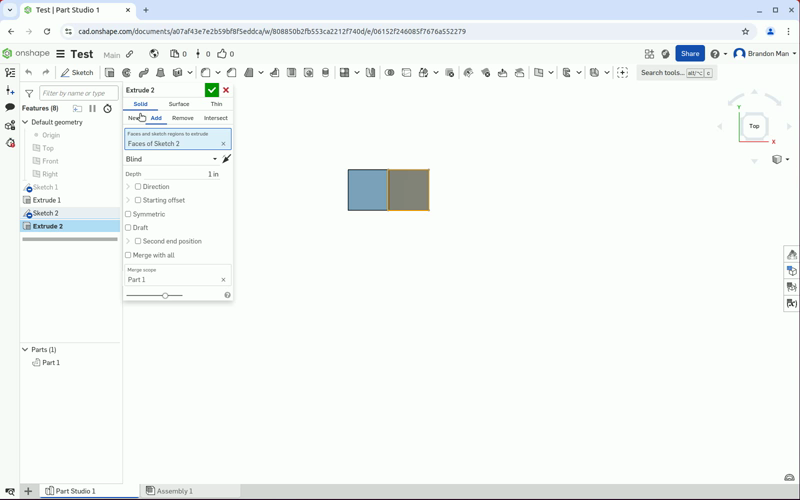
mouse_move(137, 120)
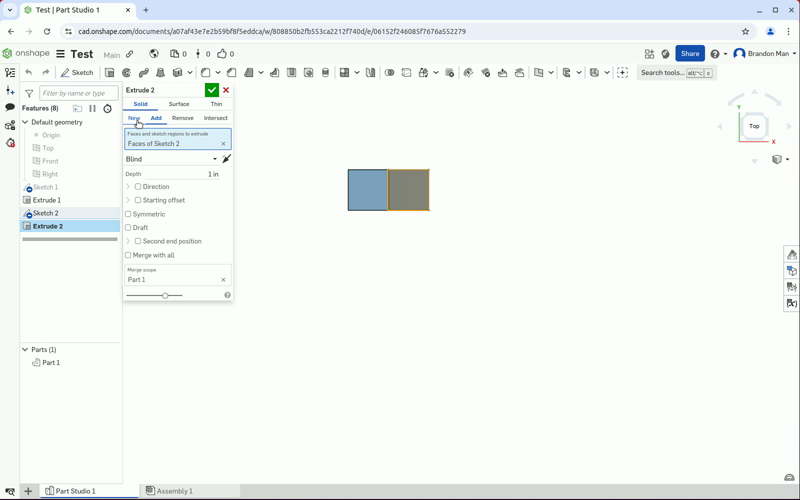
click(137, 120)
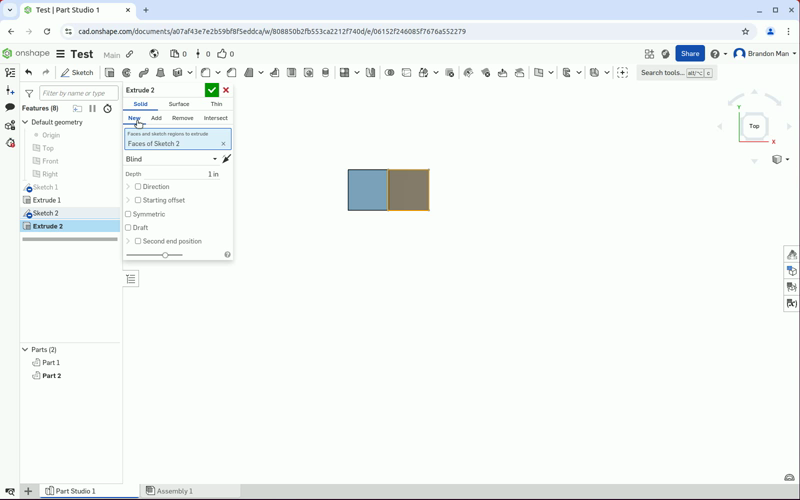
key(tab, 4)
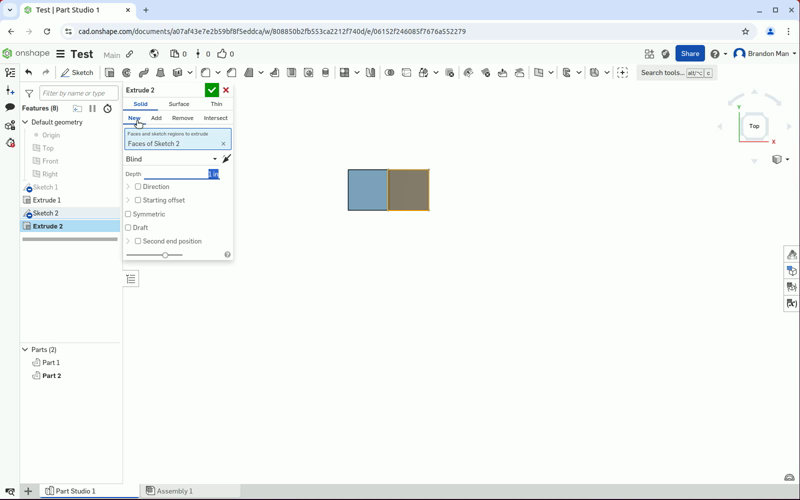
text(8.184)
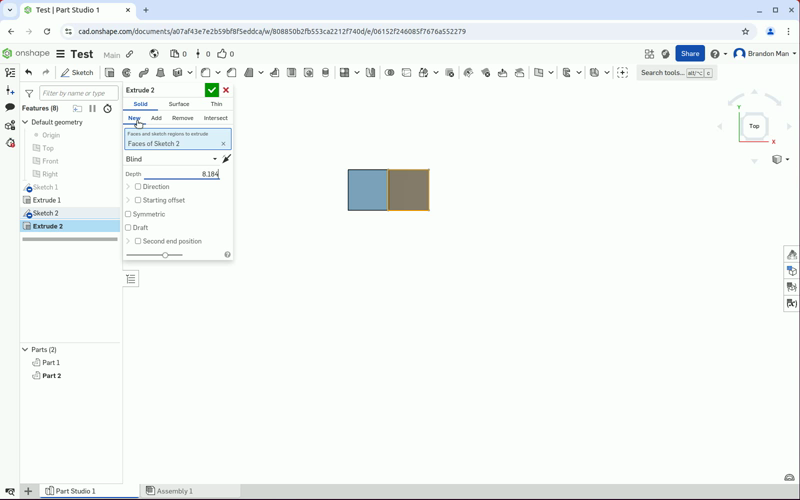
key(enter)
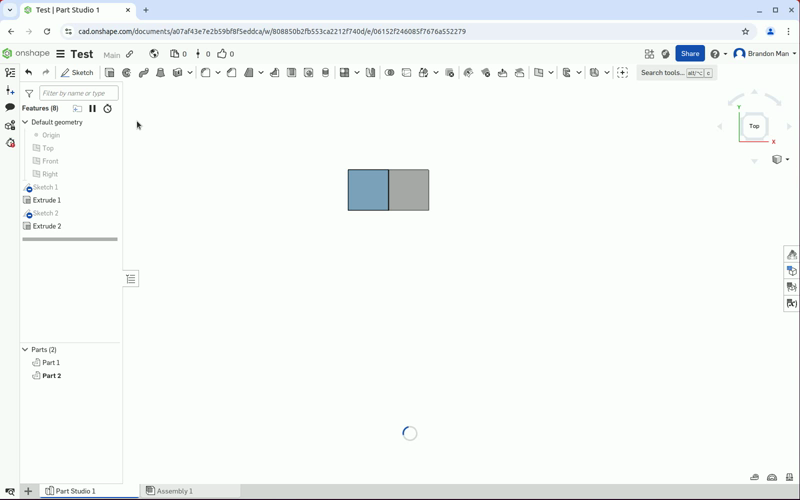
key(shift+h)
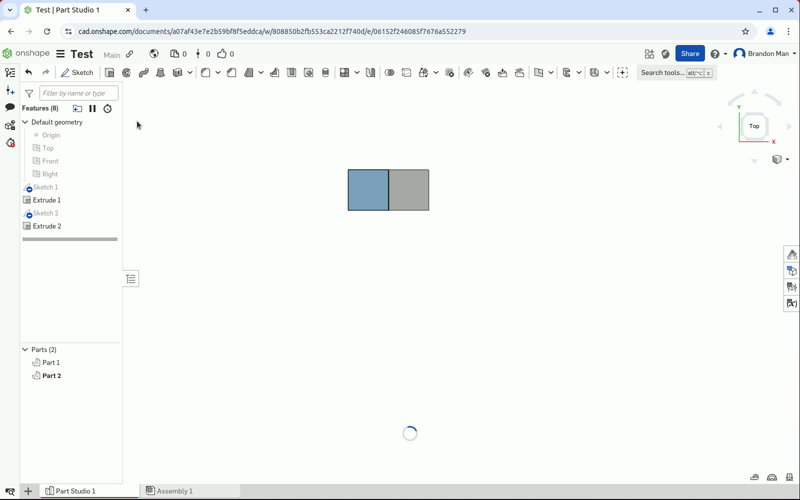
key(shift+h)
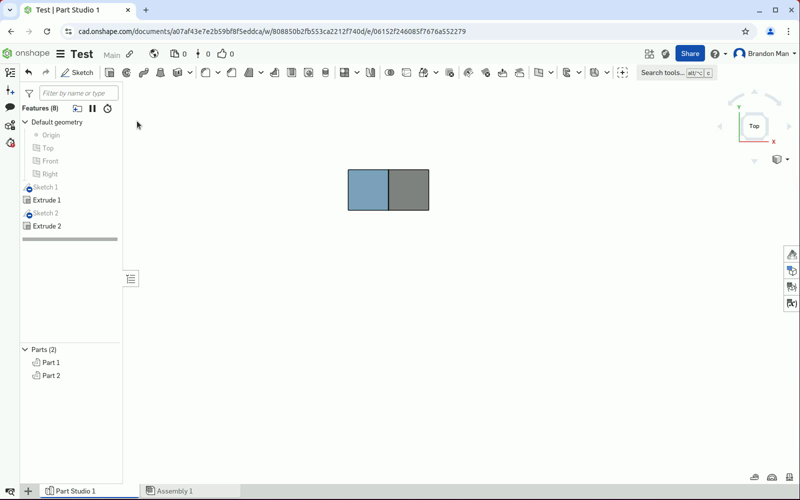
mouse_move(73, 189)
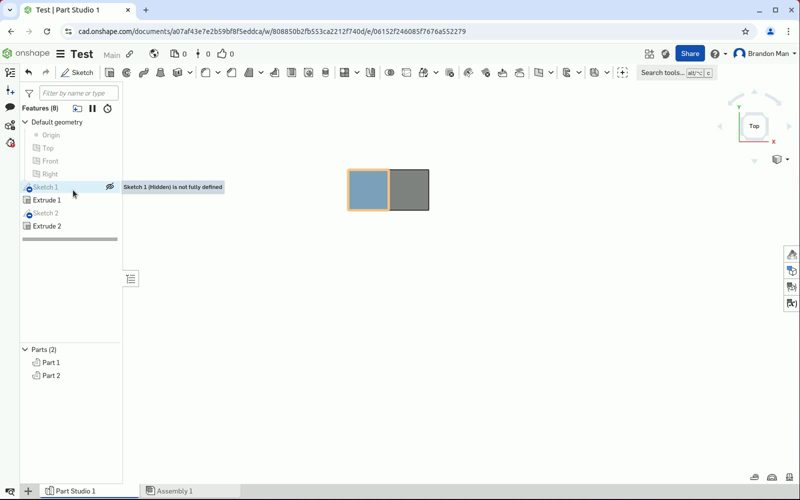
click(73, 189)
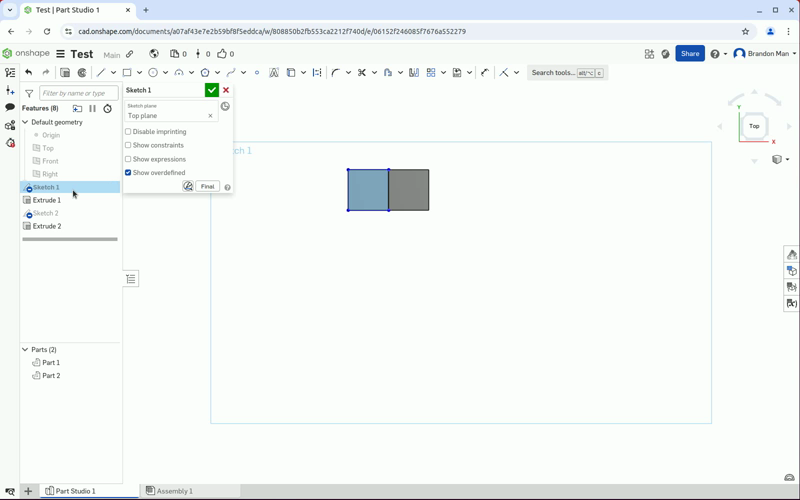
mouse_move(229, 92)
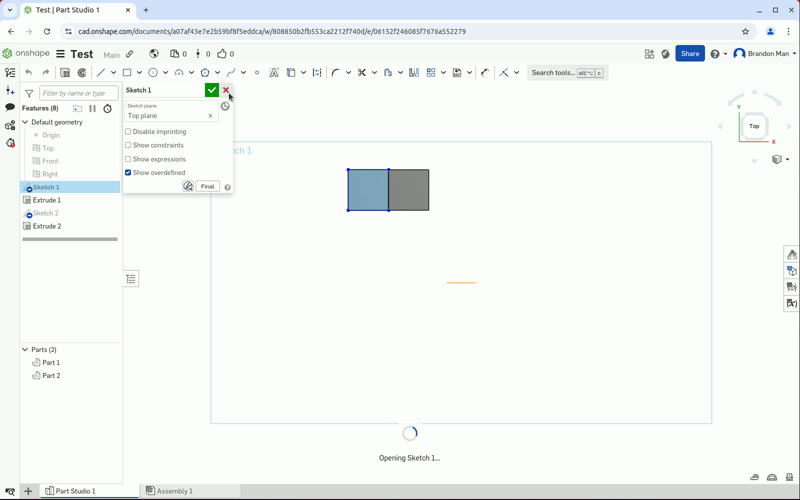
click(229, 92)
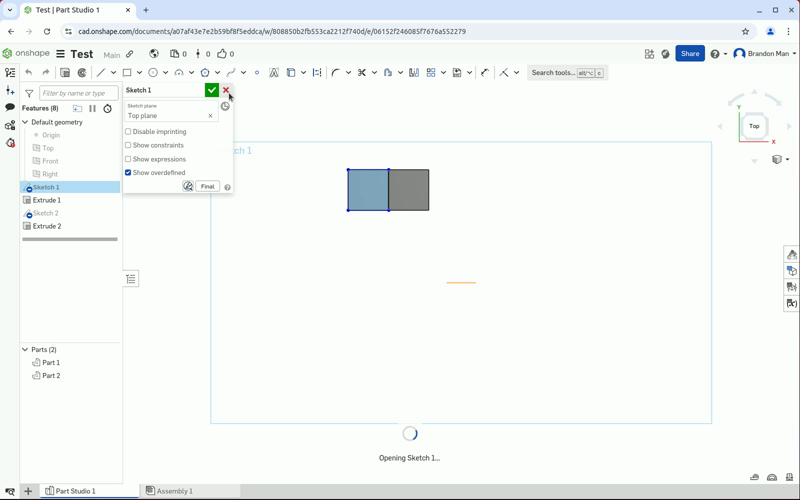
key(shift+s)
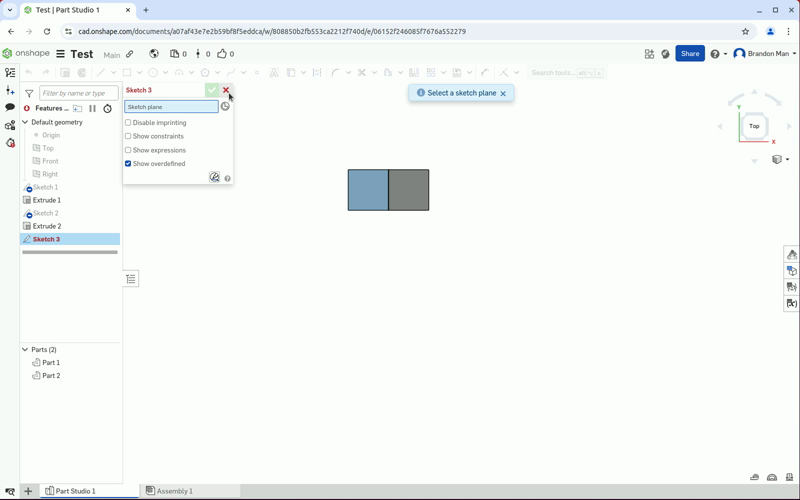
mouse_move(73, 150)
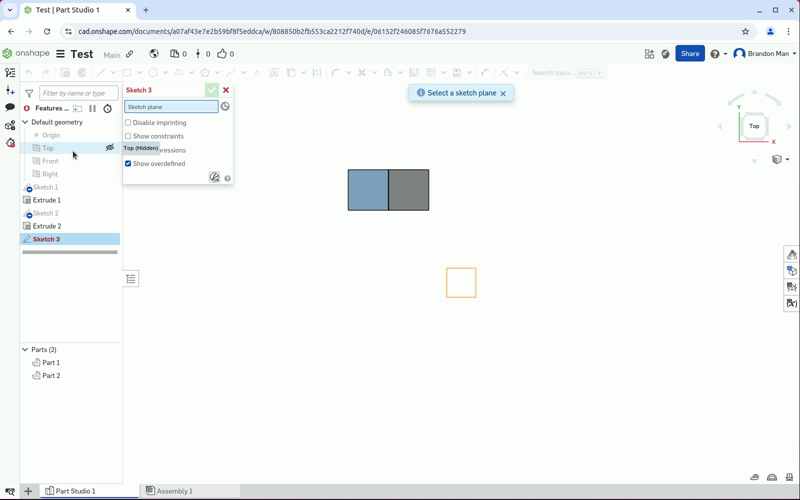
click(73, 150)
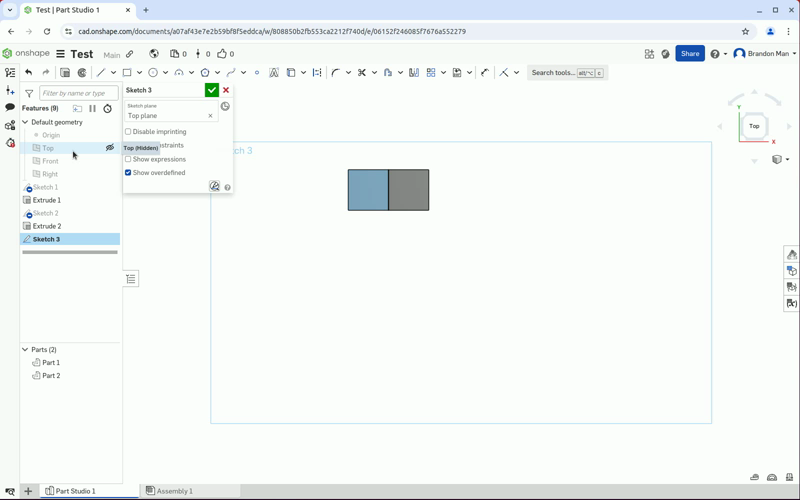
mouse_move(73, 352)
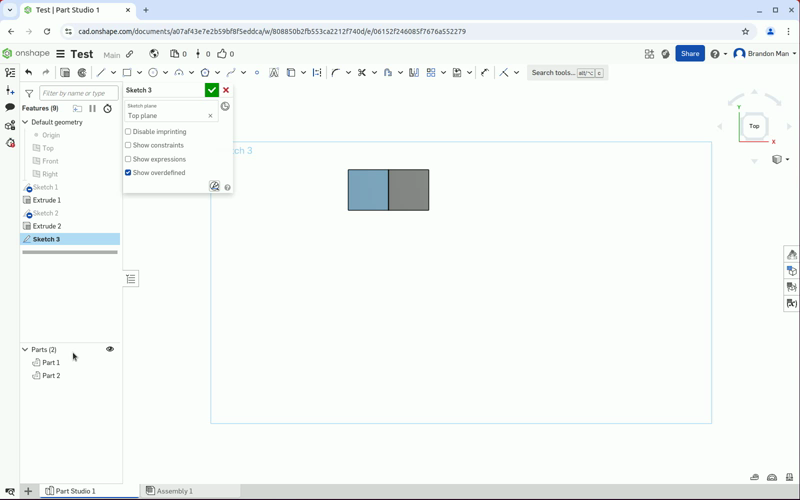
key(y)
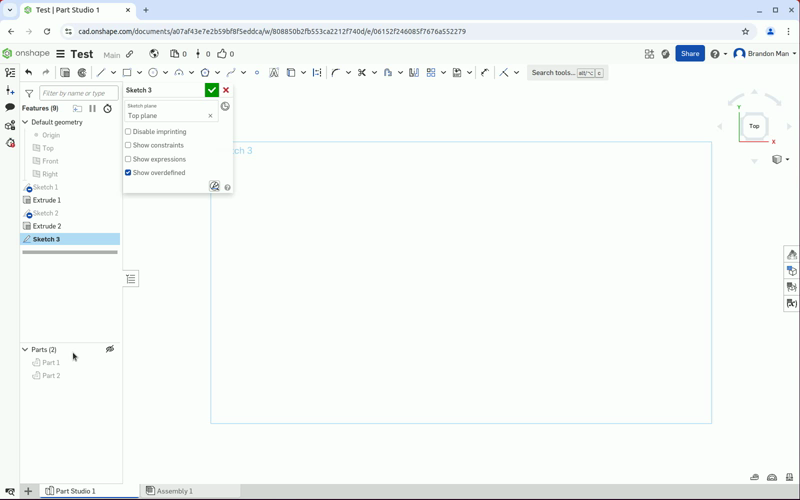
key(l)
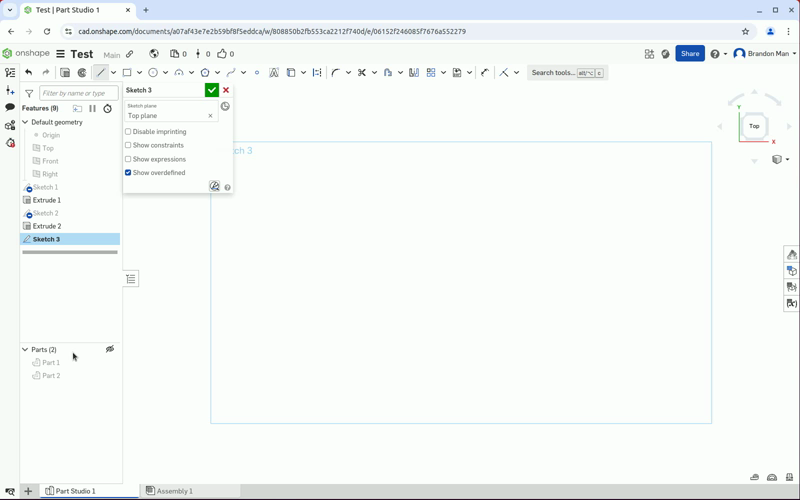
key_down(shift)
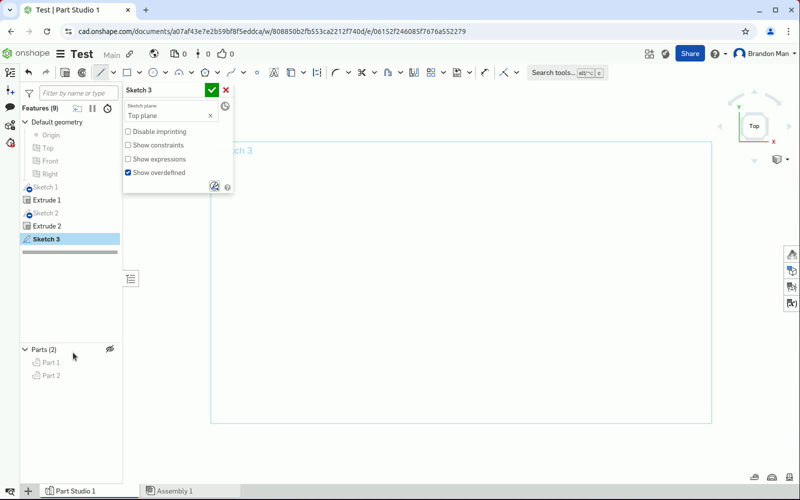
mouse_move(429, 210)
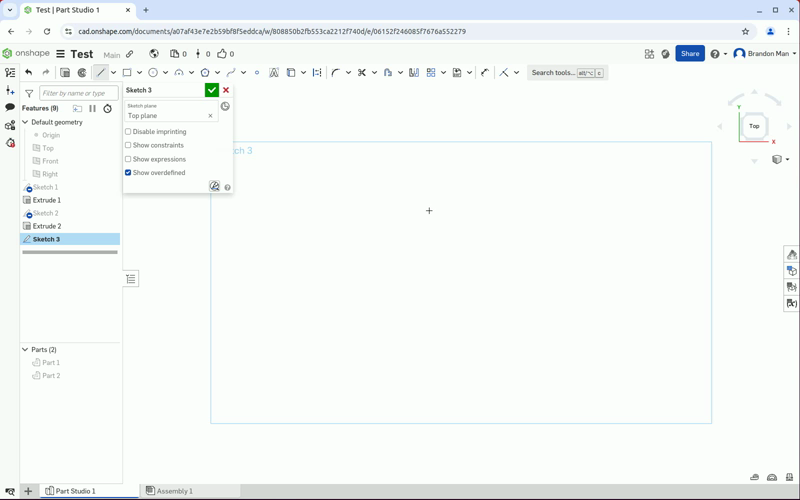
click(429, 210)
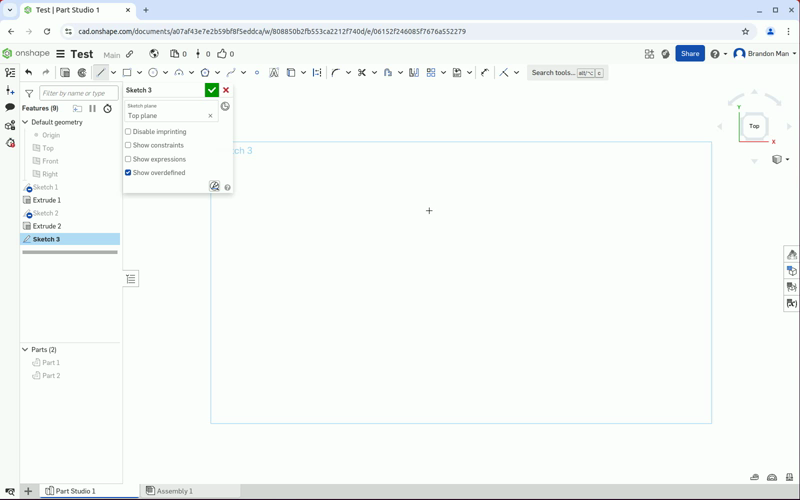
key_up(shift)
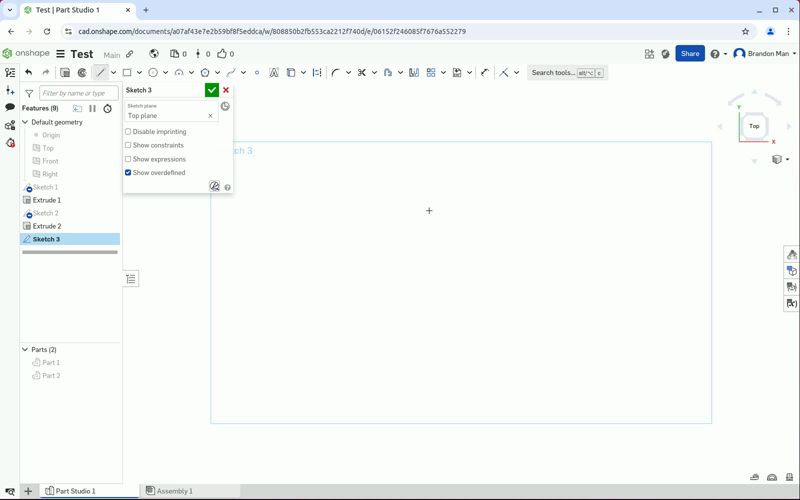
key_down(shift)
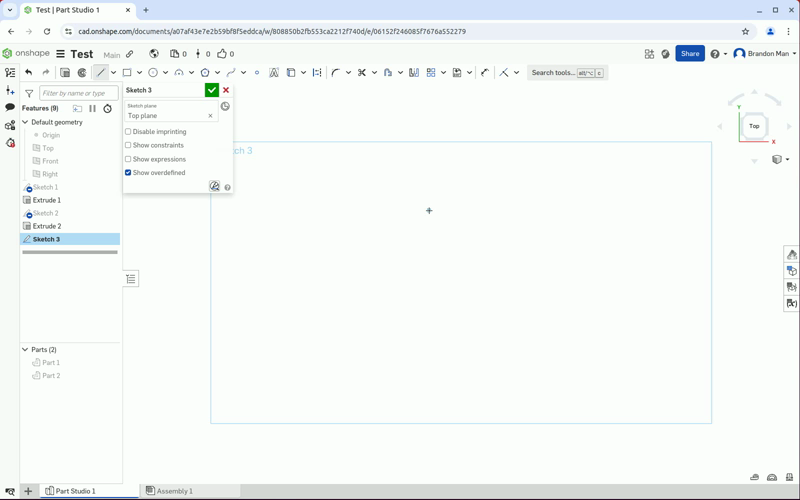
mouse_move(459, 210)
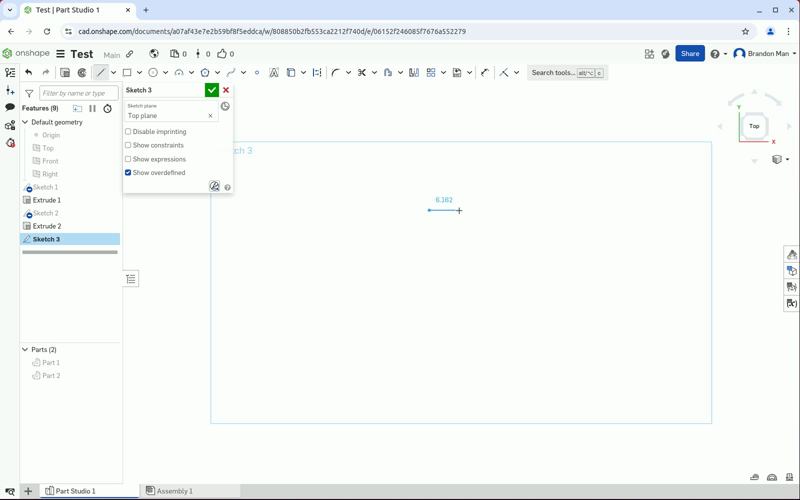
mouse_move(469, 210)
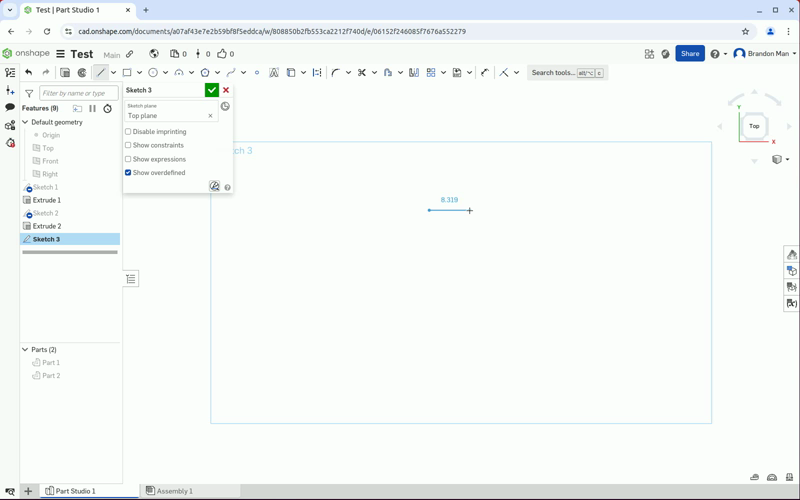
click(469, 210)
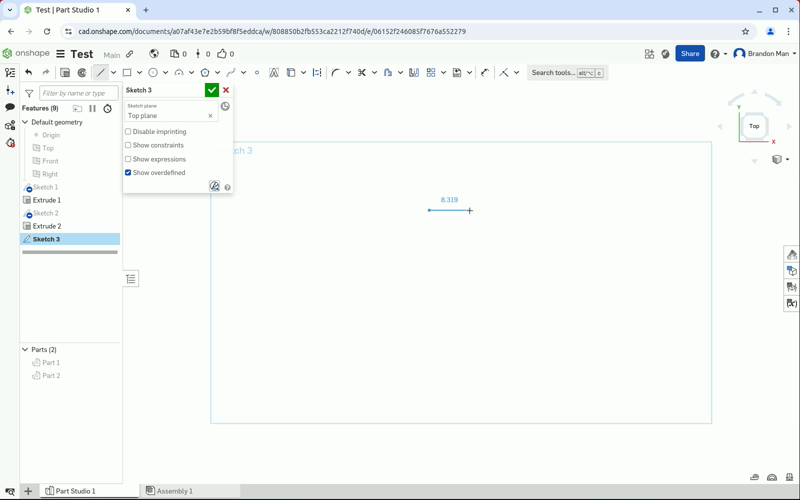
key_up(shift)
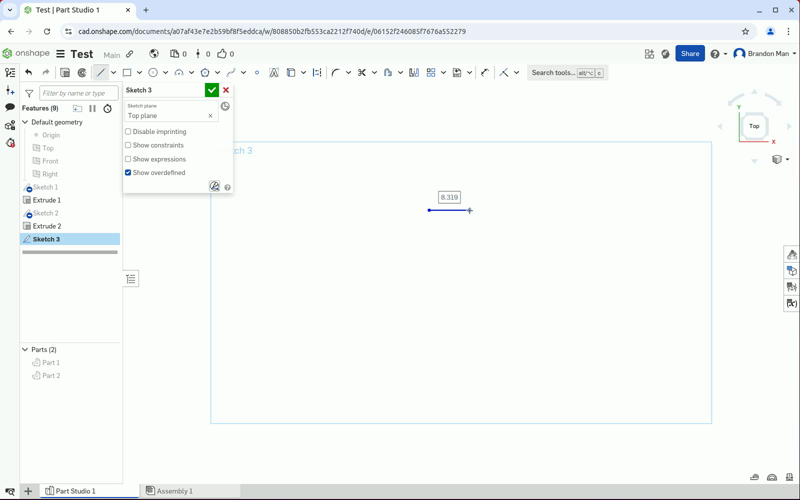
key_down(shift)
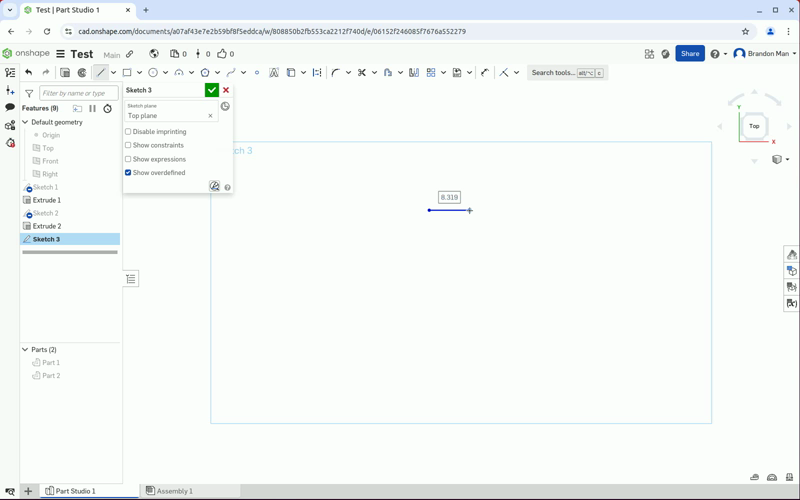
mouse_move(499, 210)
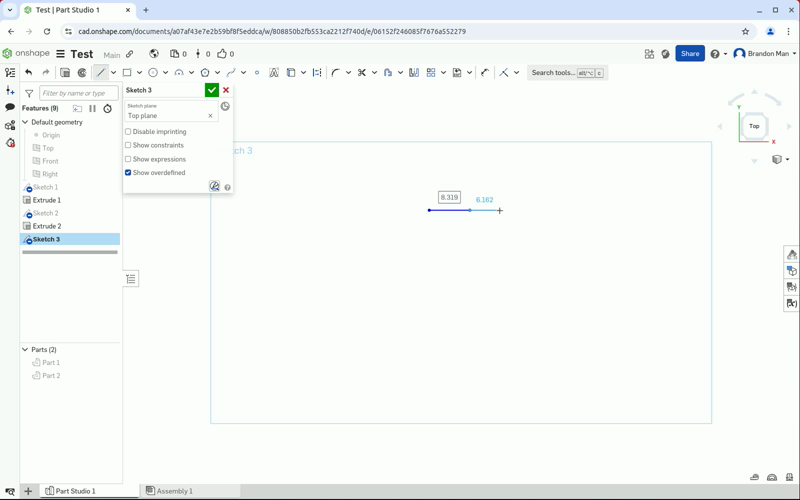
mouse_move(469, 169)
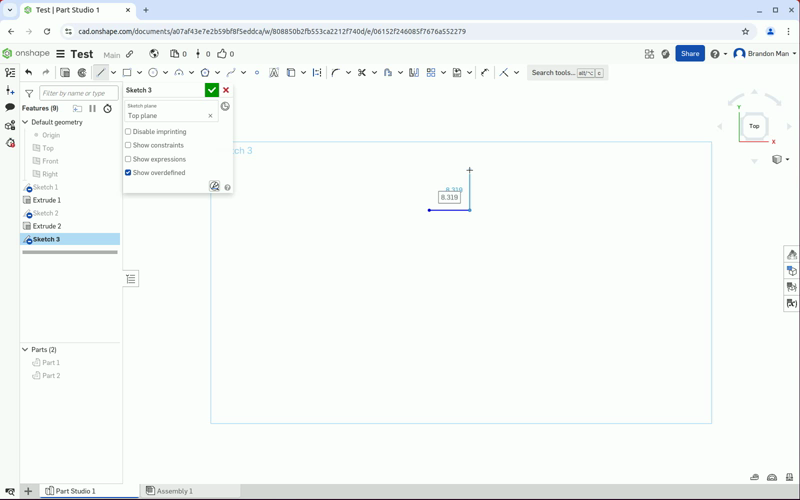
click(469, 169)
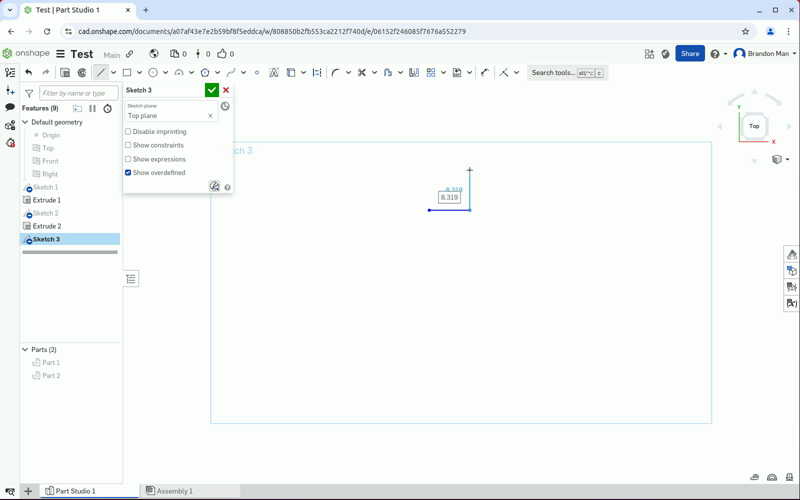
key_up(shift)
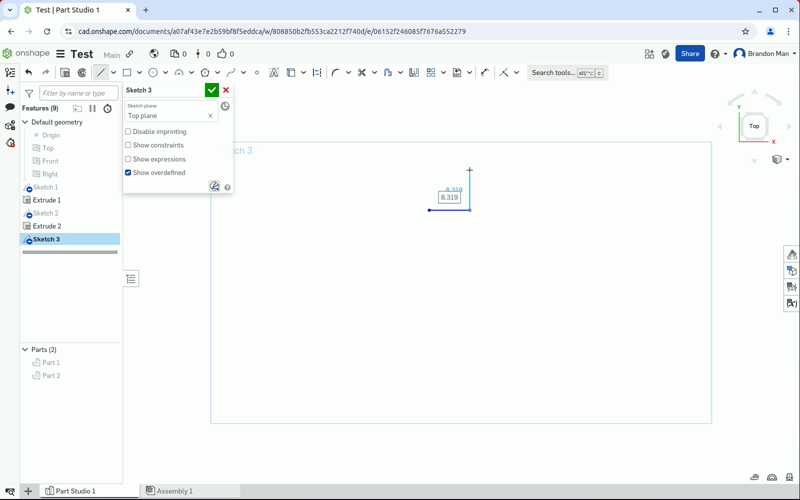
key_down(shift)
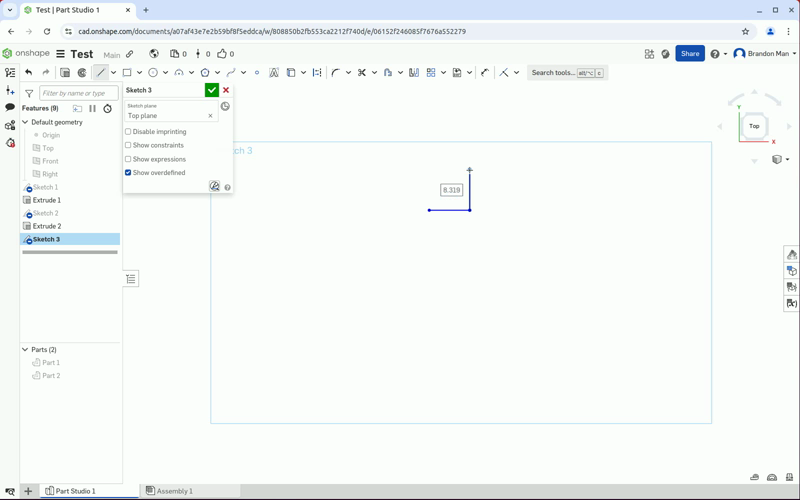
mouse_move(499, 169)
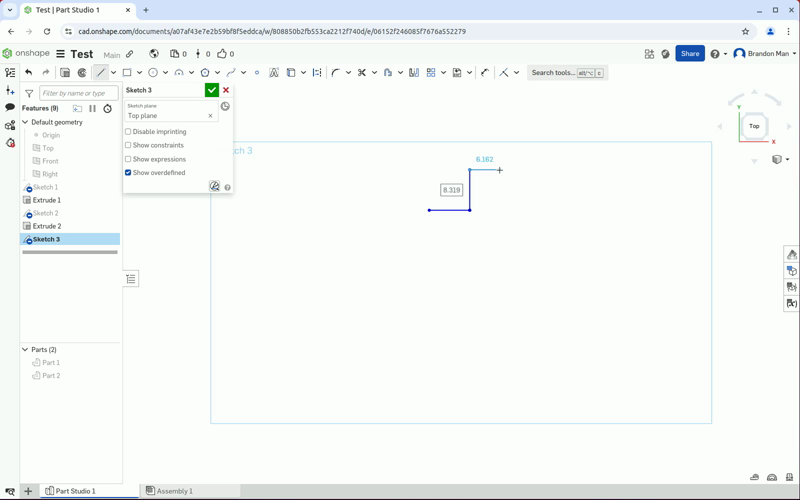
mouse_move(429, 169)
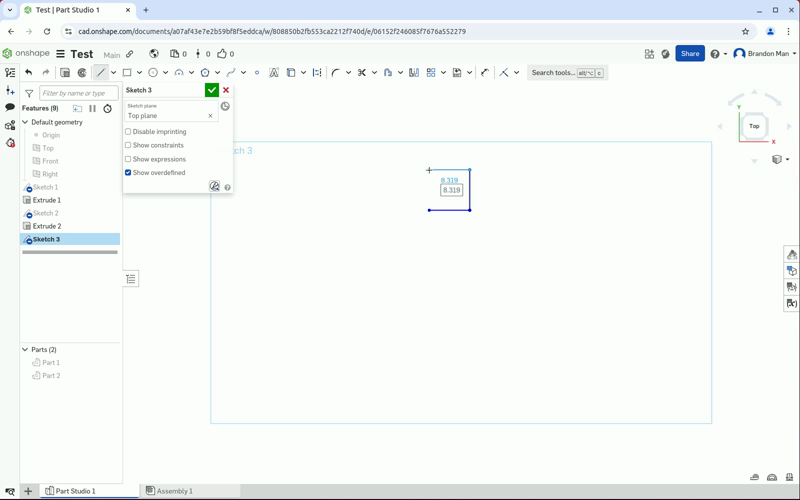
click(429, 169)
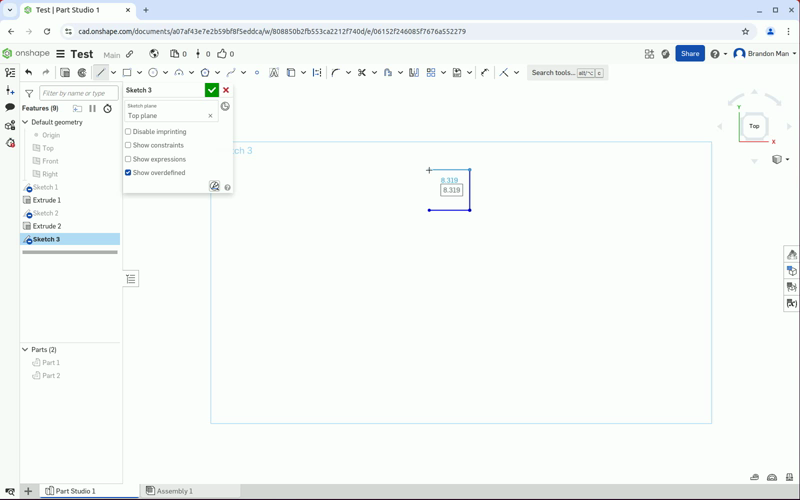
key_up(shift)
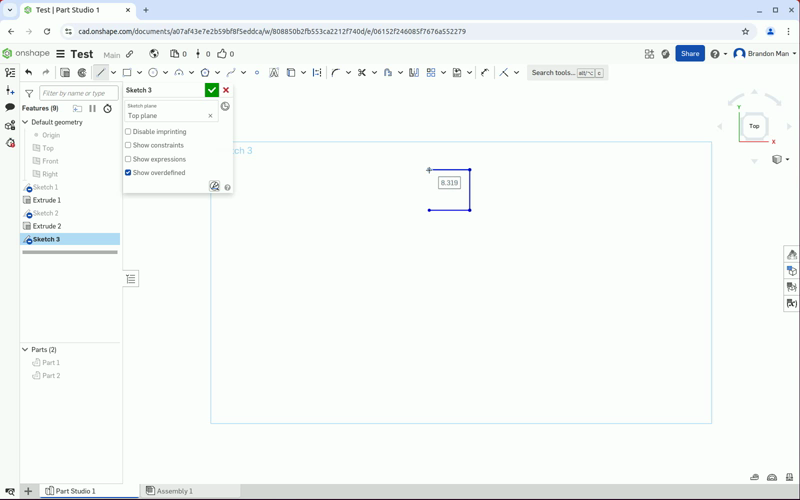
mouse_move(459, 169)
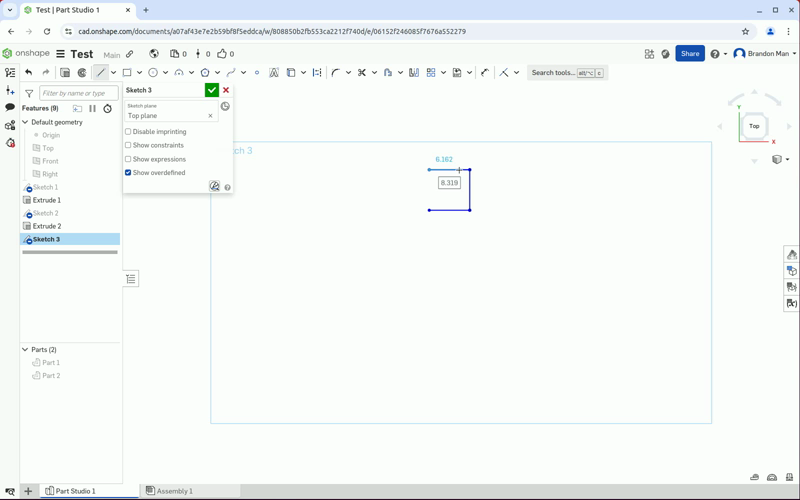
key_down(shift)
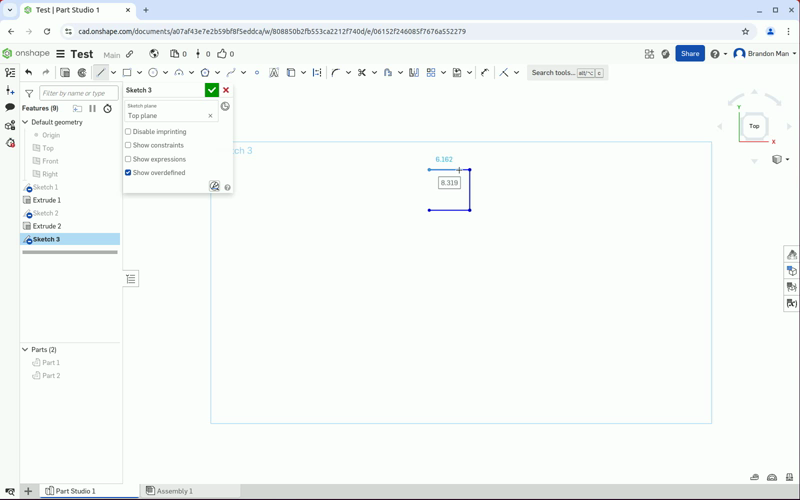
mouse_move(429, 210)
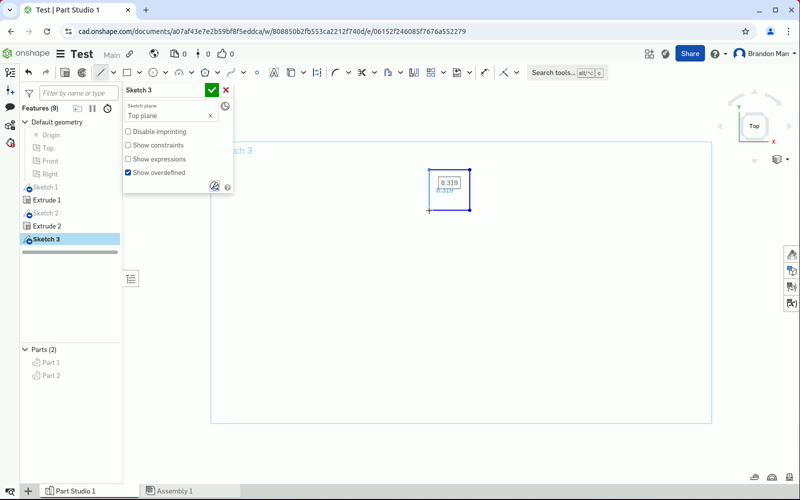
key_up(shift)
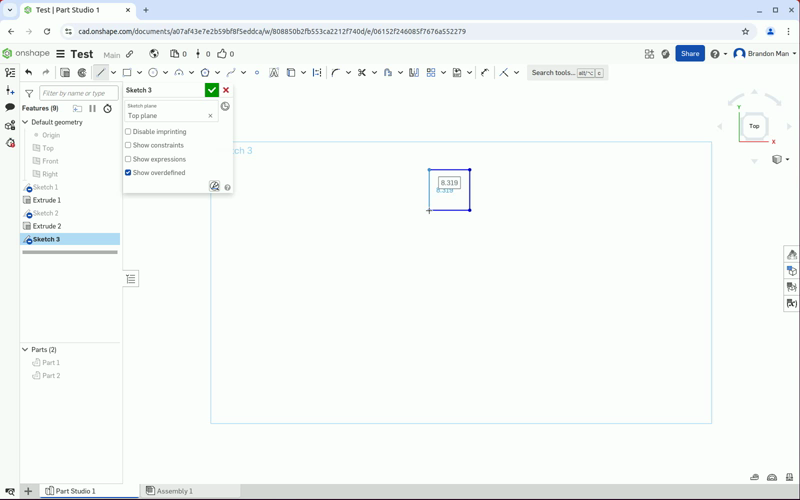
click(429, 210)
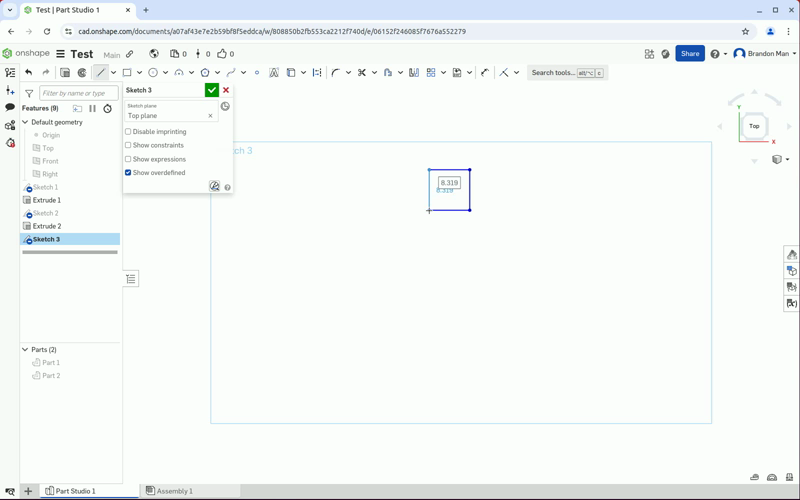
key(esc)
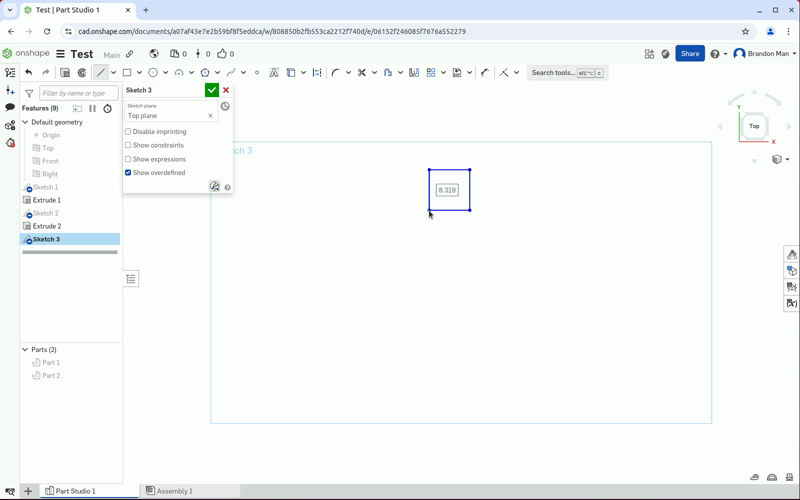
mouse_move(447, 184)
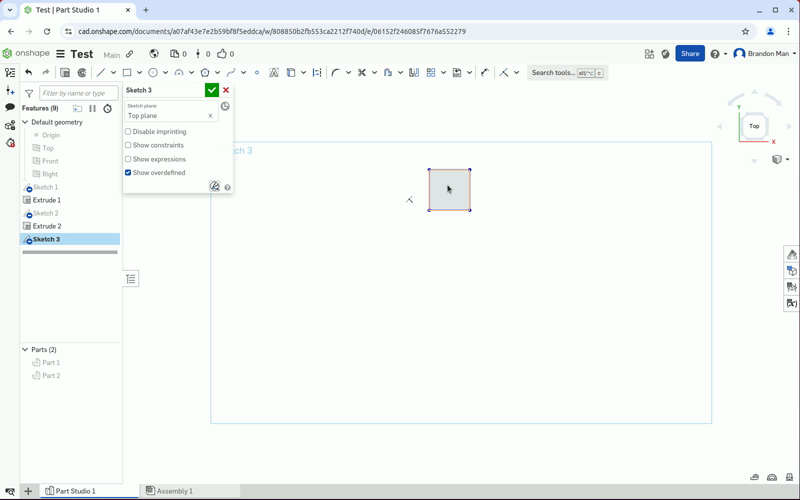
scroll(6)
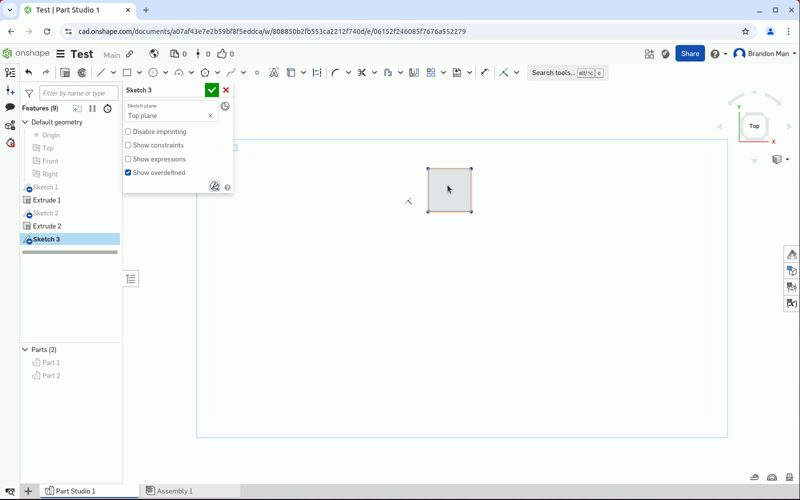
scroll(6)
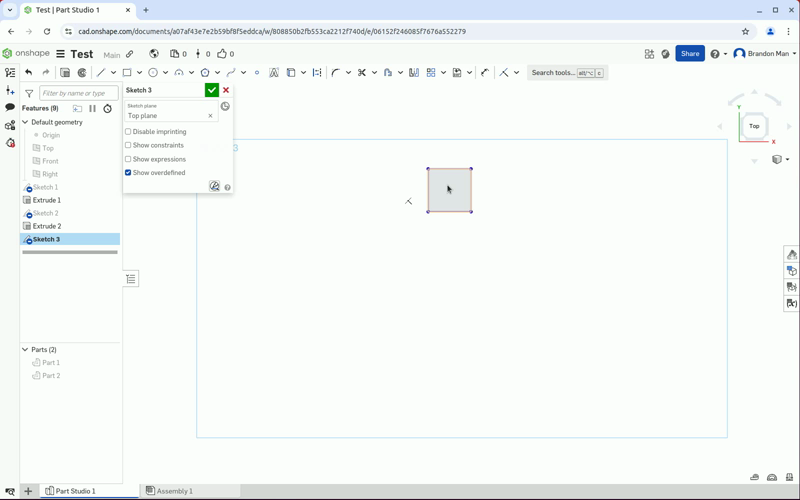
scroll(6)
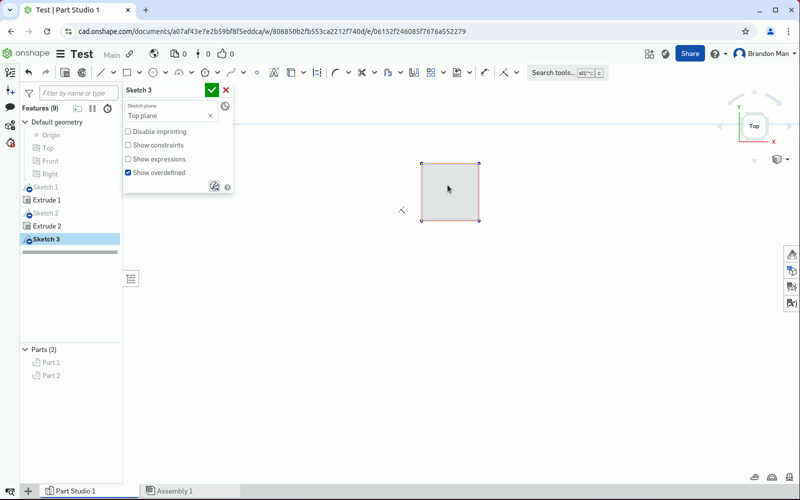
scroll(6)
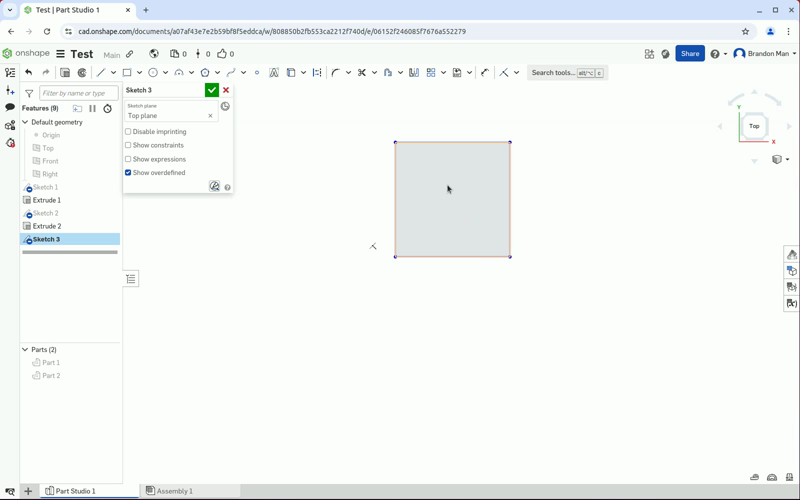
scroll(6)
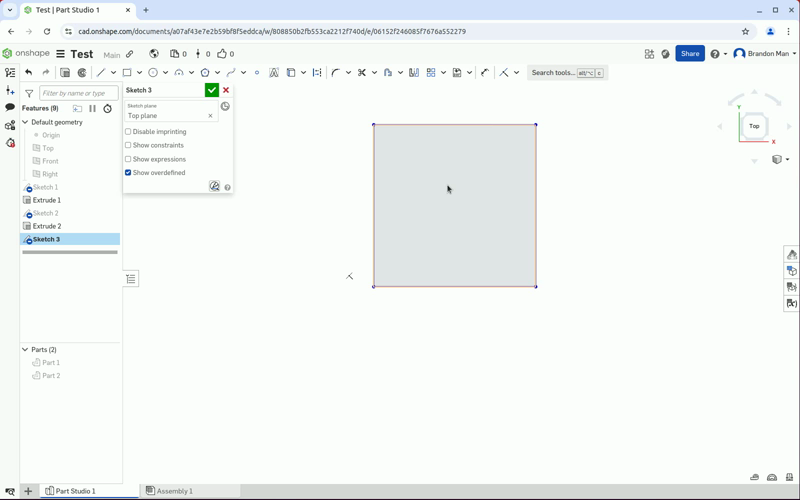
scroll(6)
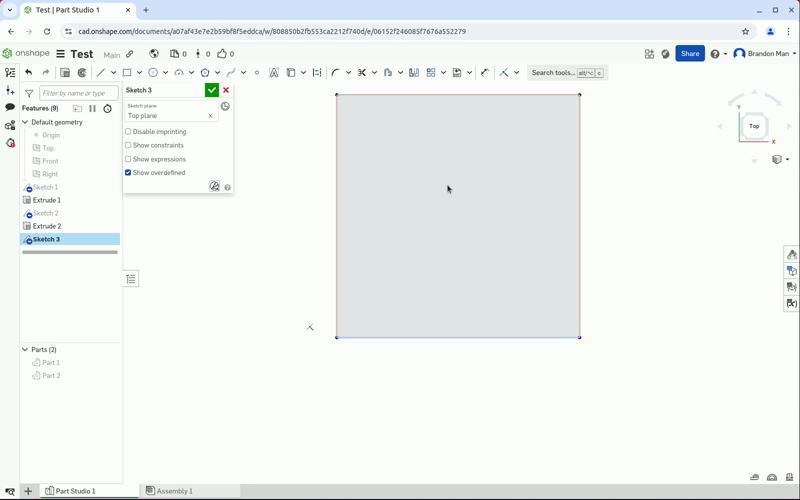
scroll(6)
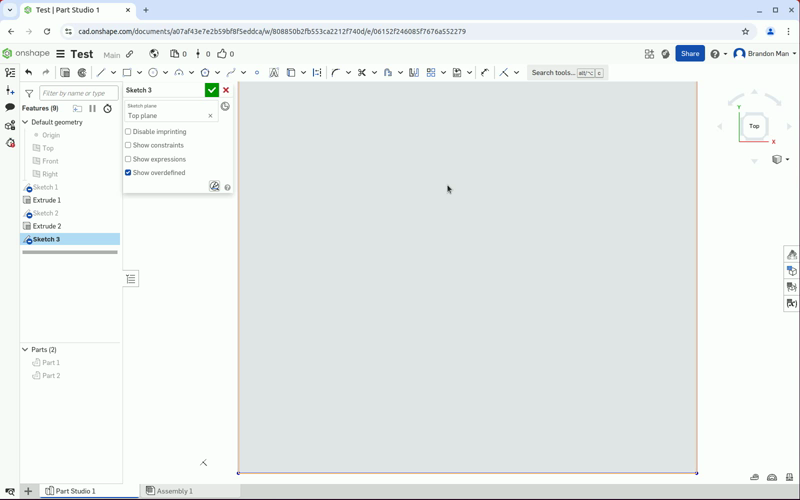
click(447, 184)
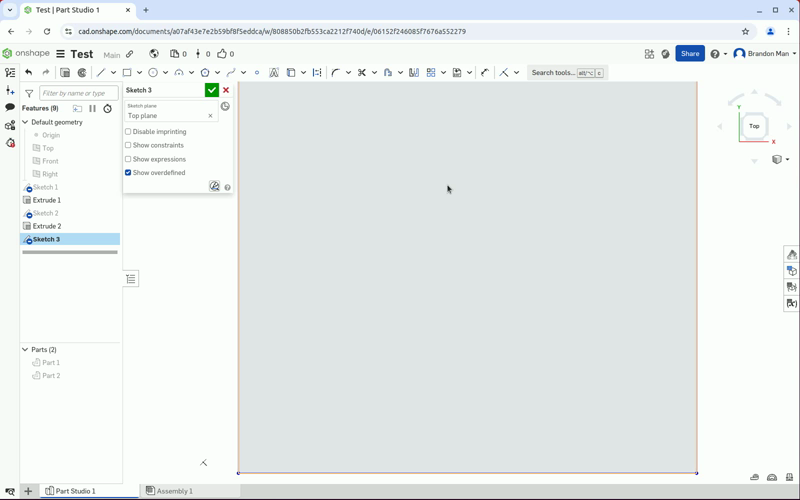
scroll(-6)
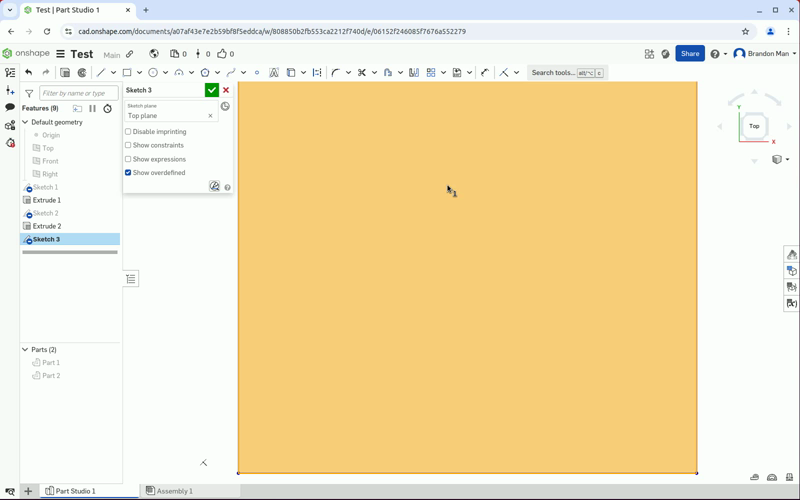
scroll(-6)
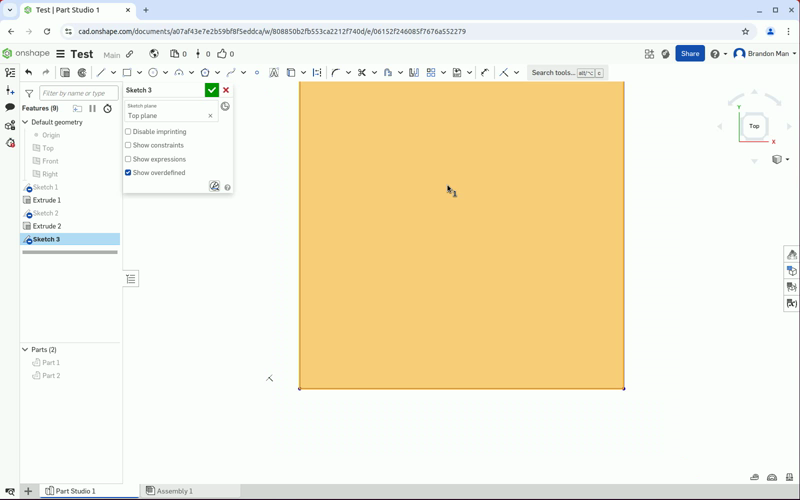
scroll(-6)
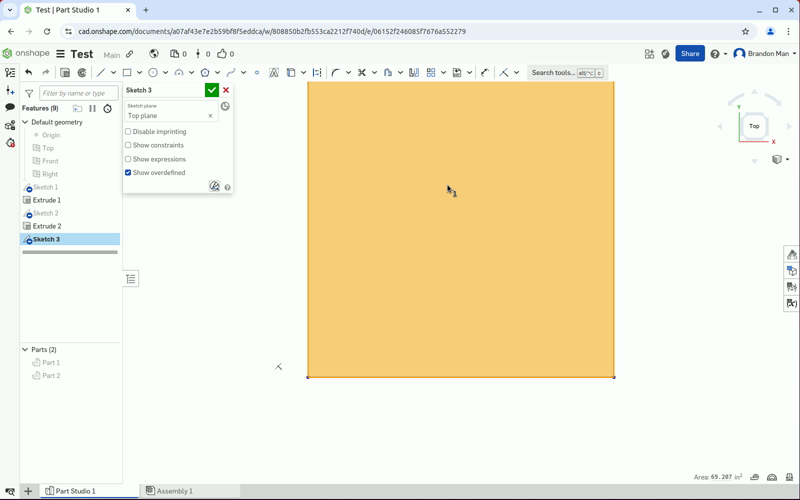
scroll(-6)
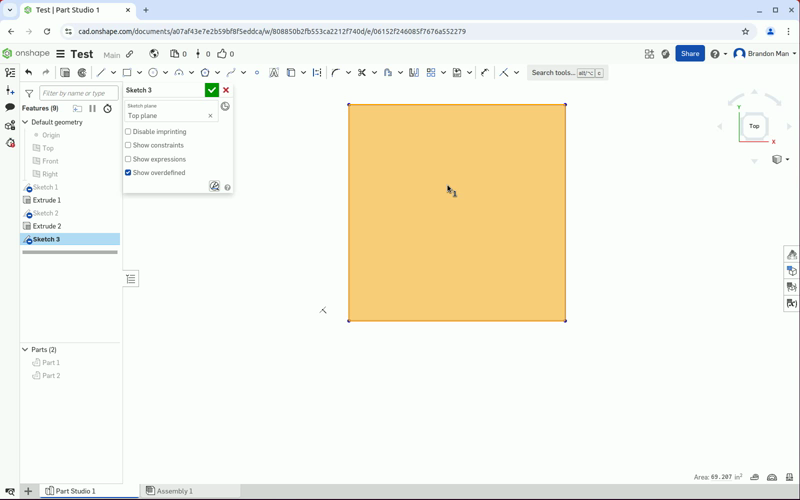
scroll(-6)
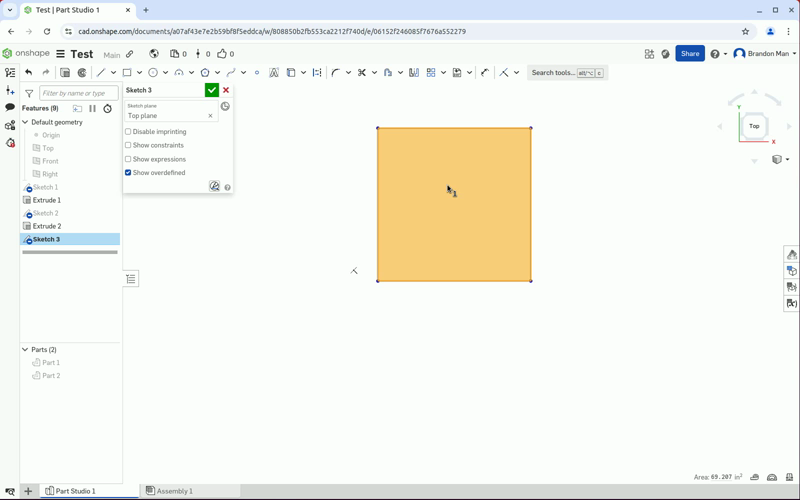
scroll(-6)
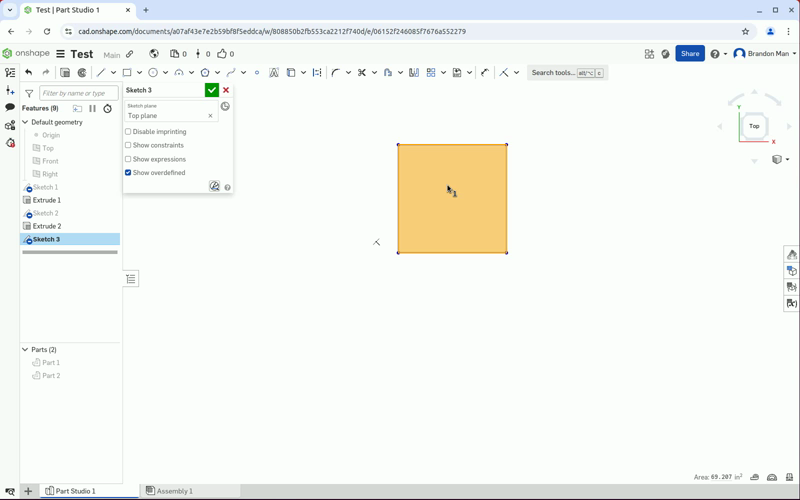
scroll(-6)
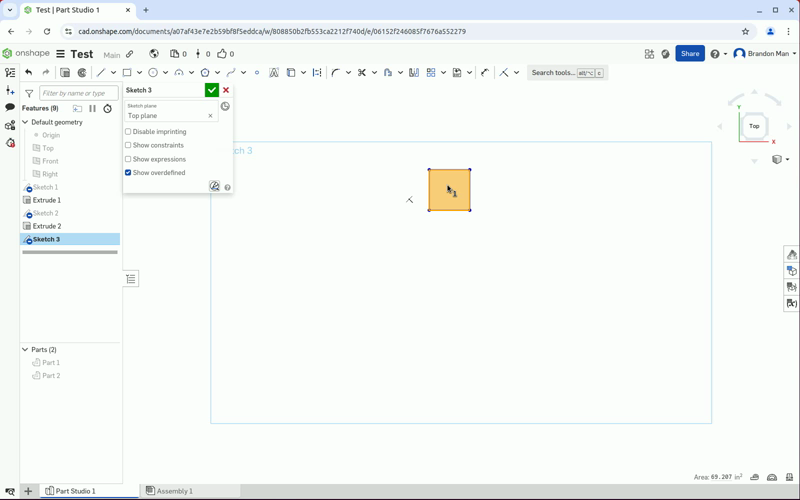
mouse_move(73, 352)
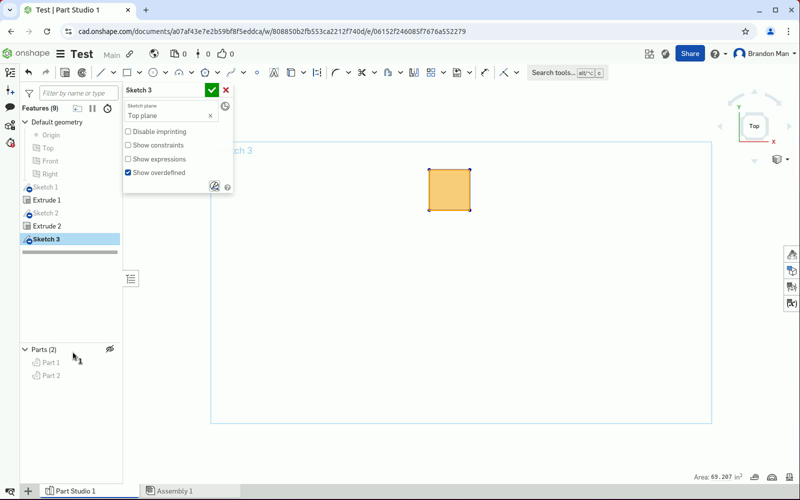
key(shift+y)
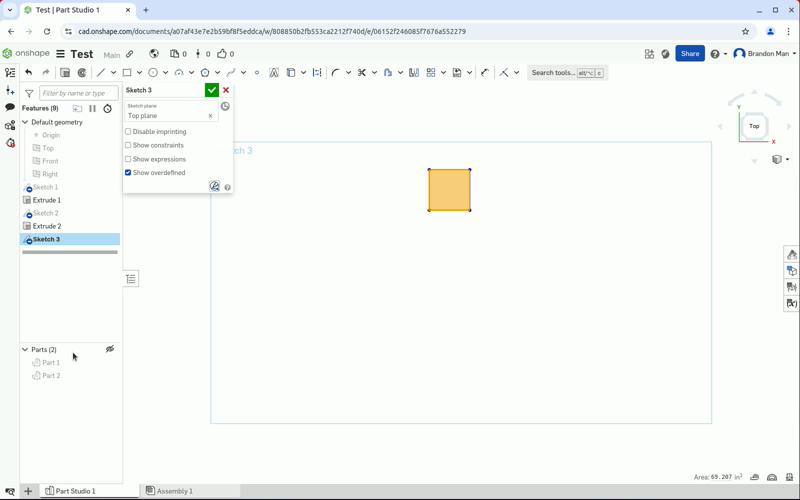
key(shift+e)
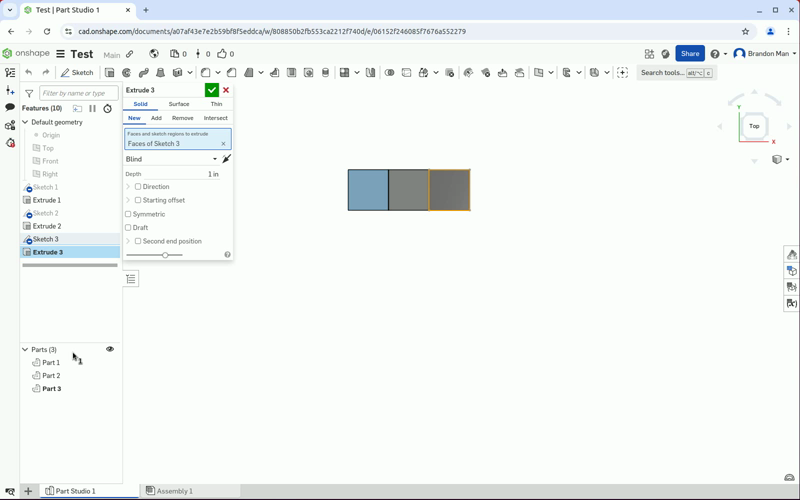
mouse_move(143, 106)
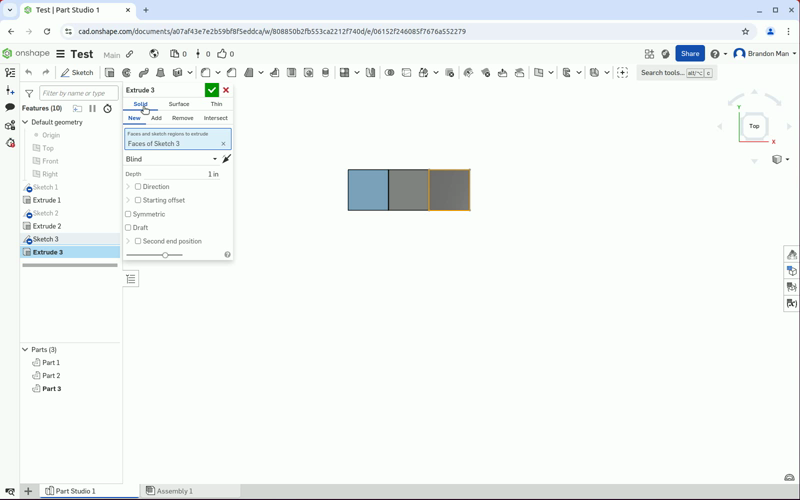
click(143, 106)
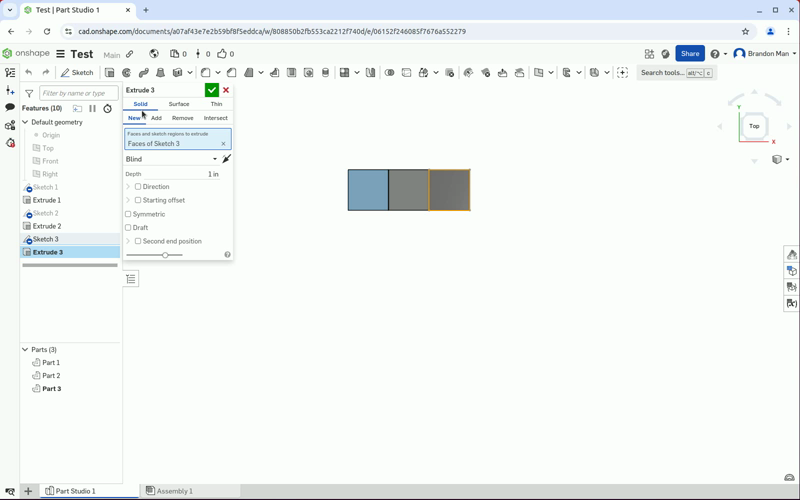
mouse_move(137, 120)
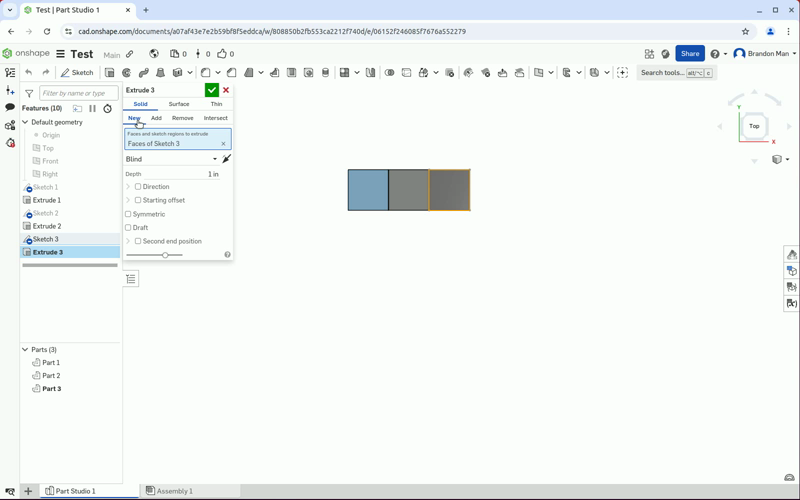
click(137, 120)
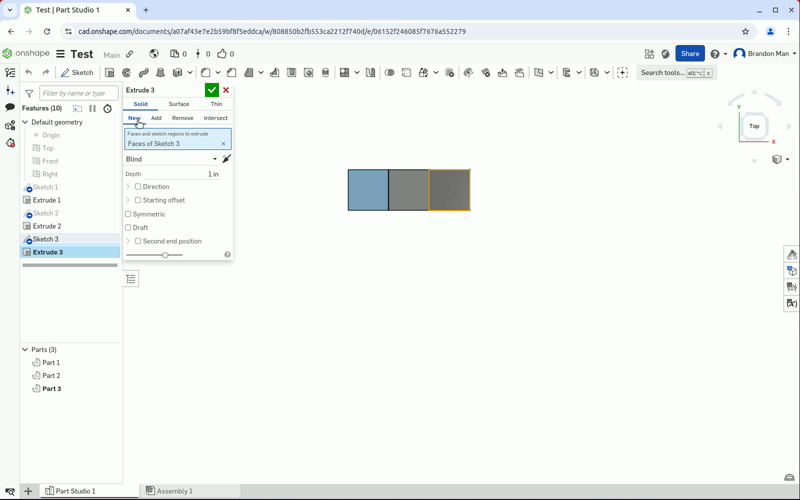
key(tab, 4)
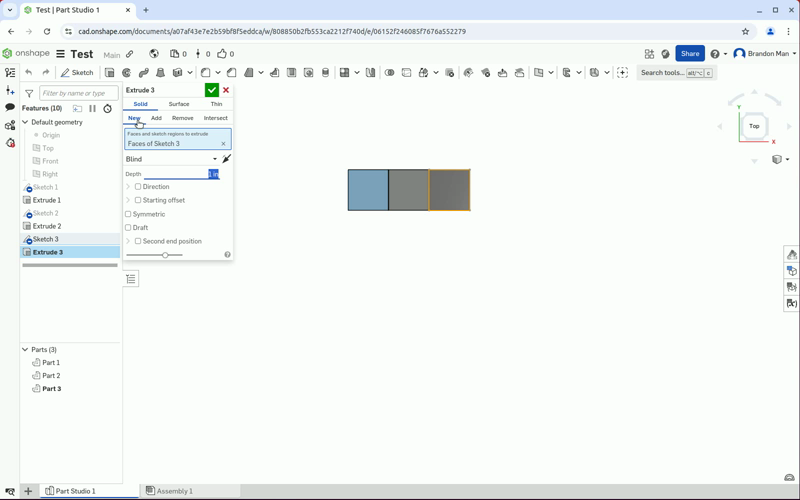
text(8.184)
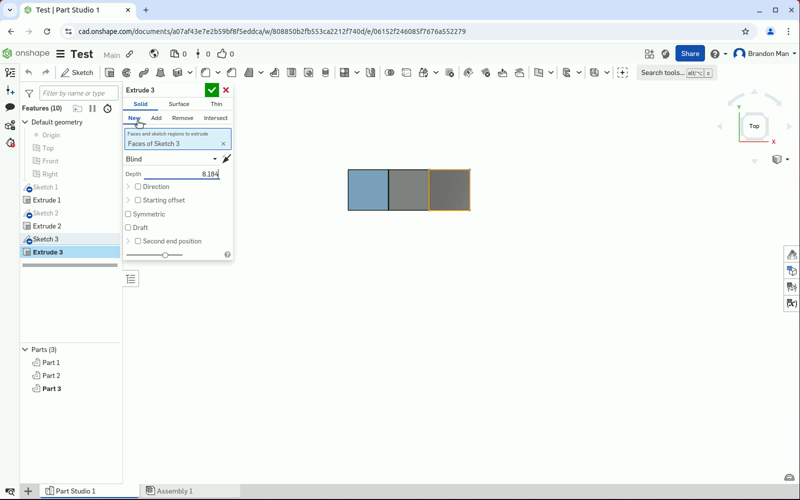
key(enter)
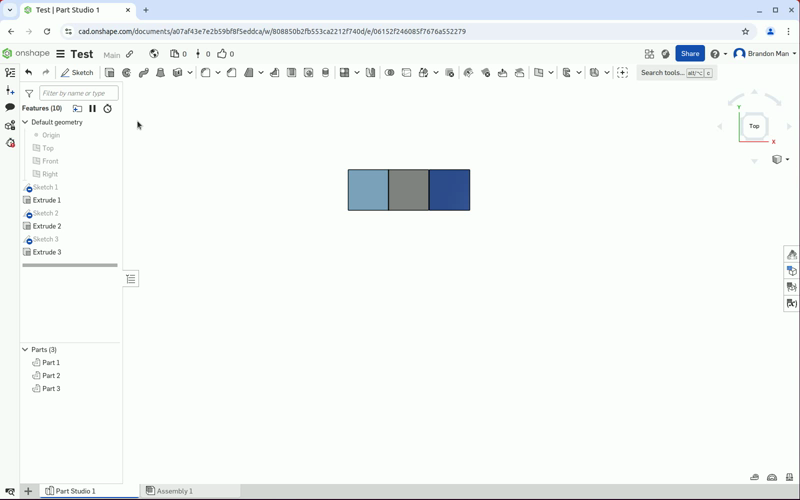
key(shift+h)
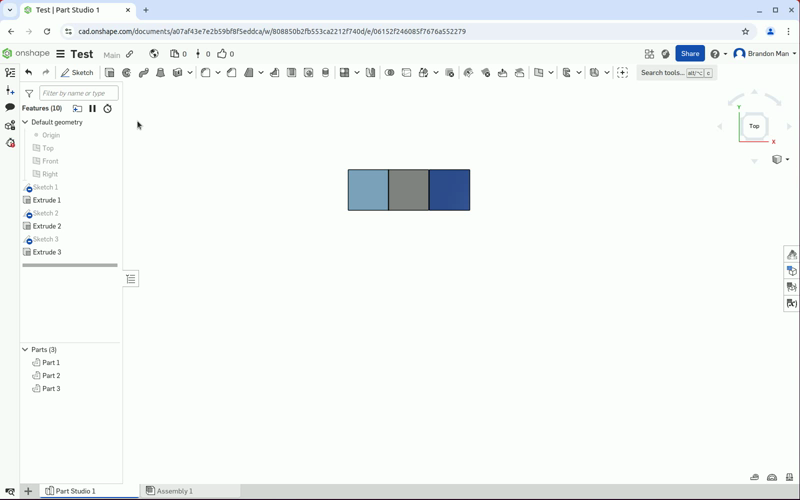
key(shift+h)
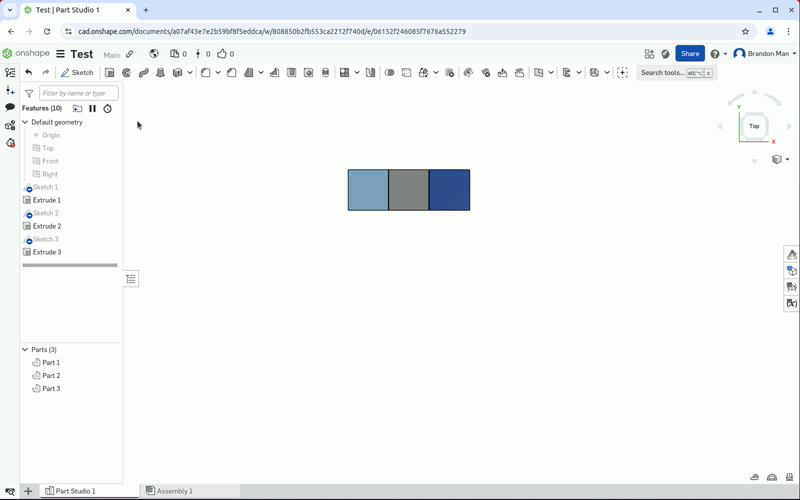
mouse_move(73, 189)
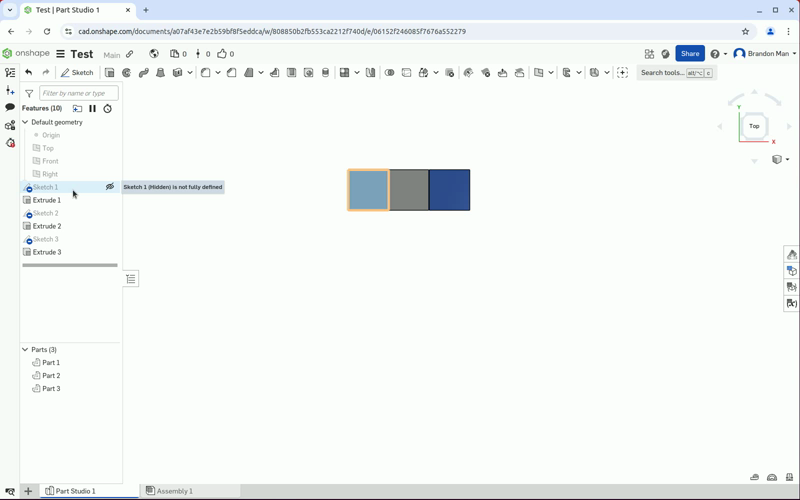
click(73, 189)
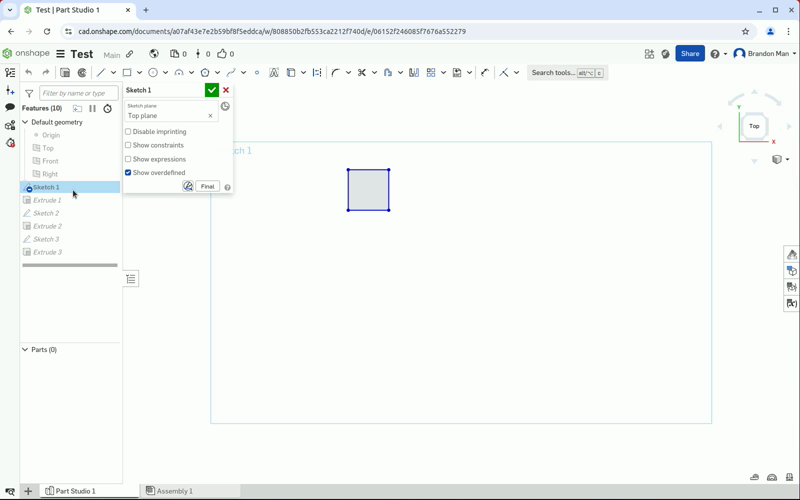
mouse_move(229, 92)
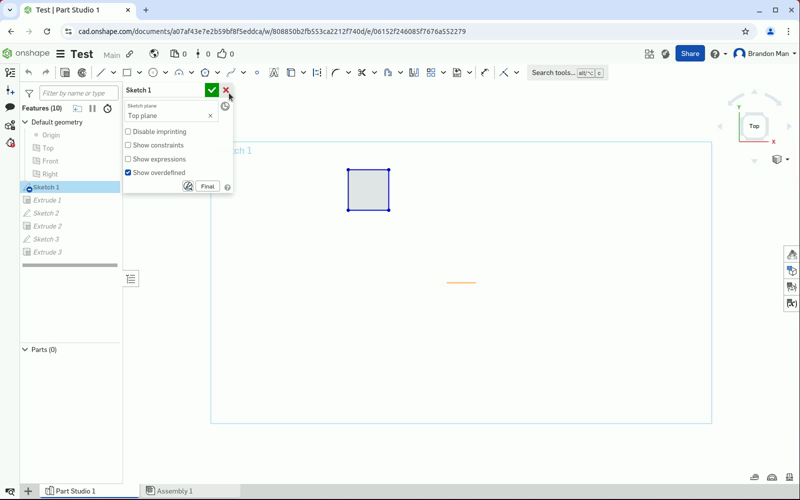
click(229, 92)
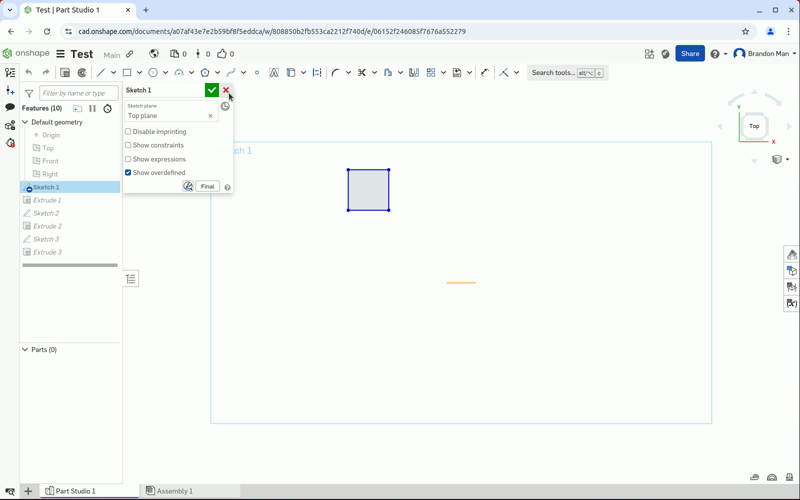
key(shift+s)
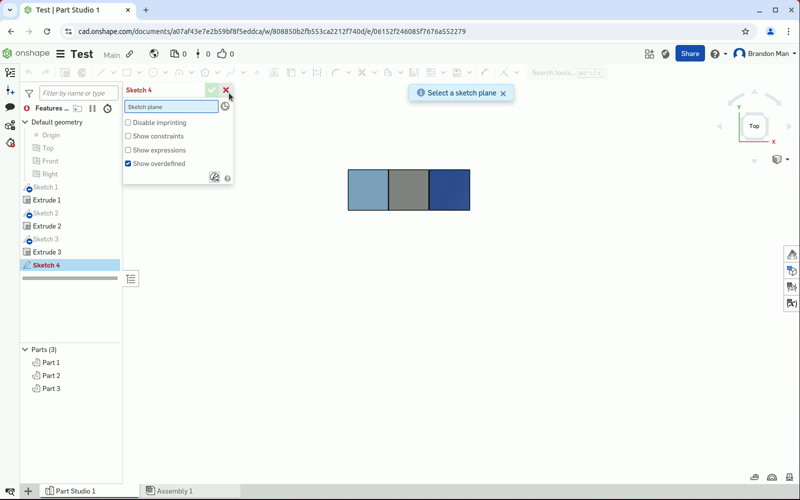
mouse_move(73, 150)
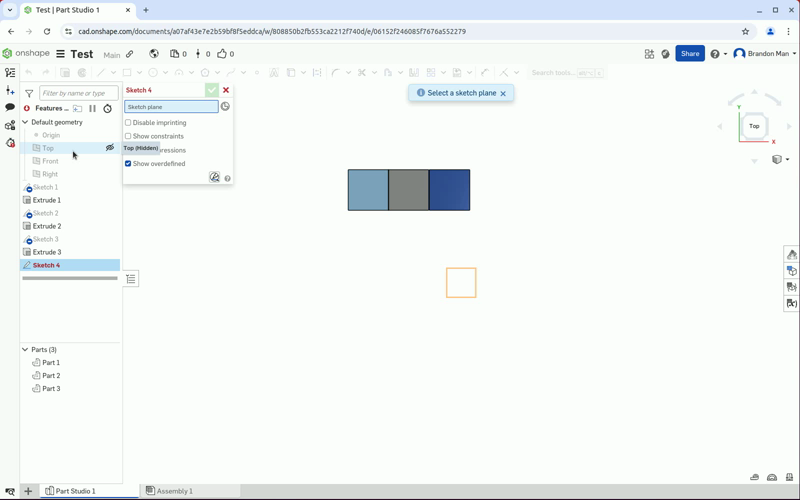
click(73, 150)
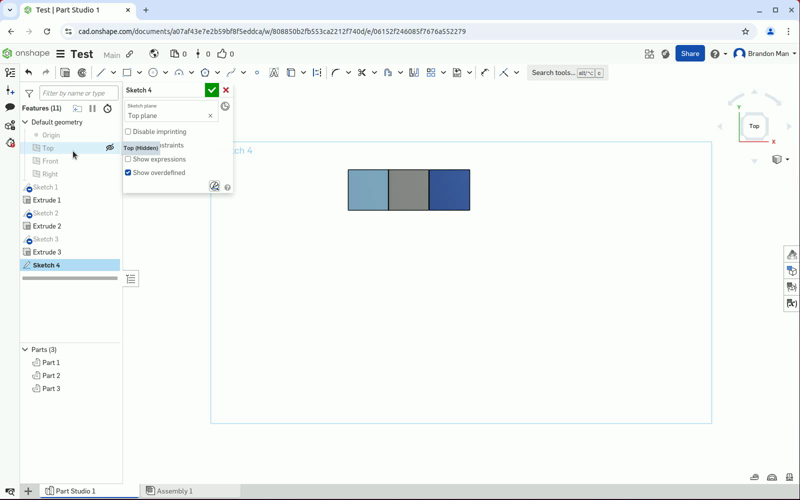
mouse_move(73, 352)
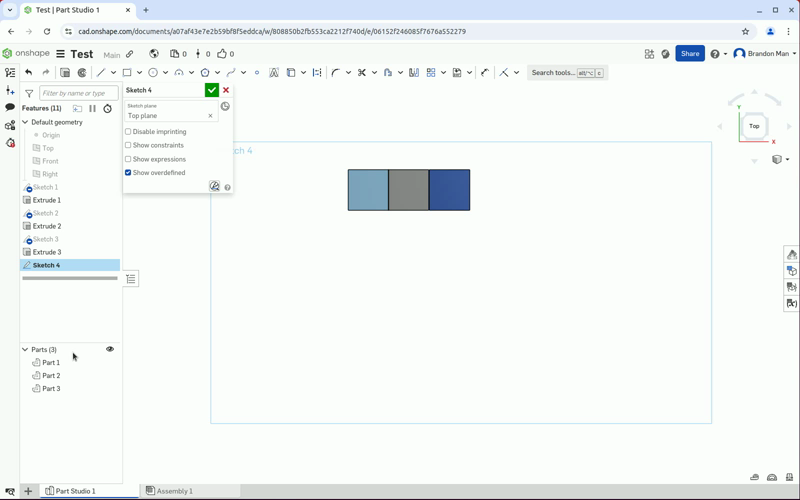
key(y)
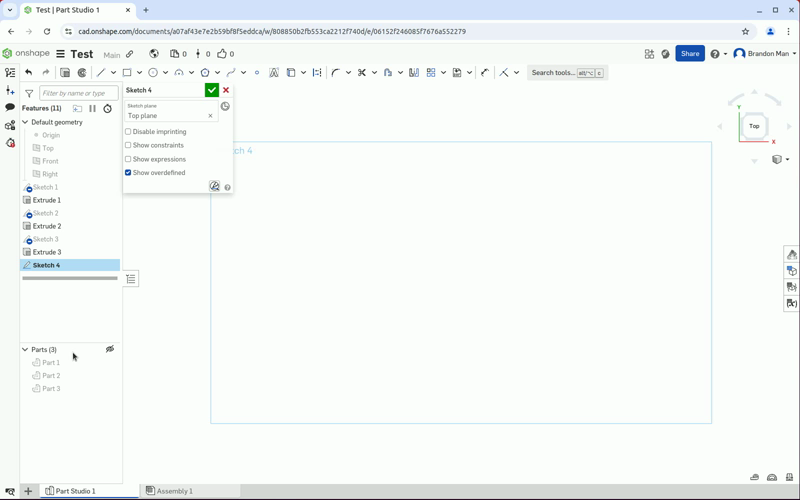
key(l)
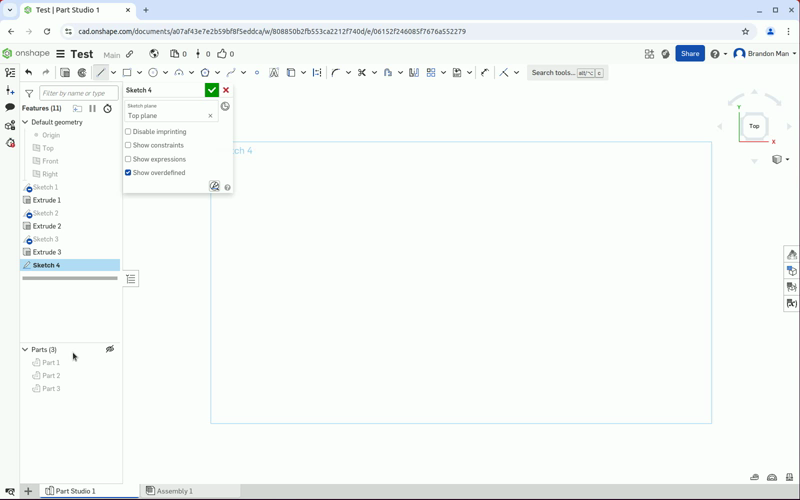
key_down(shift)
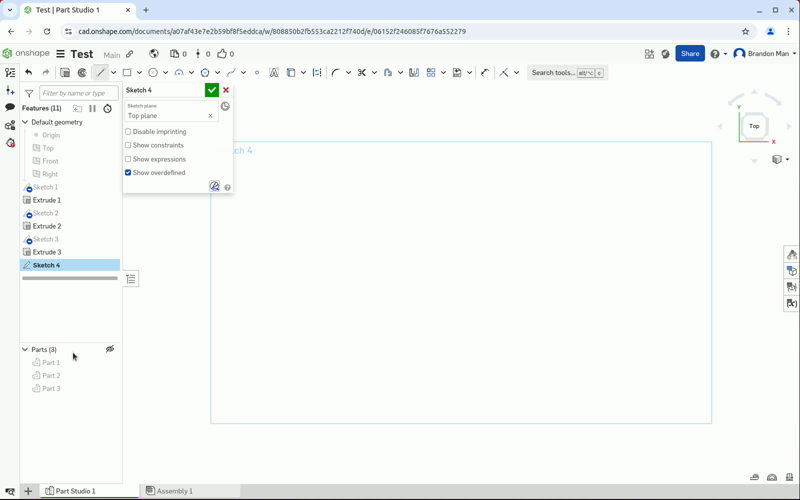
mouse_move(429, 250)
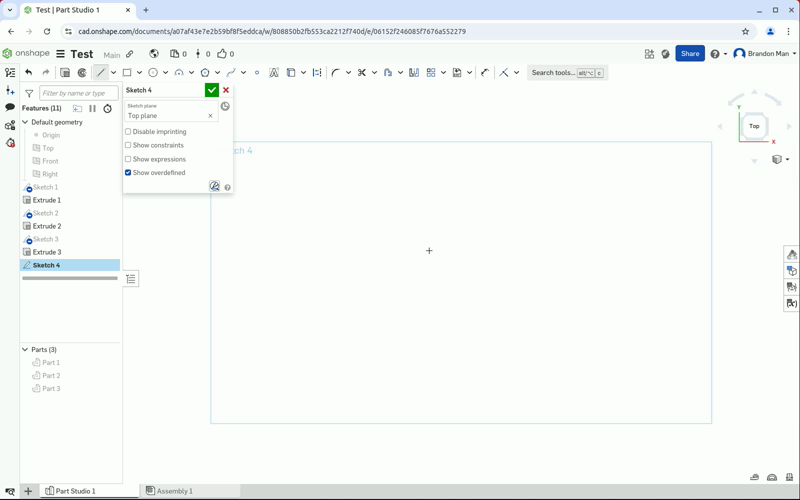
click(429, 250)
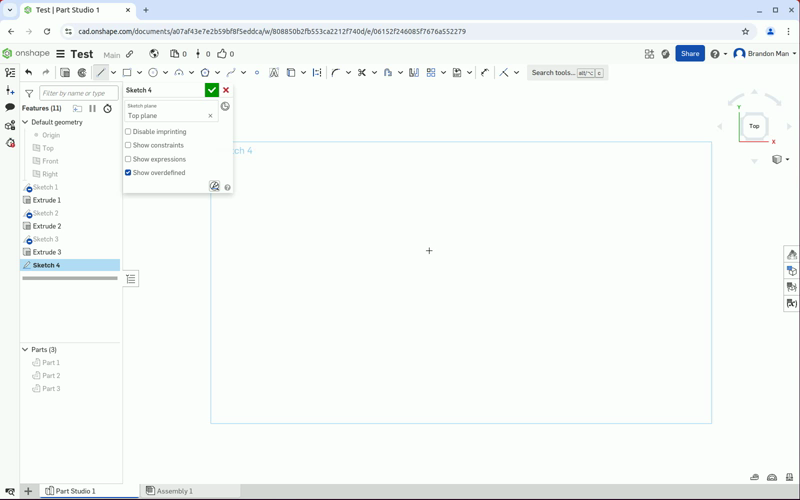
key_up(shift)
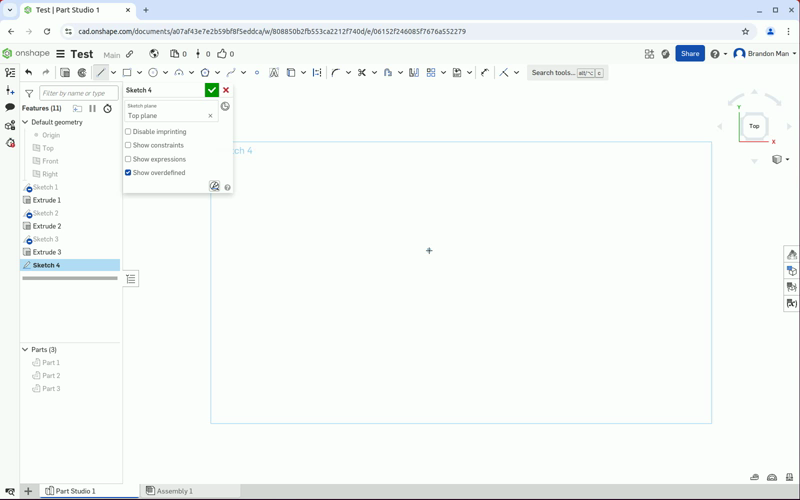
key_down(shift)
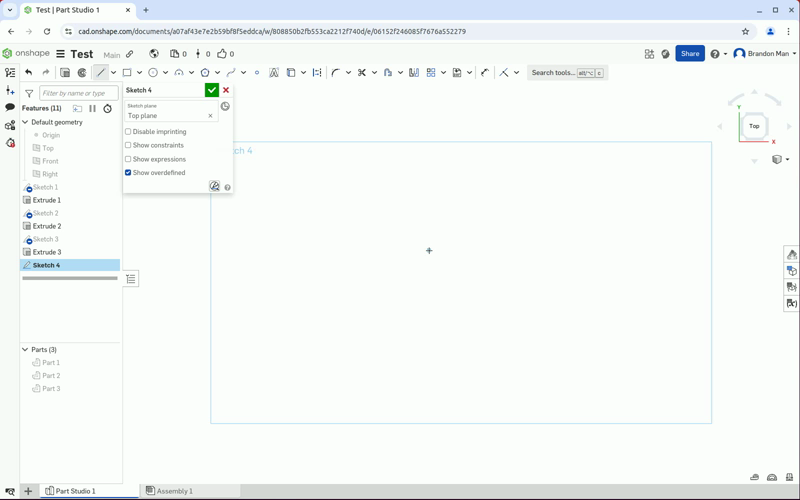
mouse_move(459, 250)
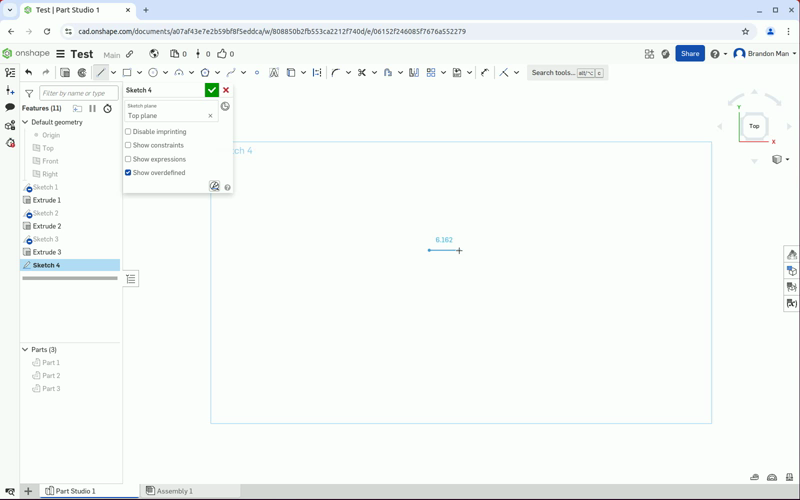
mouse_move(469, 250)
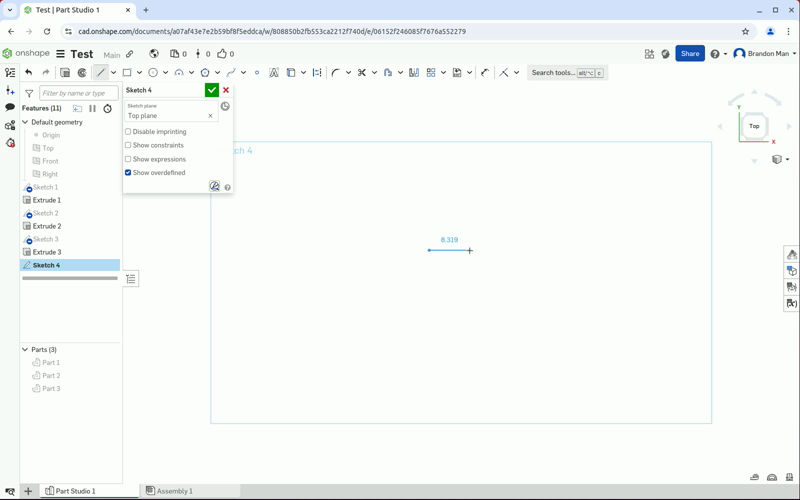
click(469, 250)
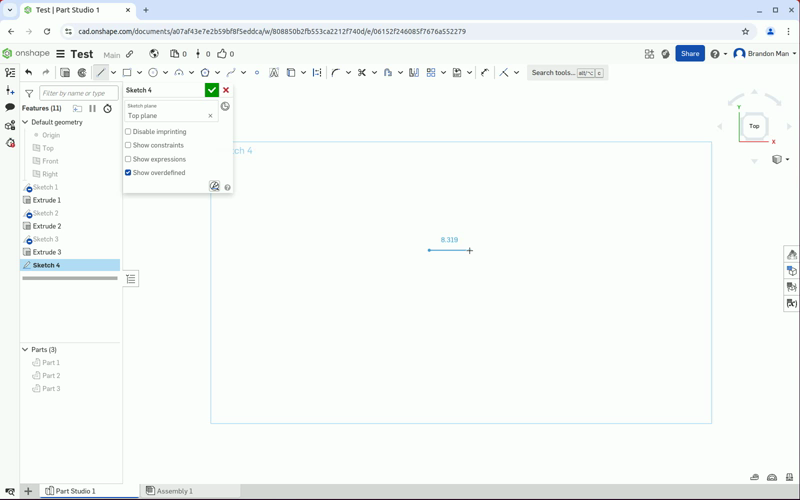
key_up(shift)
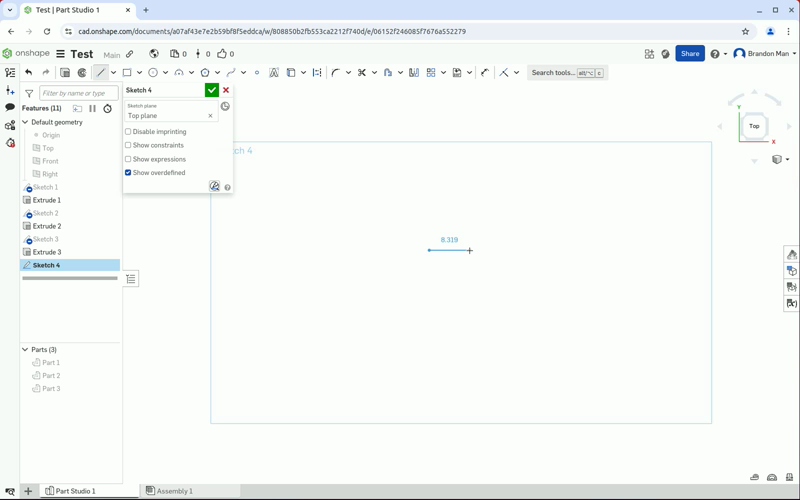
key_down(shift)
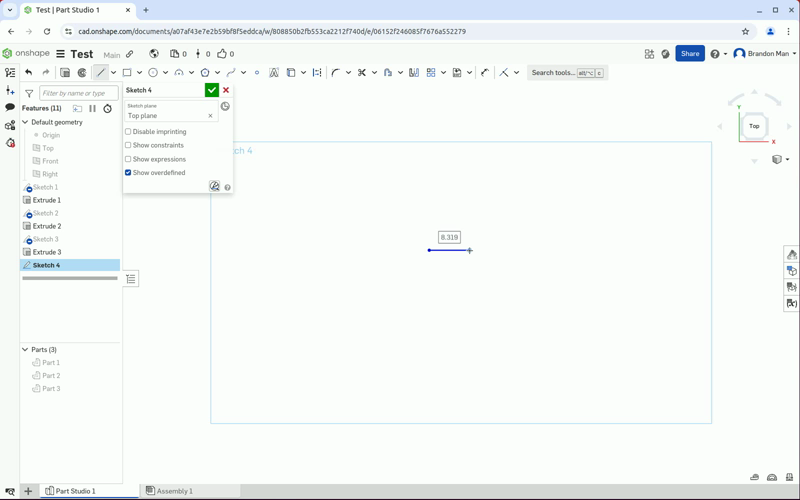
mouse_move(499, 250)
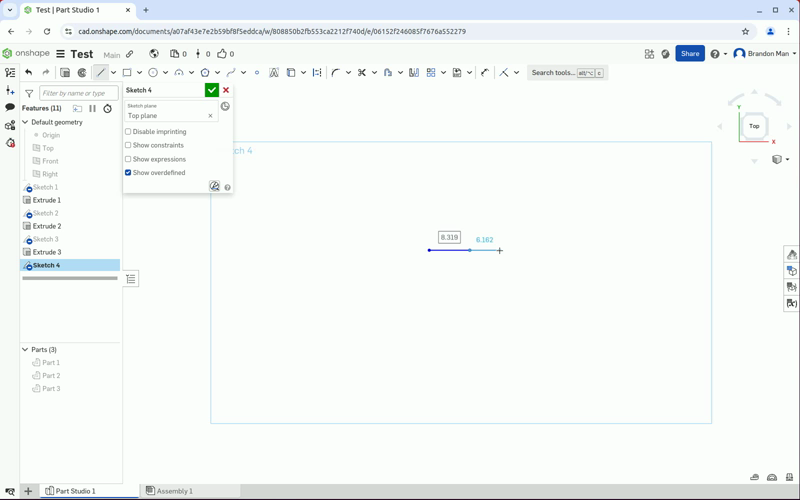
mouse_move(469, 209)
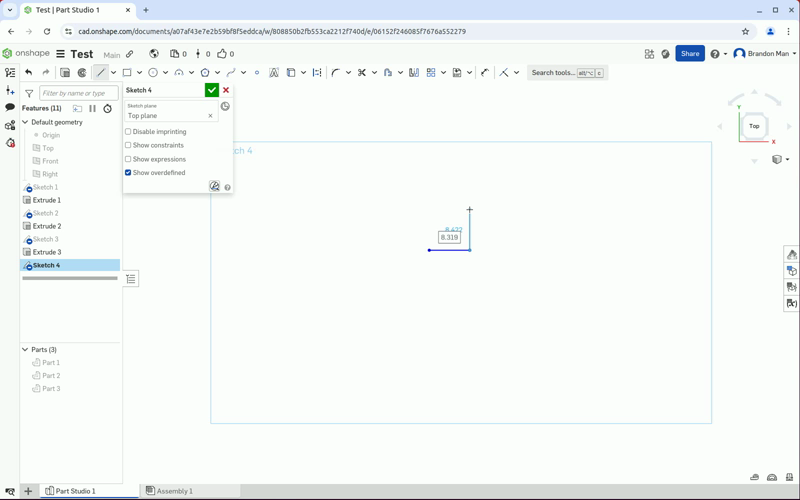
click(469, 209)
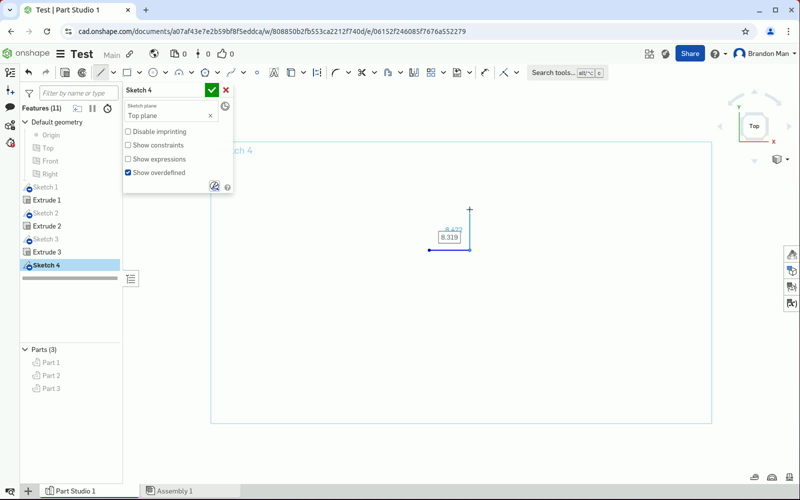
key_up(shift)
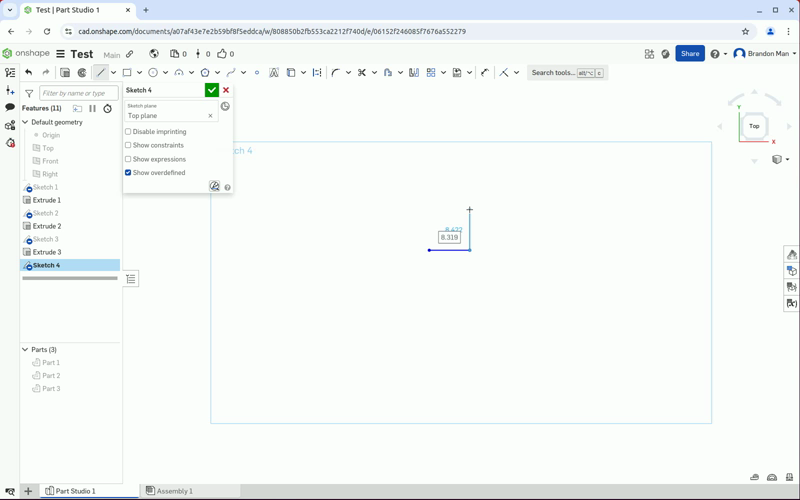
key_down(shift)
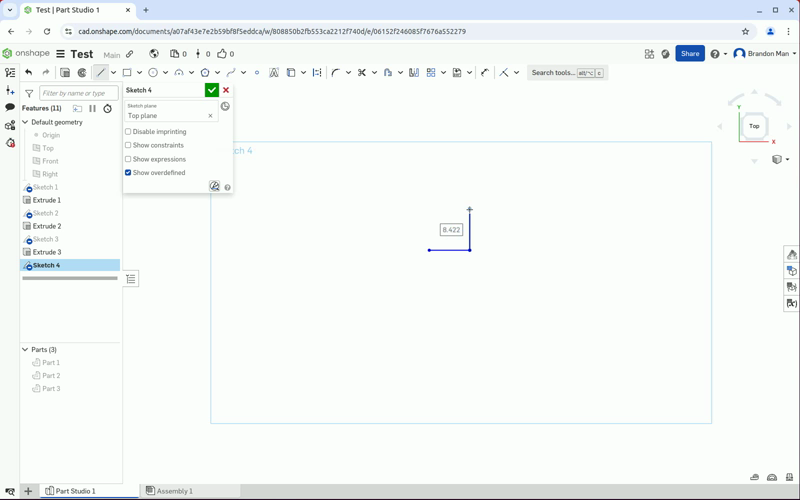
mouse_move(499, 209)
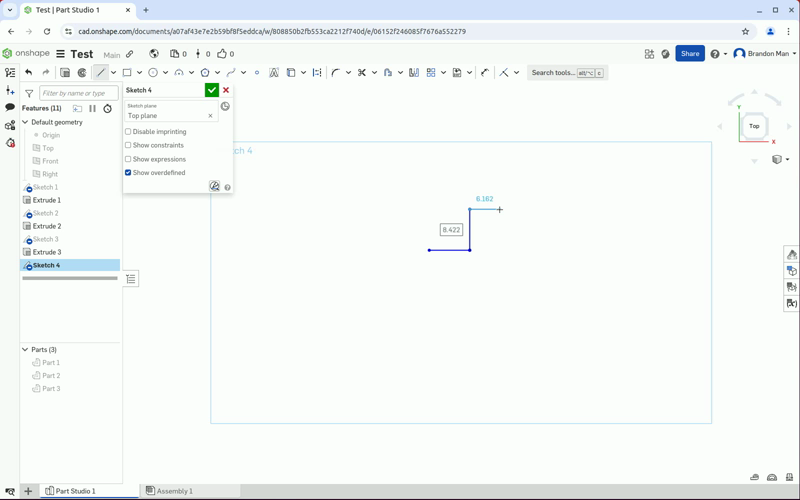
mouse_move(429, 209)
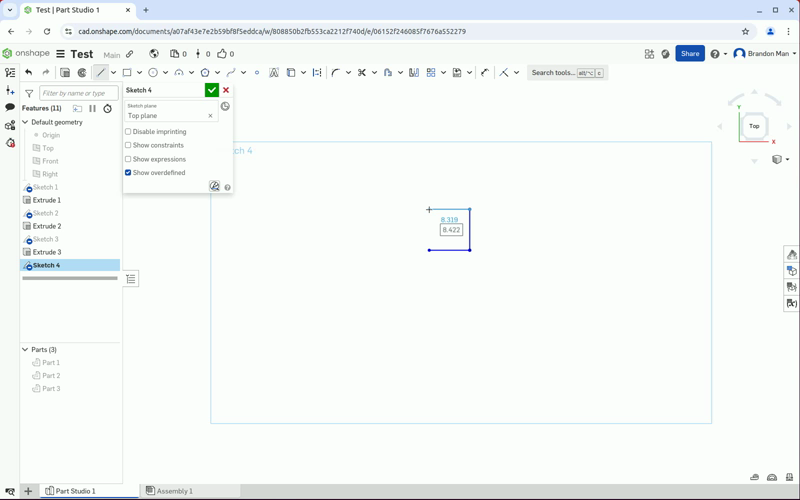
click(429, 209)
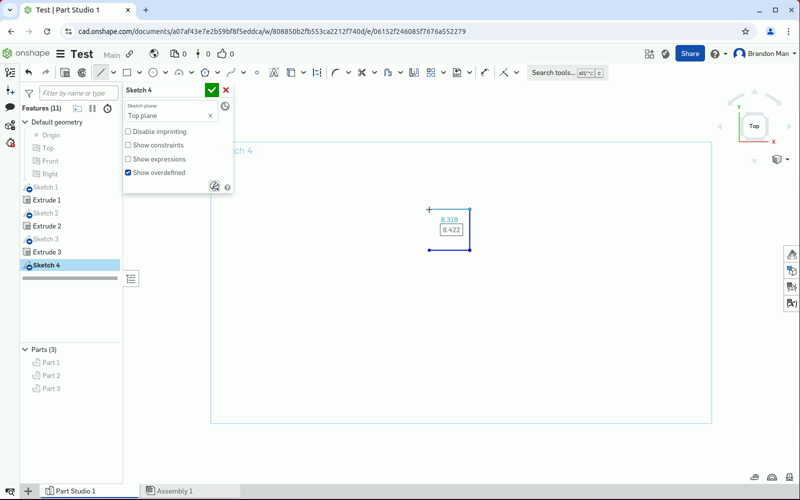
key_up(shift)
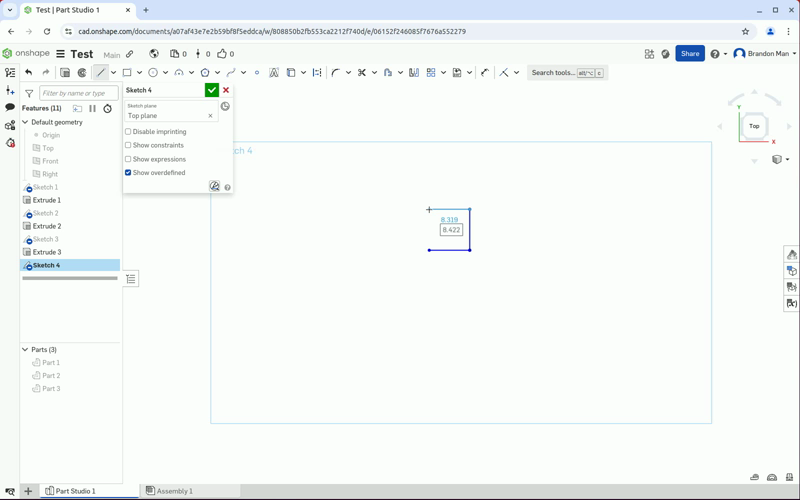
mouse_move(459, 209)
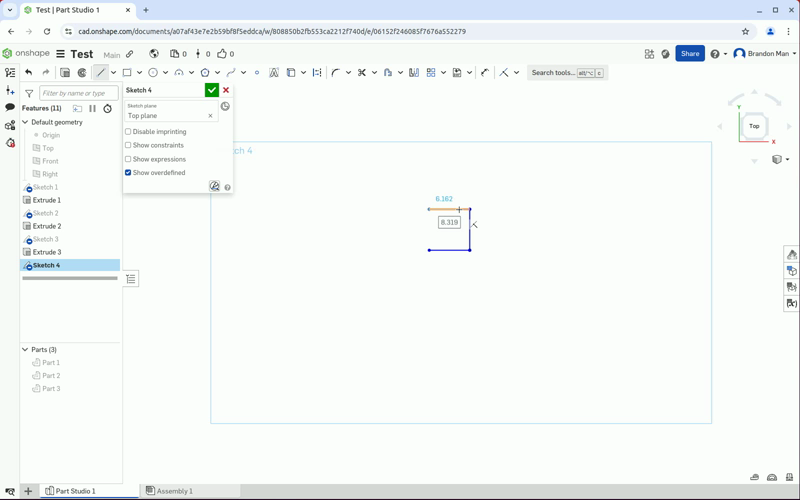
key_down(shift)
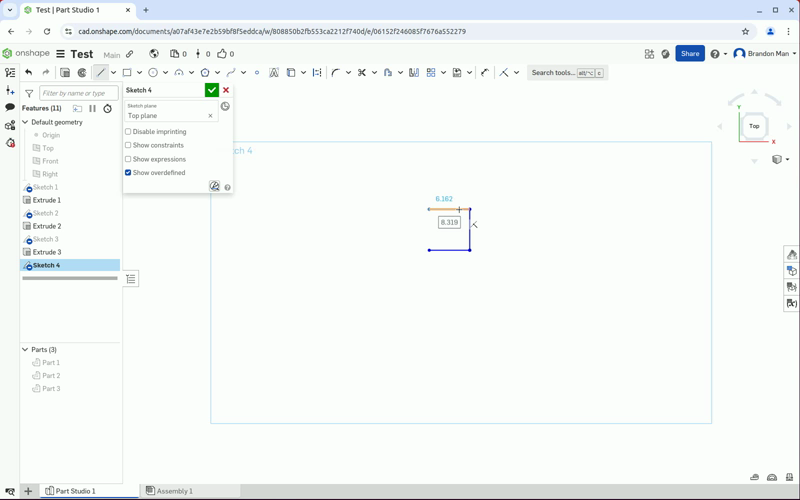
mouse_move(429, 250)
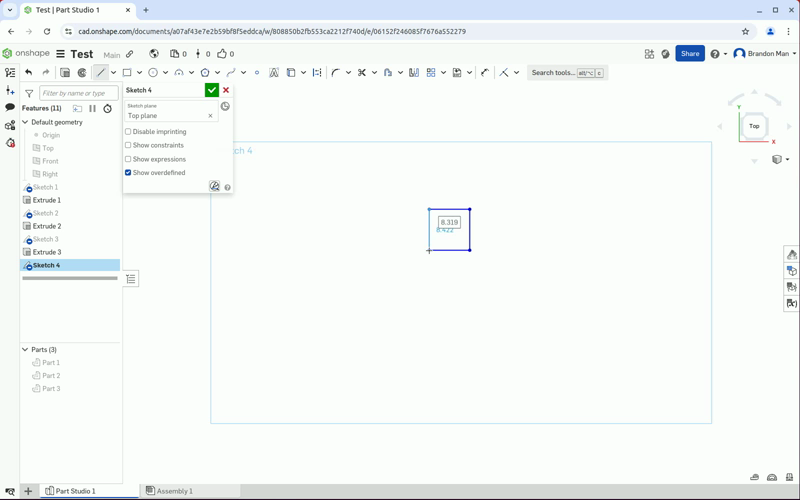
key_up(shift)
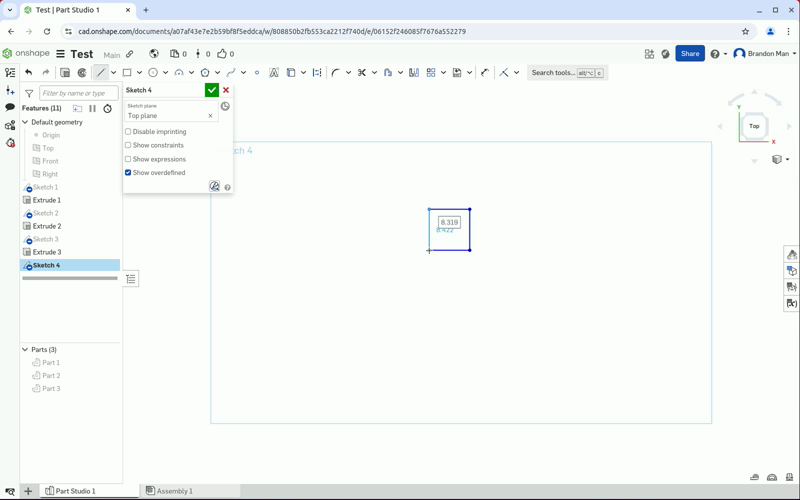
click(429, 250)
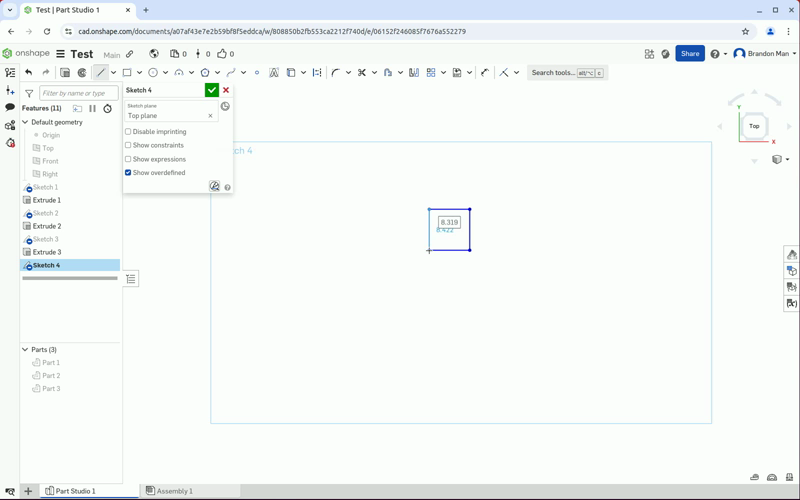
key(esc)
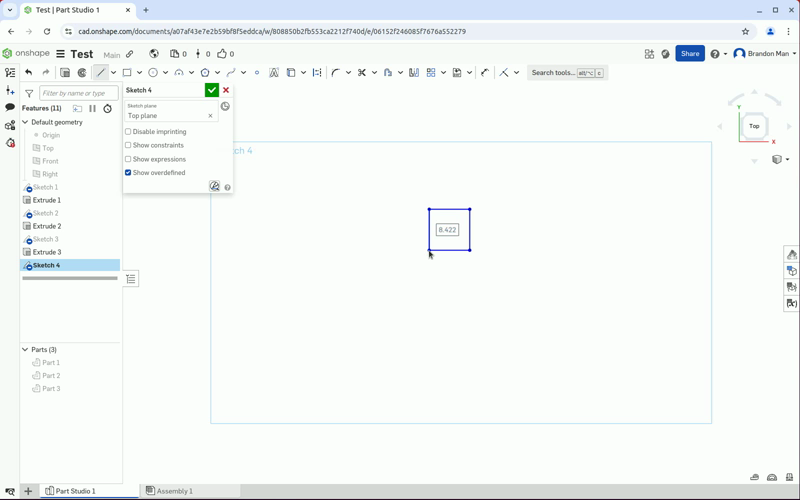
mouse_move(434, 212)
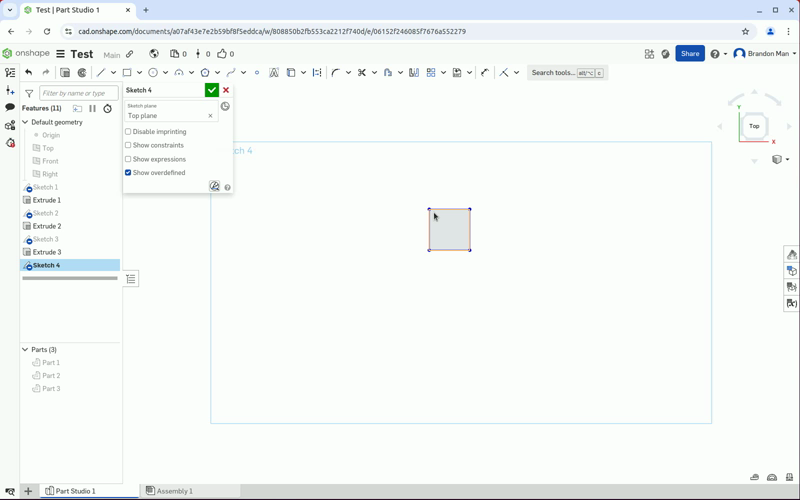
scroll(6)
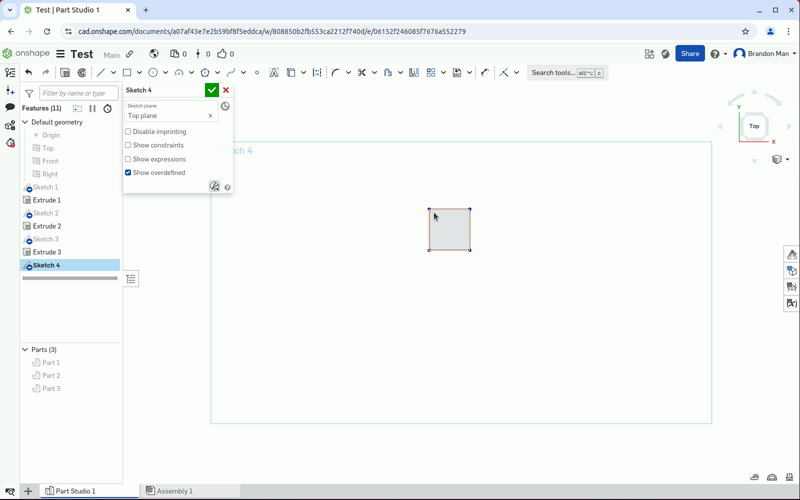
scroll(6)
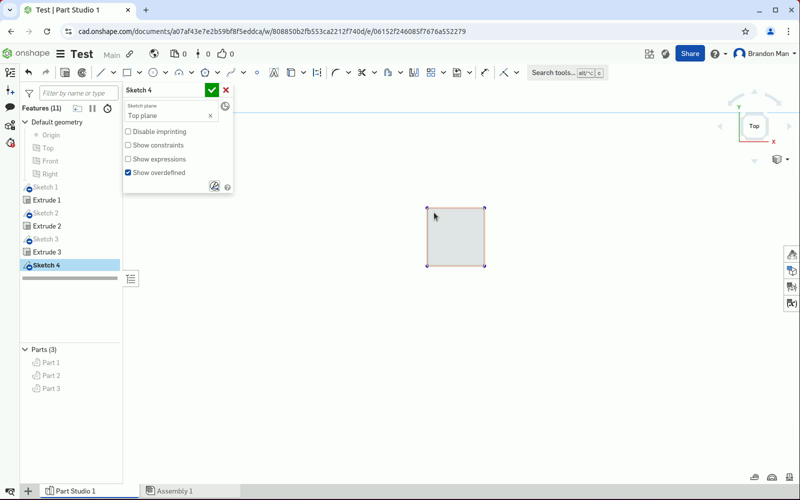
scroll(6)
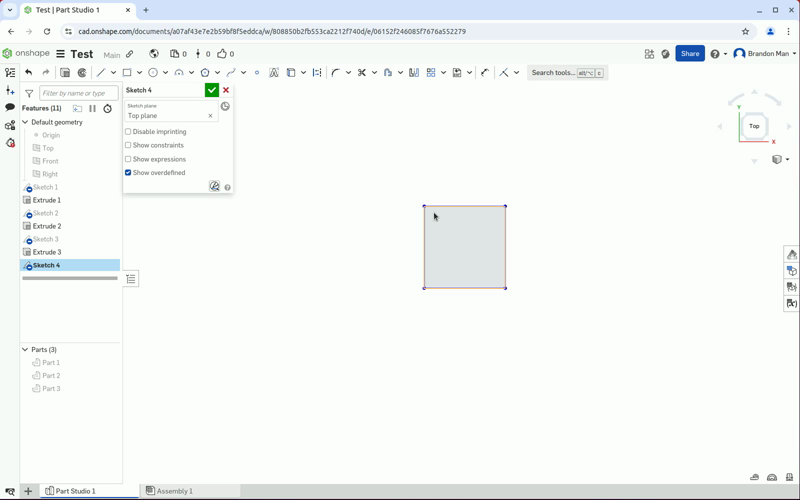
scroll(6)
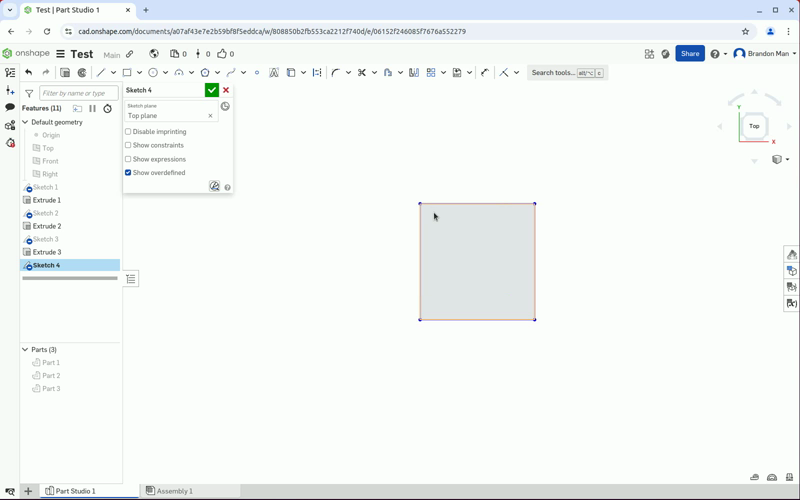
scroll(6)
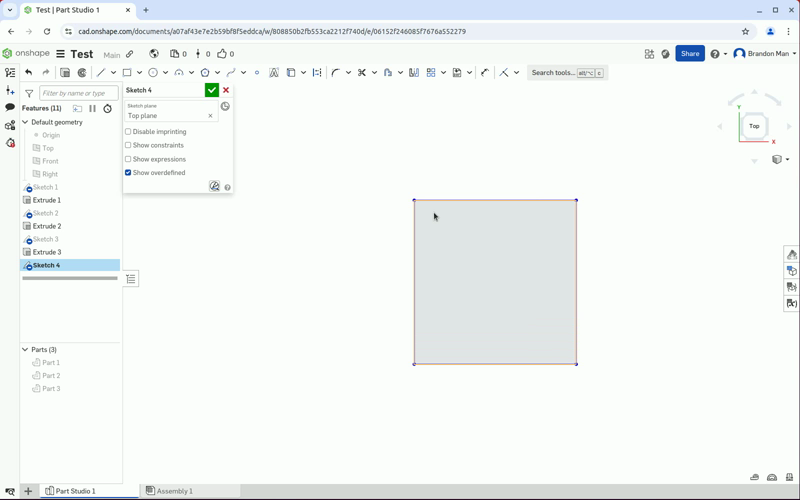
scroll(6)
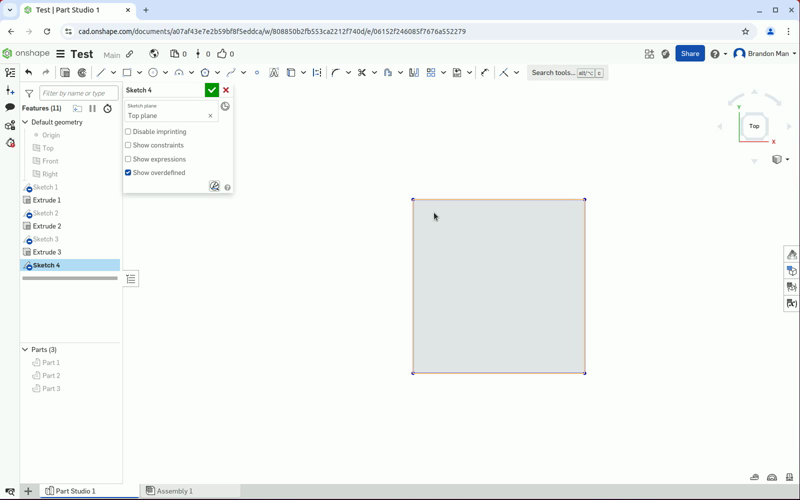
scroll(6)
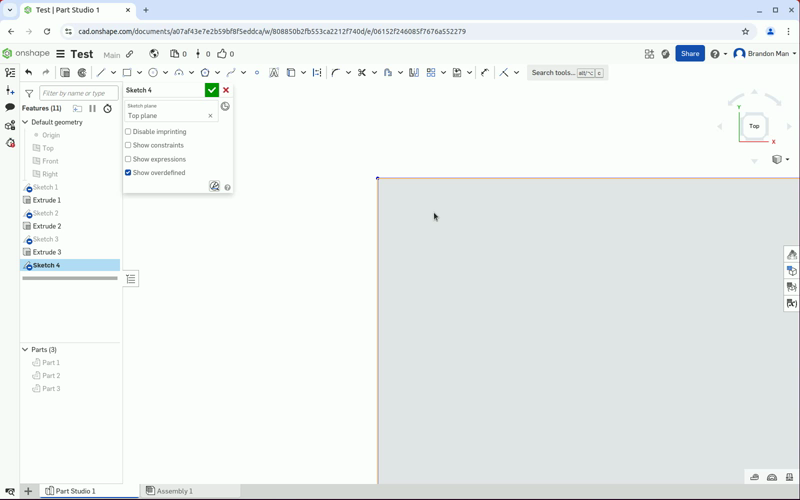
click(434, 212)
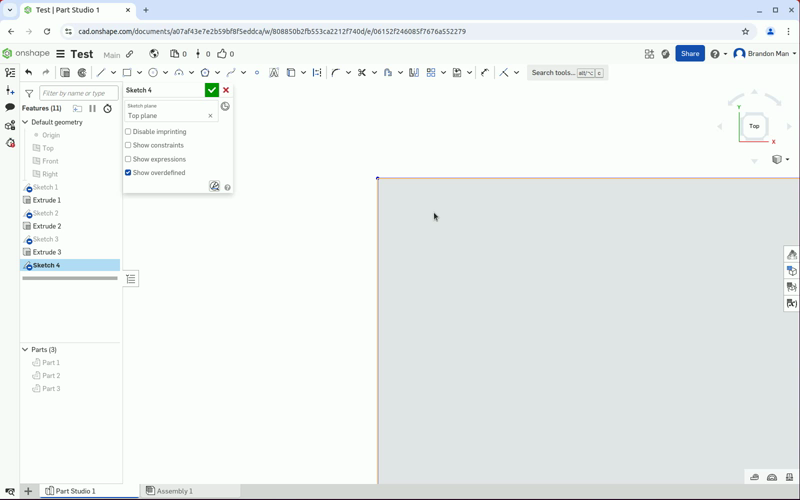
scroll(-6)
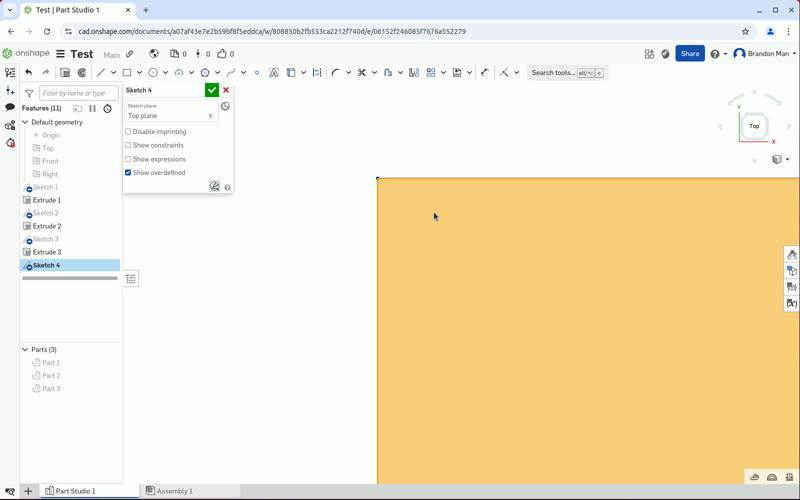
scroll(-6)
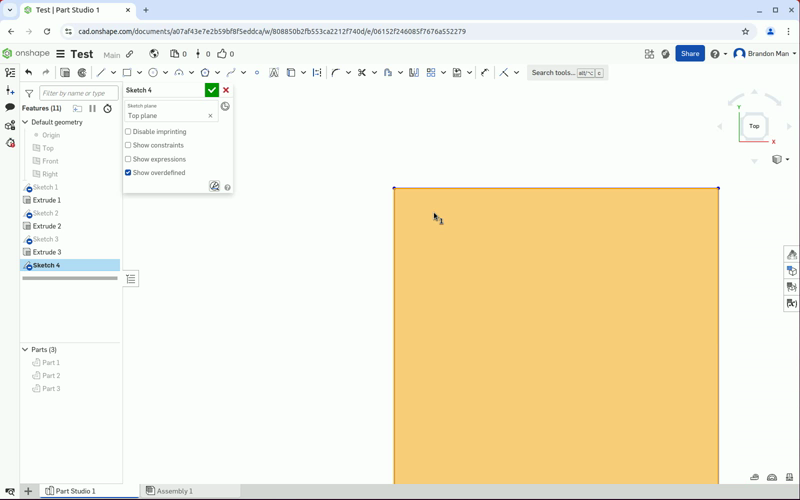
scroll(-6)
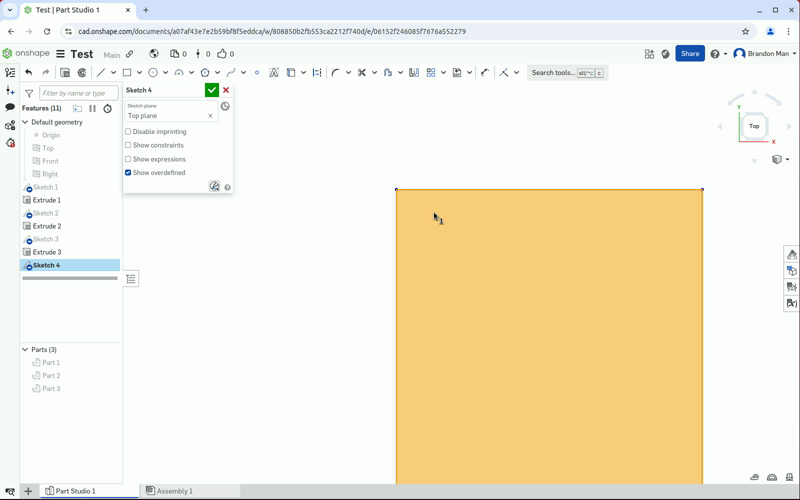
scroll(-6)
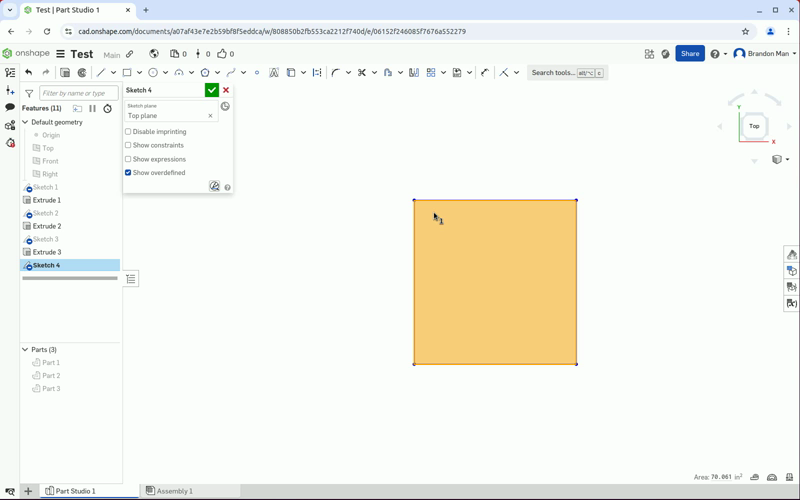
scroll(-6)
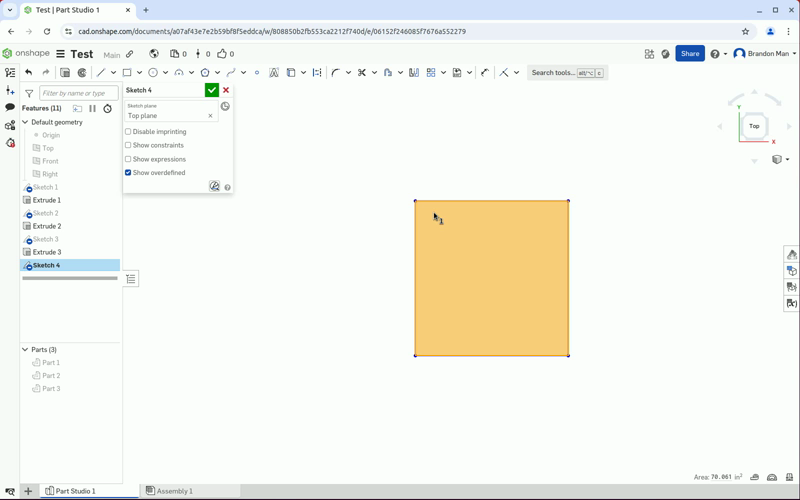
scroll(-6)
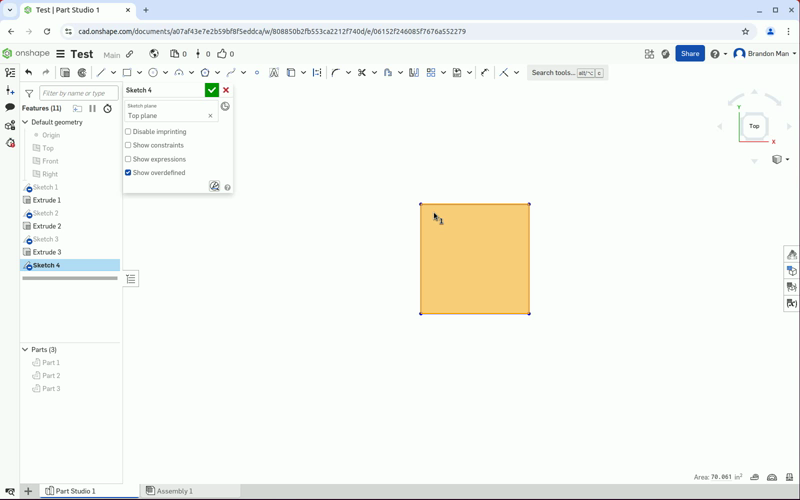
scroll(-6)
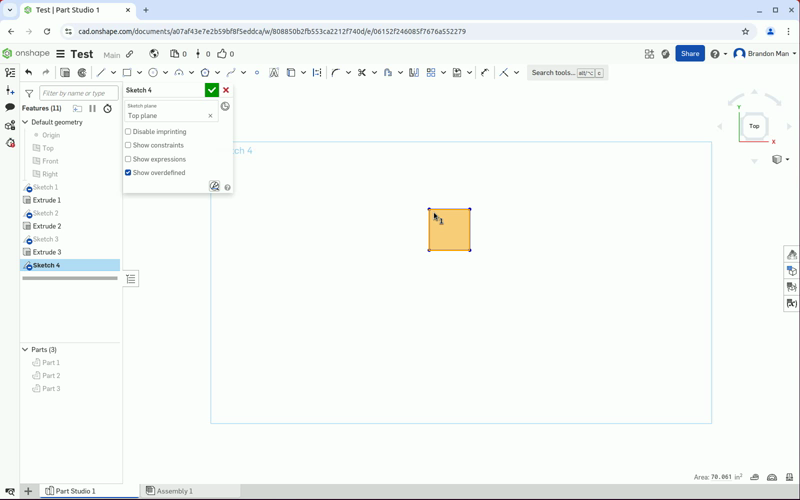
mouse_move(73, 352)
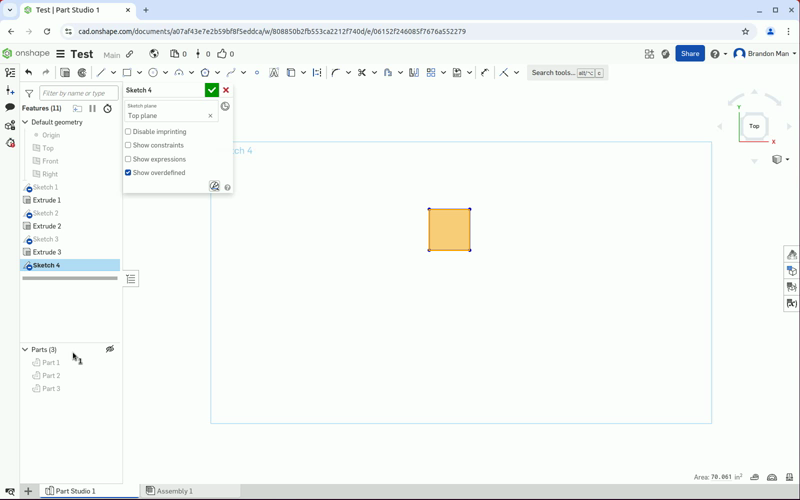
key(shift+y)
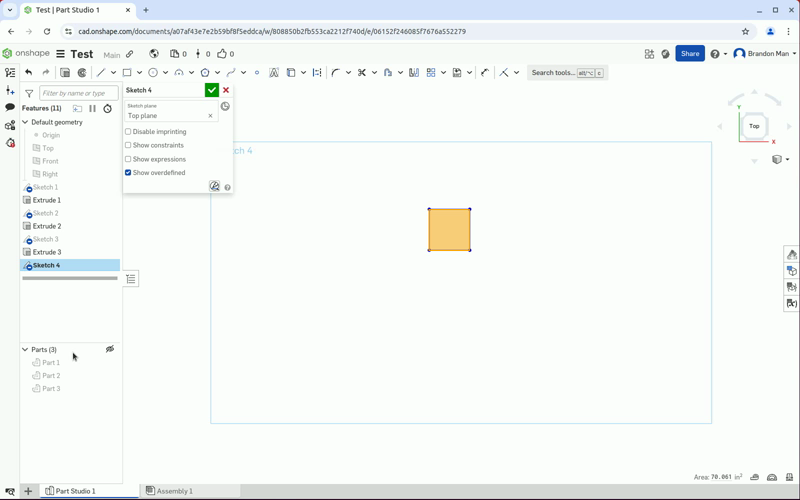
key(shift+e)
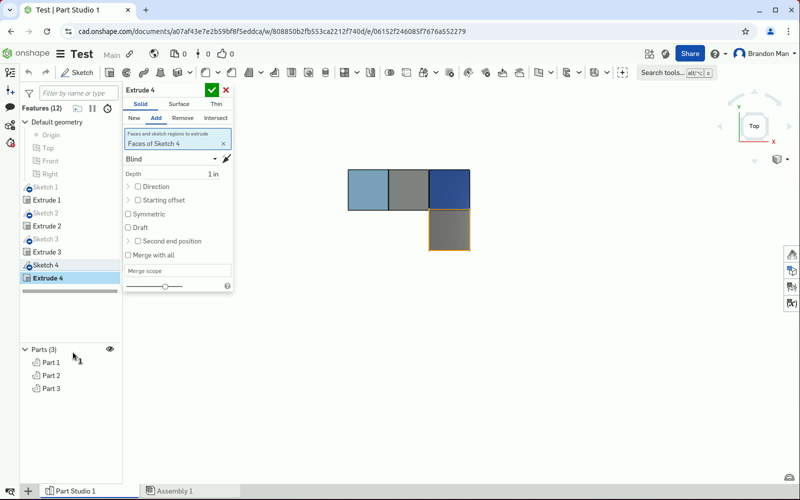
mouse_move(143, 106)
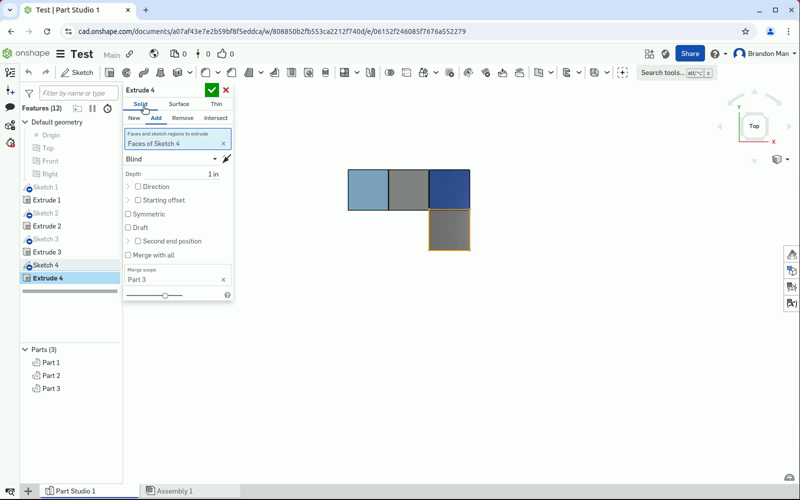
click(143, 106)
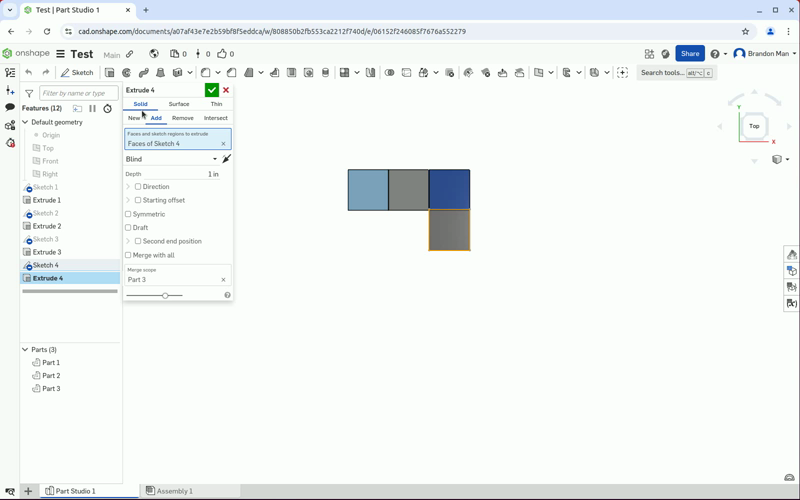
mouse_move(137, 120)
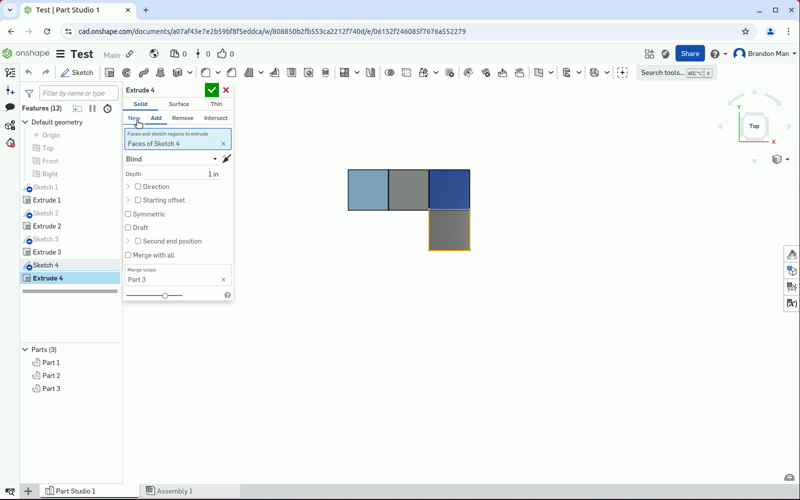
click(137, 120)
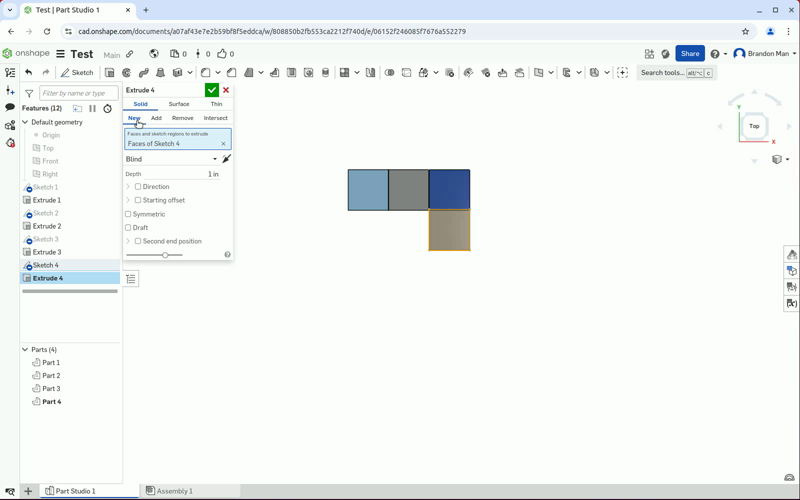
key(tab, 4)
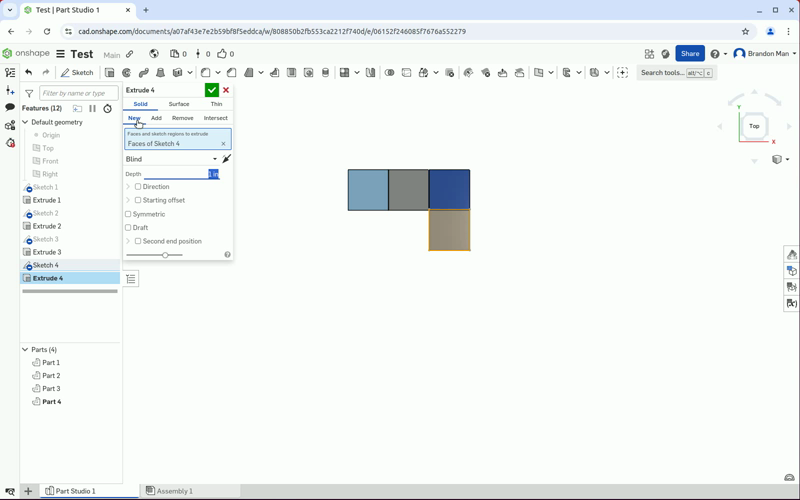
text(8.184)
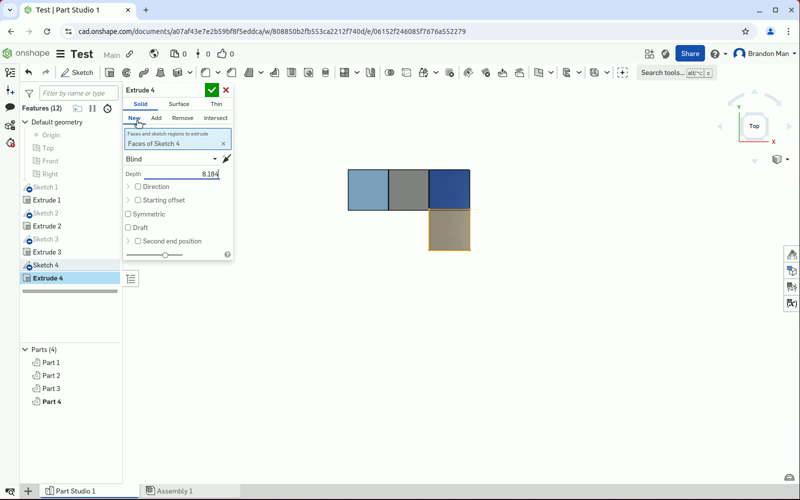
key(enter)
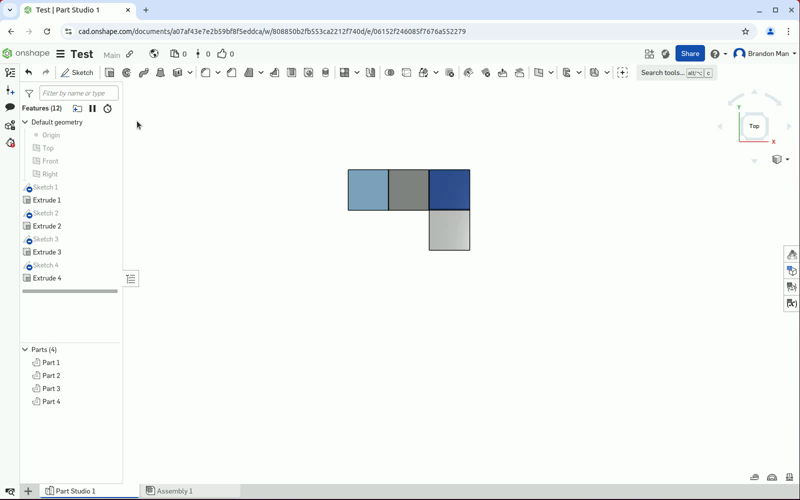
key(shift+h)
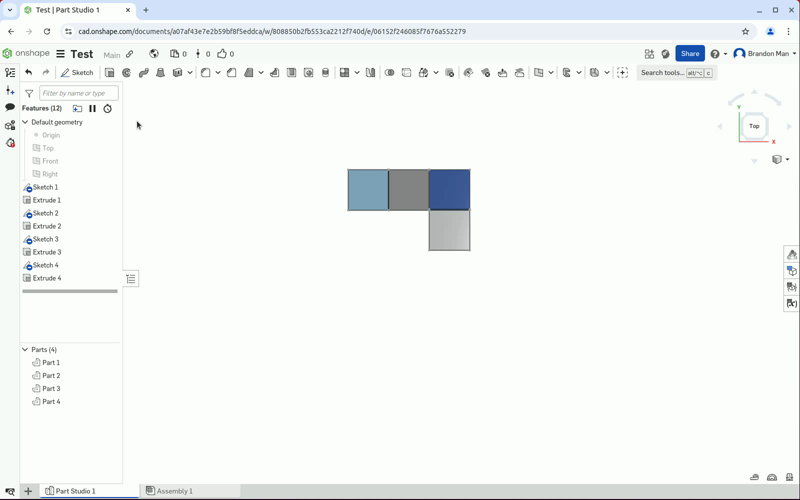
key(shift+h)
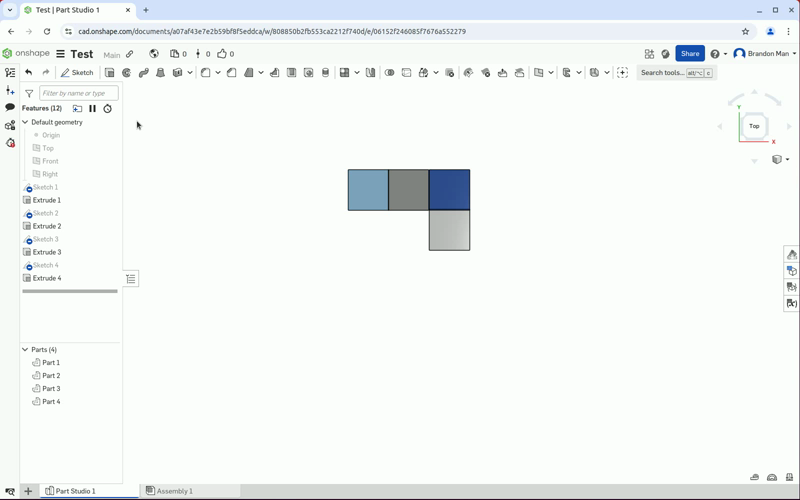
mouse_move(73, 189)
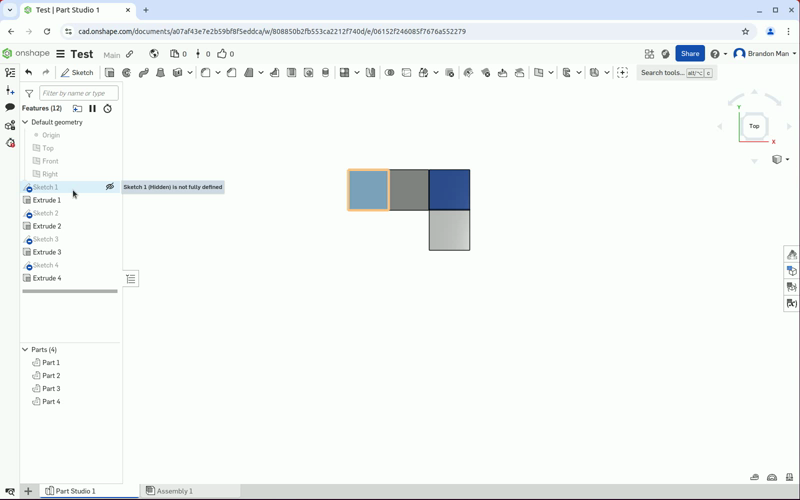
click(73, 189)
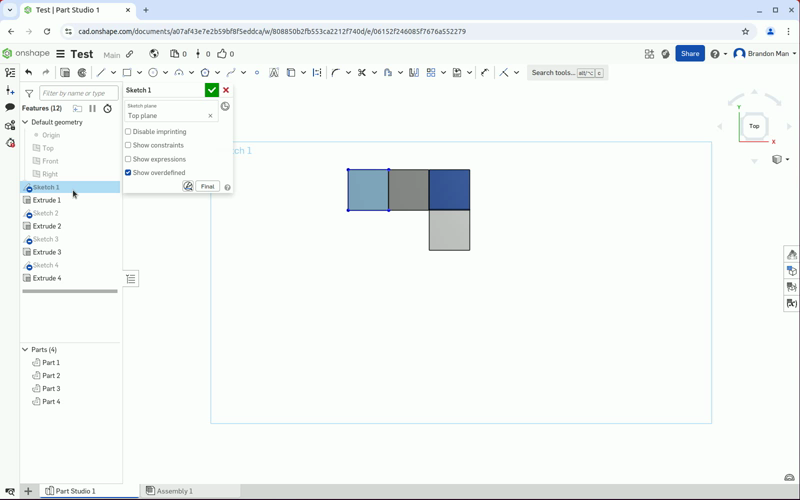
mouse_move(229, 92)
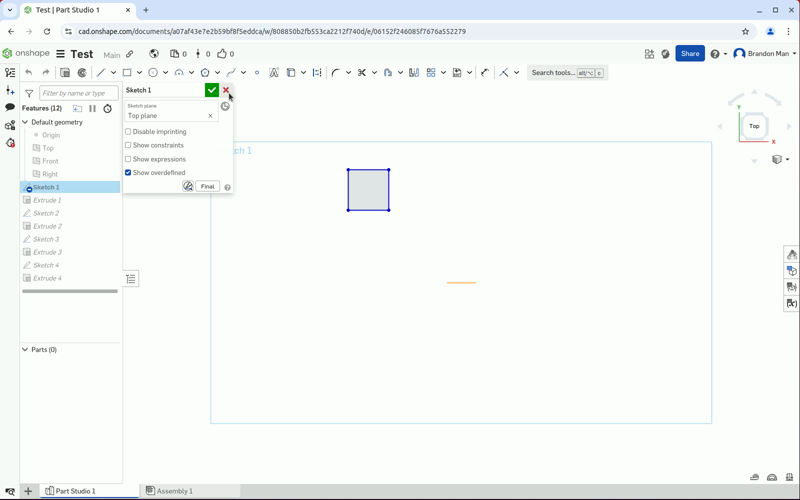
click(229, 92)
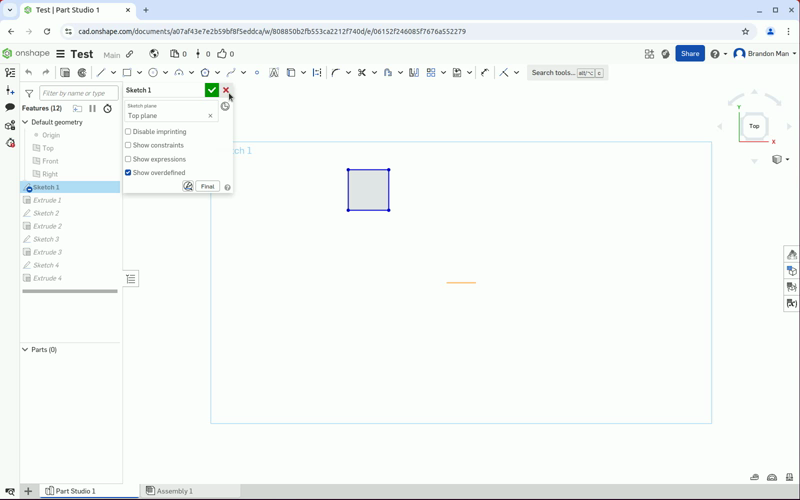
key(shift+s)
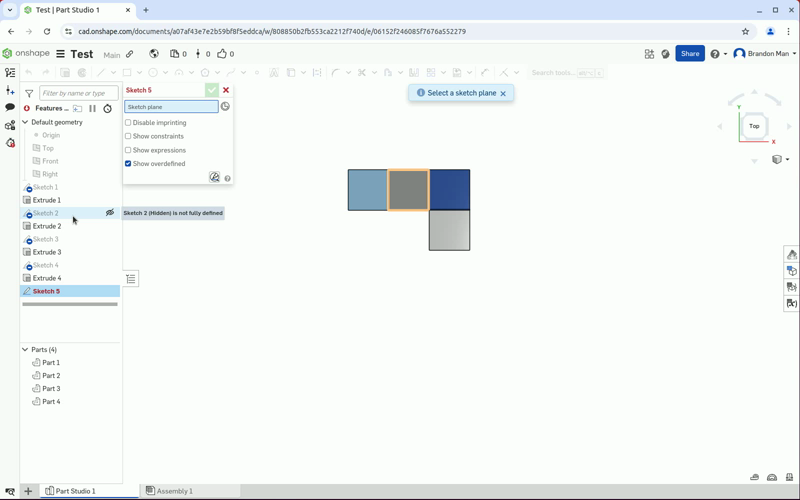
scroll(3)
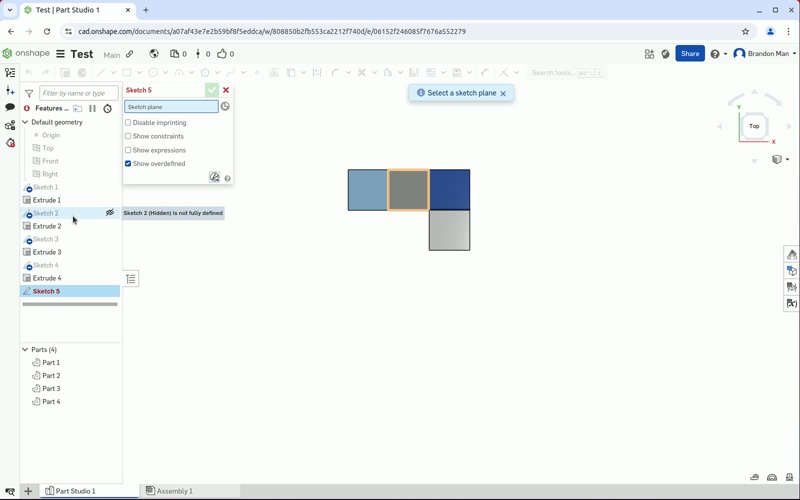
mouse_move(73, 150)
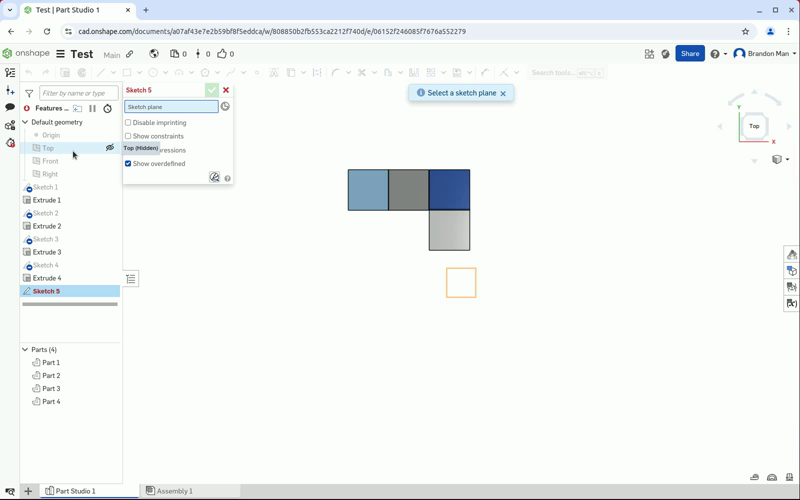
click(73, 150)
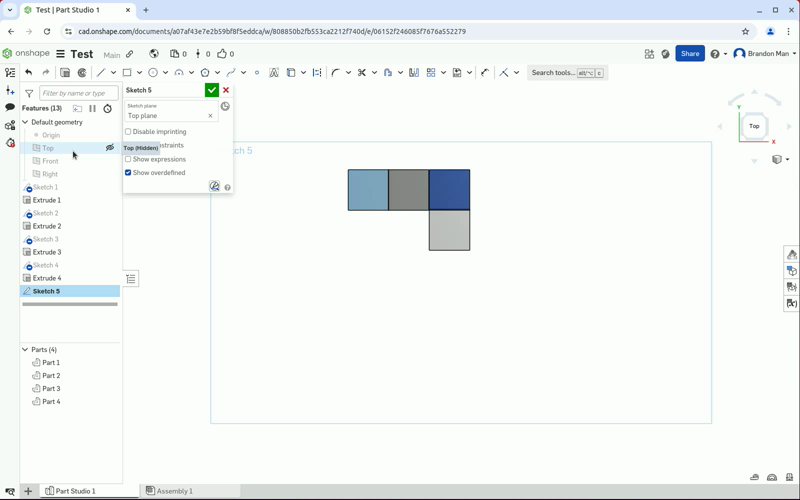
mouse_move(73, 352)
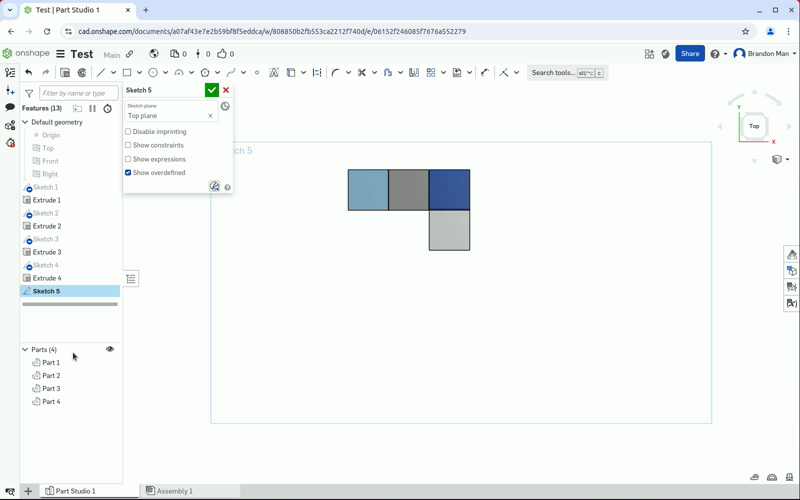
key(y)
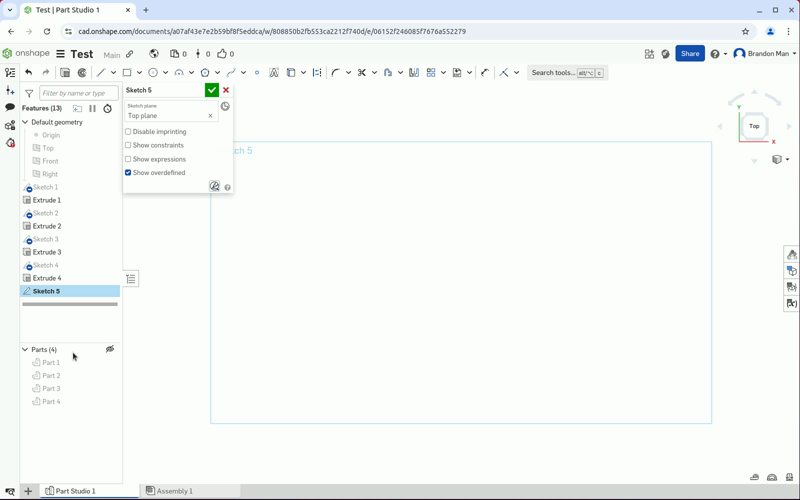
key(l)
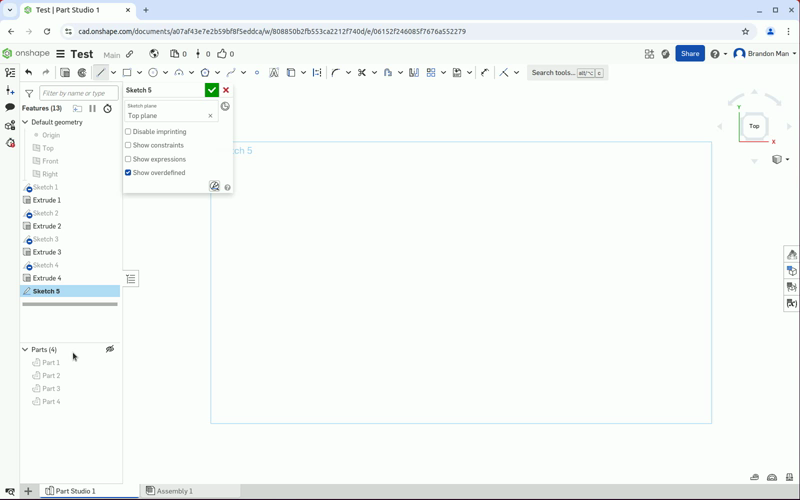
key_down(shift)
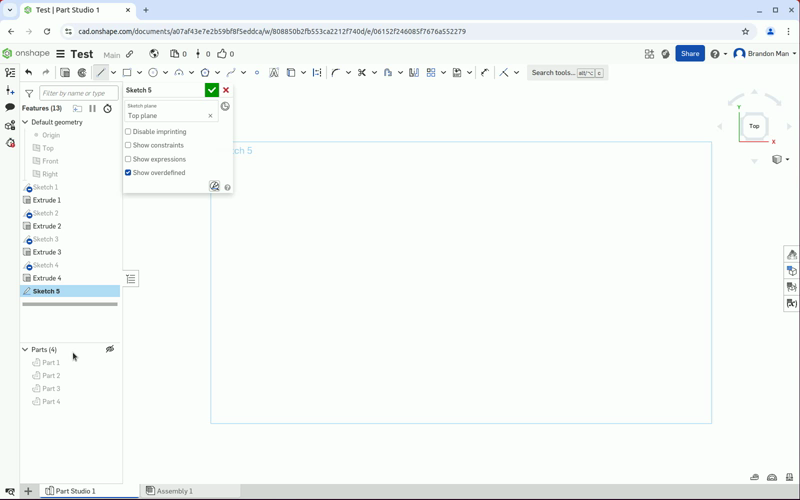
mouse_move(388, 250)
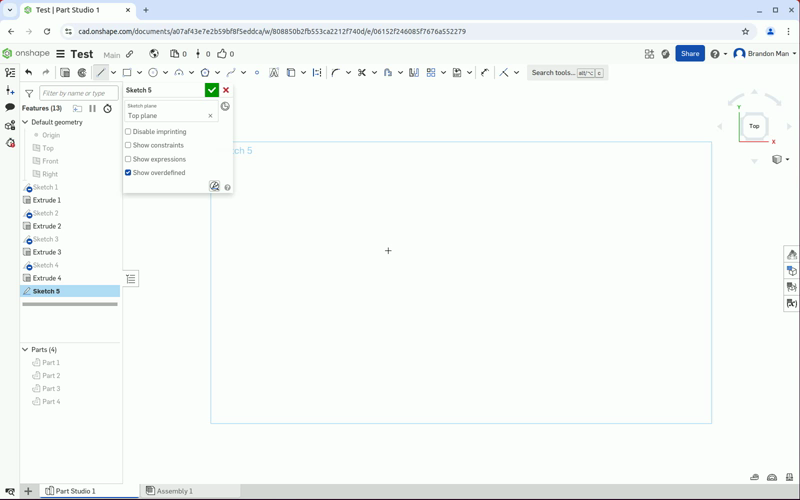
click(388, 250)
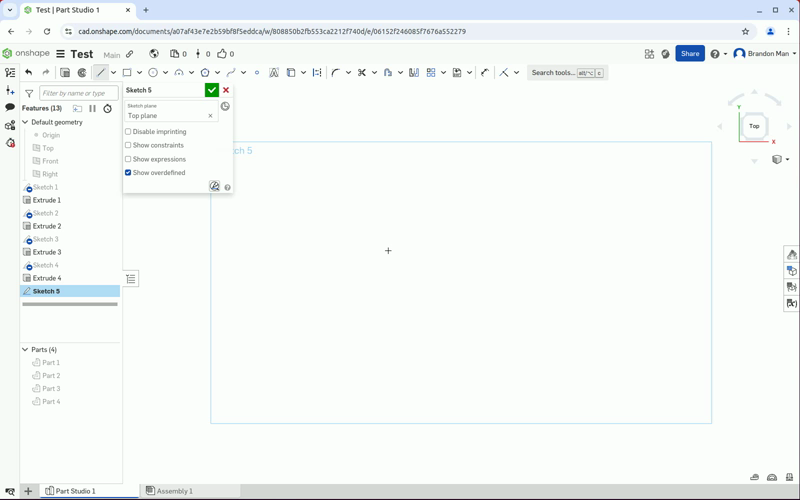
key_up(shift)
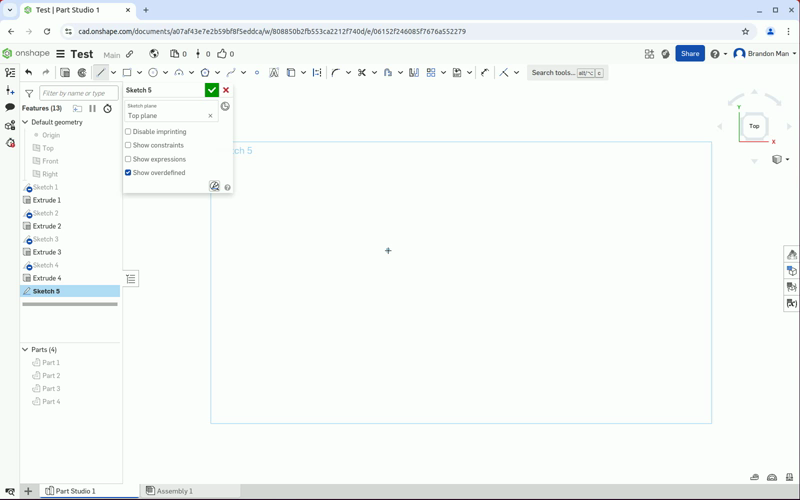
key_down(shift)
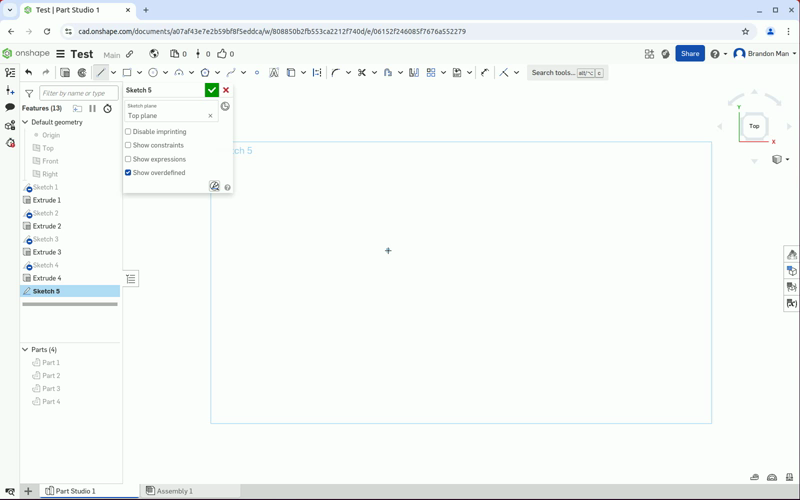
mouse_move(418, 250)
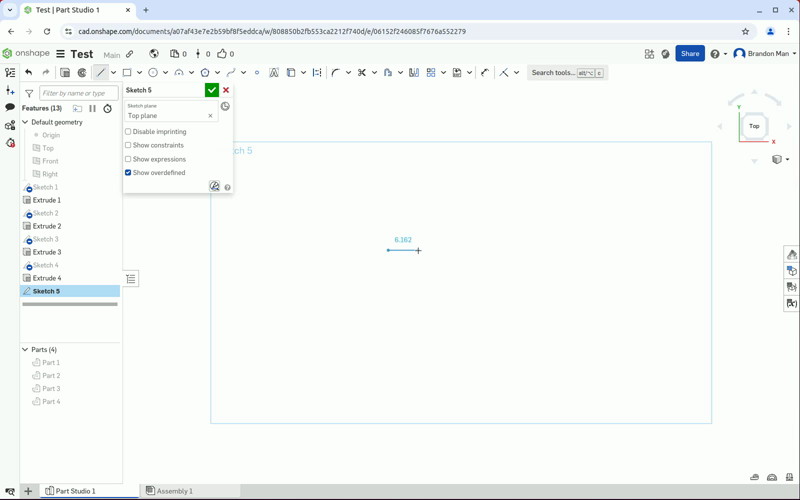
mouse_move(428, 250)
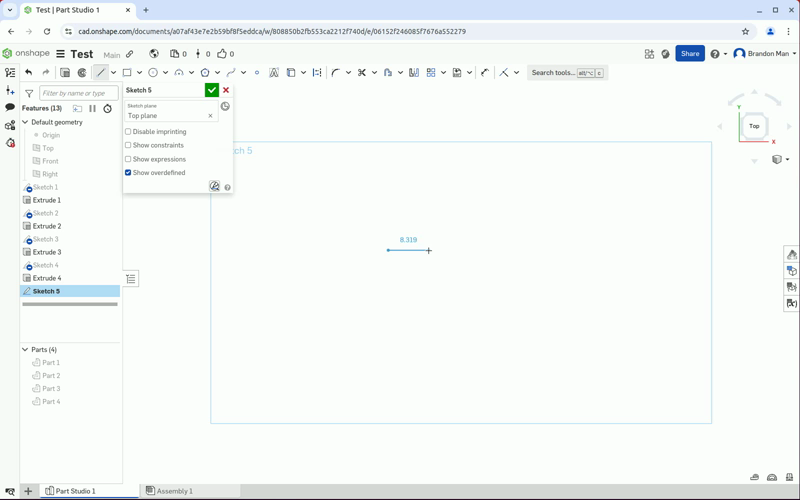
click(428, 250)
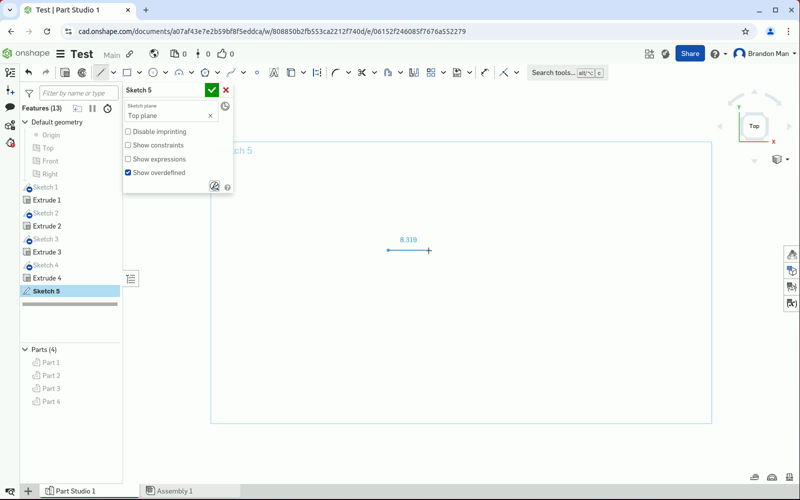
key_up(shift)
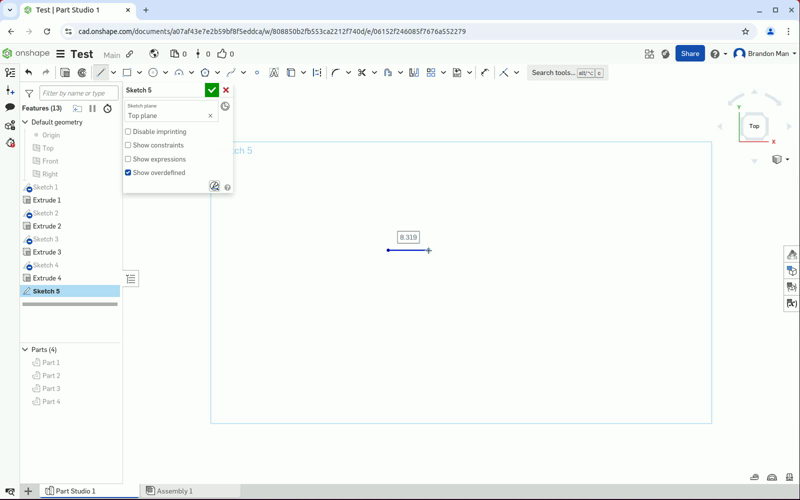
key_down(shift)
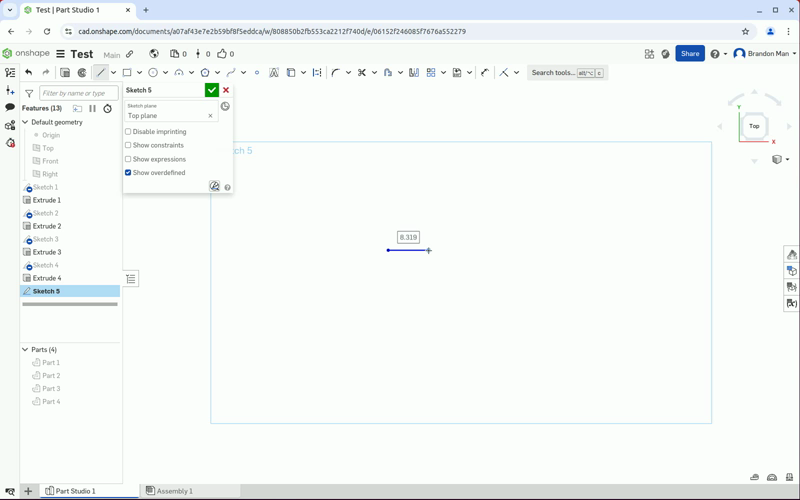
mouse_move(458, 250)
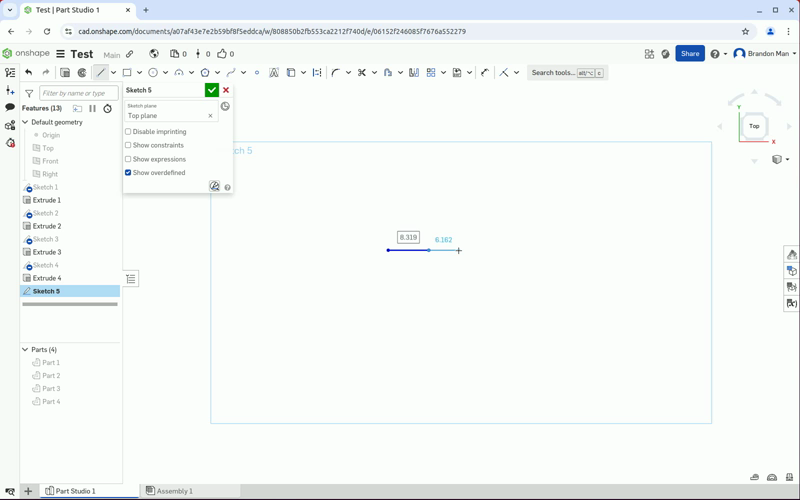
mouse_move(428, 209)
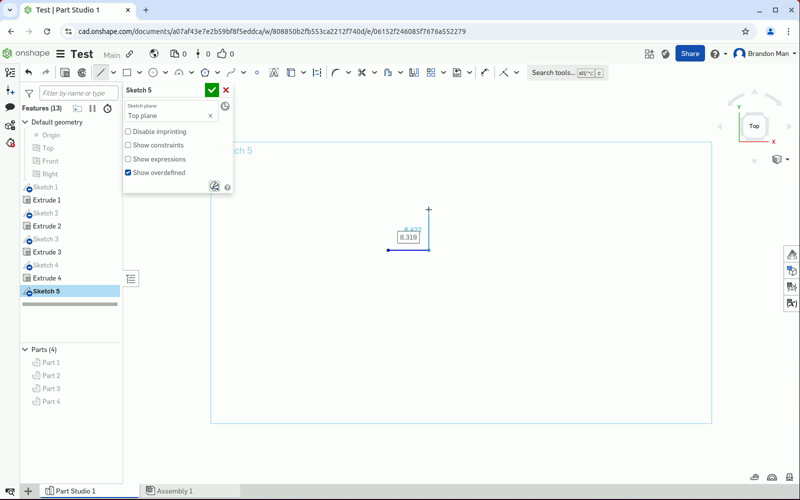
click(428, 209)
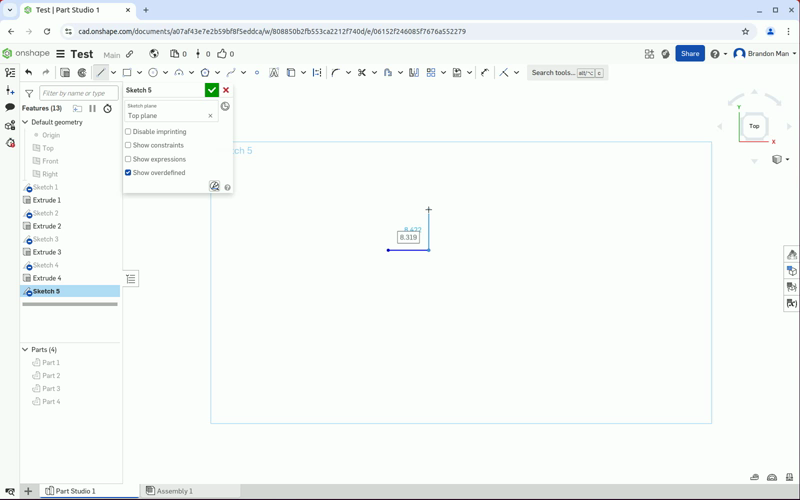
key_up(shift)
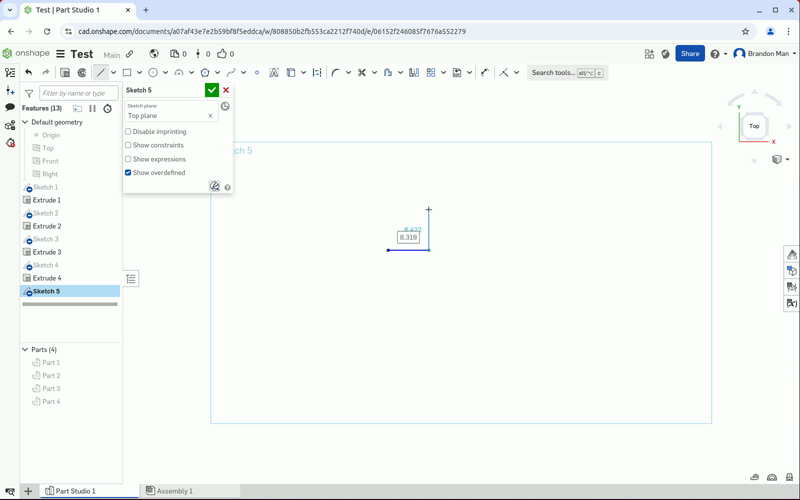
key_down(shift)
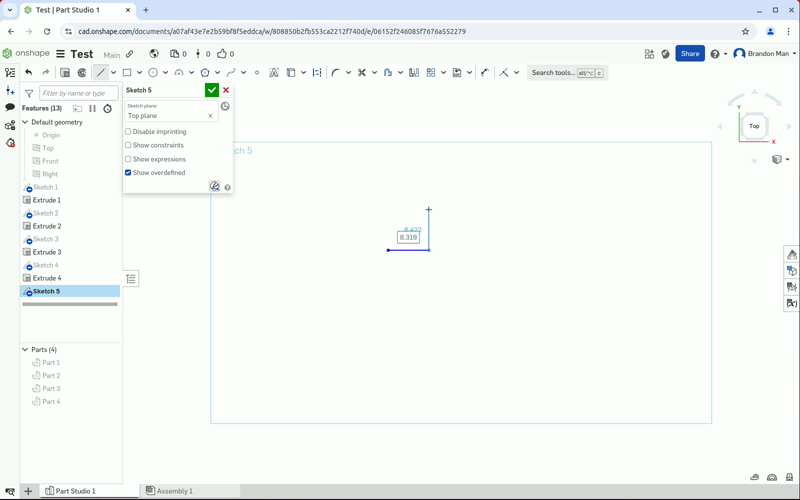
mouse_move(458, 209)
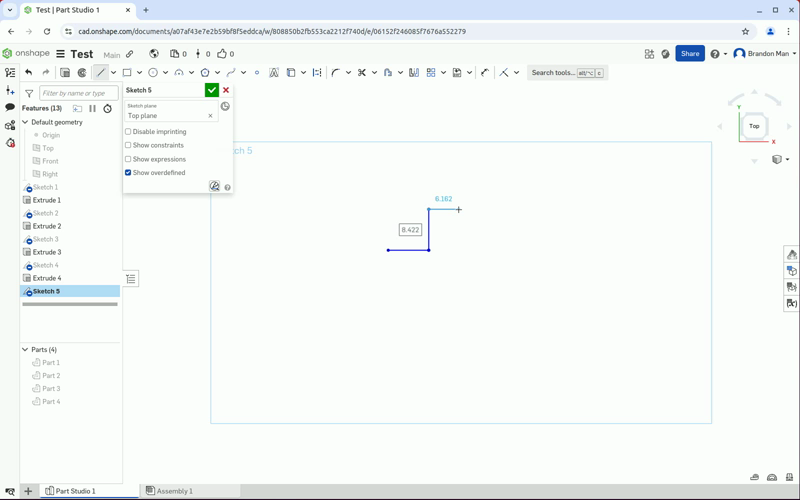
mouse_move(388, 209)
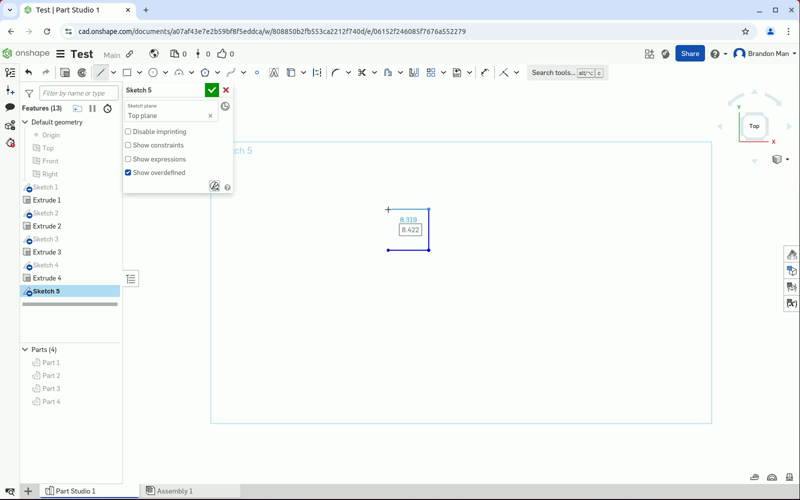
click(388, 209)
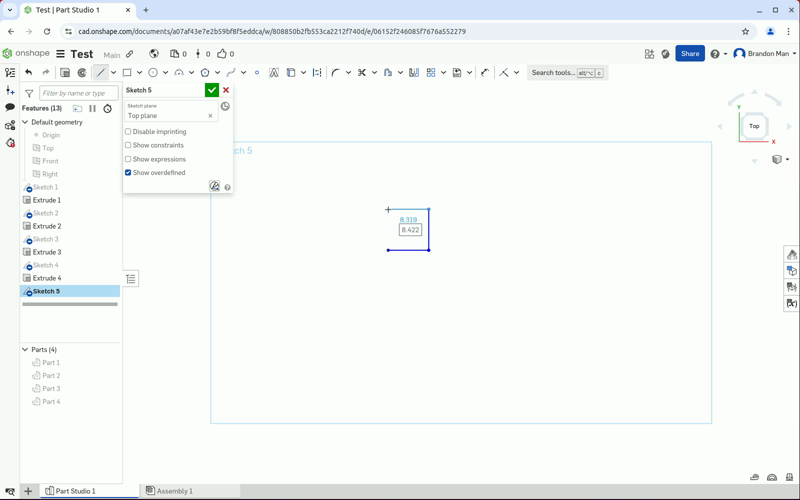
key_up(shift)
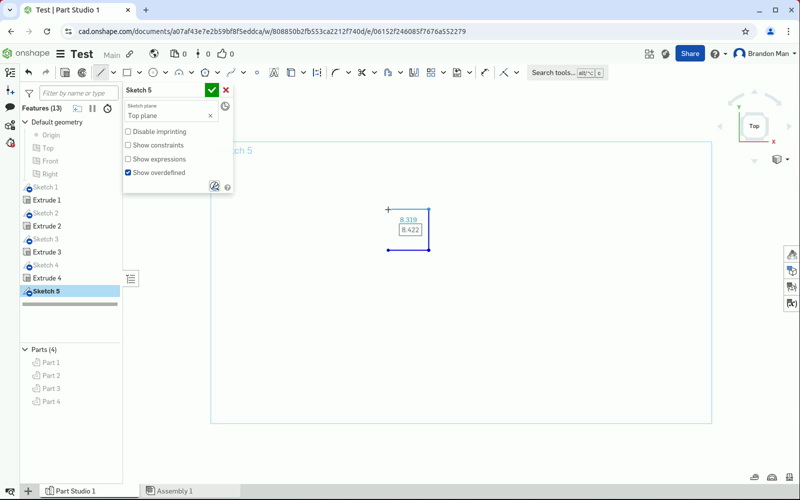
mouse_move(418, 209)
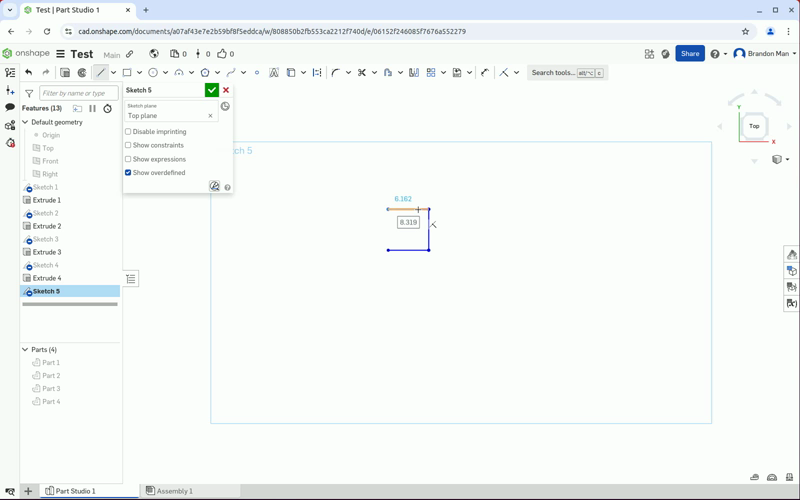
key_down(shift)
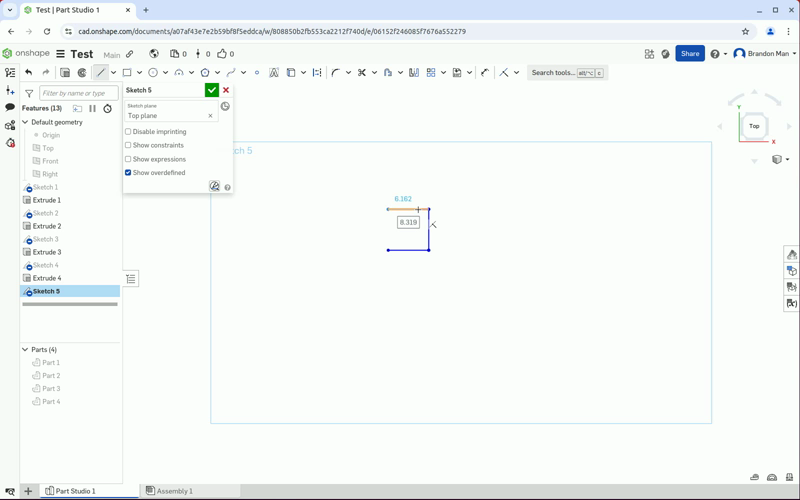
mouse_move(388, 250)
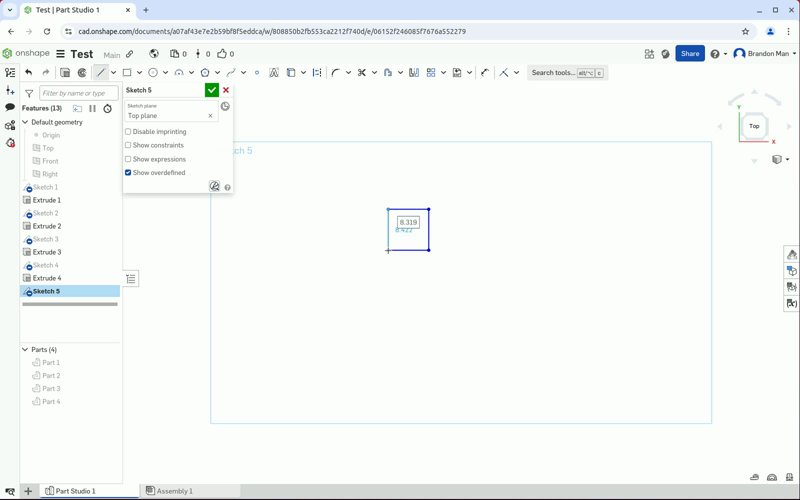
key_up(shift)
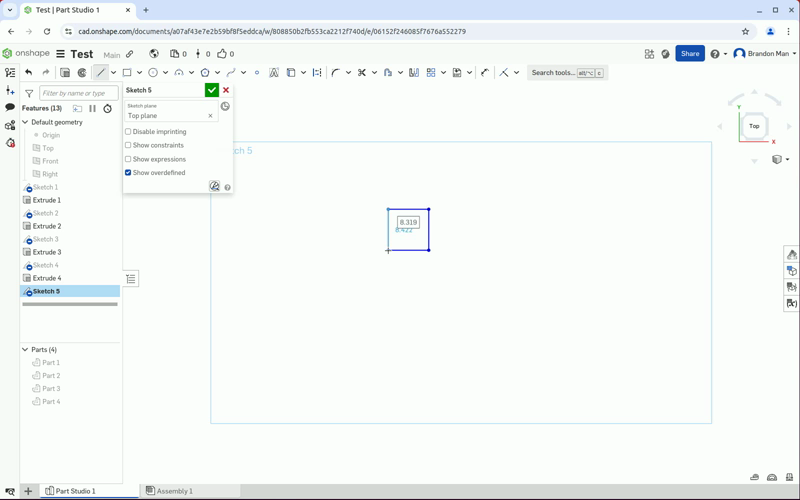
click(388, 250)
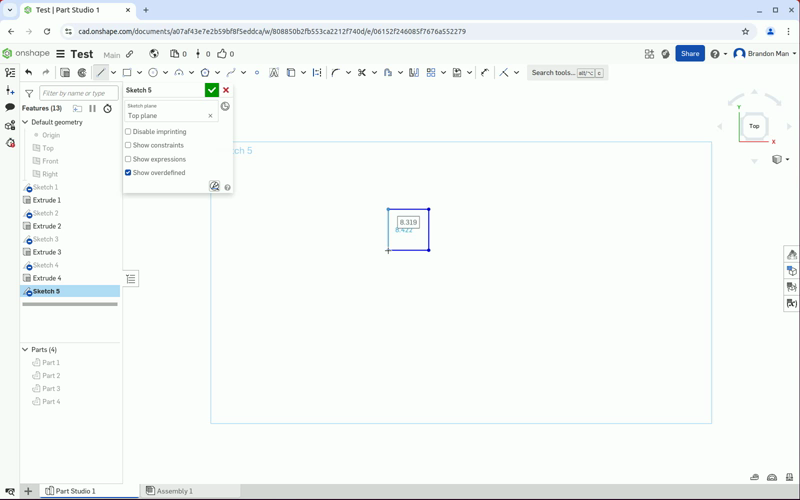
key(esc)
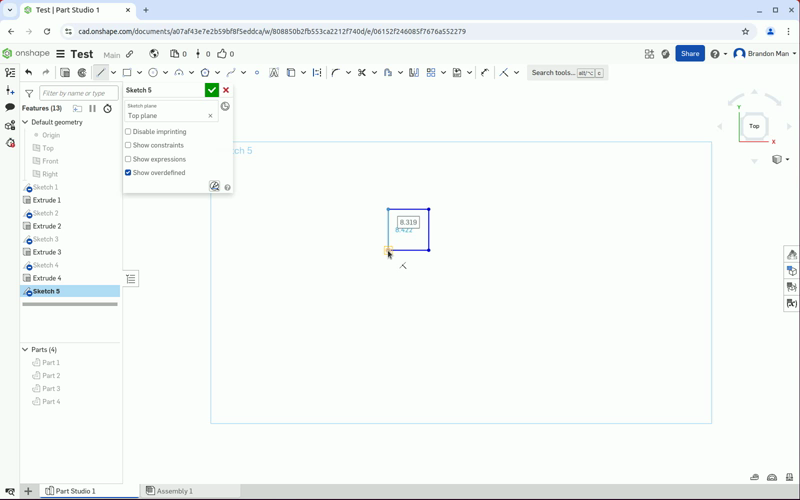
mouse_move(414, 237)
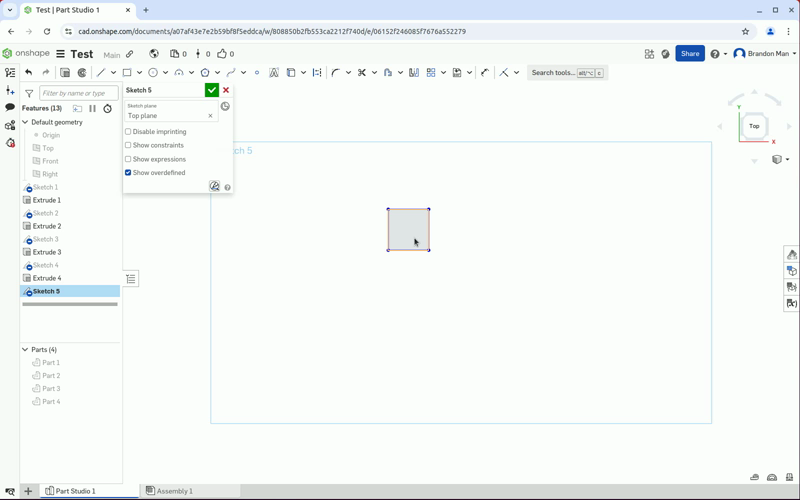
scroll(6)
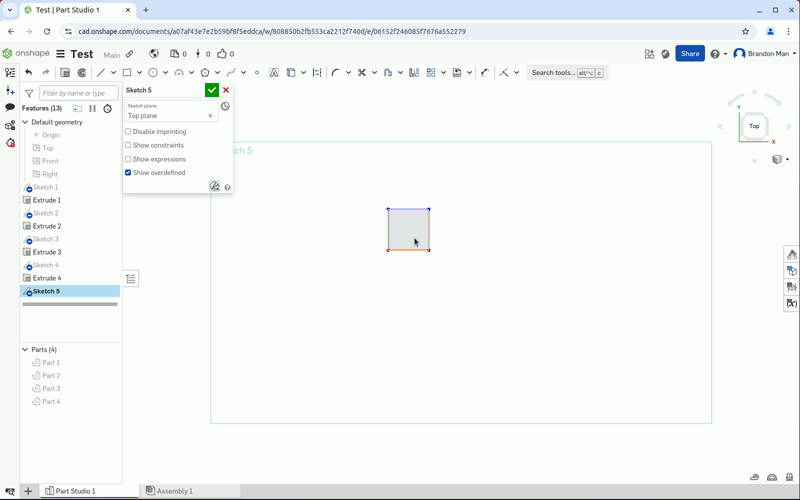
scroll(6)
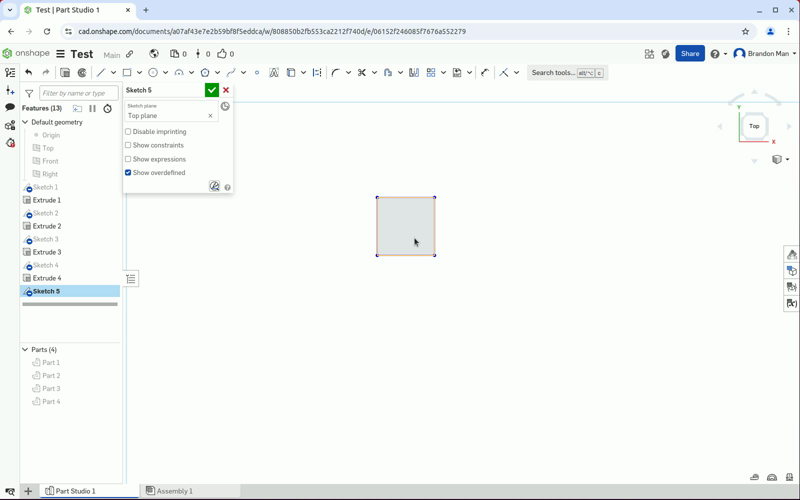
scroll(6)
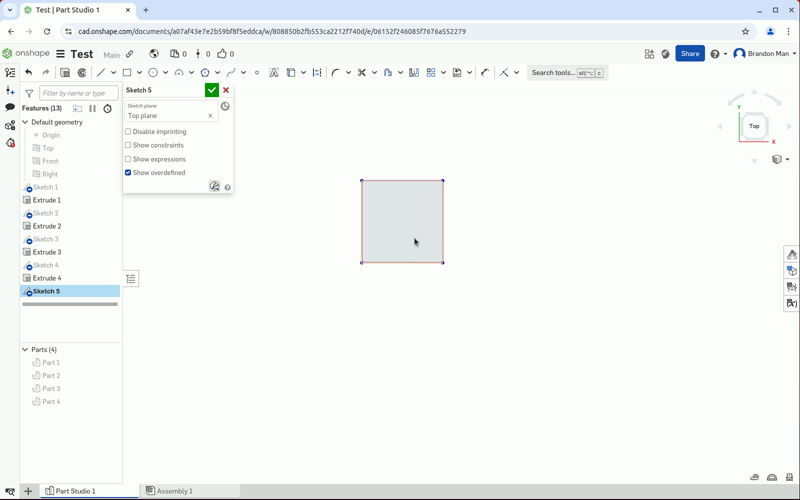
scroll(6)
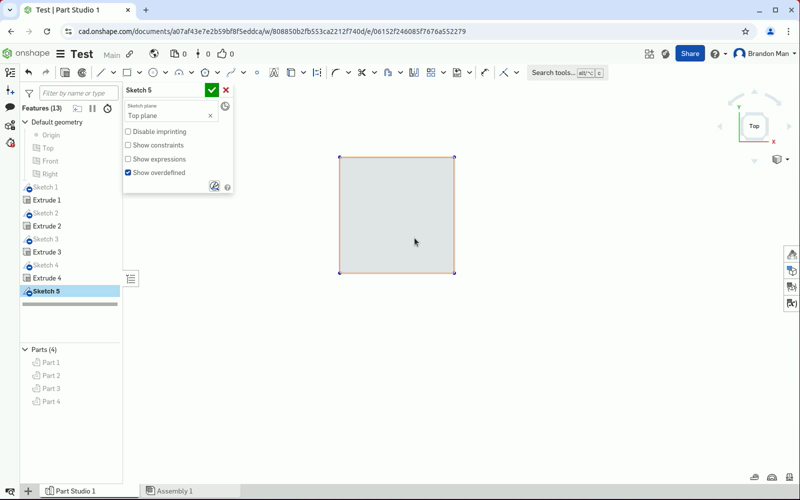
scroll(6)
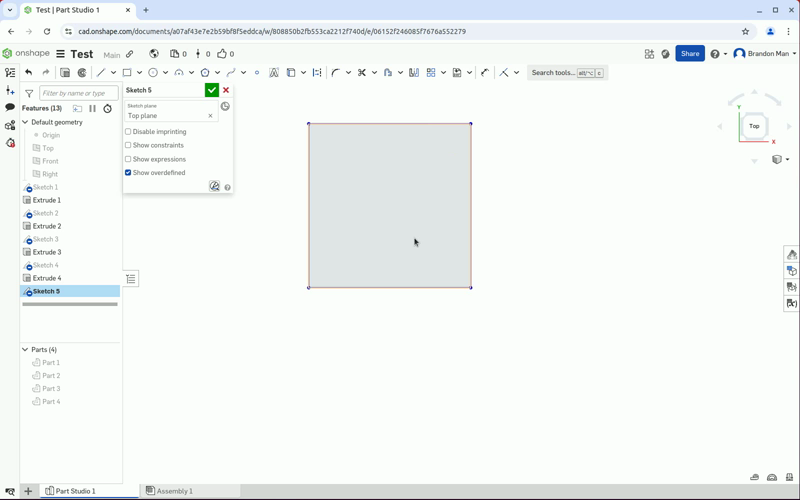
scroll(6)
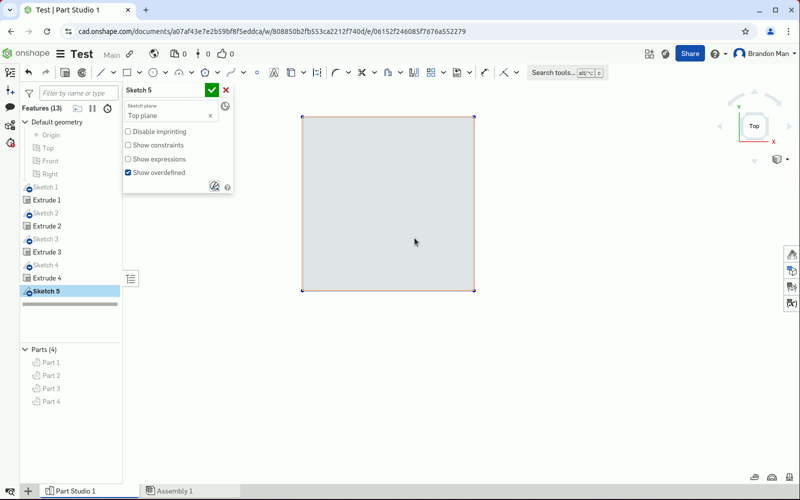
scroll(6)
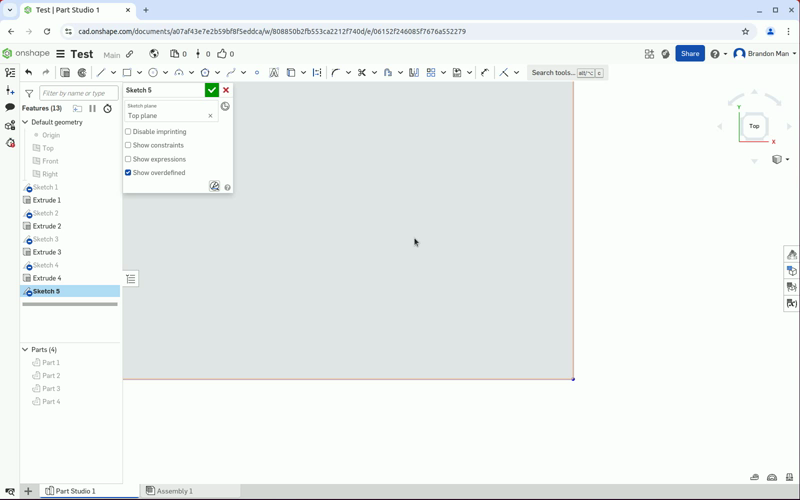
click(414, 237)
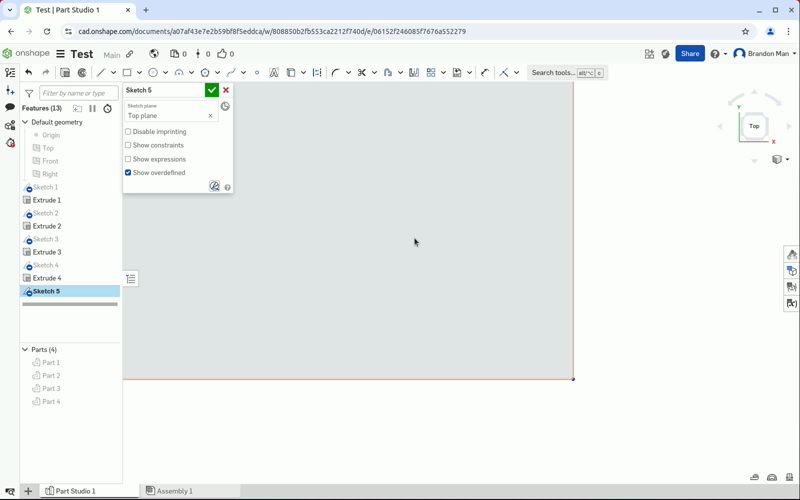
scroll(-6)
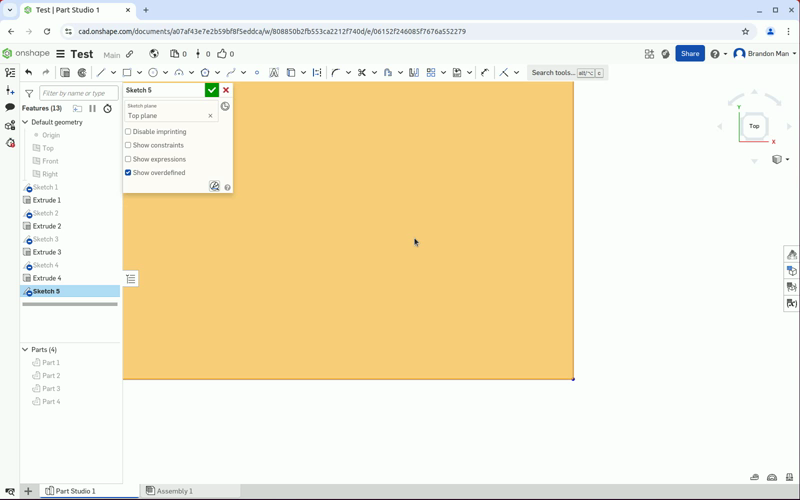
scroll(-6)
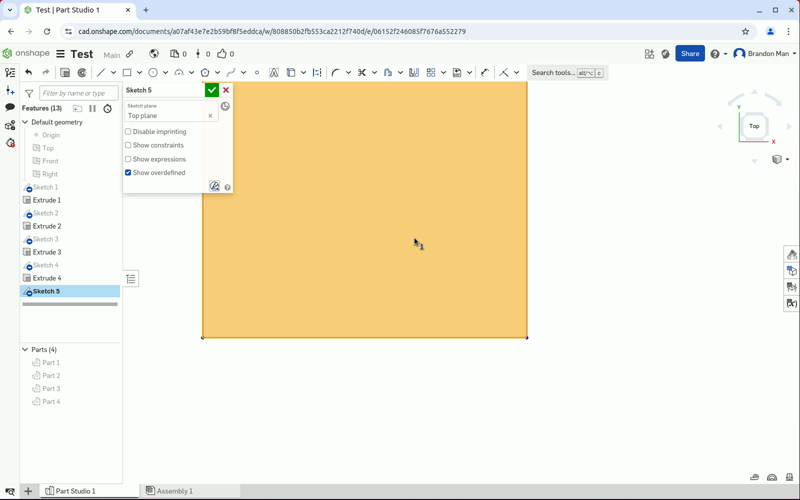
scroll(-6)
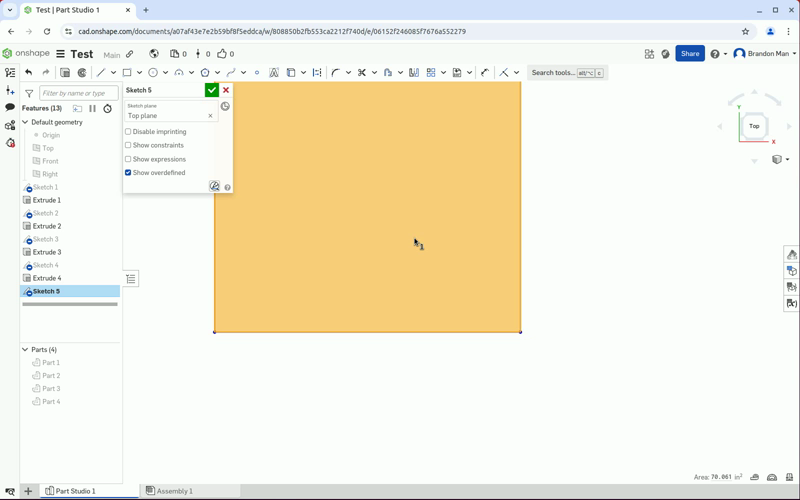
scroll(-6)
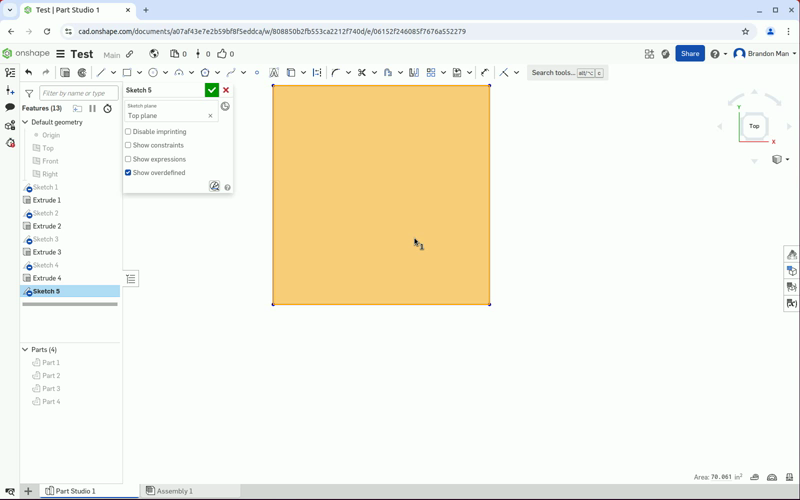
scroll(-6)
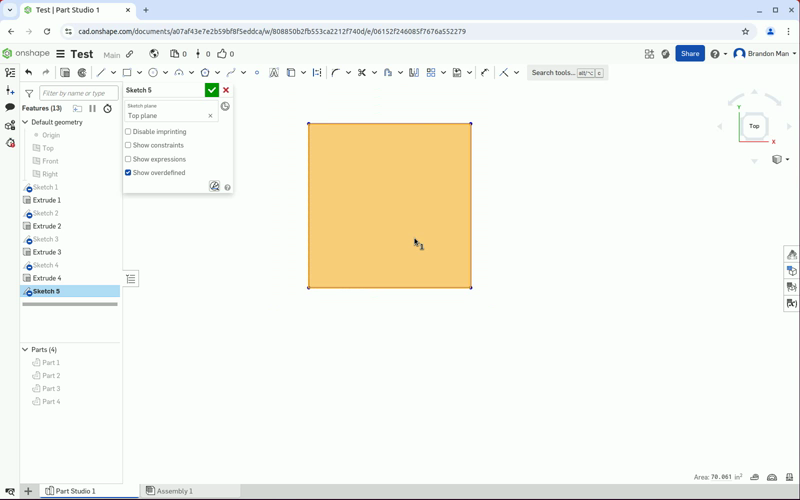
scroll(-6)
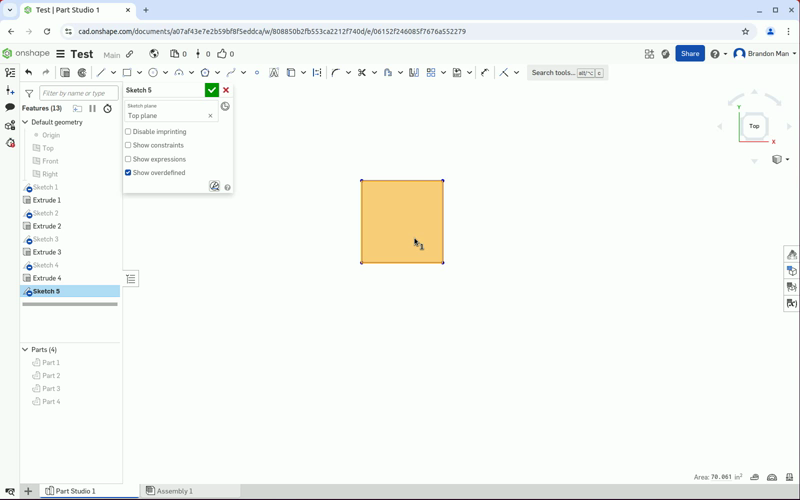
scroll(-6)
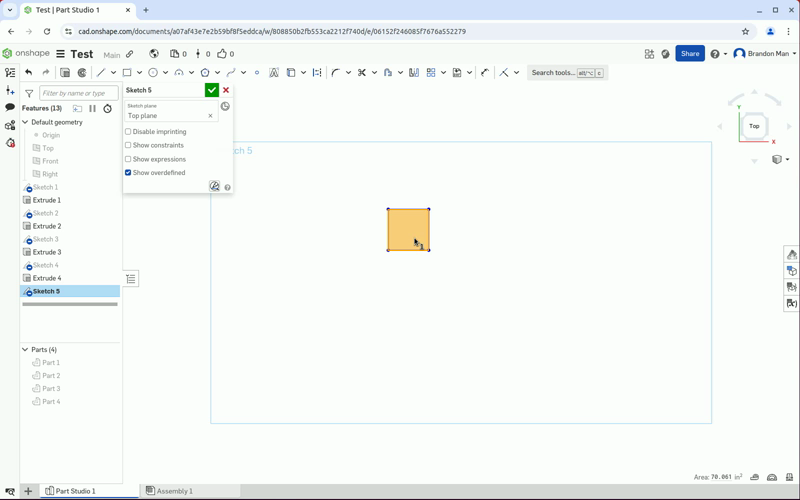
mouse_move(73, 352)
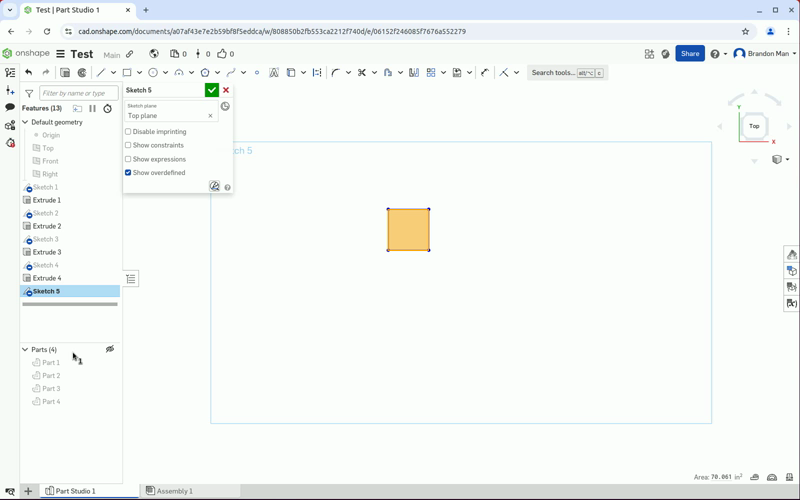
key(shift+y)
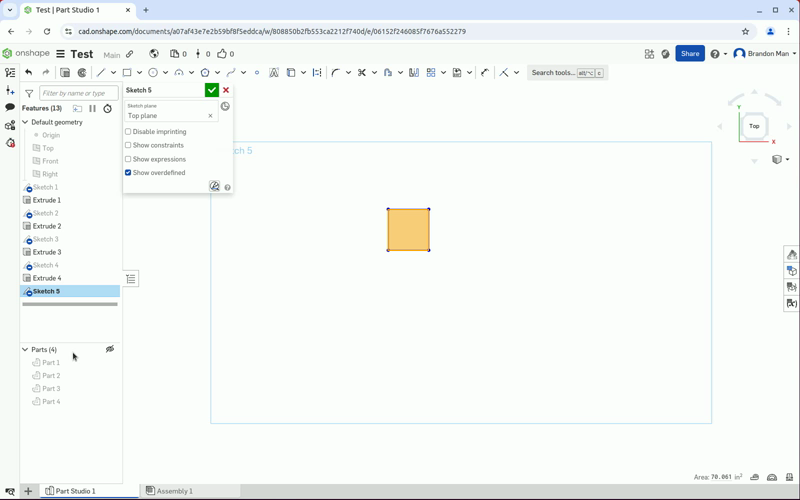
key(shift+e)
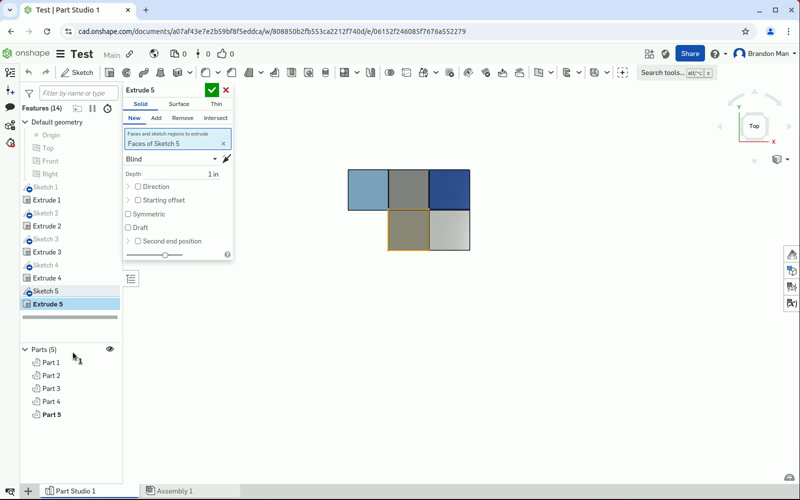
mouse_move(143, 106)
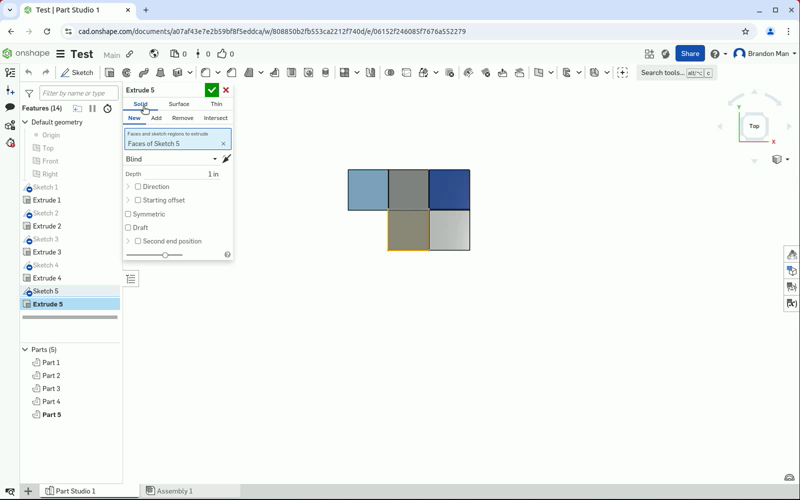
click(143, 106)
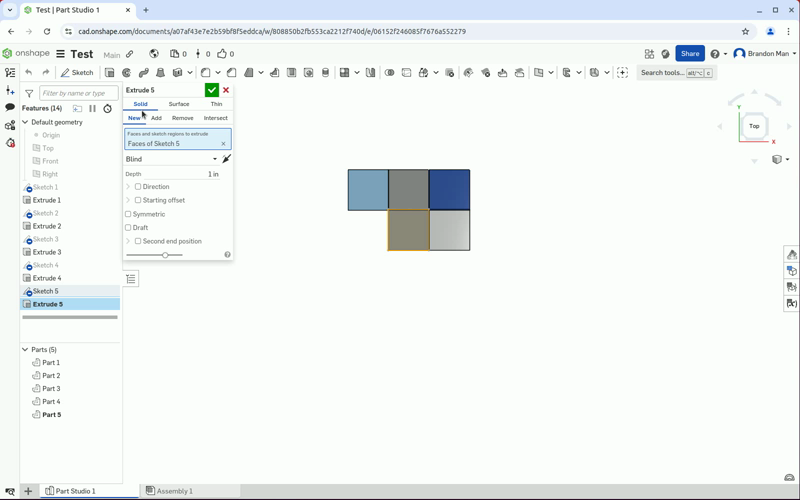
mouse_move(137, 120)
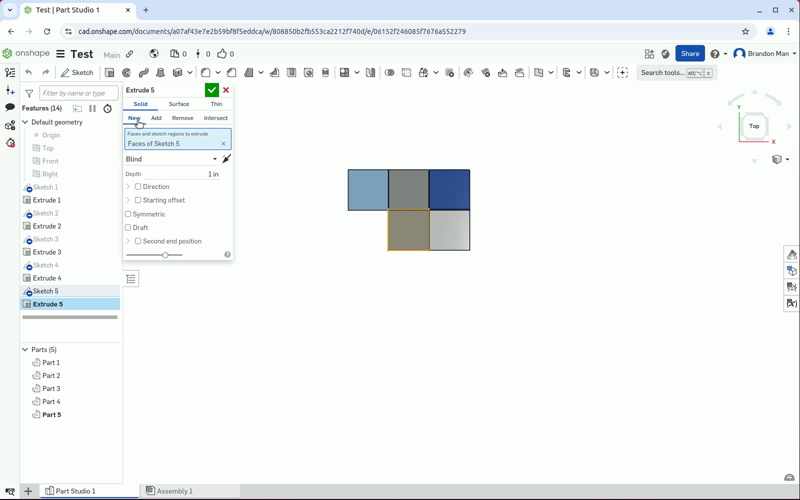
click(137, 120)
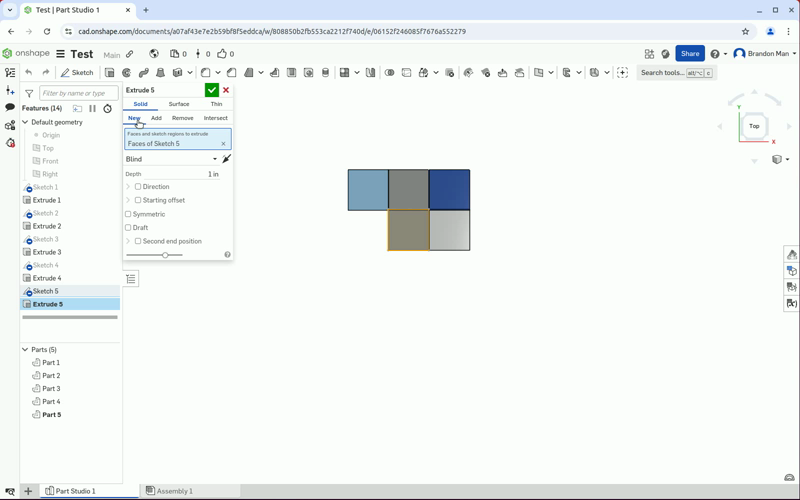
key(tab, 4)
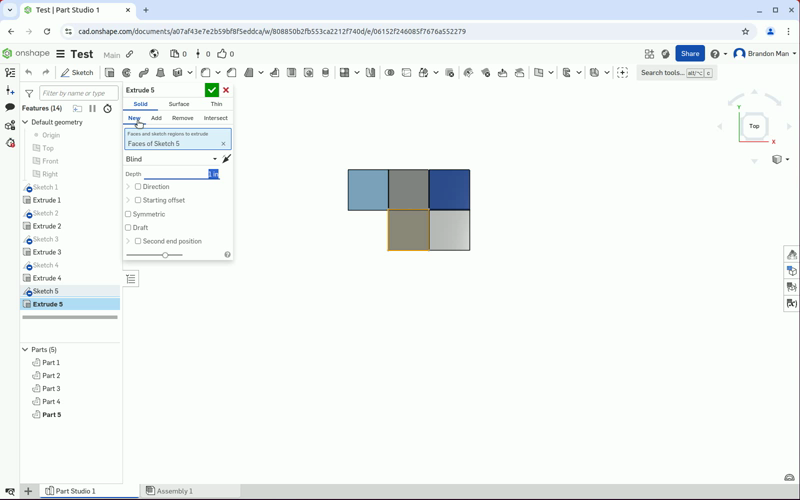
text(8.184)
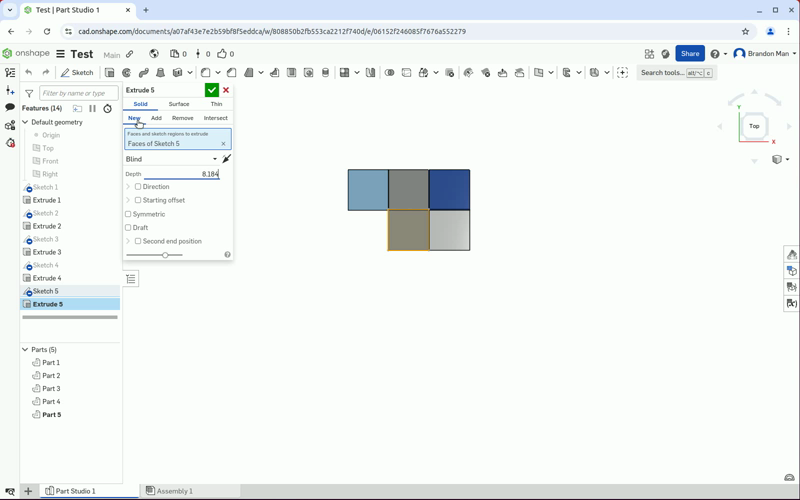
key(enter)
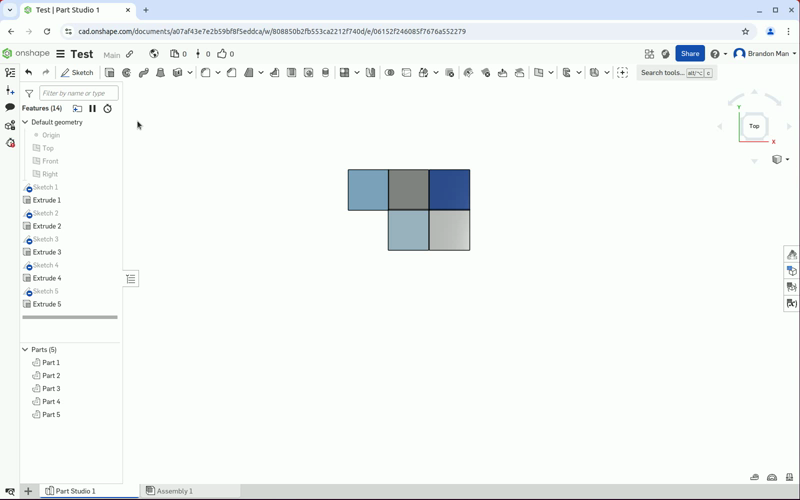
key(shift+h)
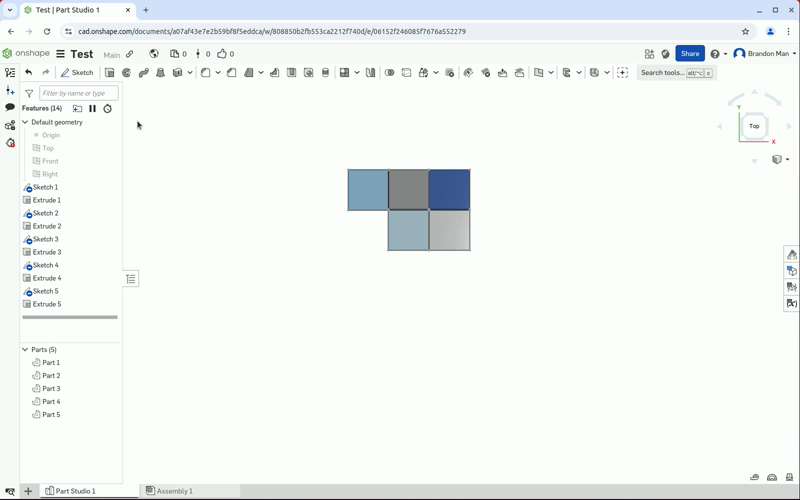
key(shift+h)
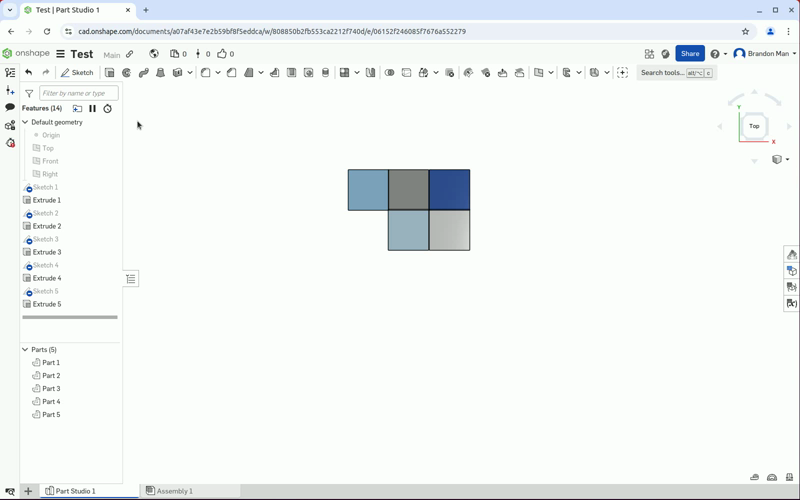
mouse_move(73, 189)
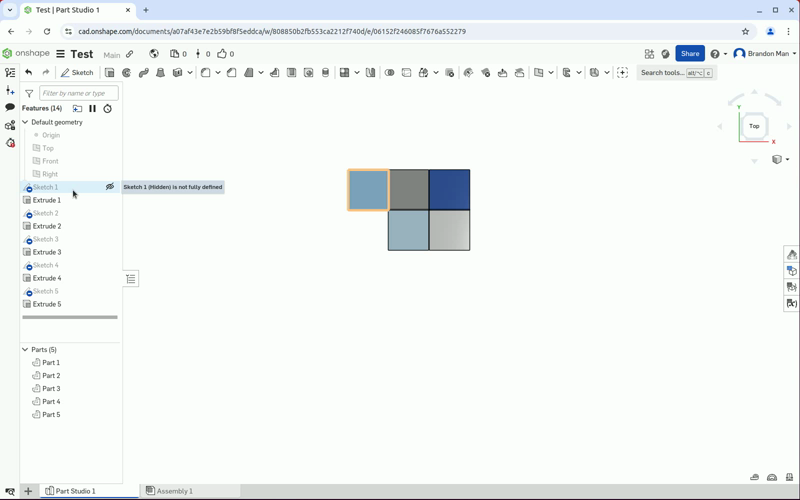
click(73, 189)
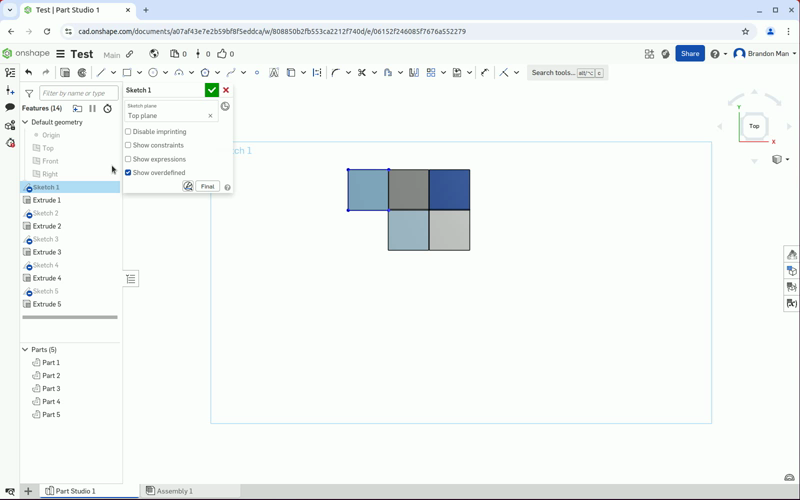
mouse_move(229, 92)
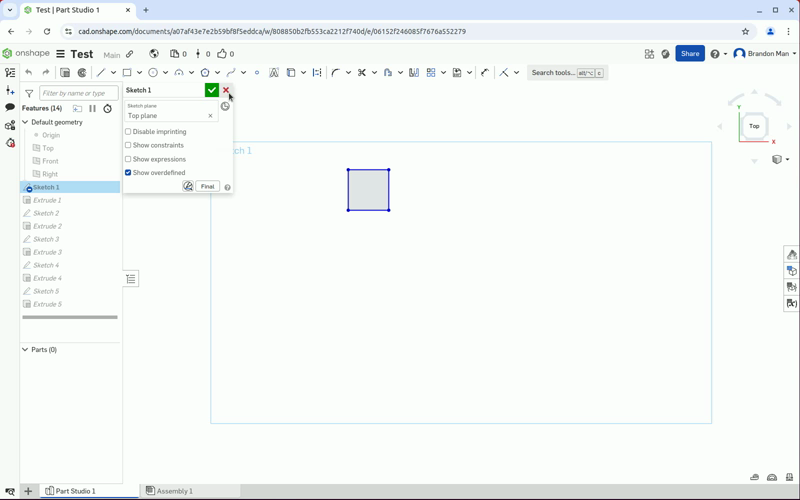
click(229, 92)
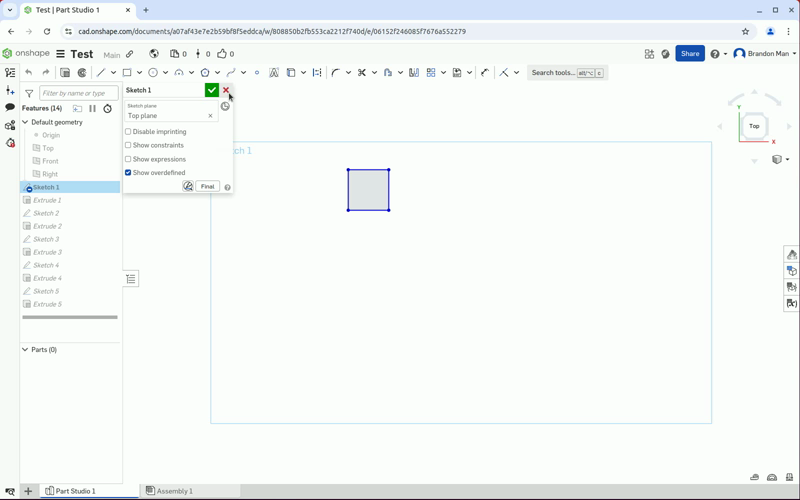
key(shift+s)
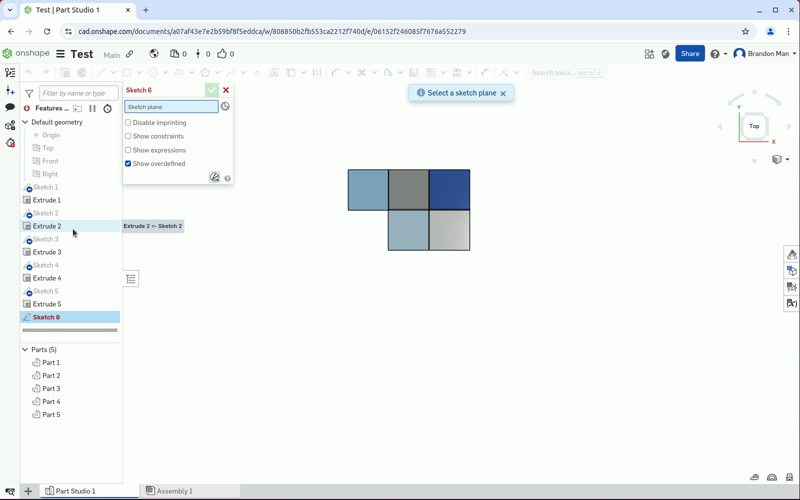
scroll(3)
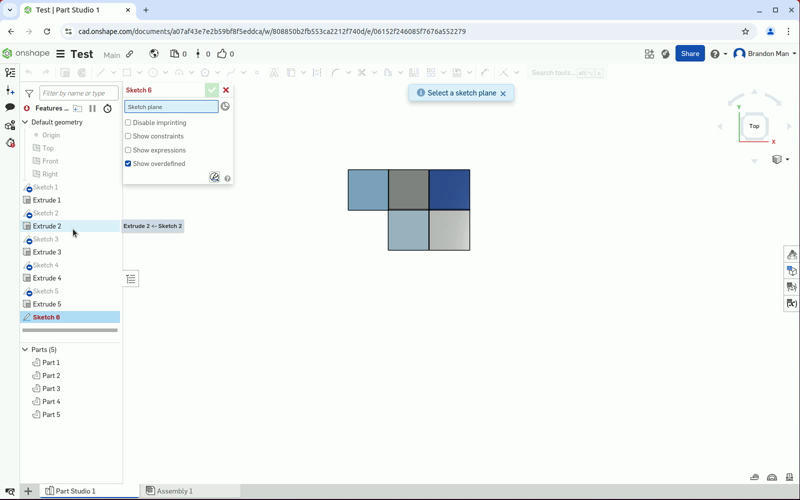
mouse_move(73, 150)
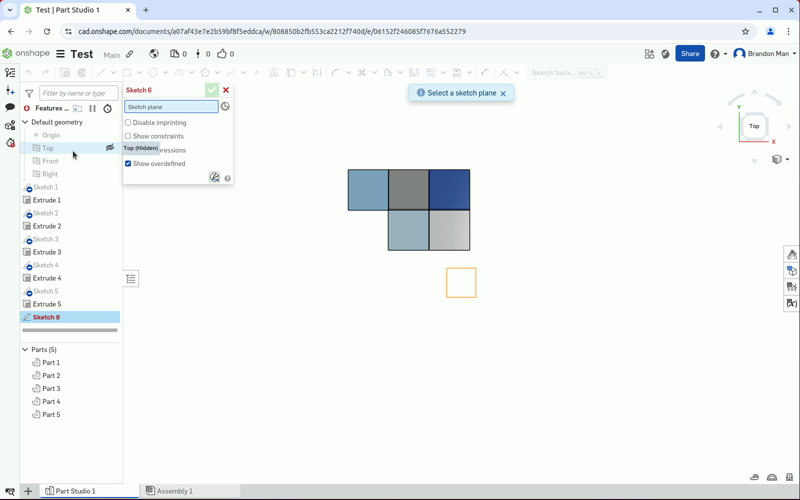
click(73, 150)
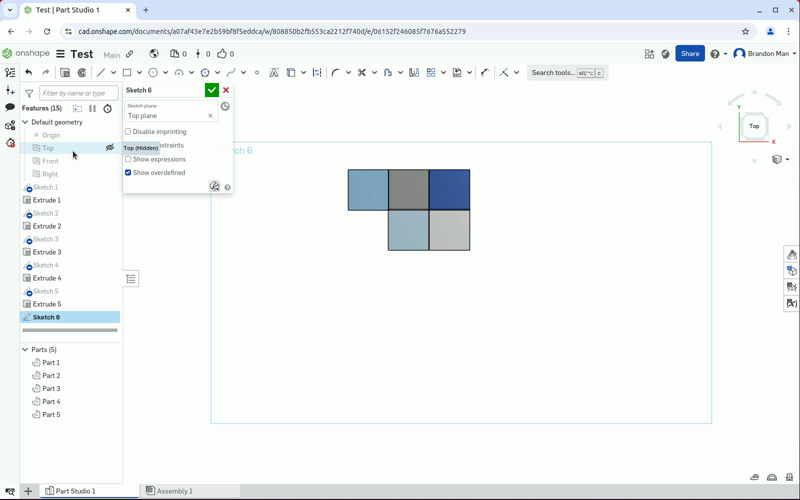
mouse_move(73, 352)
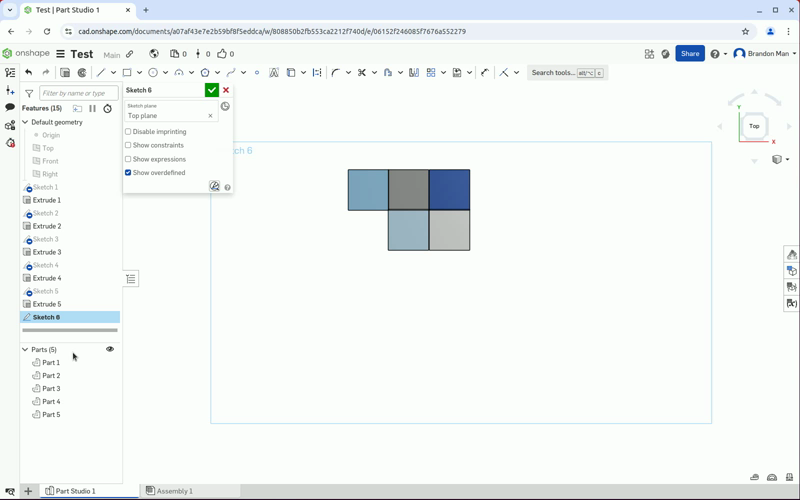
key(y)
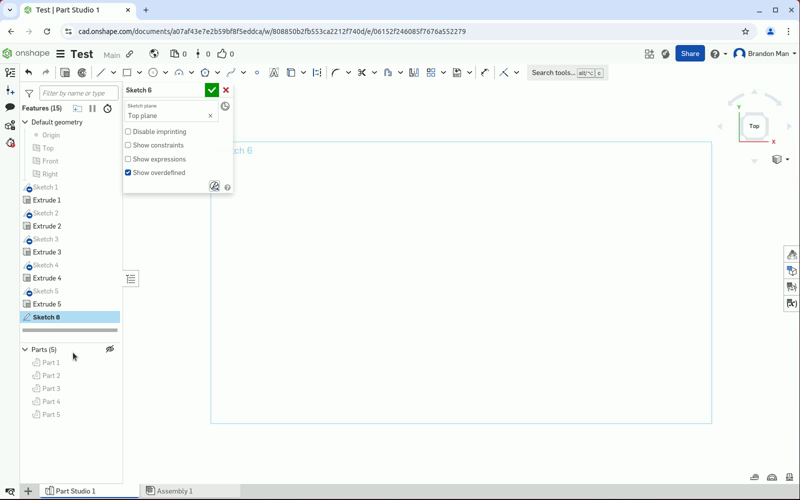
key(l)
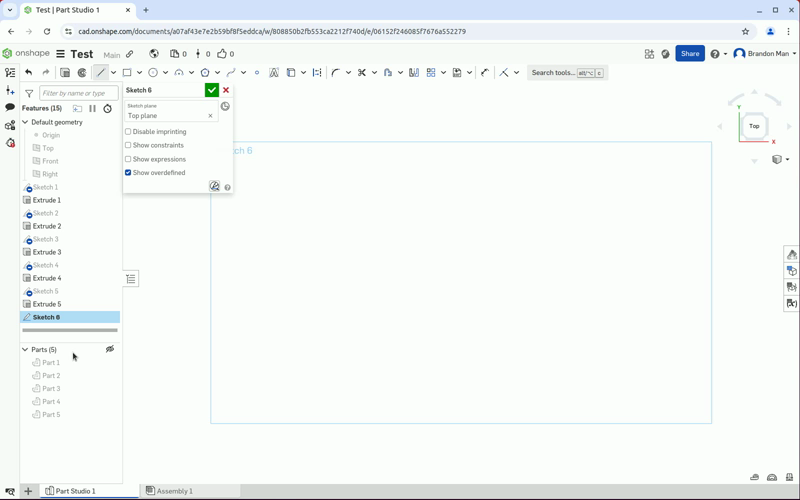
key_down(shift)
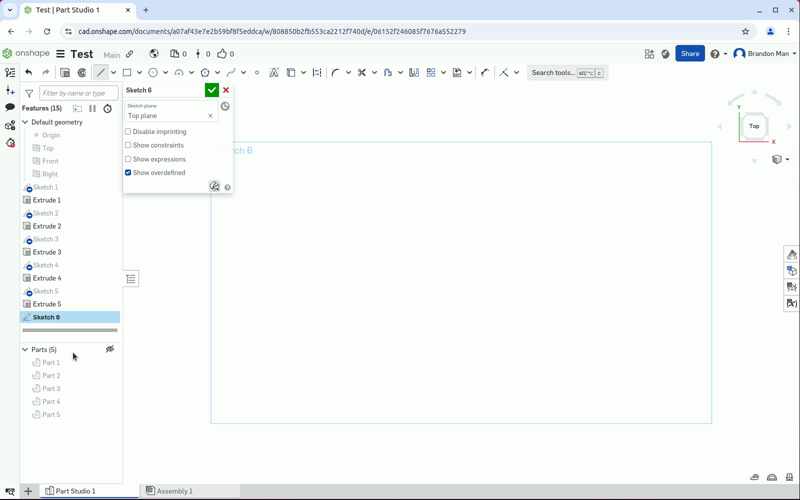
mouse_move(429, 291)
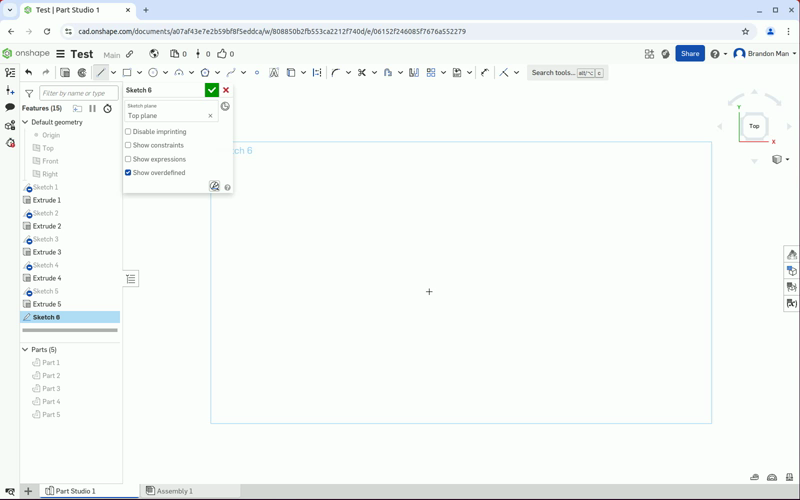
click(429, 291)
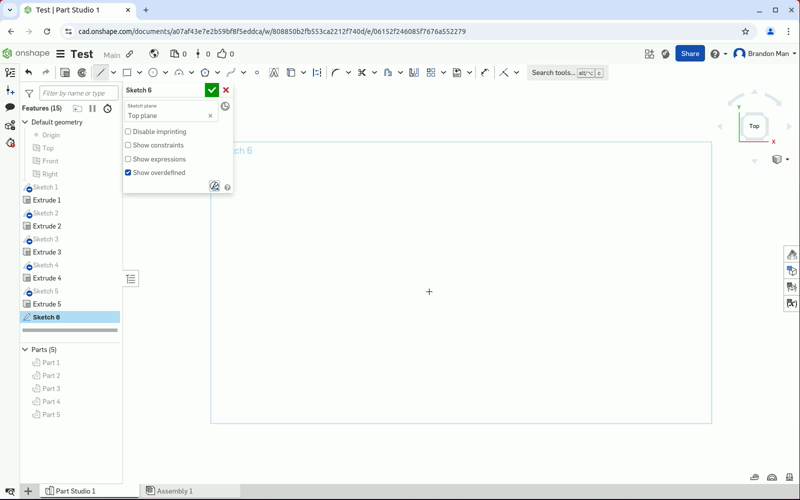
key_up(shift)
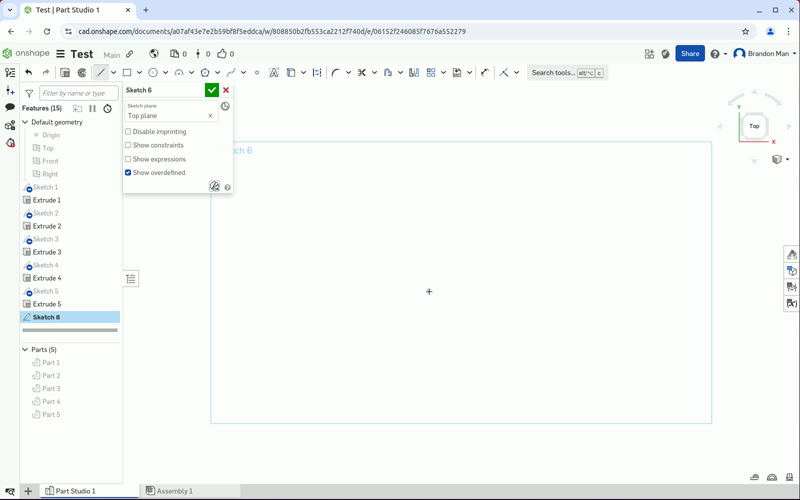
key_down(shift)
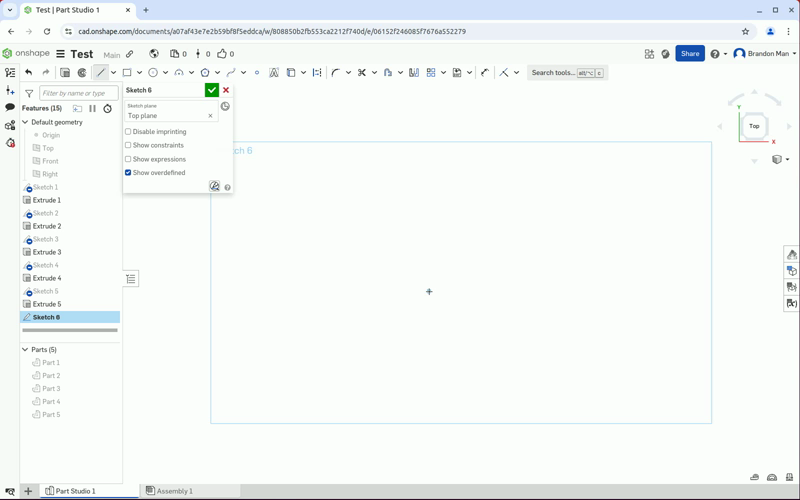
mouse_move(459, 291)
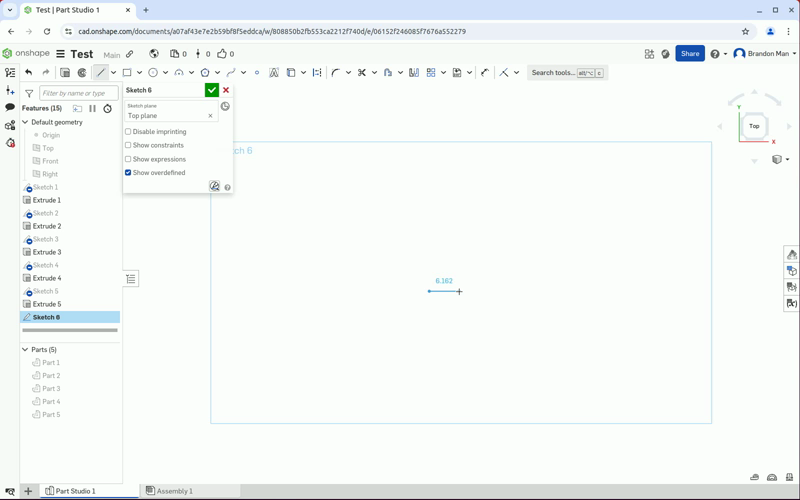
mouse_move(469, 291)
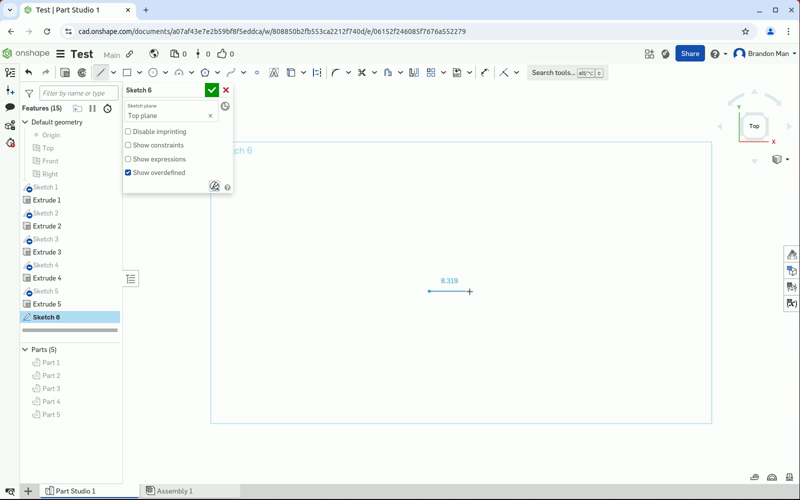
click(469, 291)
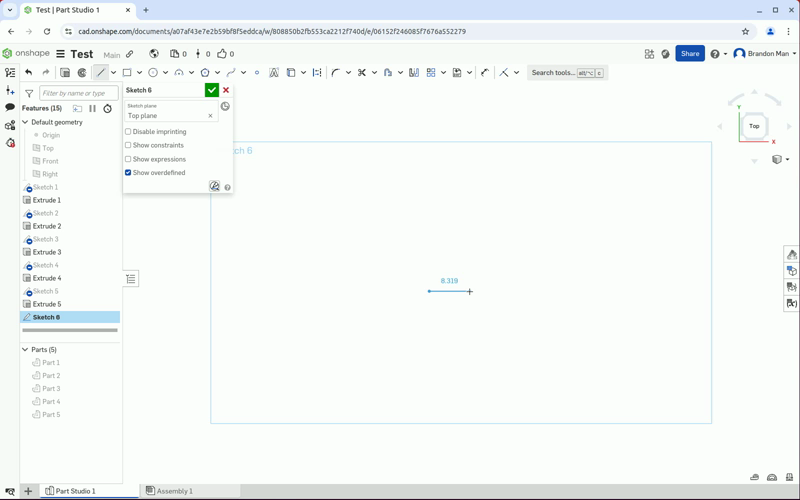
key_up(shift)
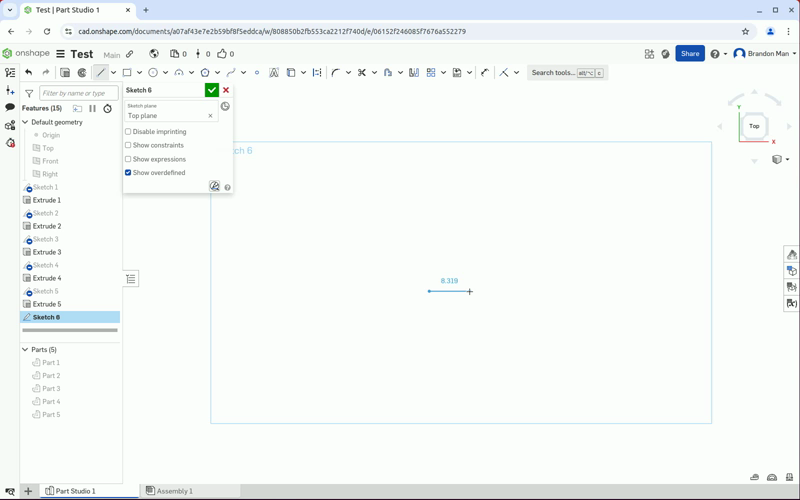
key_down(shift)
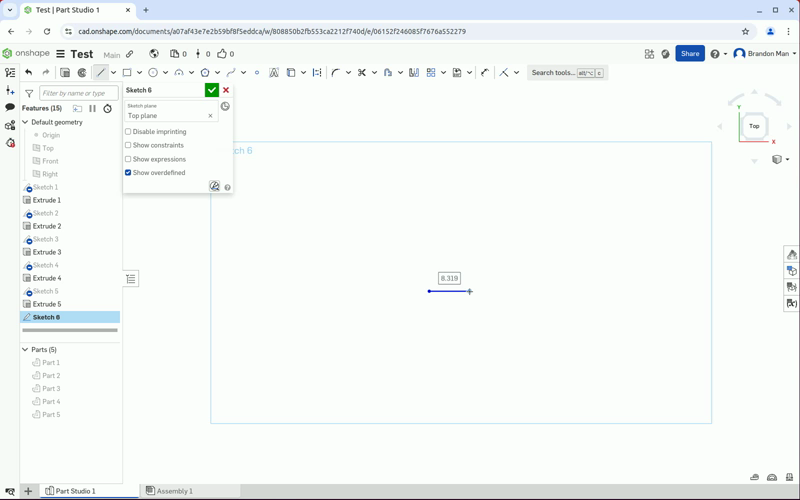
mouse_move(499, 291)
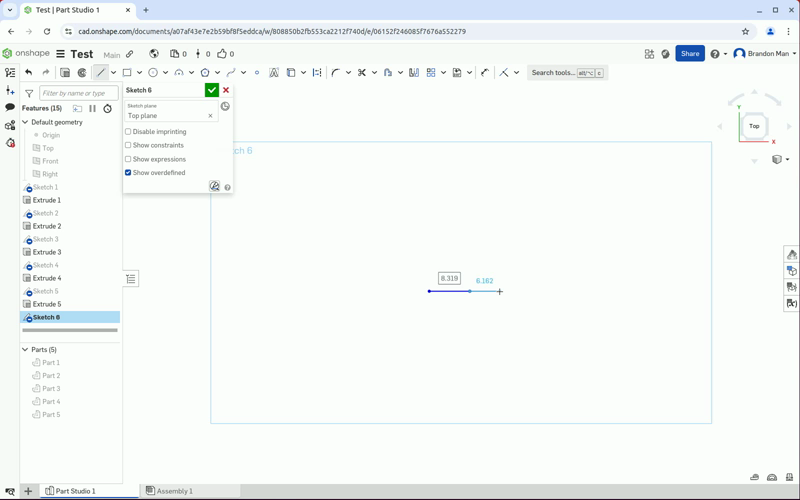
mouse_move(469, 250)
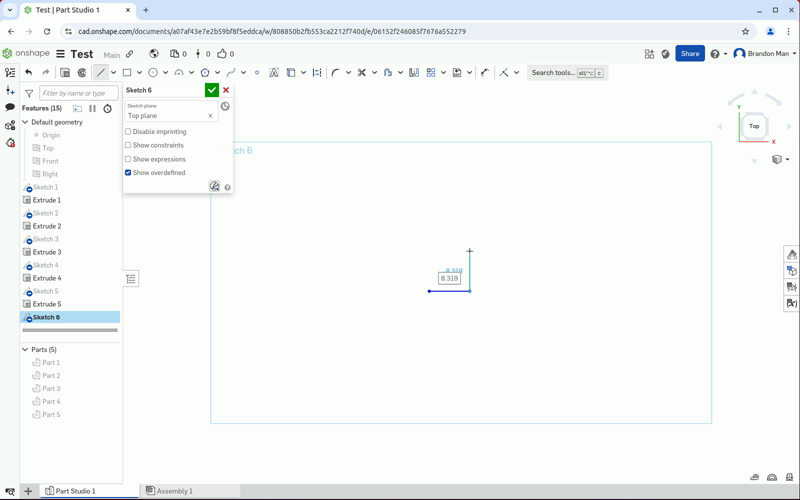
click(469, 250)
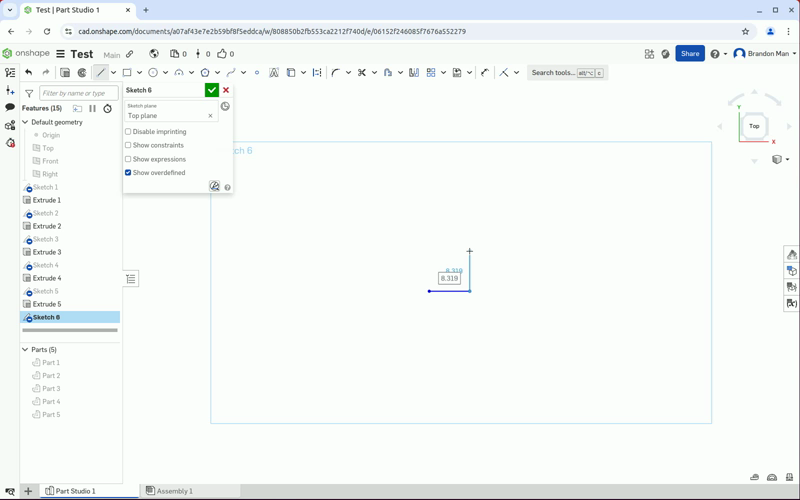
key_up(shift)
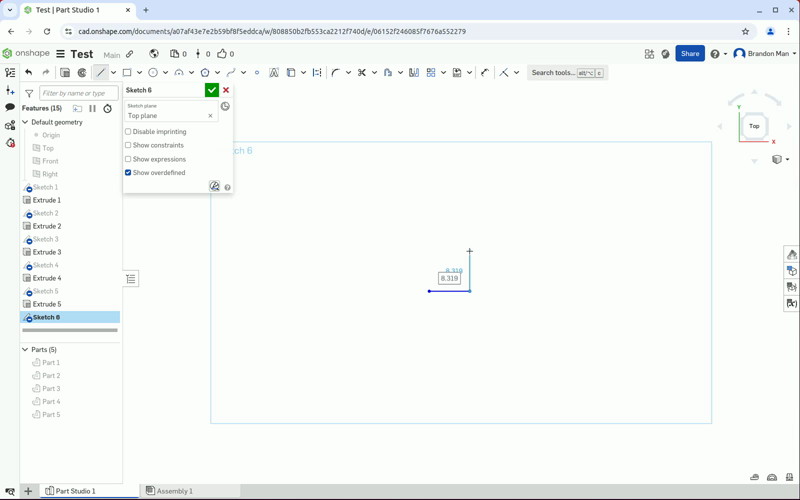
key_down(shift)
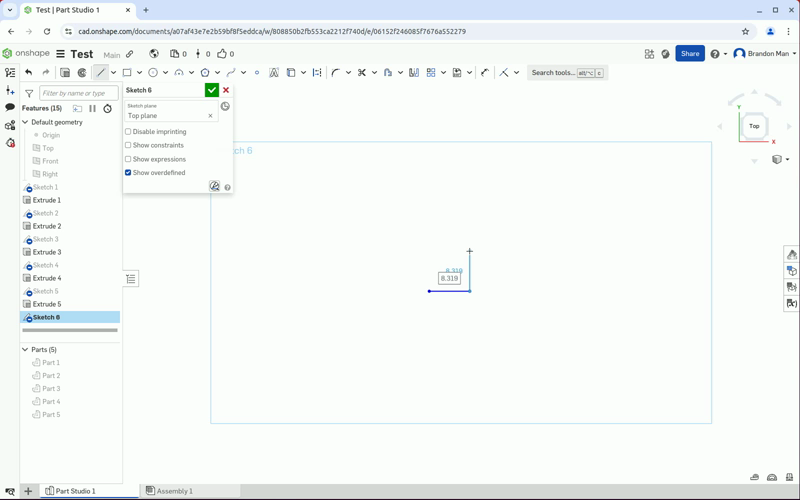
mouse_move(499, 250)
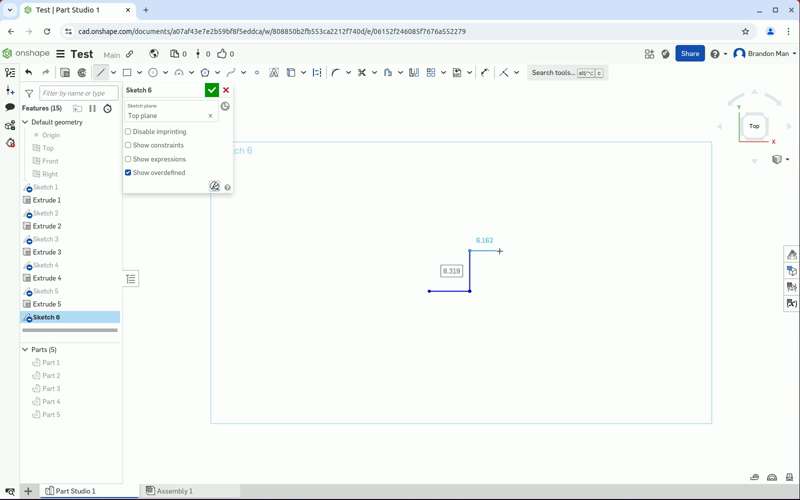
mouse_move(429, 250)
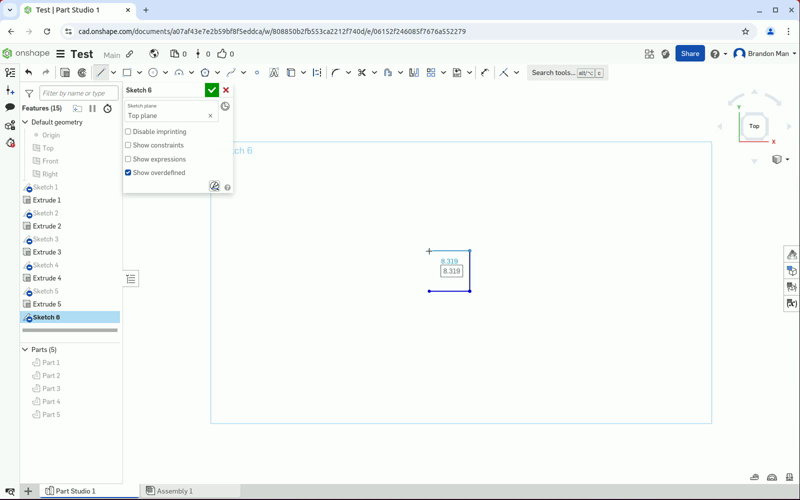
click(429, 250)
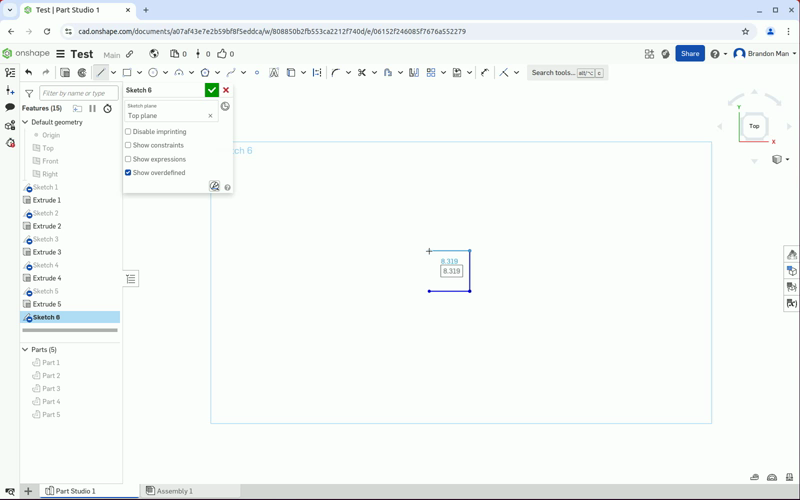
key_up(shift)
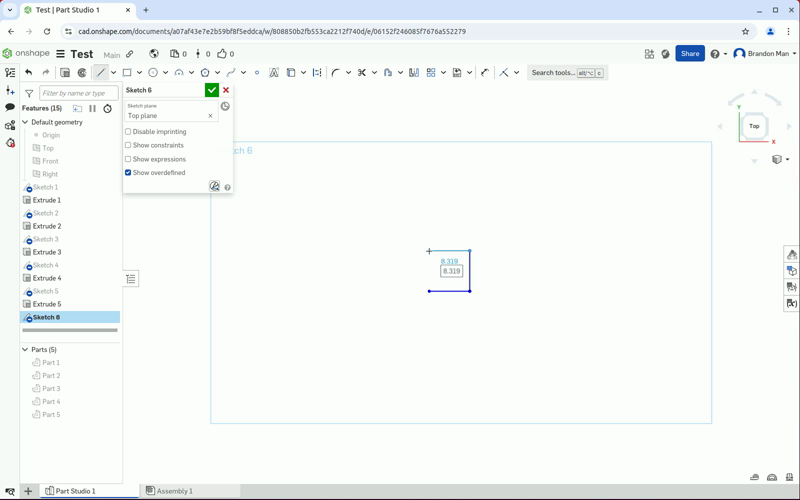
mouse_move(459, 250)
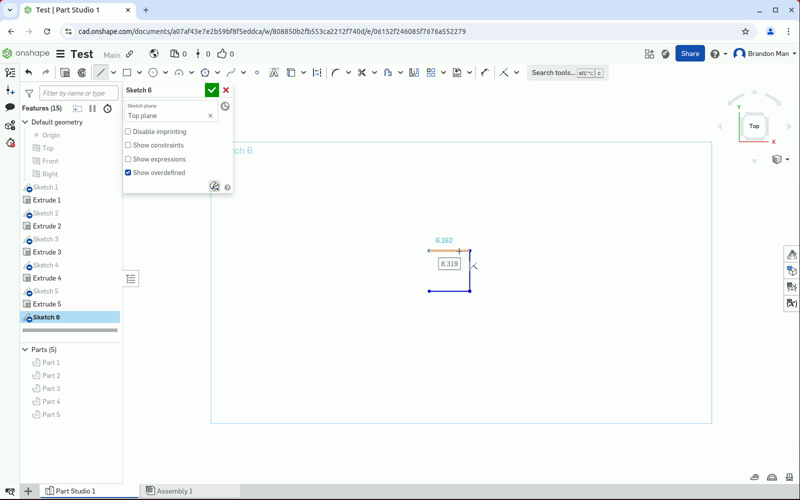
key_down(shift)
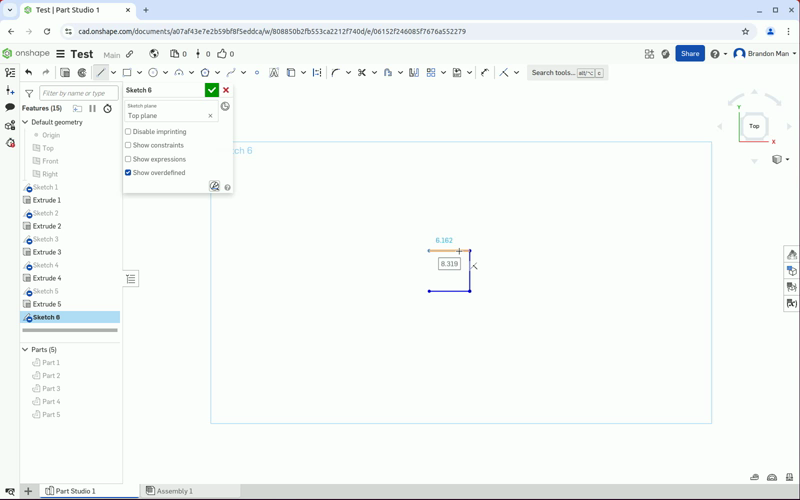
mouse_move(429, 291)
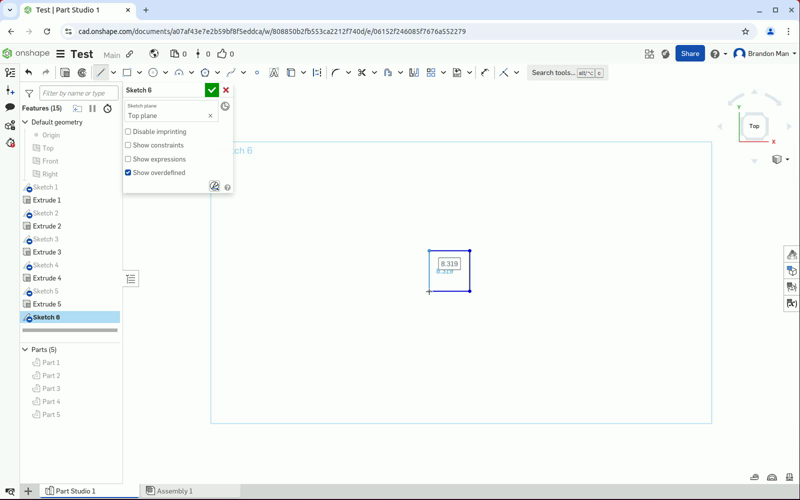
key_up(shift)
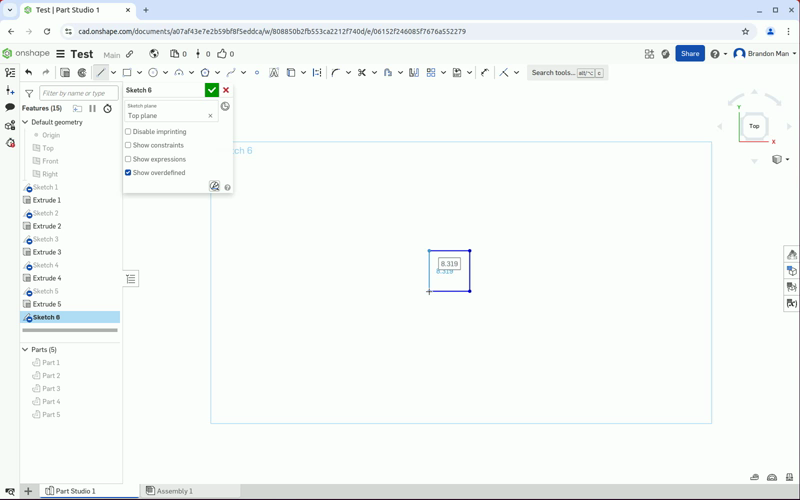
click(429, 291)
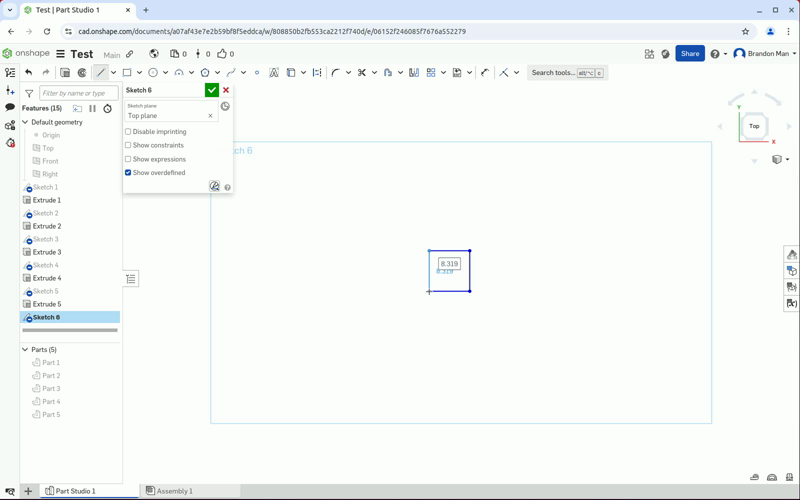
key(esc)
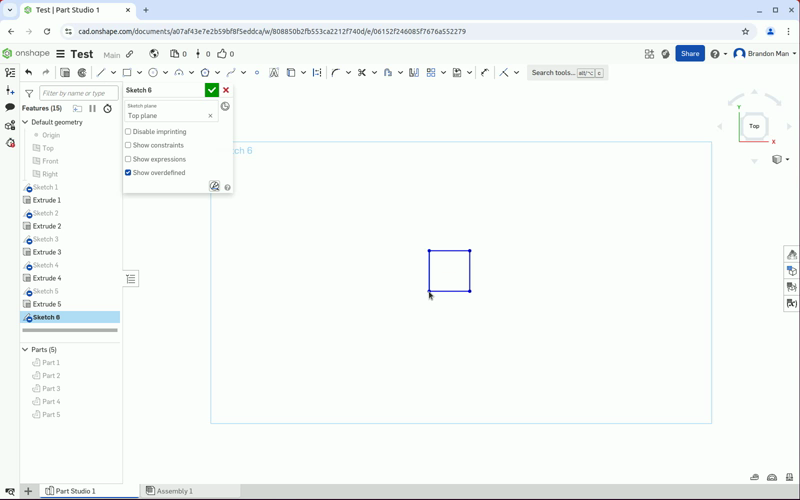
mouse_move(448, 286)
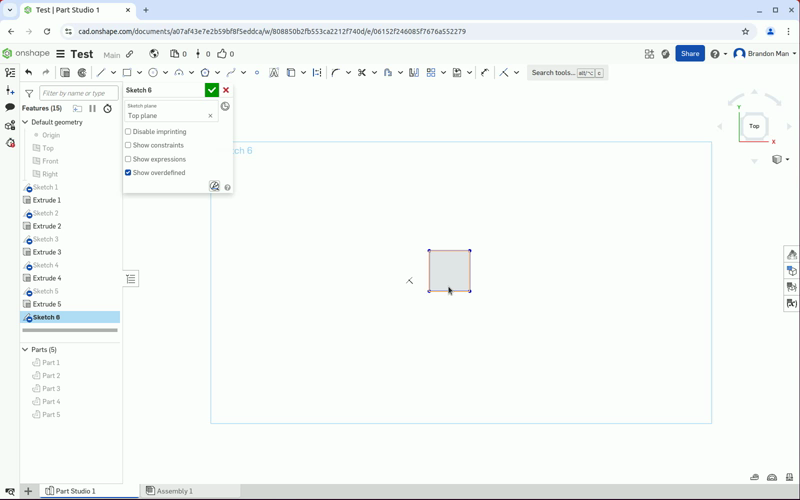
scroll(6)
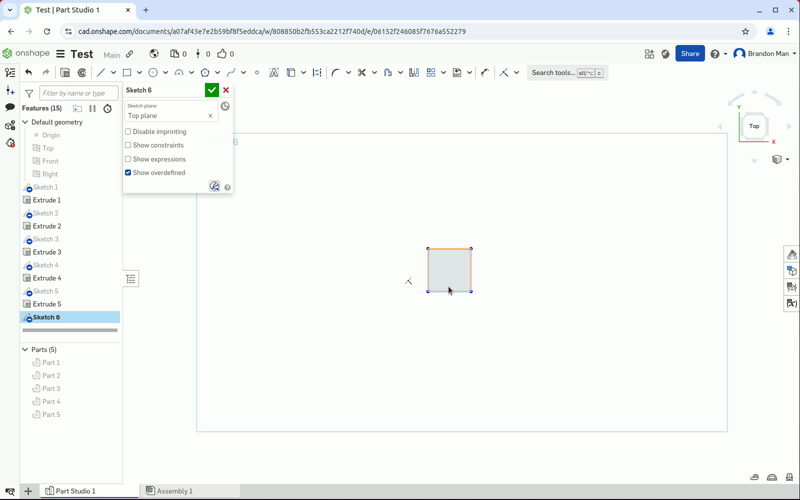
scroll(6)
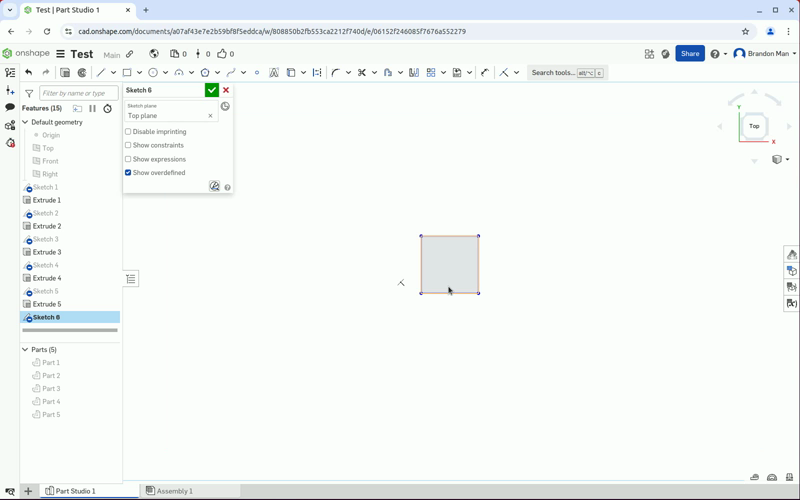
scroll(6)
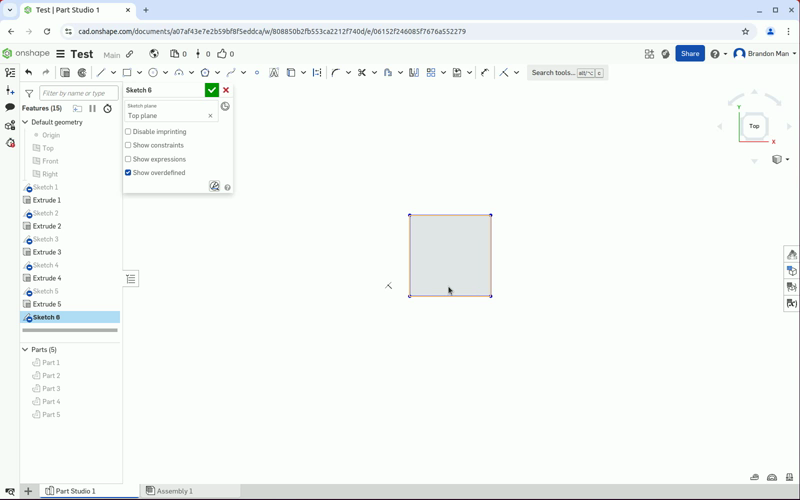
scroll(6)
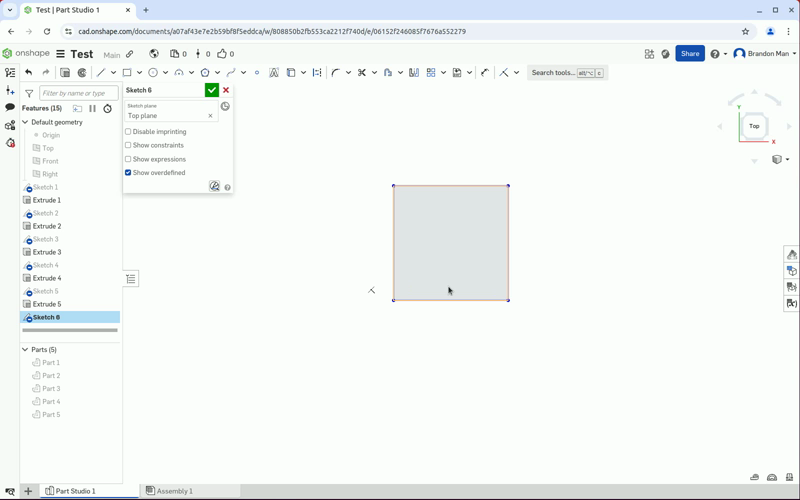
scroll(6)
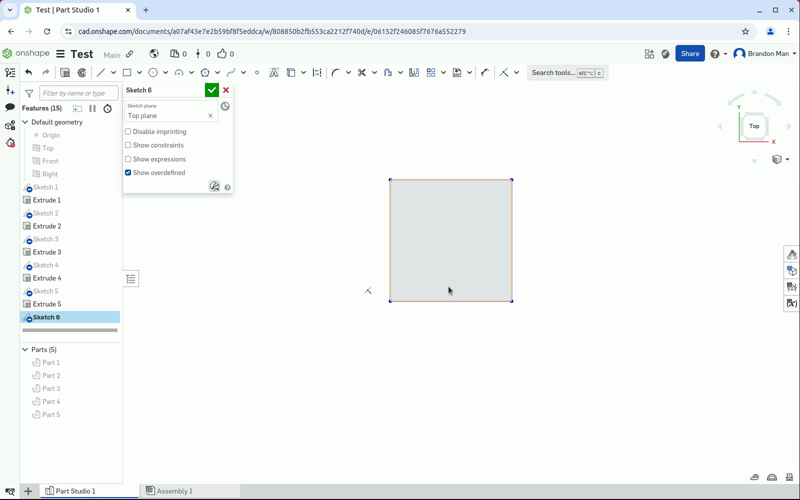
scroll(6)
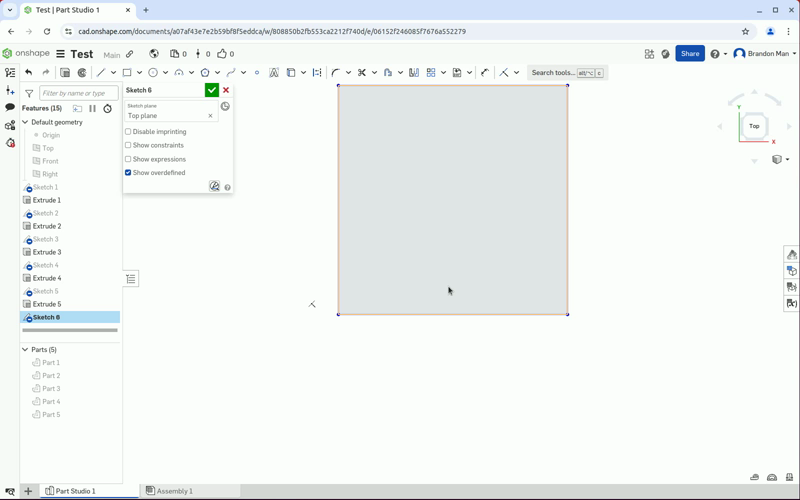
scroll(6)
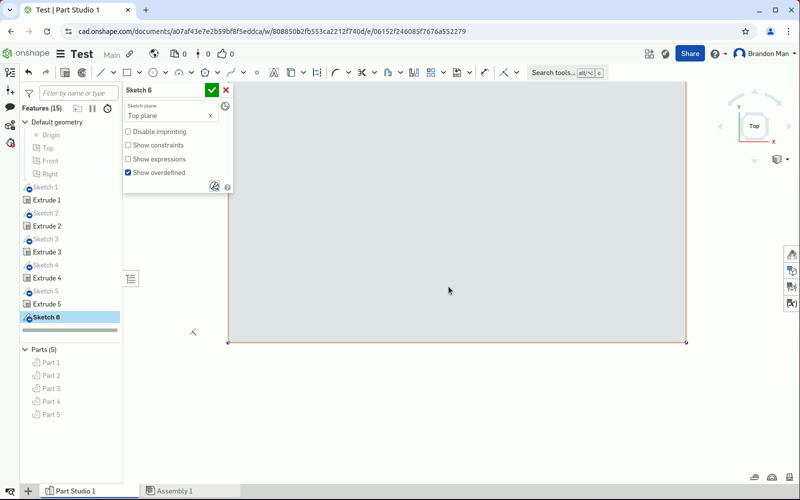
click(448, 286)
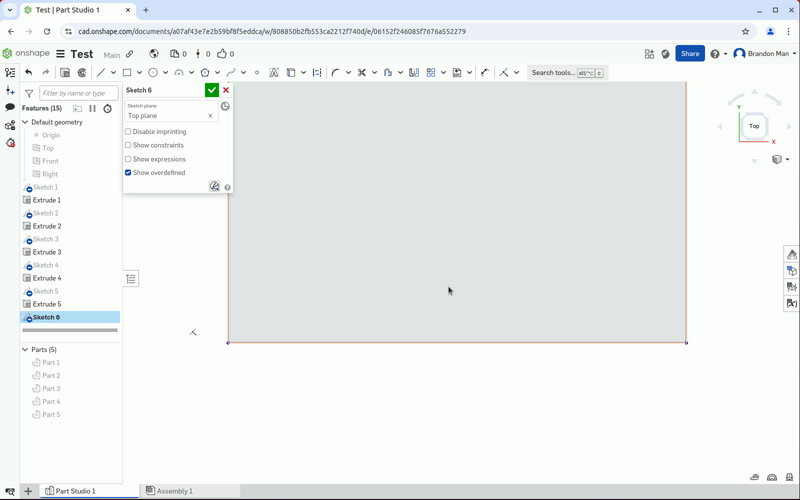
scroll(-6)
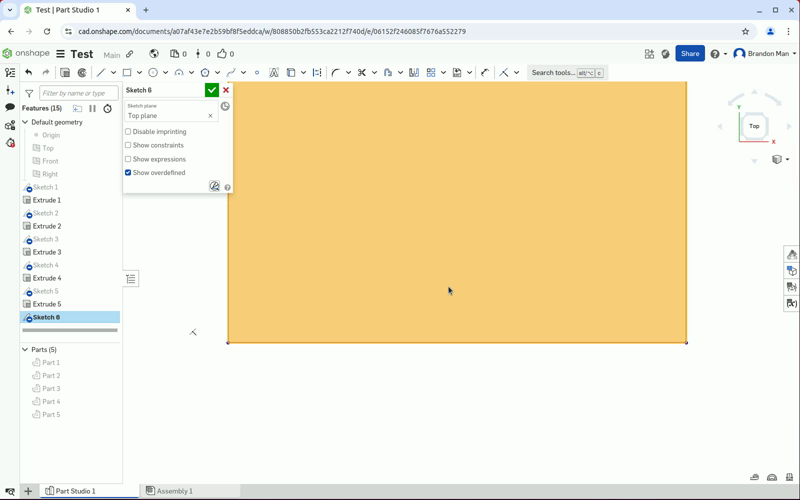
scroll(-6)
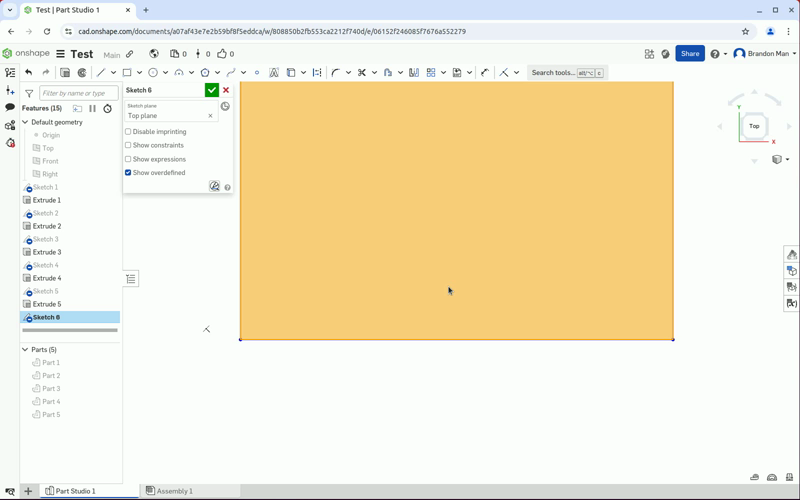
scroll(-6)
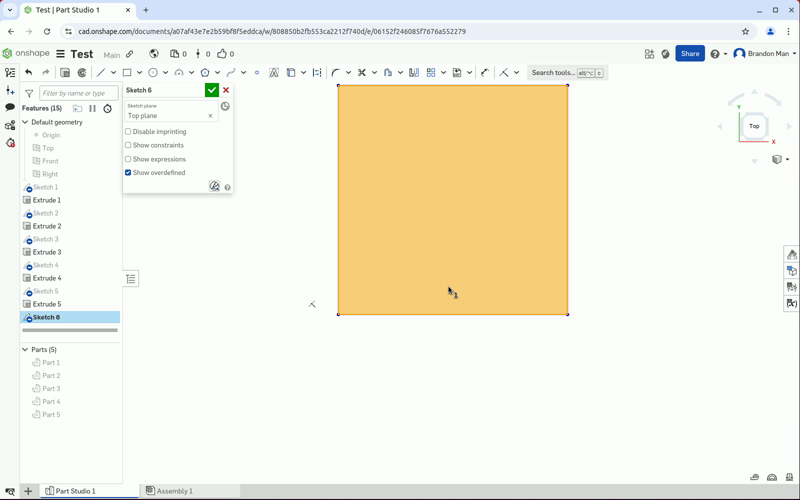
scroll(-6)
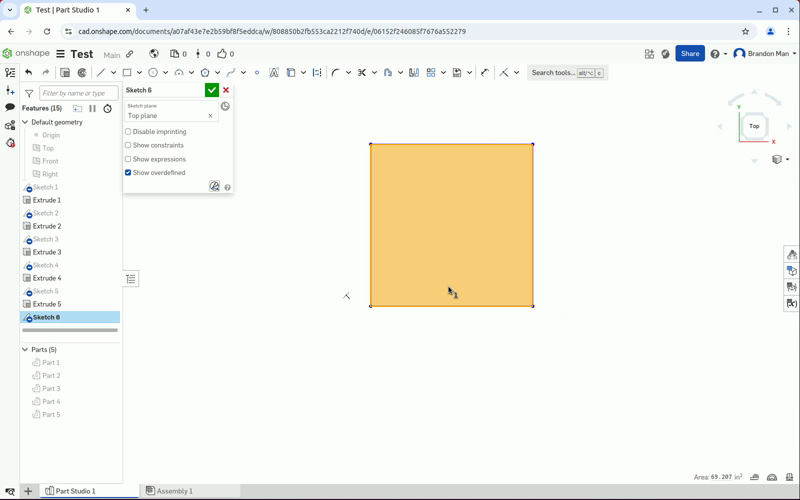
scroll(-6)
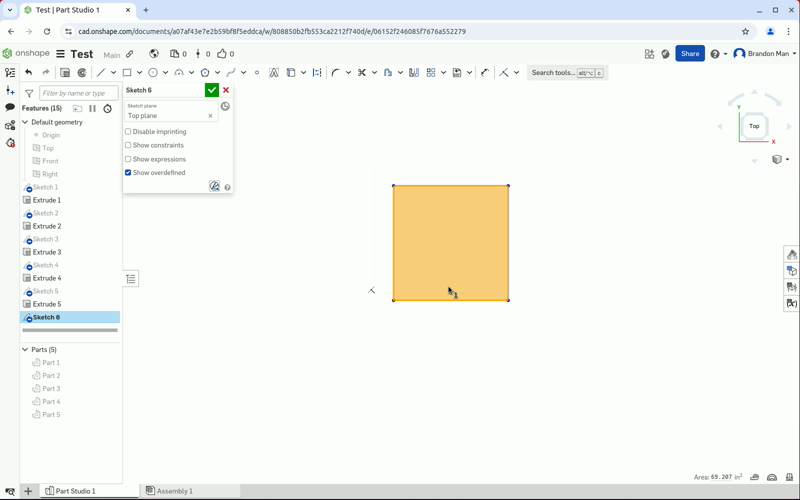
scroll(-6)
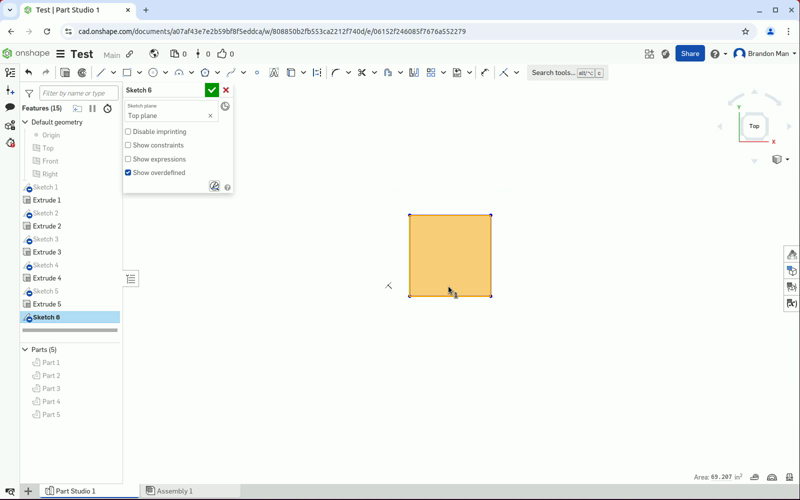
scroll(-6)
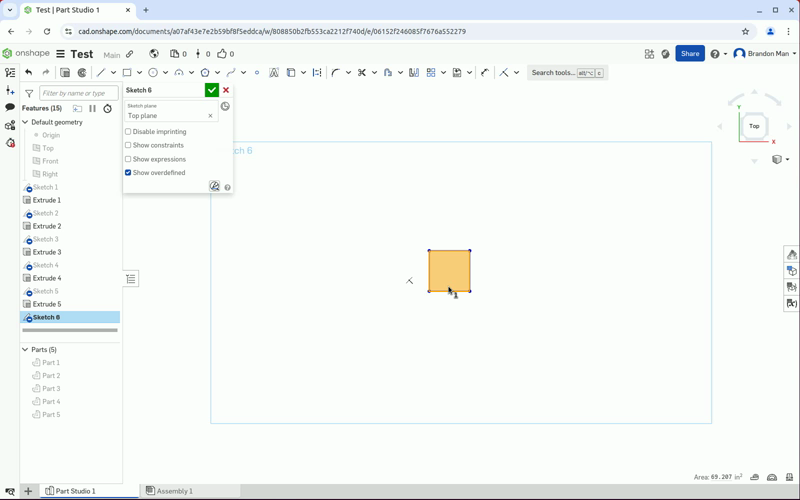
mouse_move(73, 352)
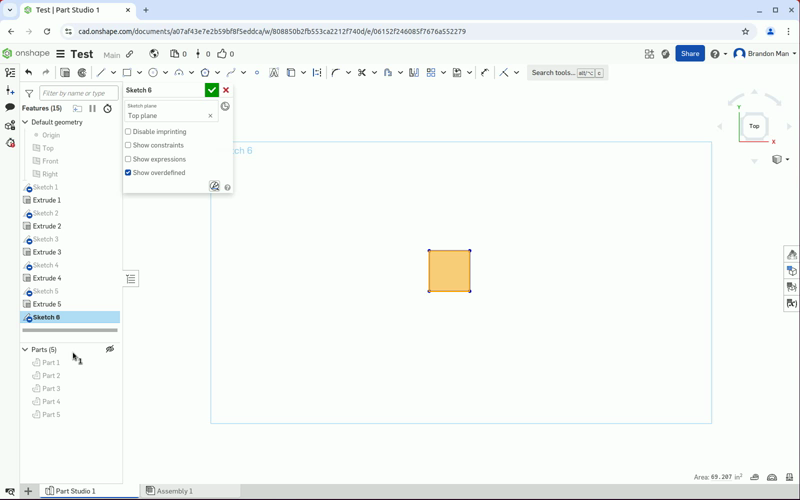
key(shift+y)
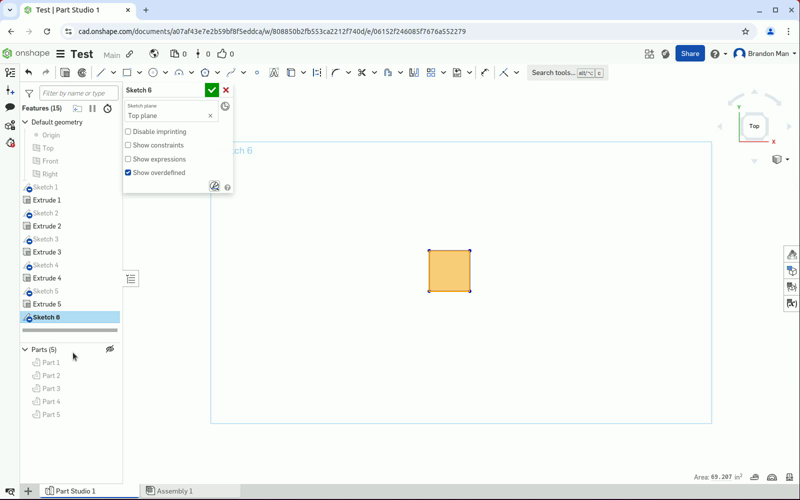
key(shift+e)
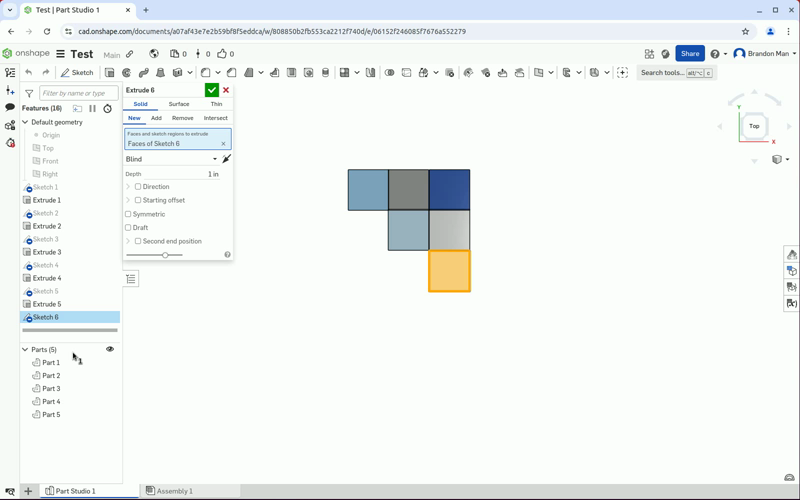
mouse_move(143, 106)
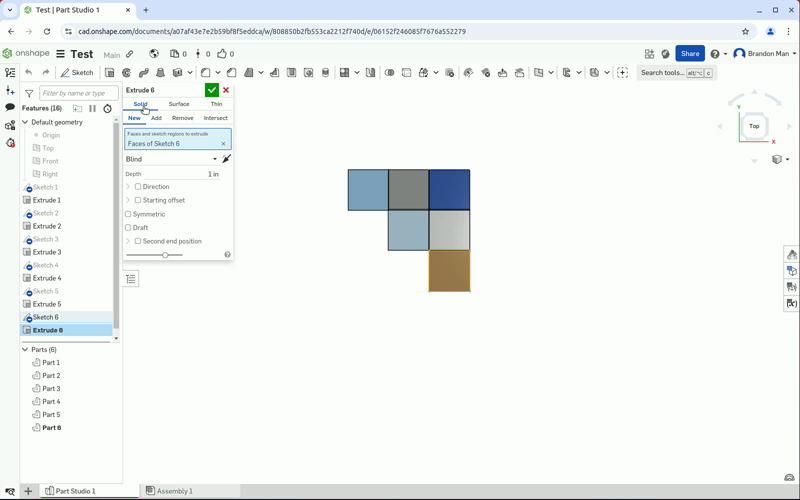
click(143, 106)
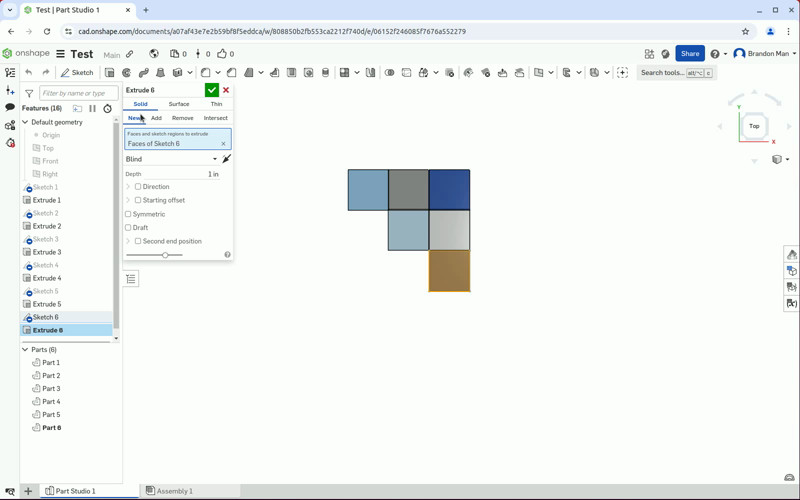
mouse_move(137, 120)
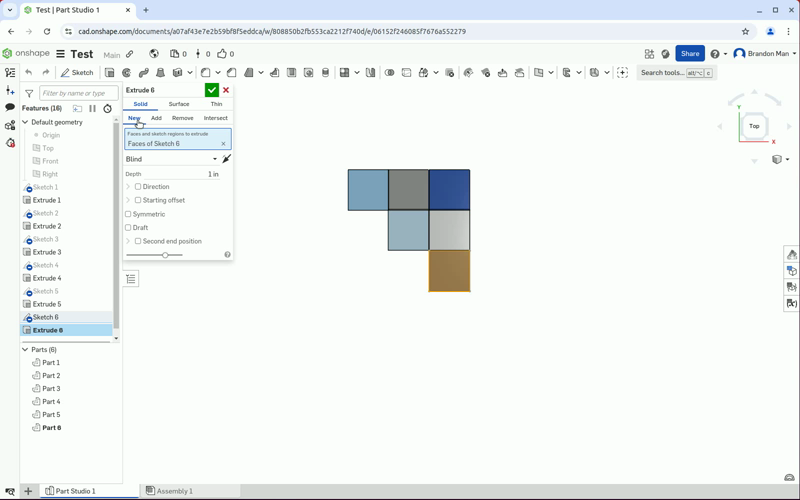
click(137, 120)
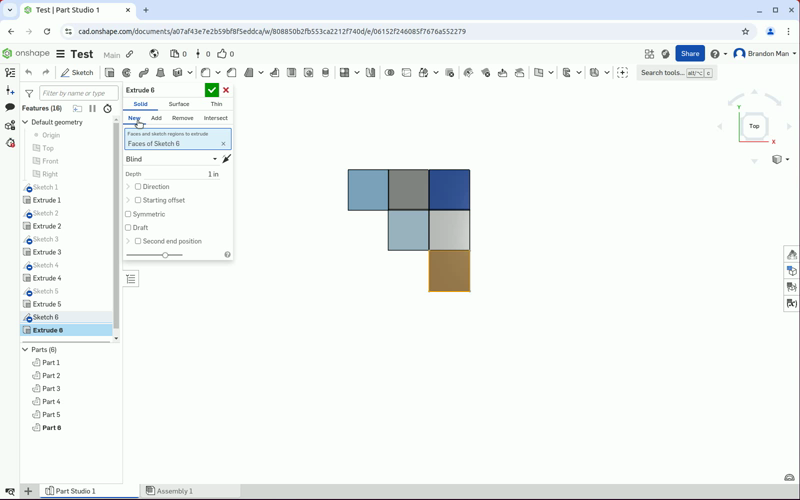
key(tab, 4)
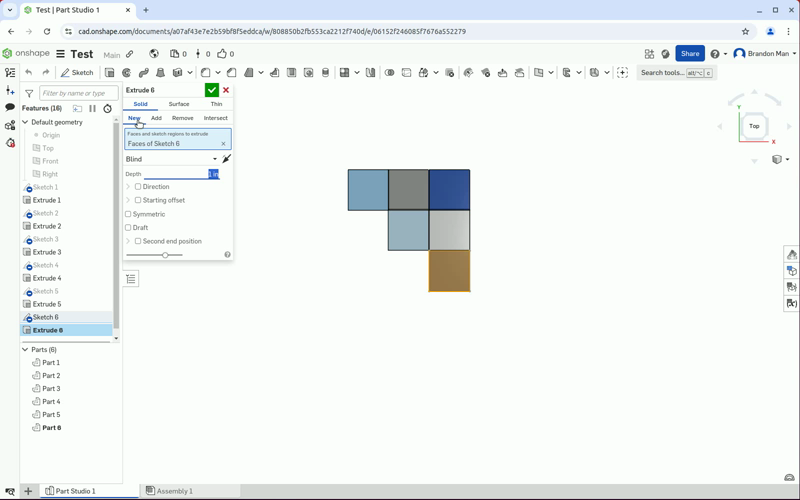
text(8.184)
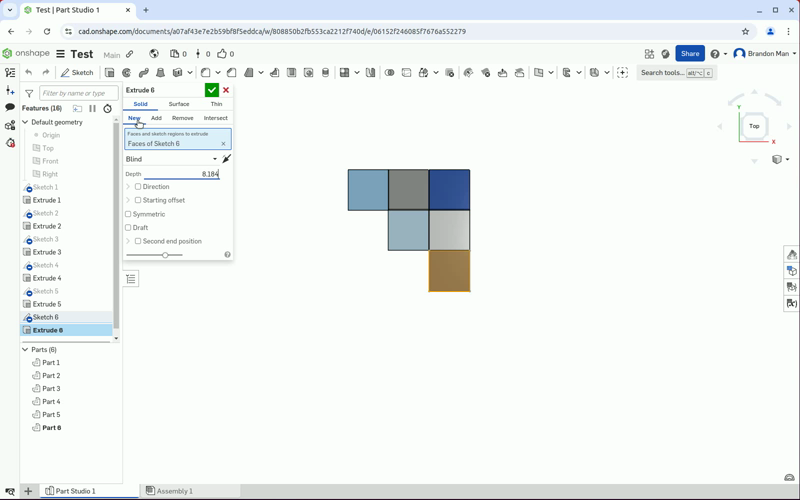
key(enter)
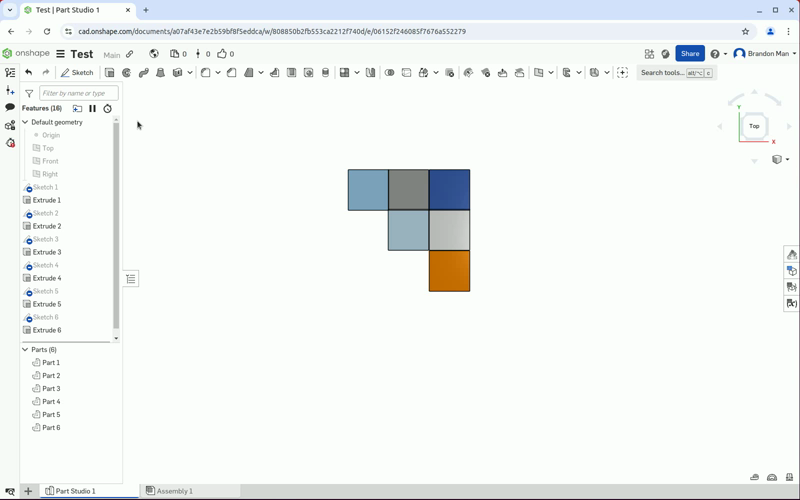
key(shift+h)
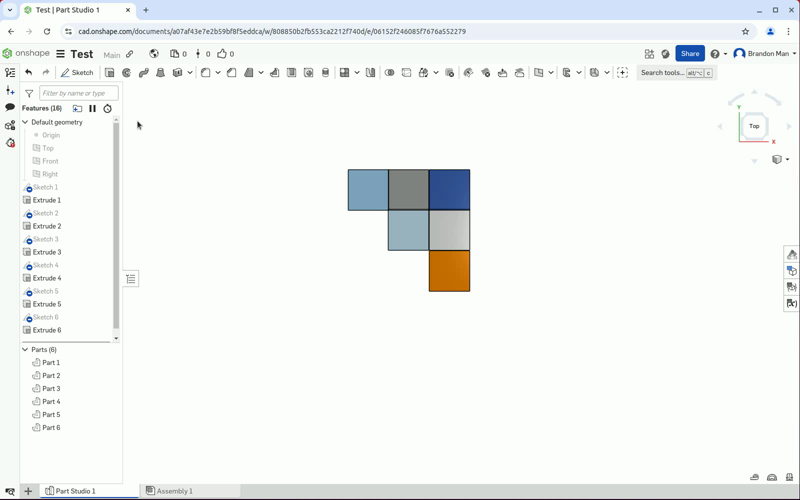
key(shift+h)
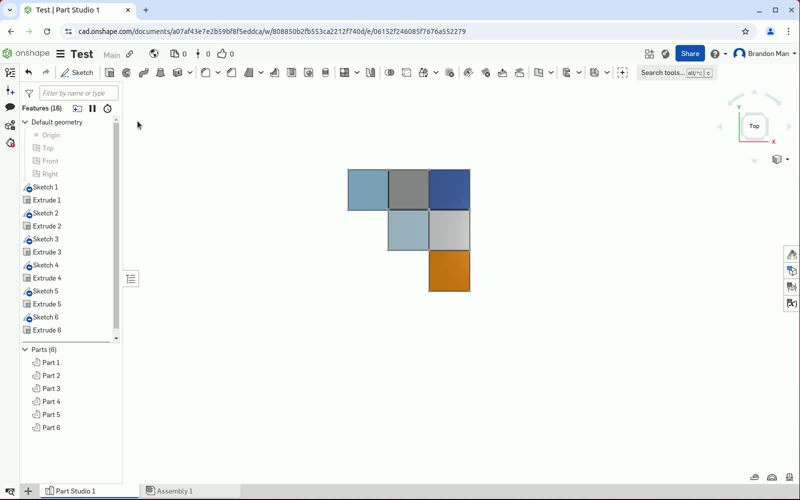
key(shift+7)
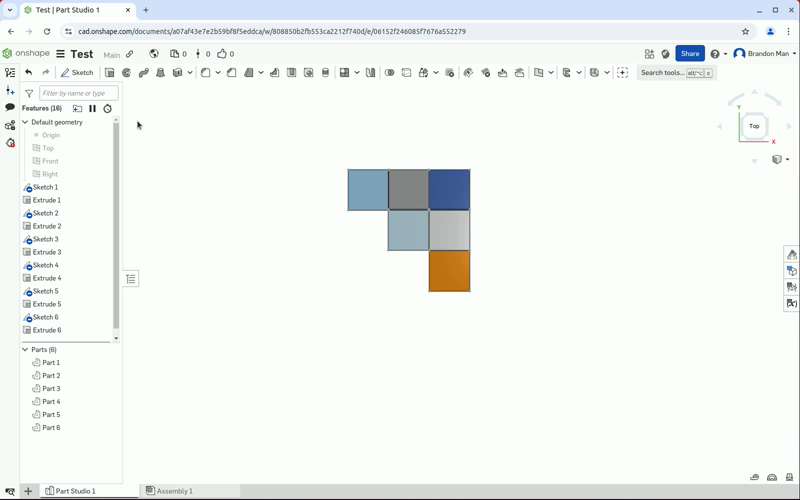
key(up, 3)
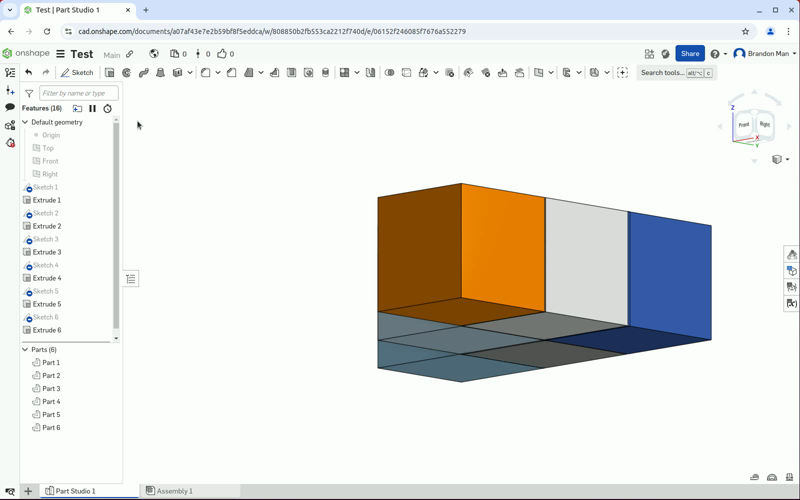
key(left, 3)
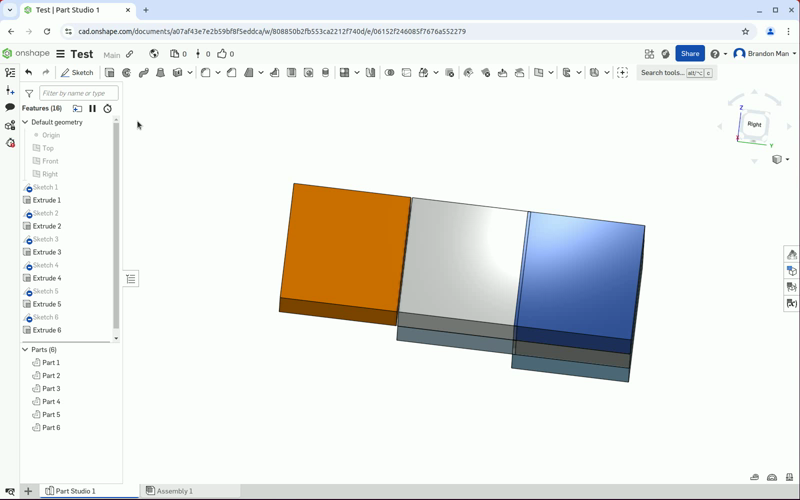
key(right, 3)
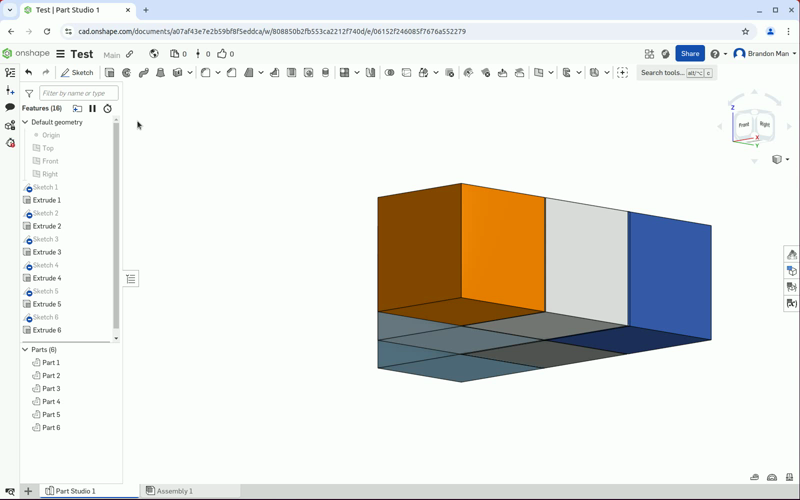
key(down, 3)
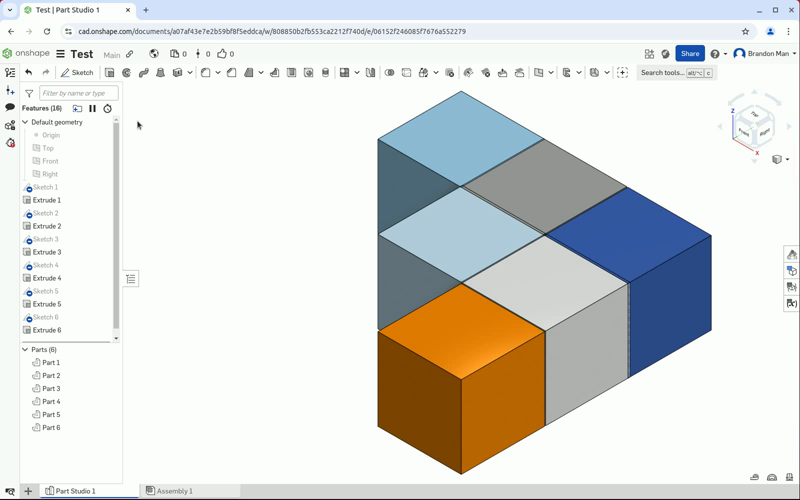
mouse_move(69, 189)
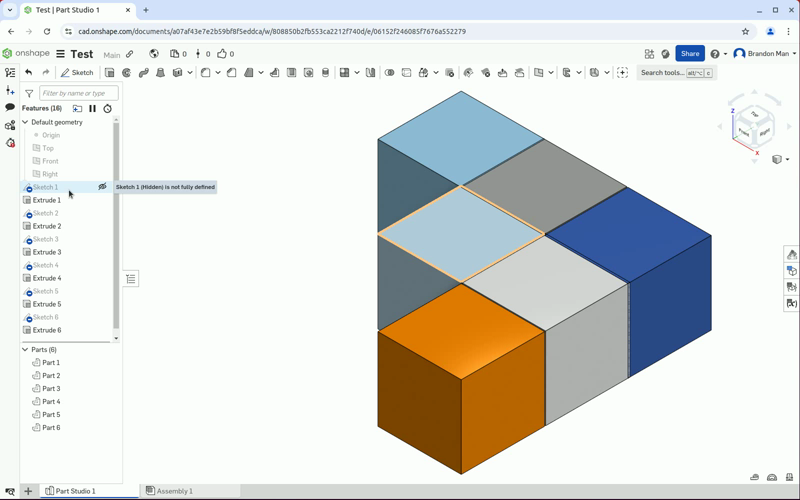
click(69, 189)